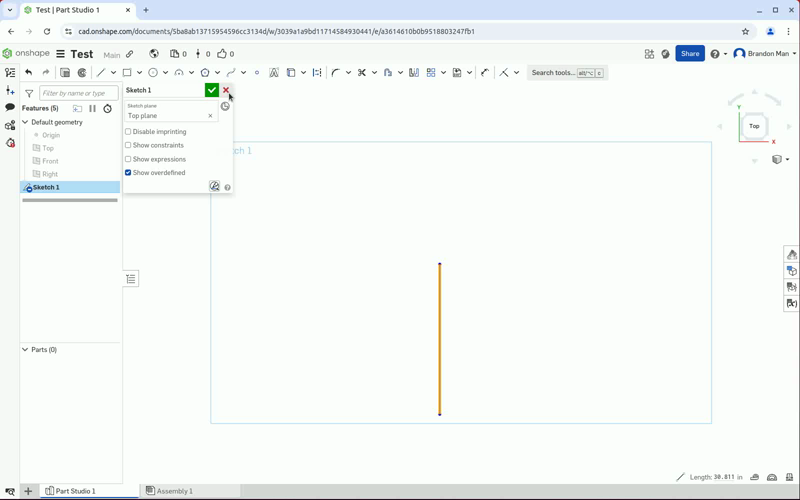
key(shift+h)
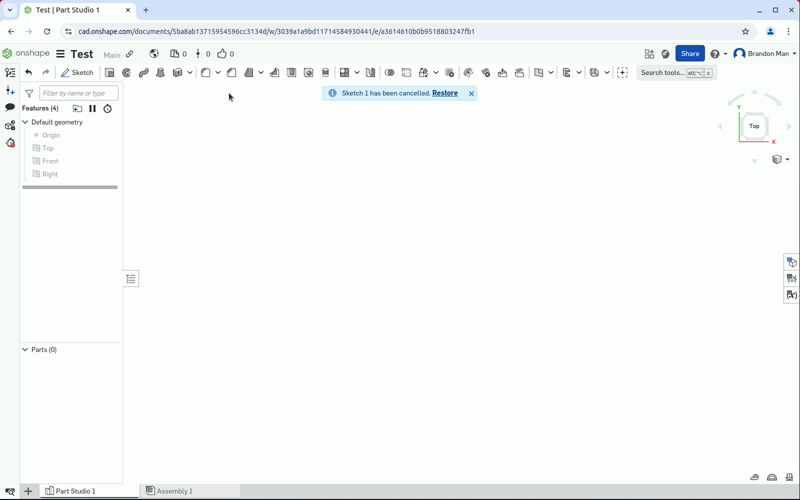
mouse_move(73, 352)
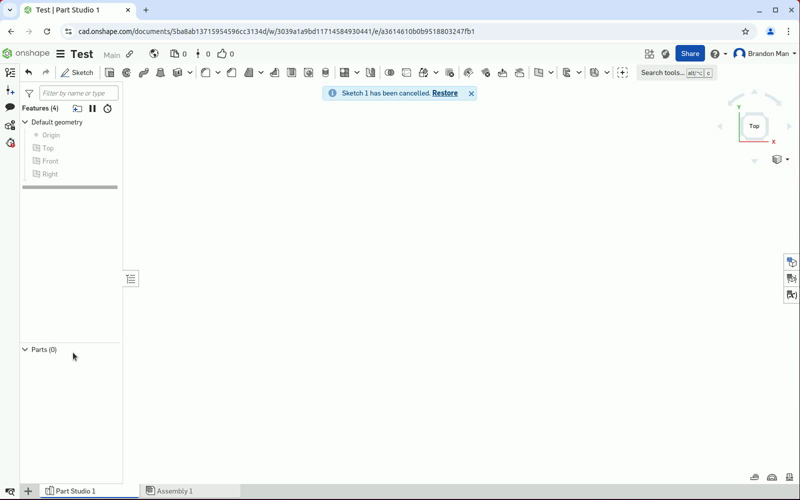
key(y)
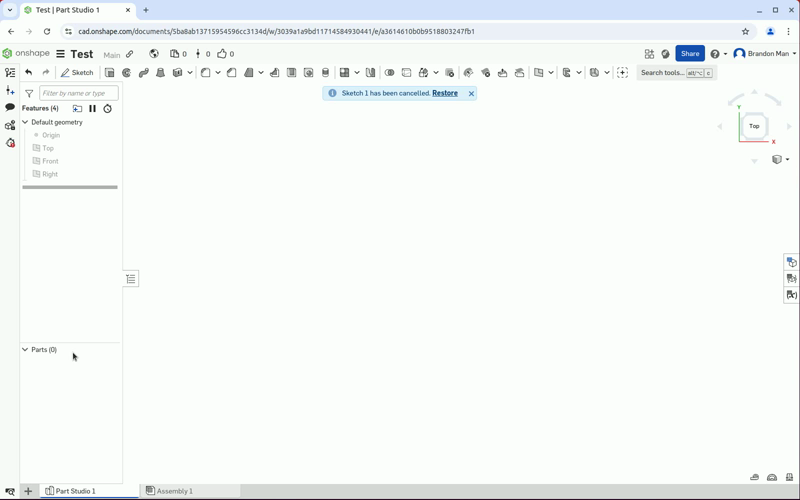
key(shift+p)
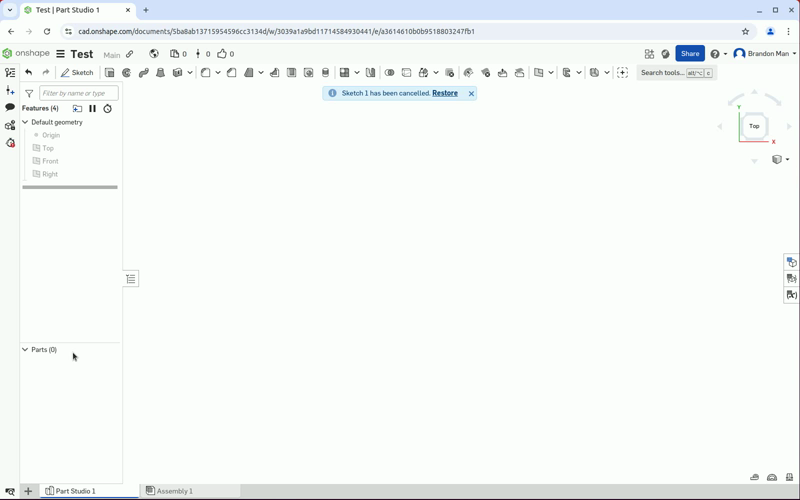
key(space)
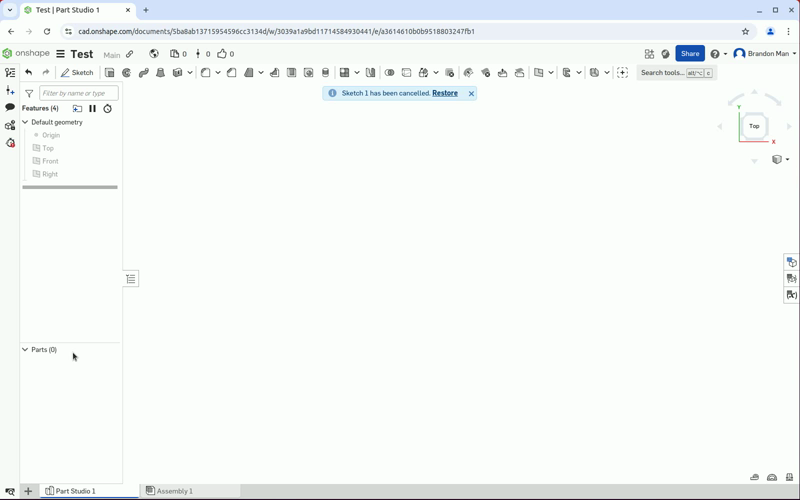
key_down(shift)
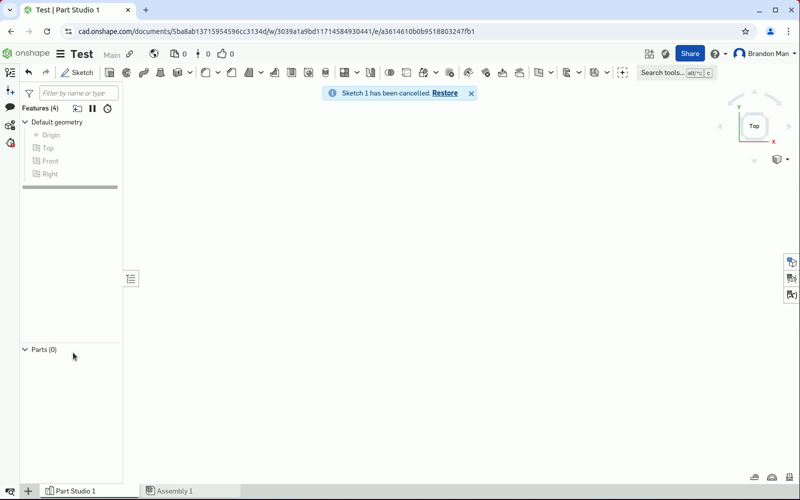
key(up)
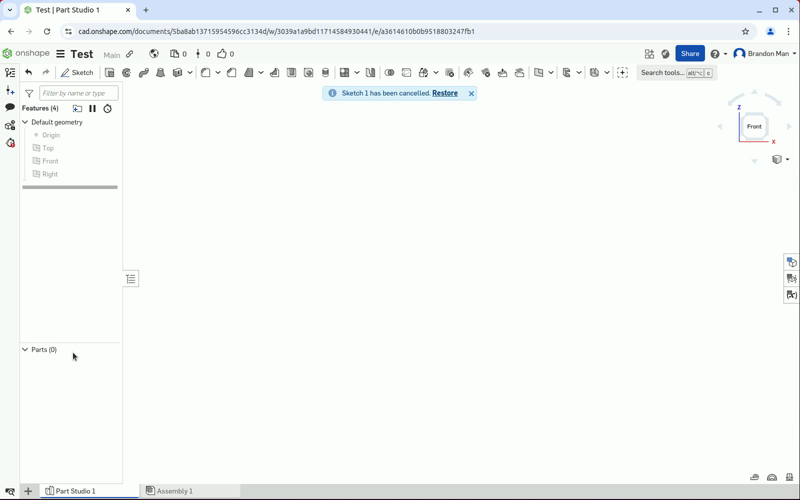
key_up(shift)
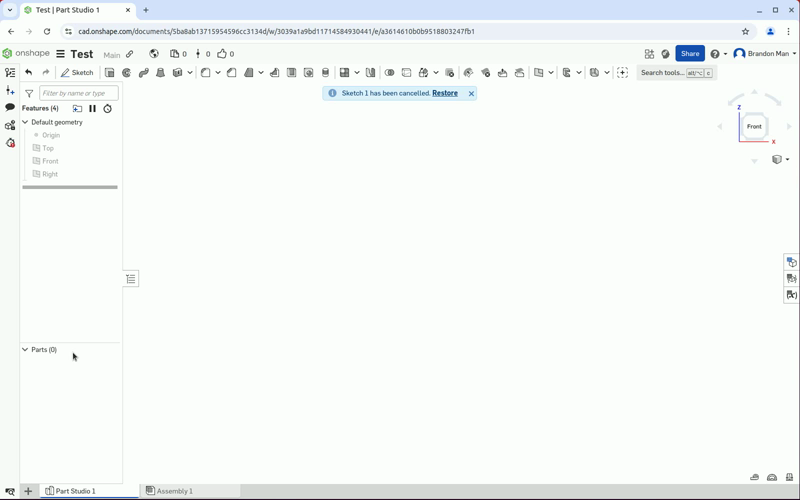
mouse_move(73, 352)
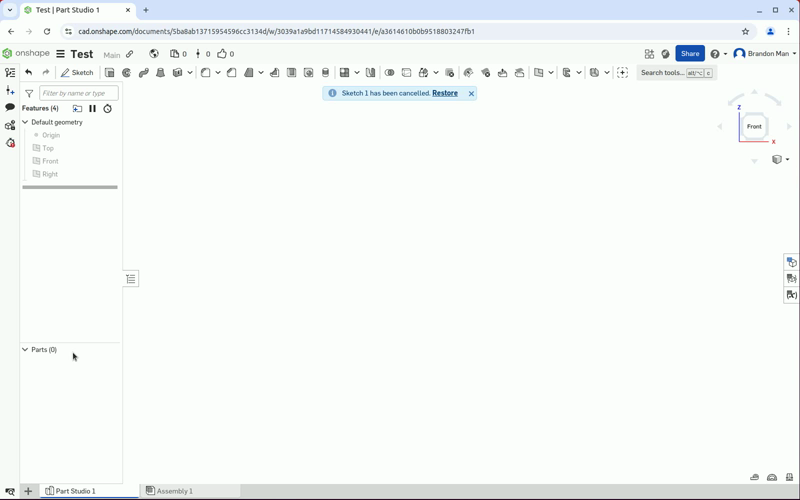
key(shift+y)
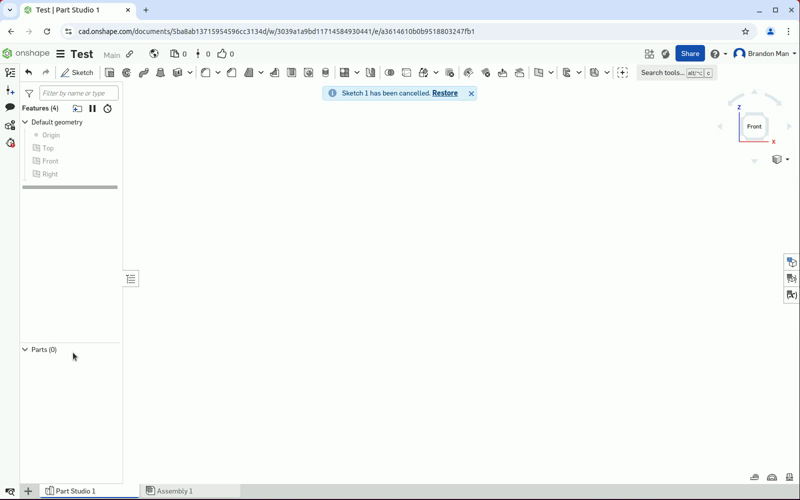
key(shift+s)
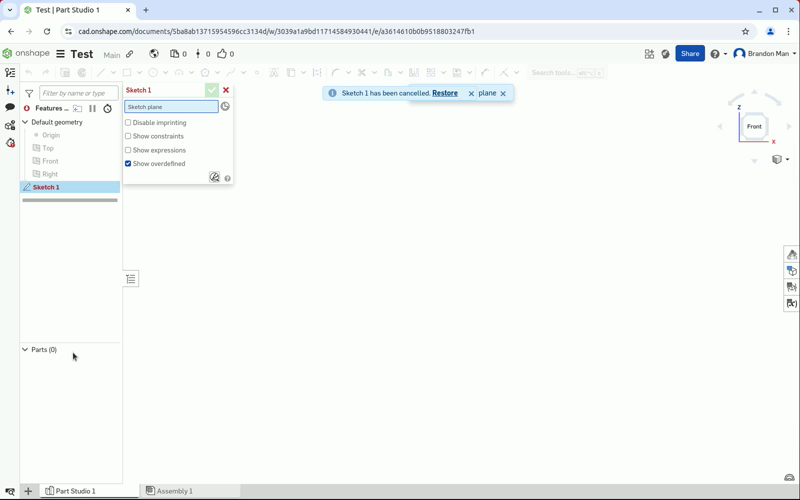
mouse_move(73, 163)
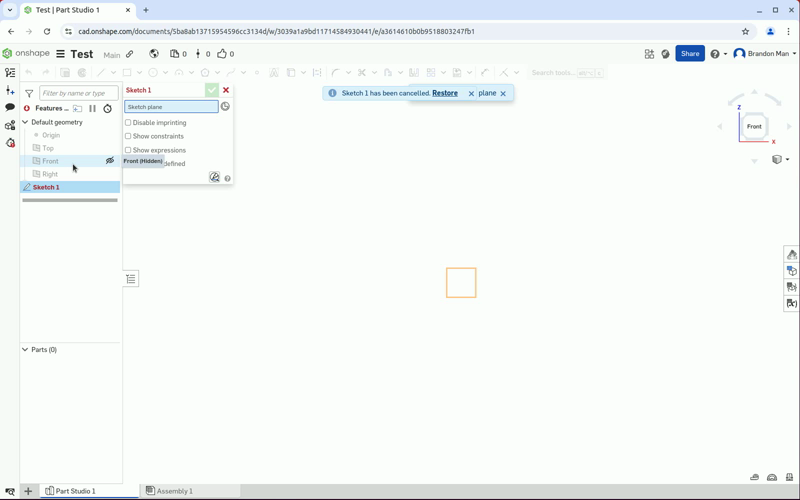
click(73, 163)
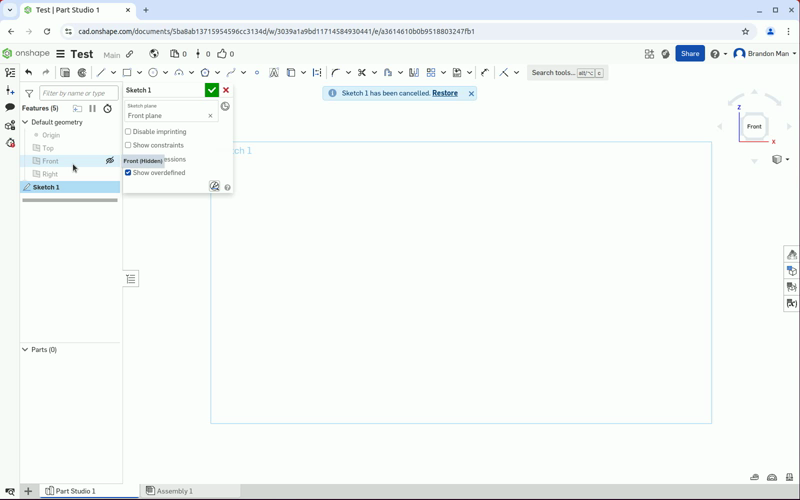
mouse_move(73, 352)
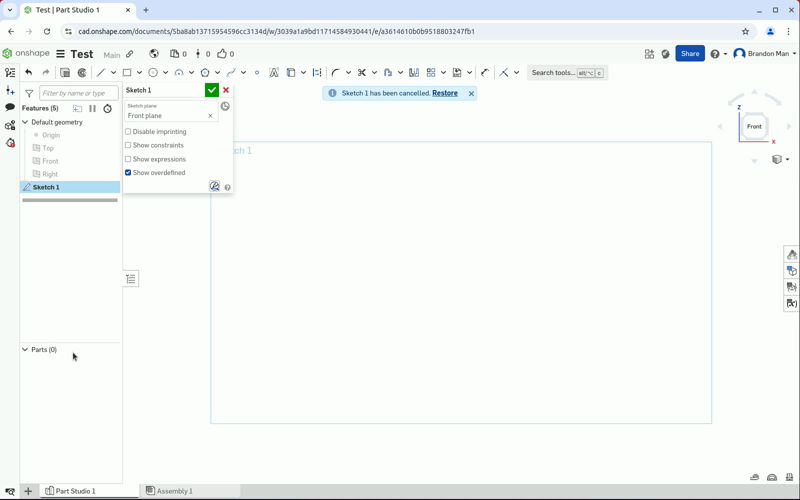
key(y)
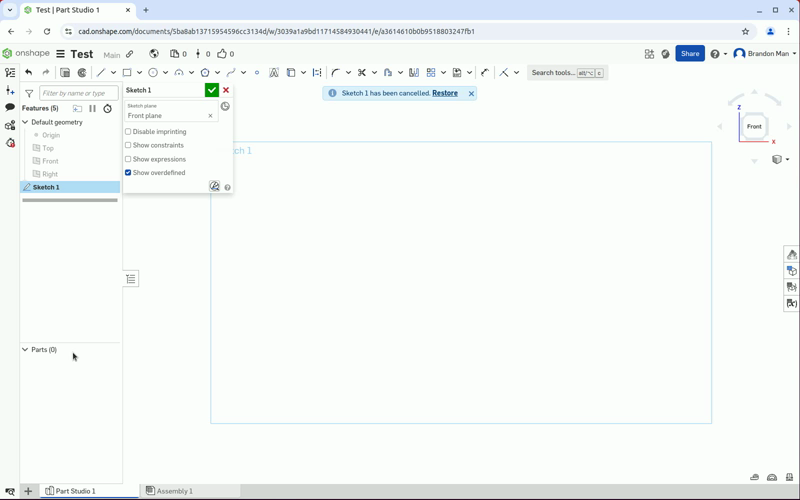
key(l)
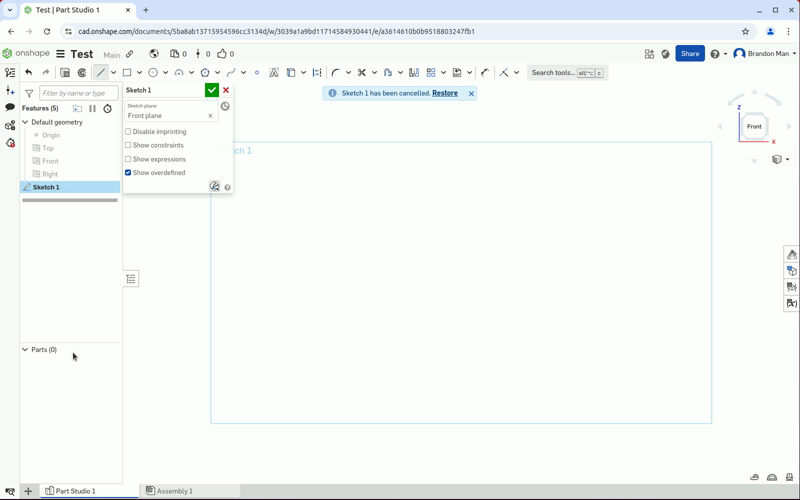
key_down(shift)
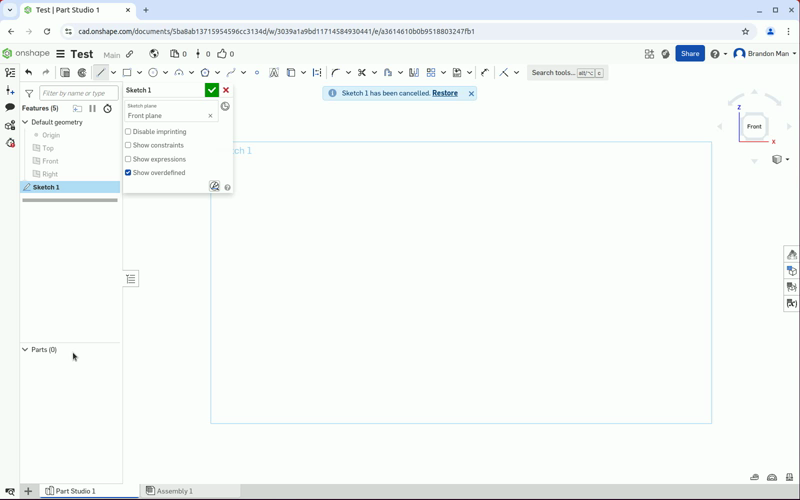
mouse_move(348, 252)
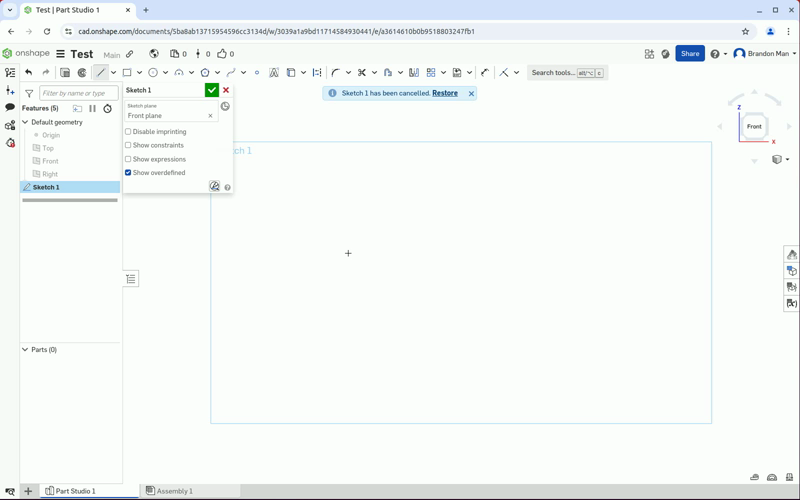
click(348, 252)
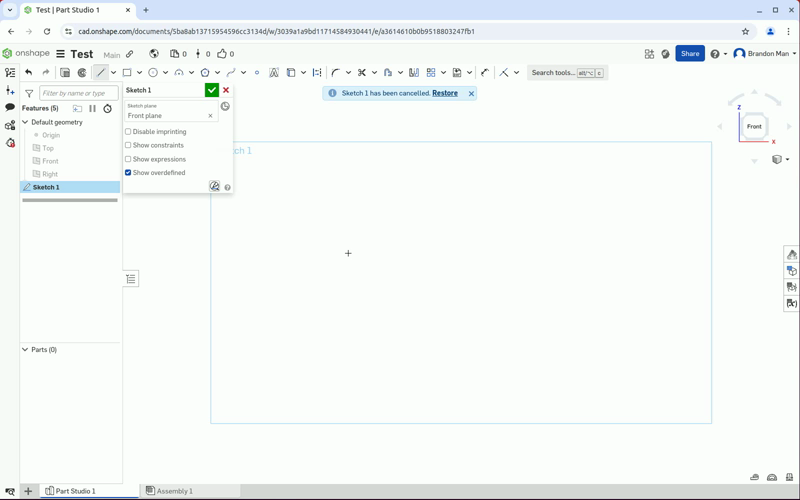
key_up(shift)
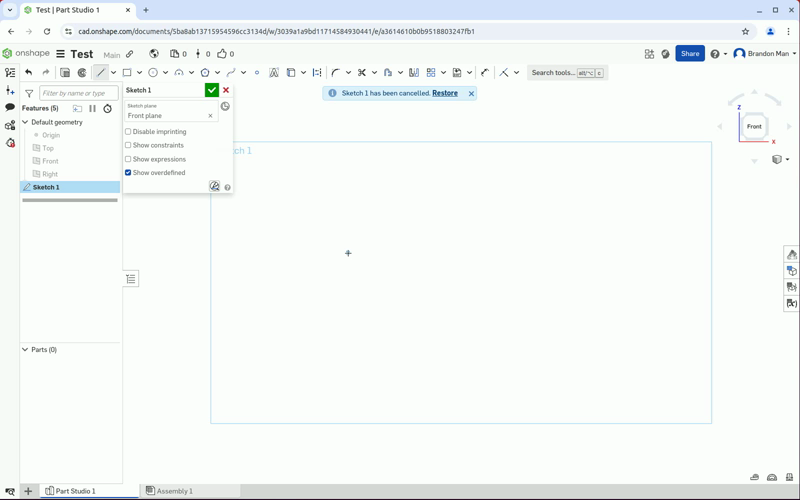
key_down(shift)
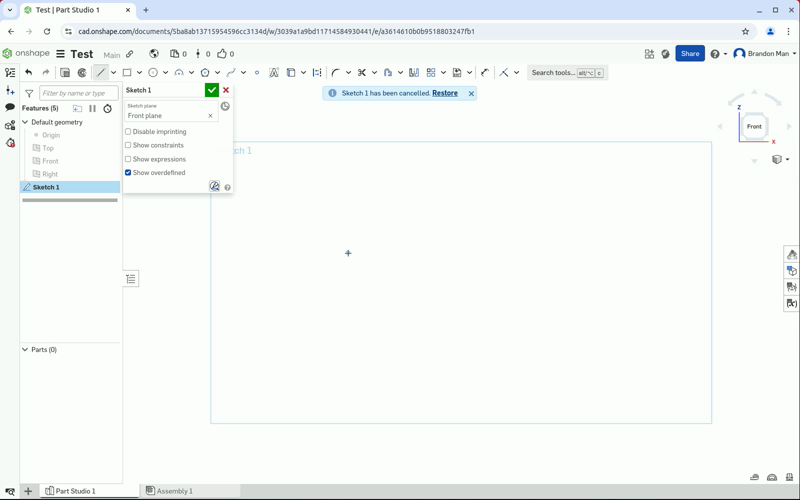
mouse_move(565, 252)
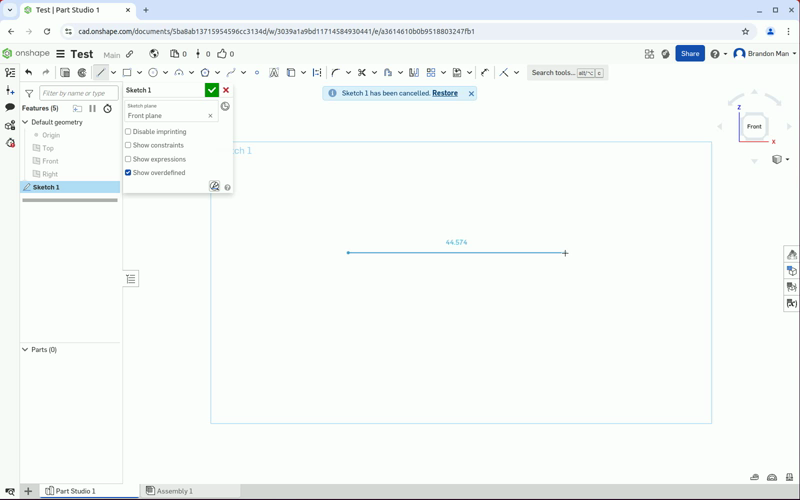
click(565, 252)
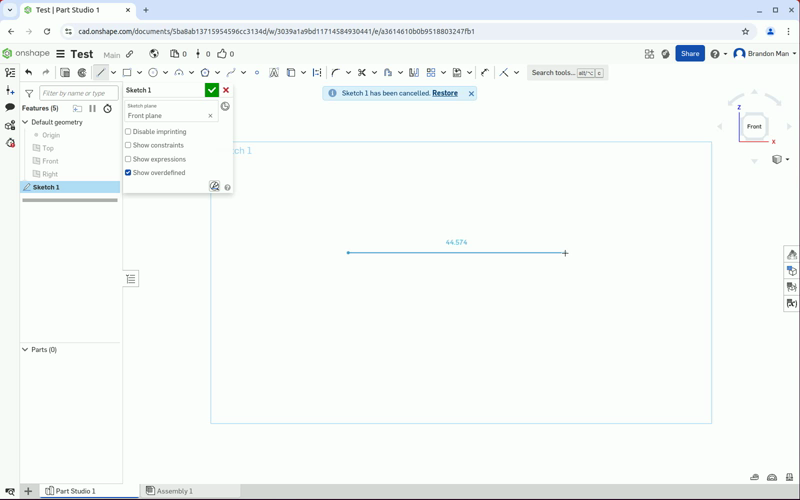
key_up(shift)
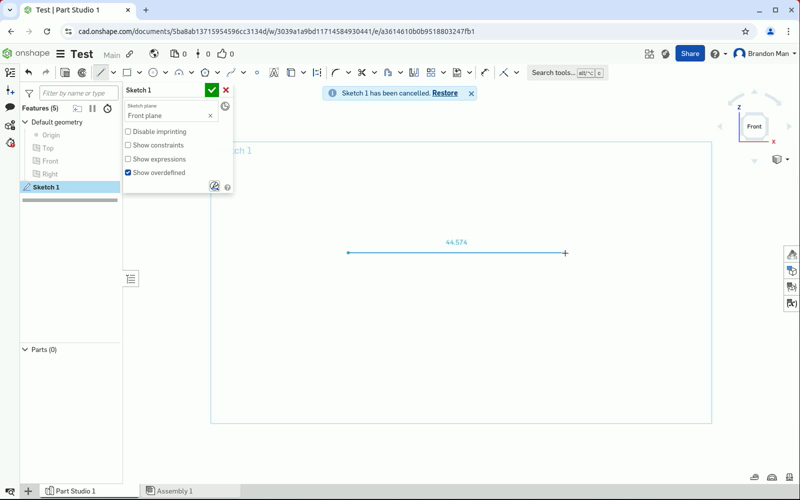
key_down(shift)
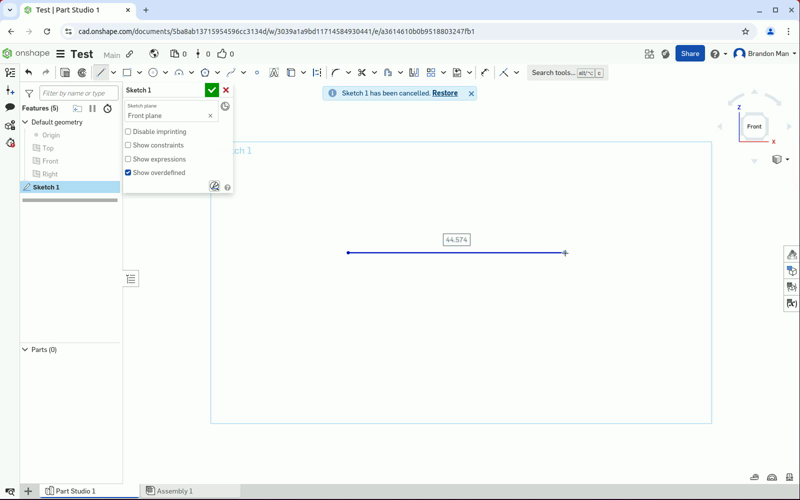
mouse_move(589, 252)
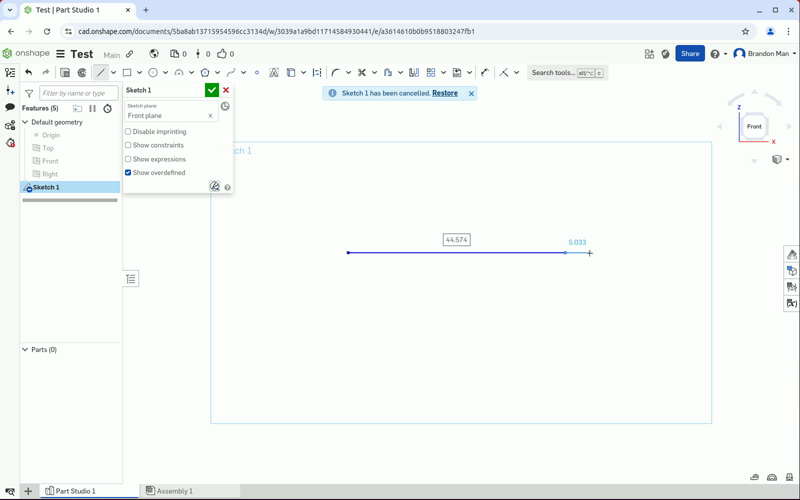
mouse_move(565, 225)
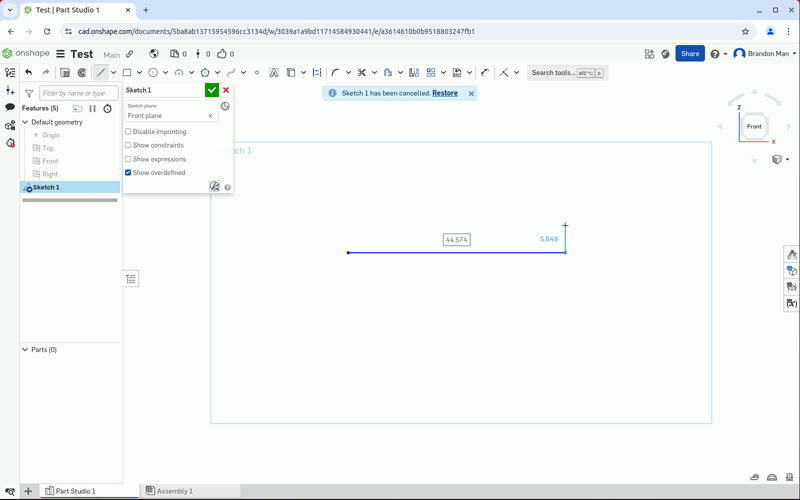
click(565, 225)
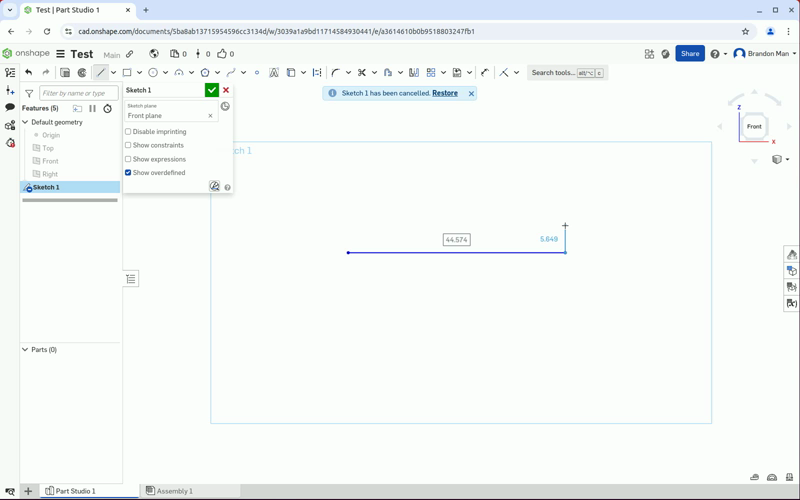
key_up(shift)
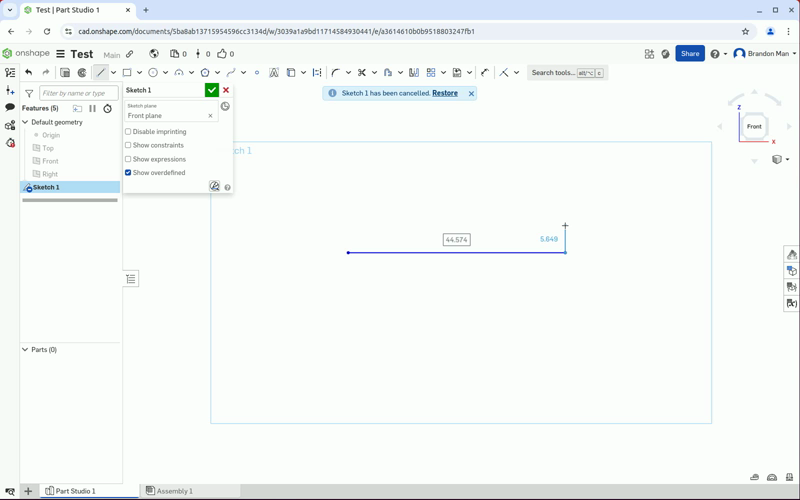
key_down(shift)
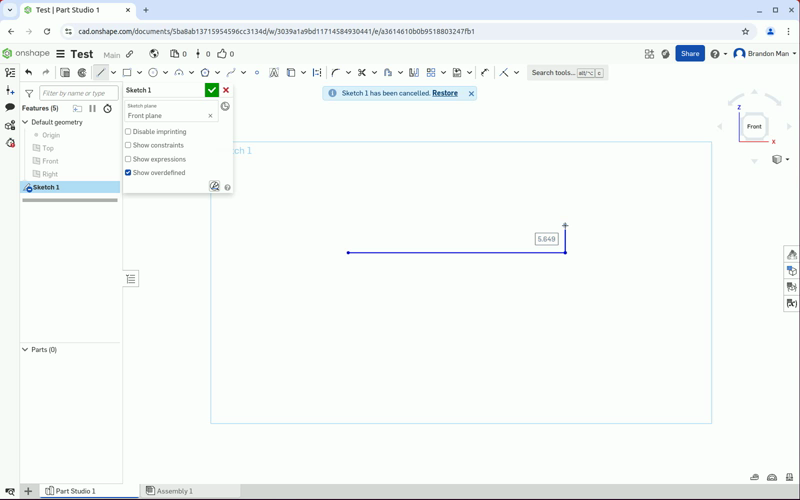
mouse_move(348, 225)
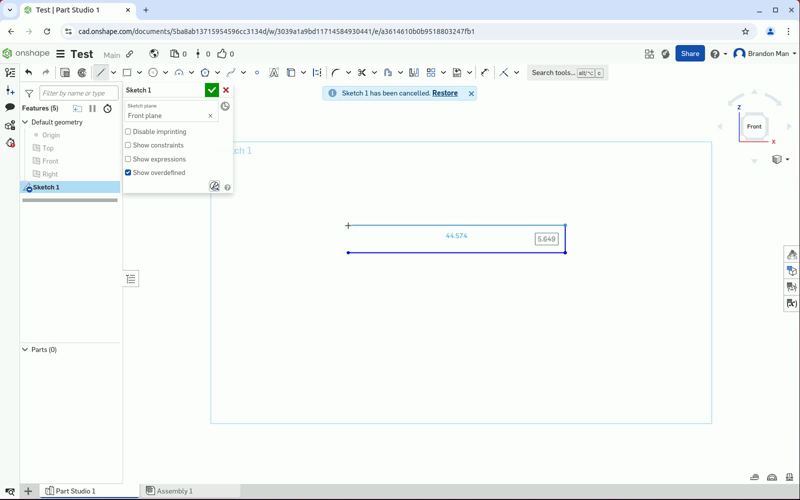
click(348, 225)
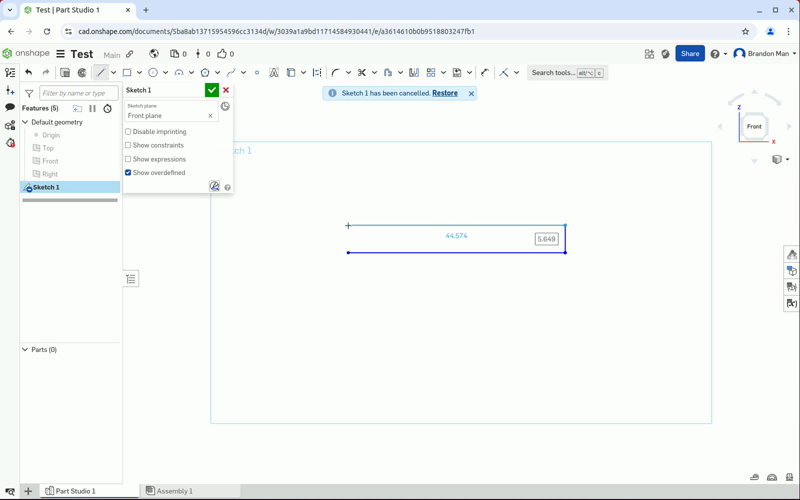
key_up(shift)
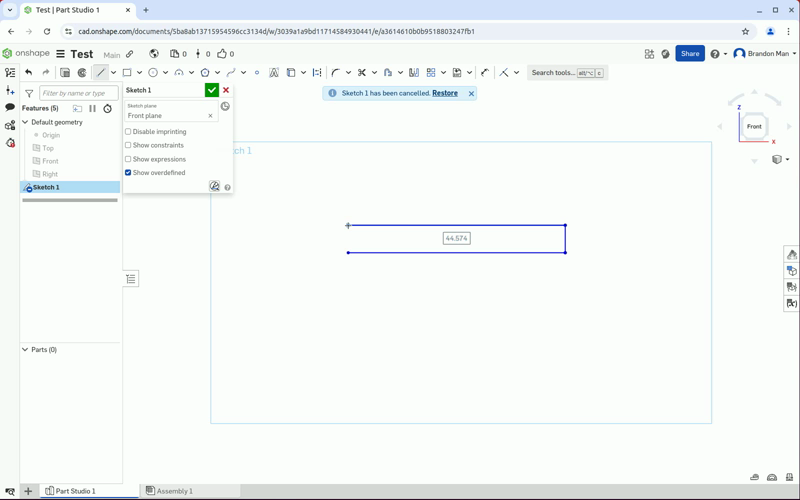
mouse_move(378, 225)
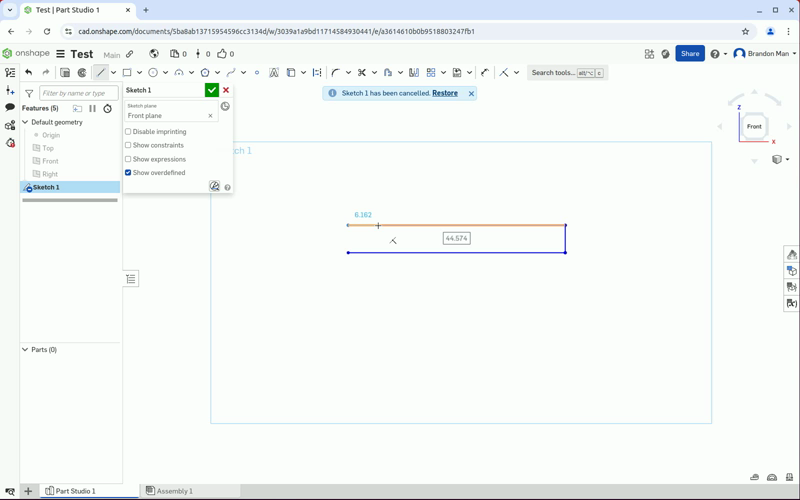
key_down(shift)
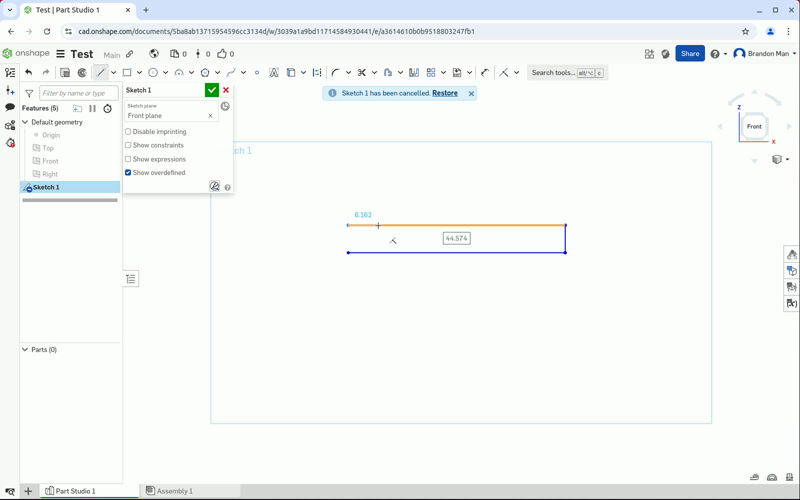
mouse_move(348, 252)
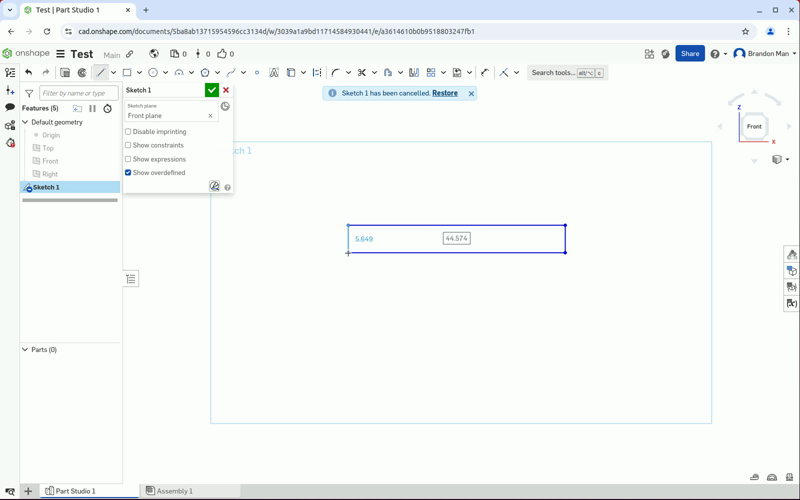
key_up(shift)
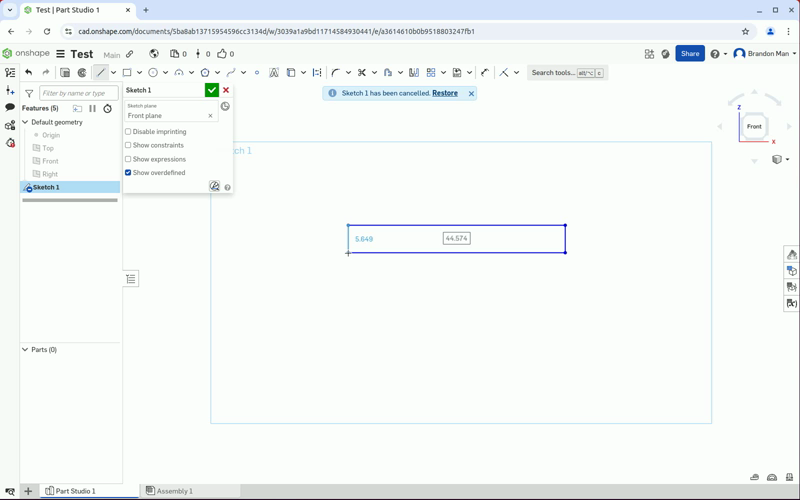
click(348, 252)
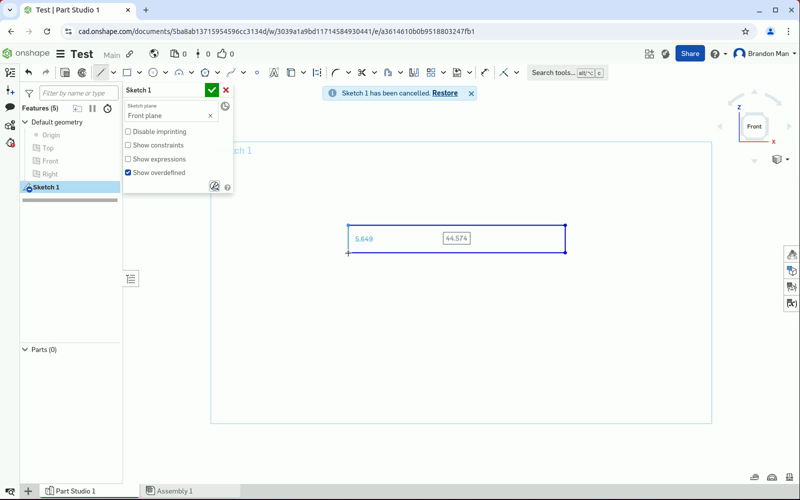
key(esc)
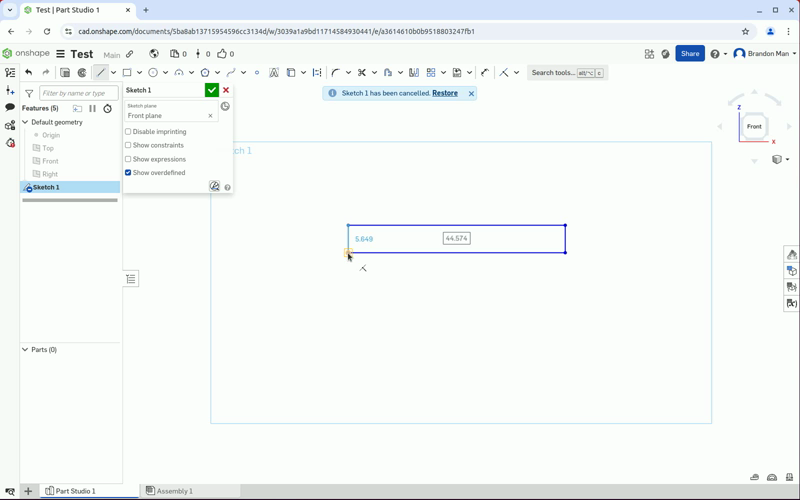
mouse_move(418, 231)
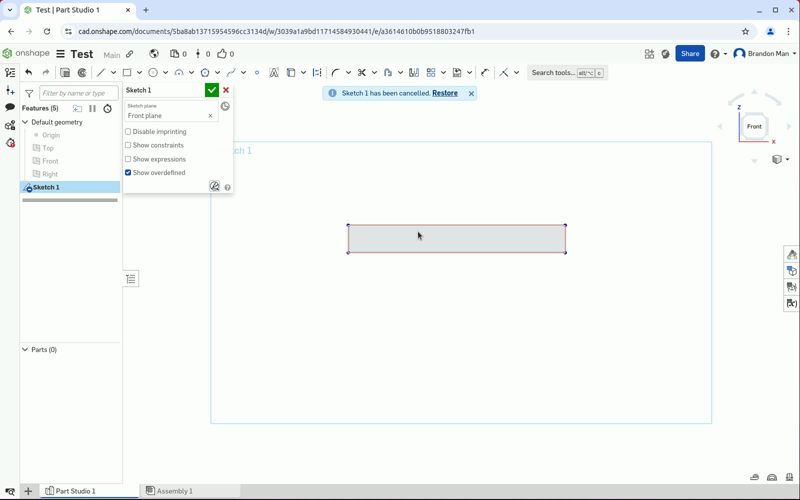
click(418, 231)
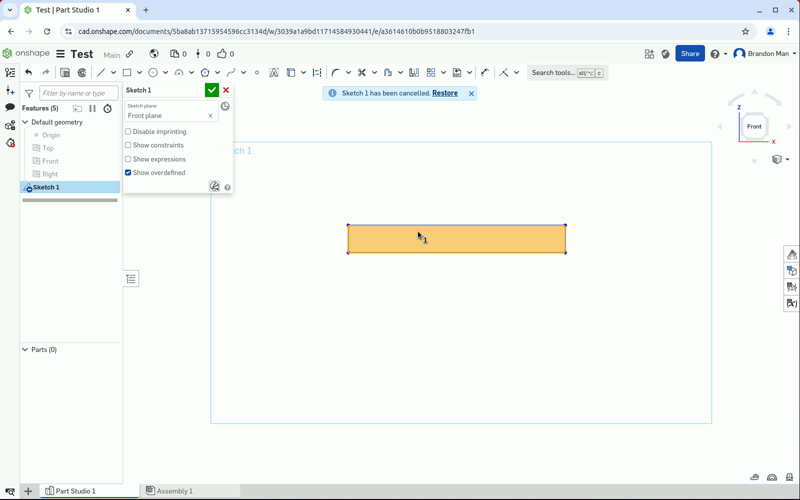
mouse_move(73, 352)
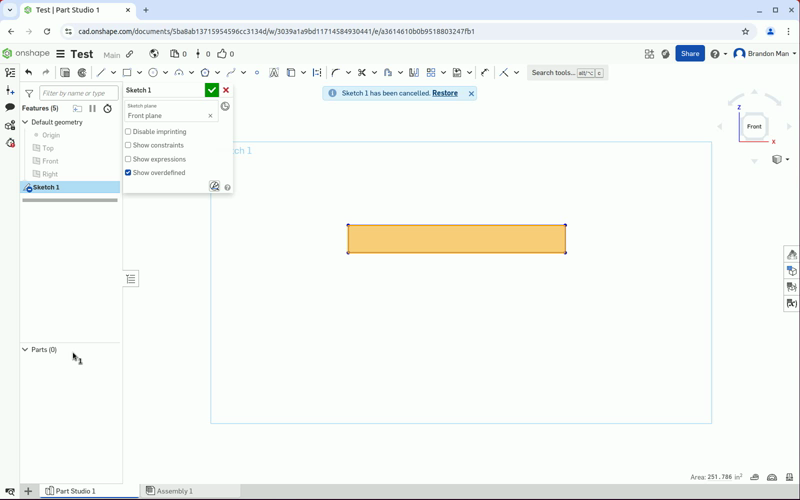
key(shift+y)
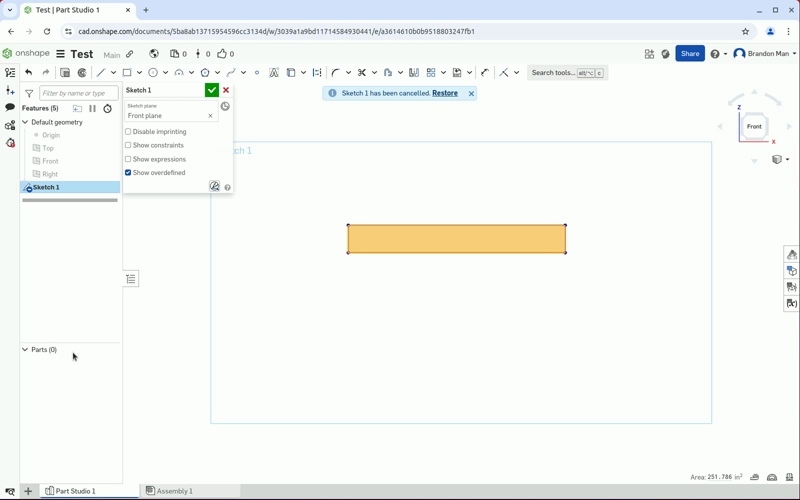
key(shift+e)
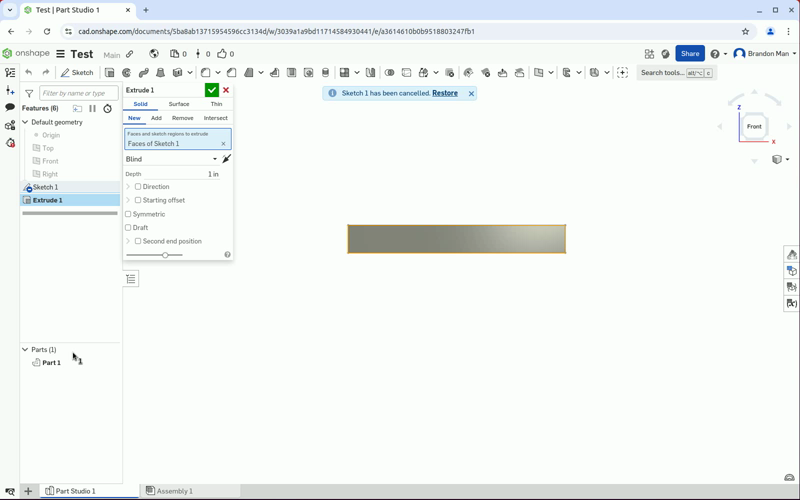
mouse_move(143, 106)
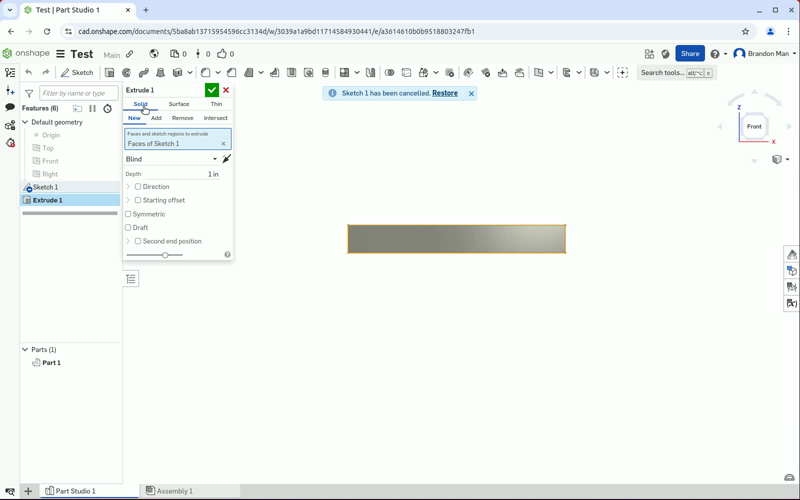
click(143, 106)
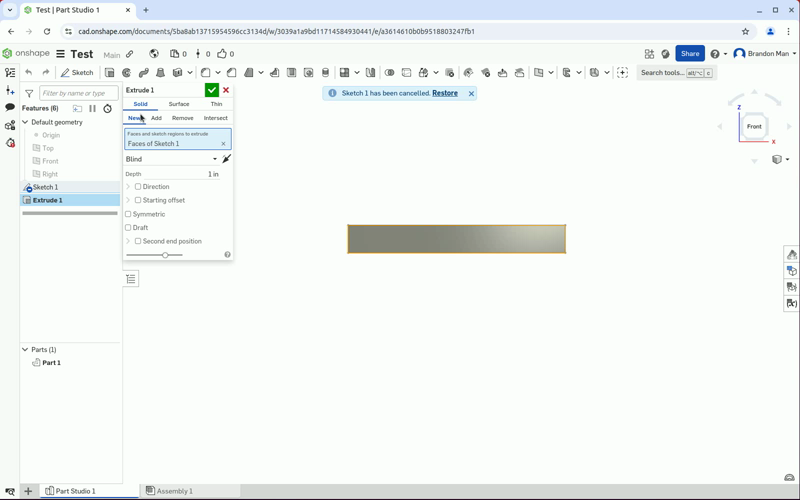
mouse_move(137, 120)
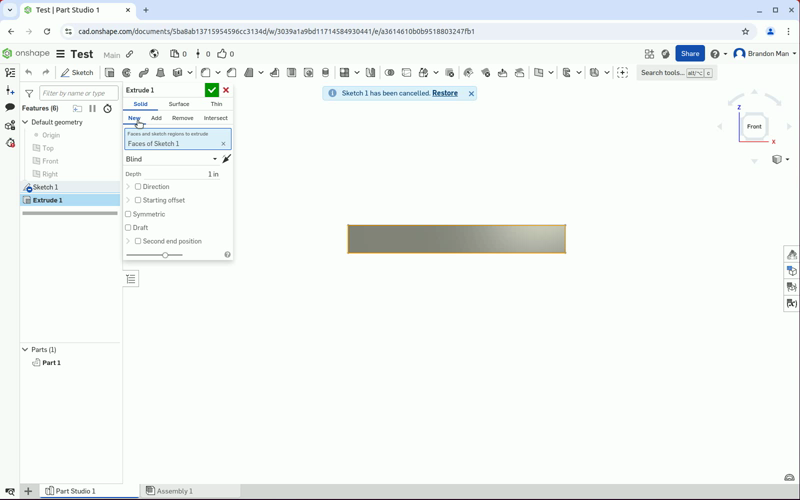
click(137, 120)
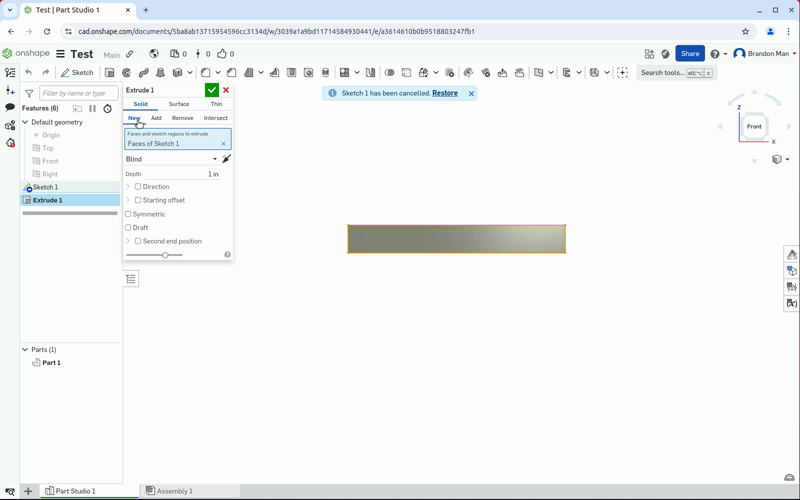
key(tab, 4)
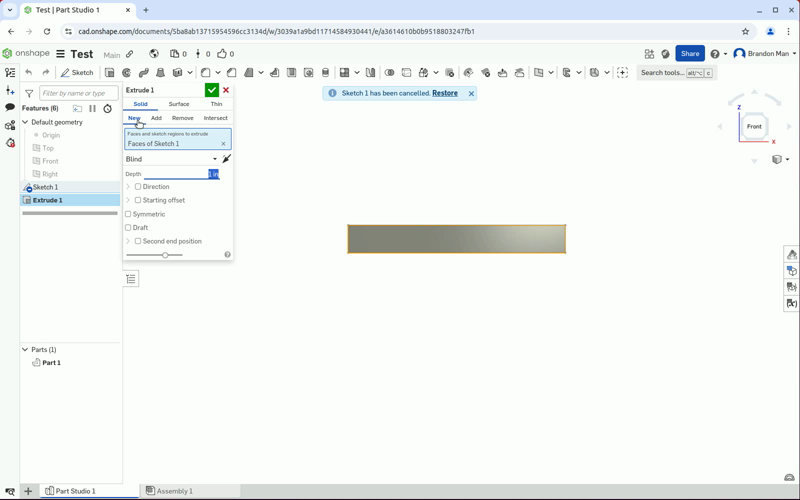
text(6.258)
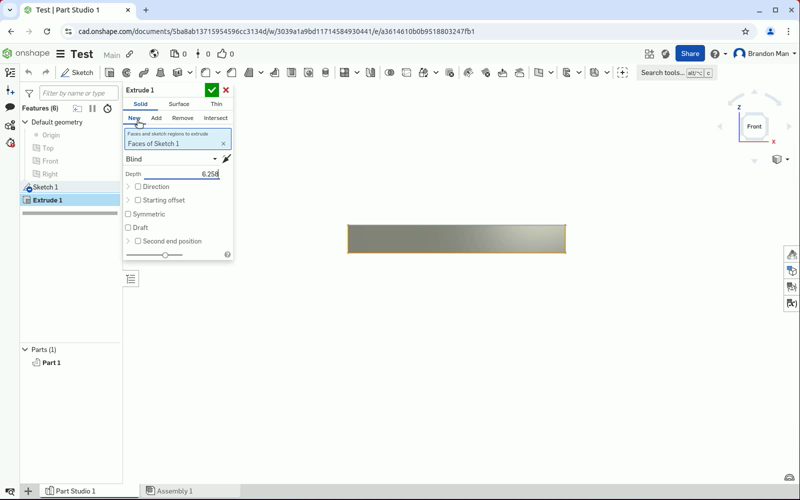
key(enter)
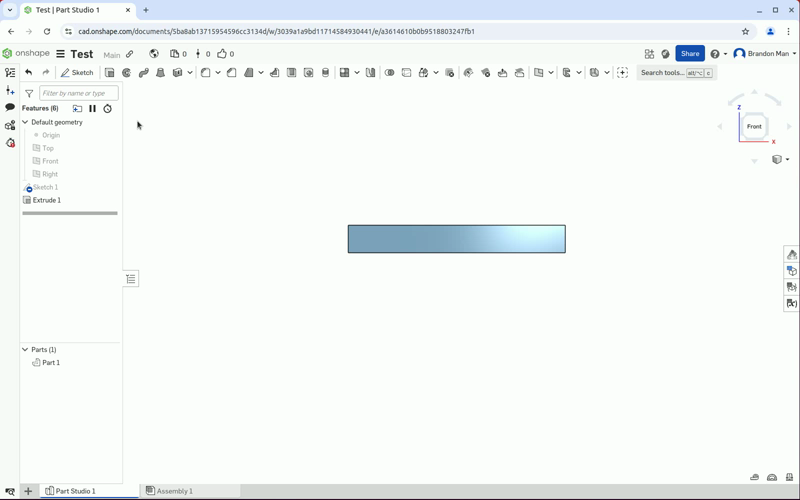
key(shift+h)
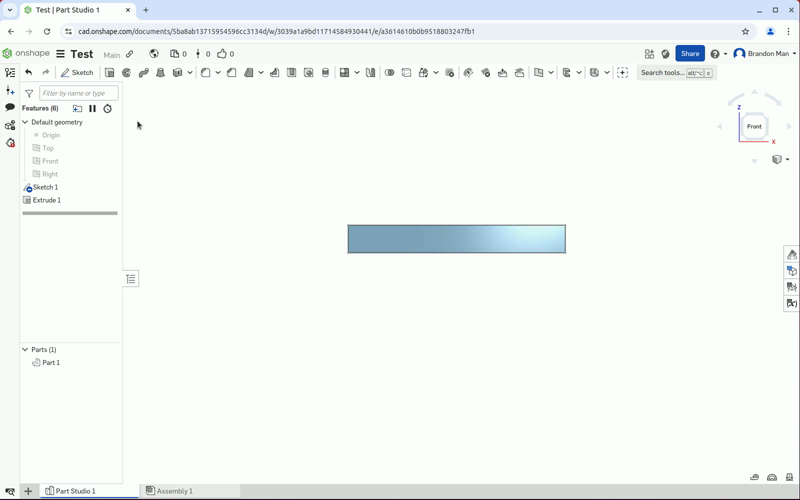
key(shift+h)
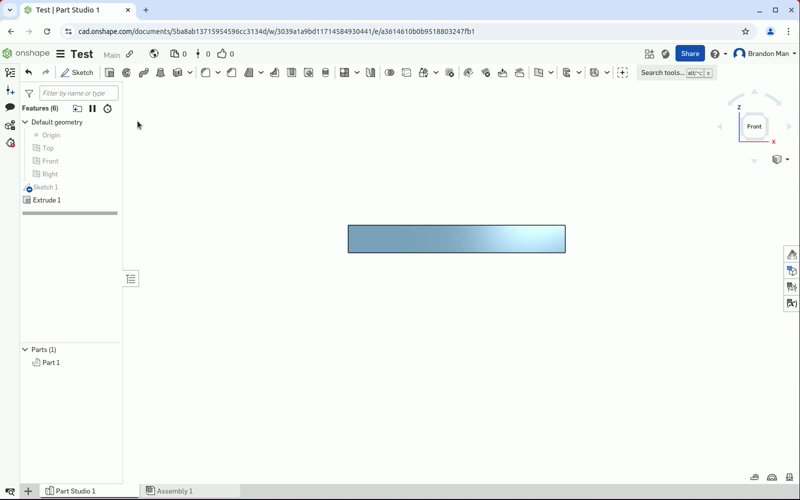
mouse_move(73, 189)
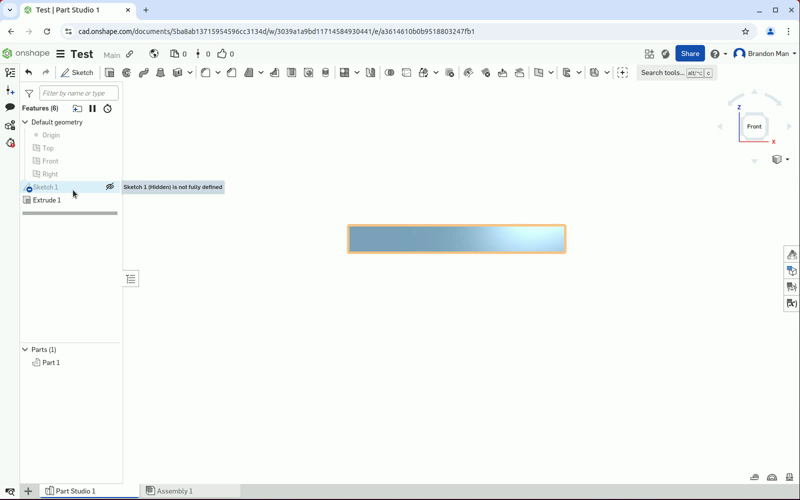
click(73, 189)
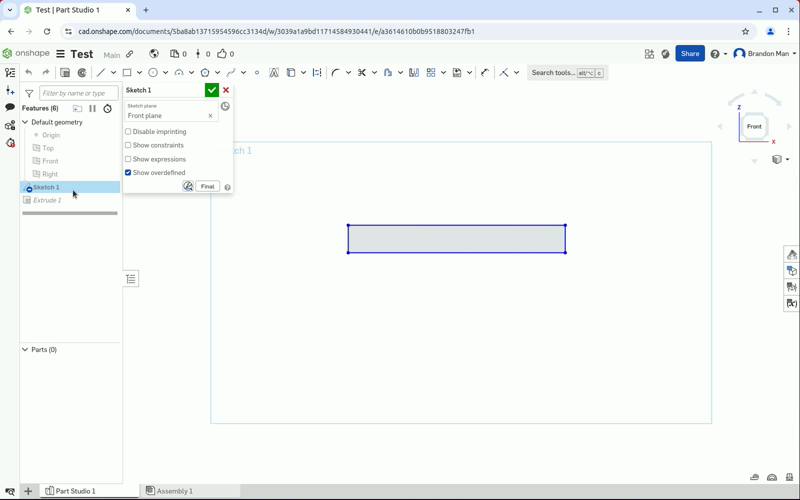
mouse_move(229, 92)
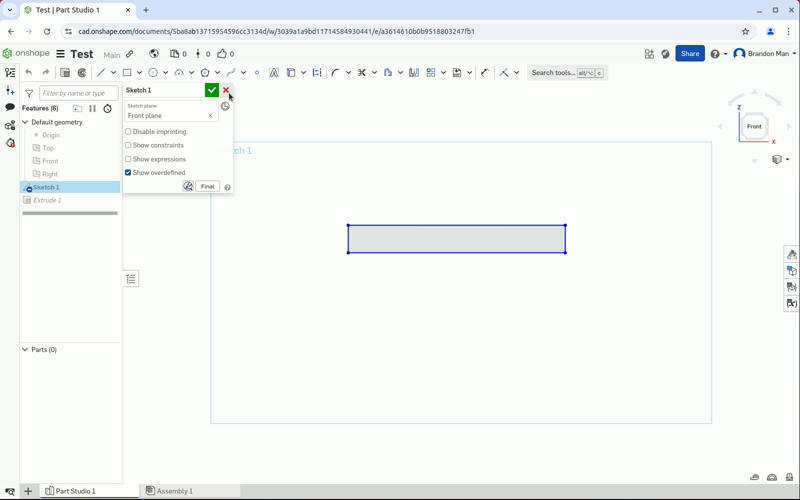
click(229, 92)
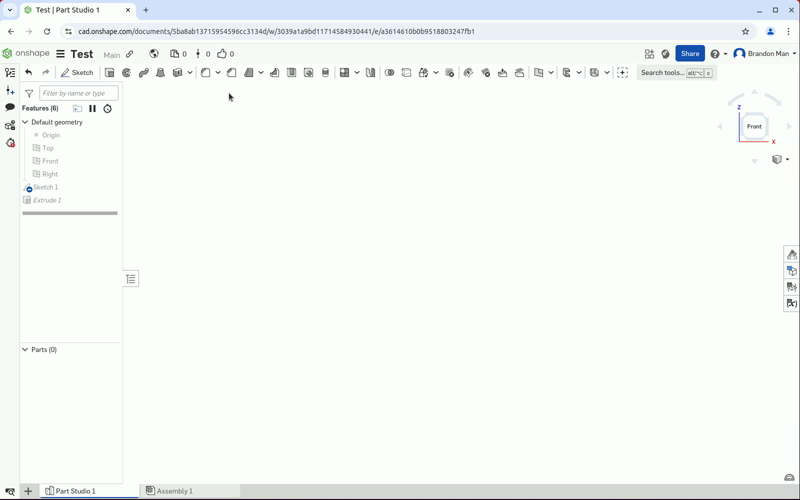
mouse_move(73, 352)
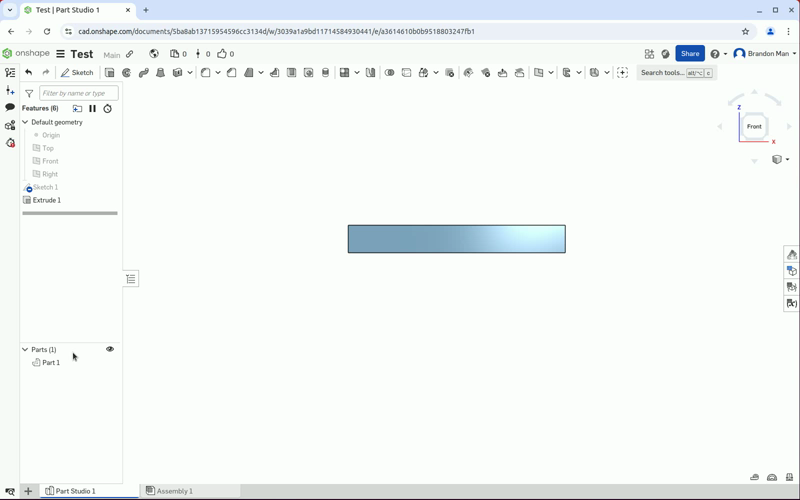
key(y)
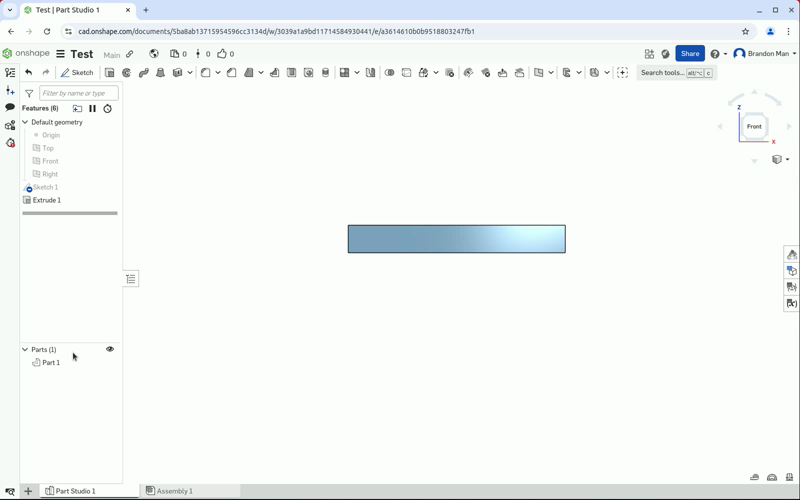
key(shift+p)
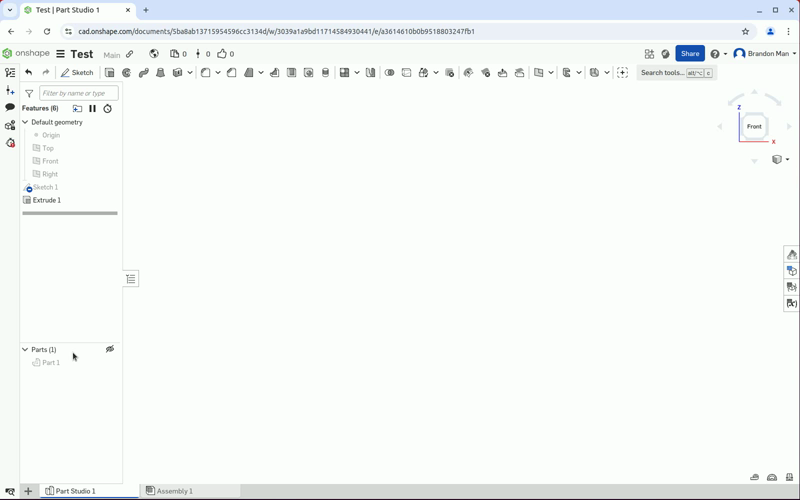
key(space)
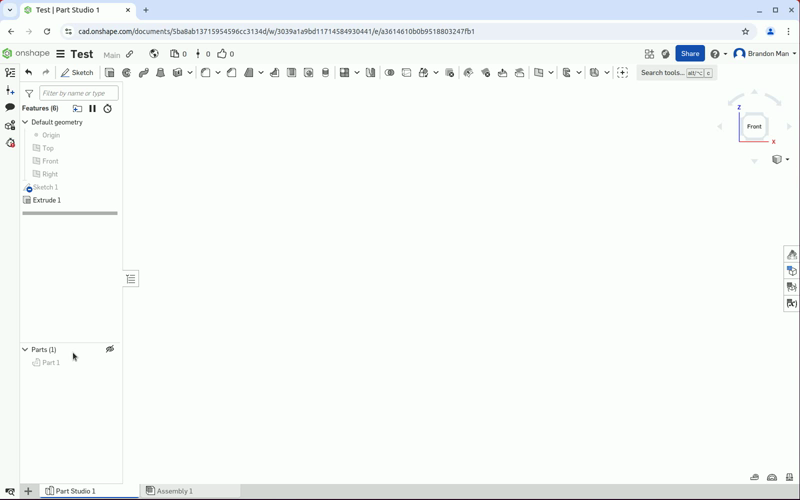
key_down(shift)
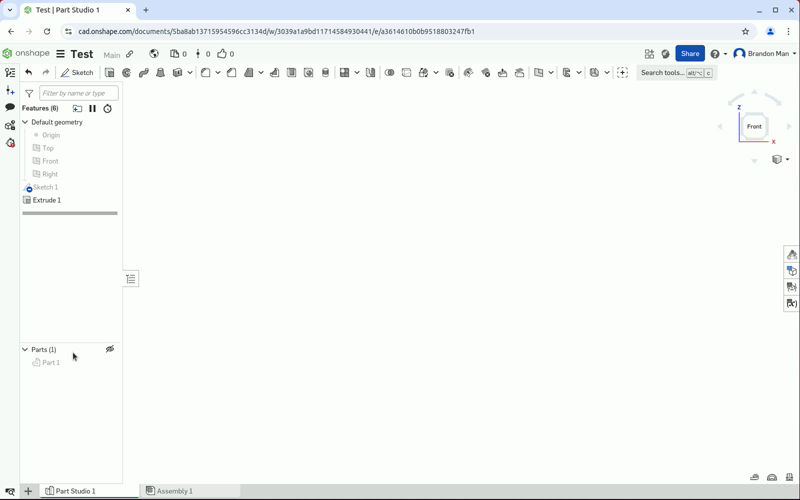
key(left)
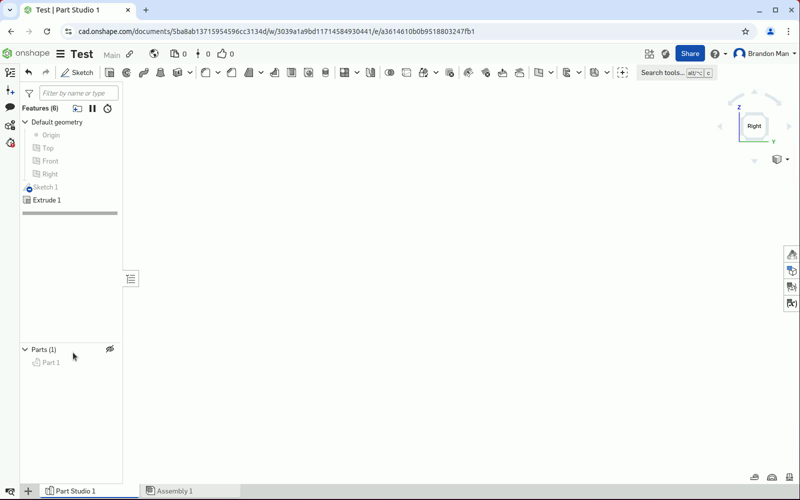
key_up(shift)
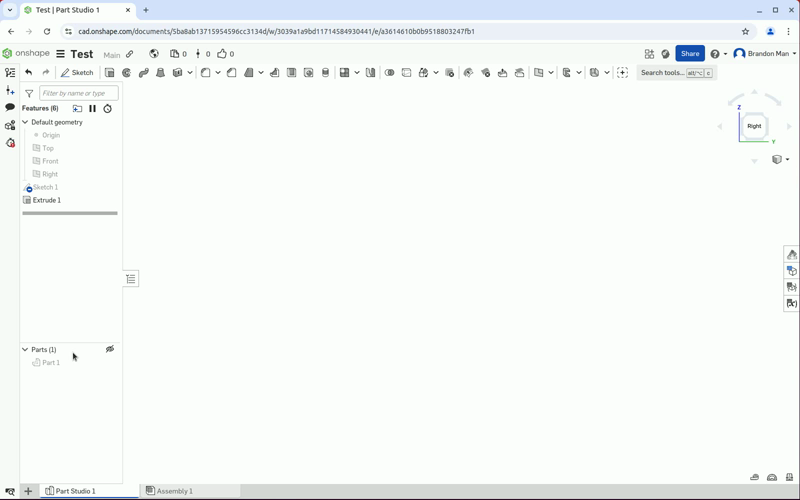
mouse_move(73, 352)
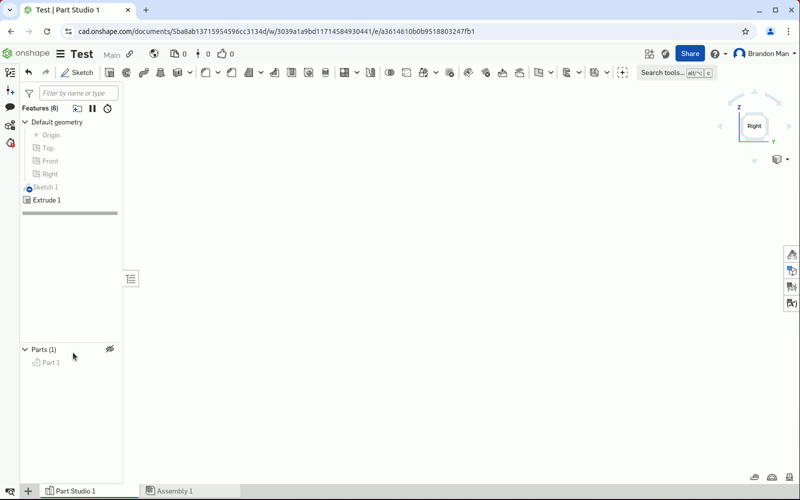
key(shift+y)
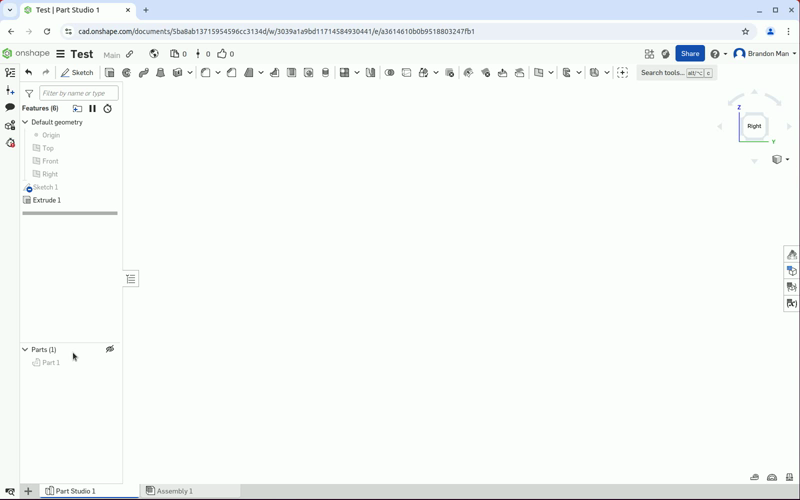
key(shift+s)
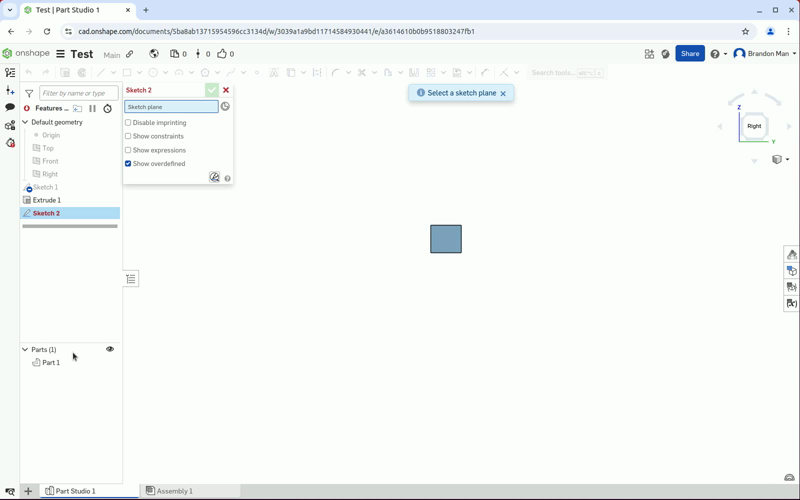
mouse_move(73, 176)
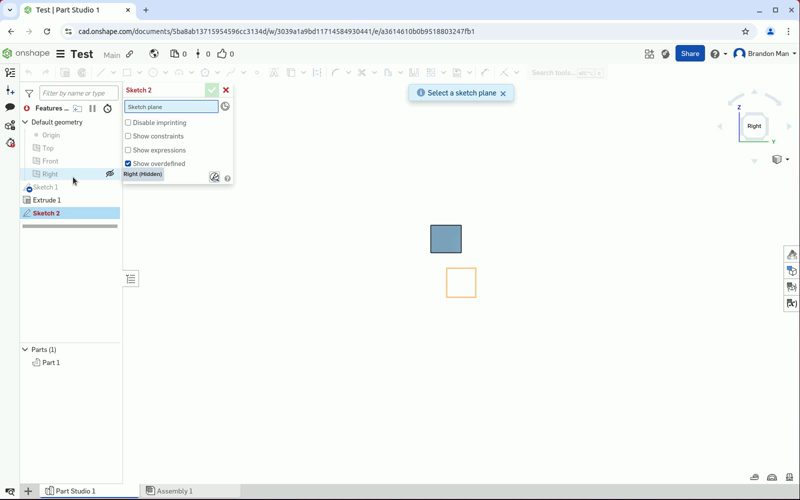
click(73, 176)
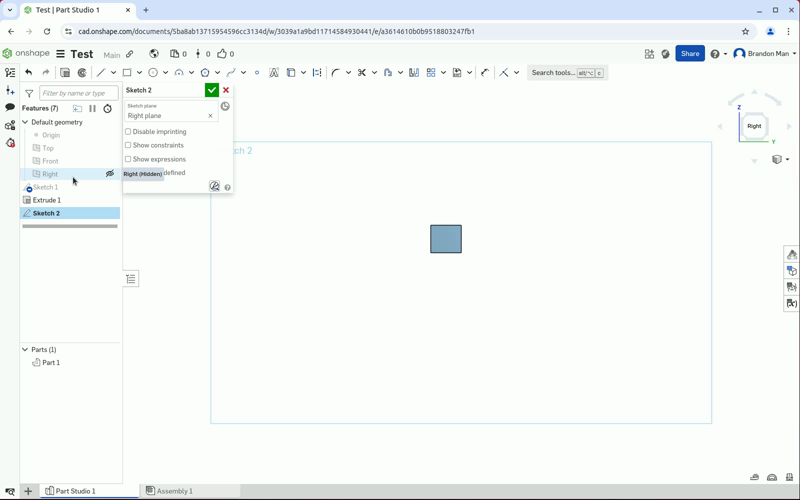
mouse_move(73, 352)
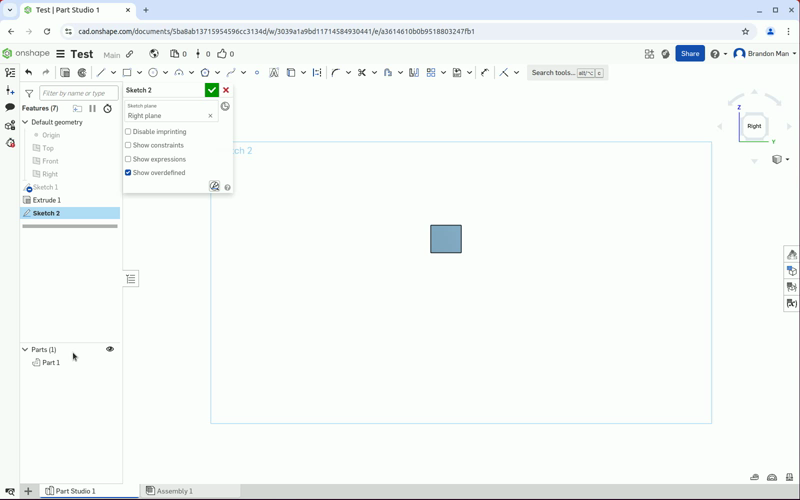
key(y)
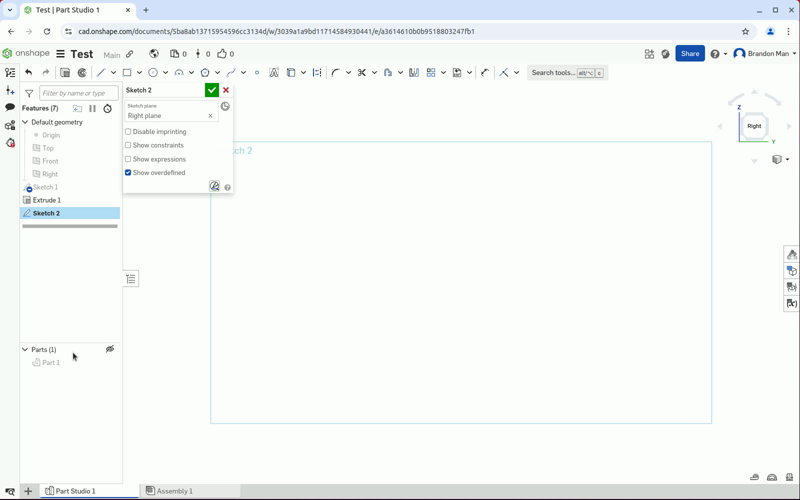
key(l)
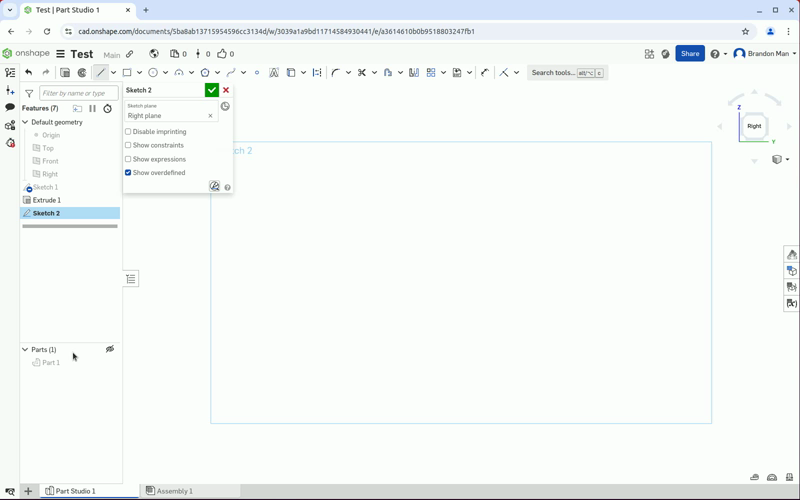
key_down(shift)
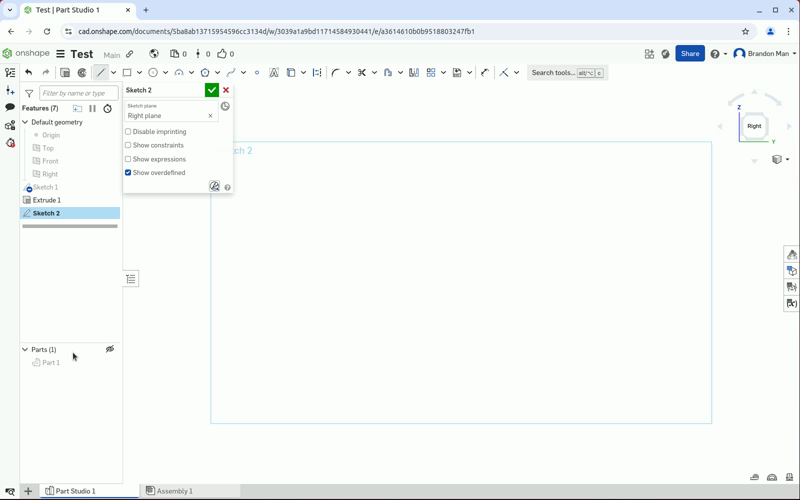
mouse_move(419, 252)
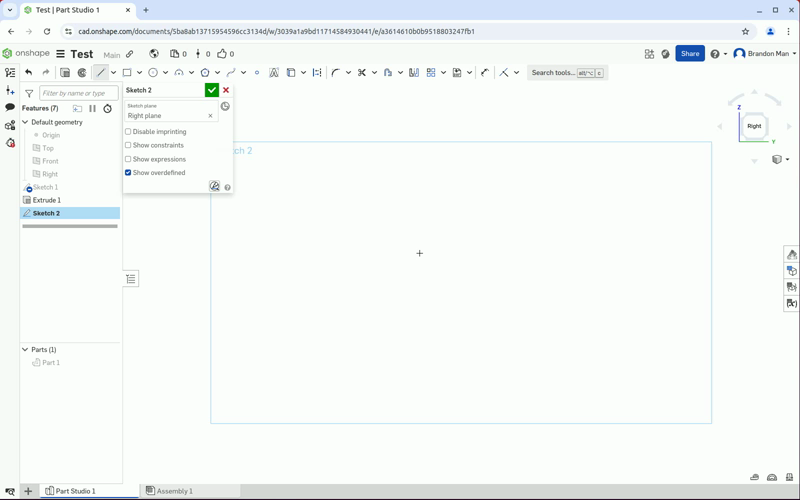
click(419, 252)
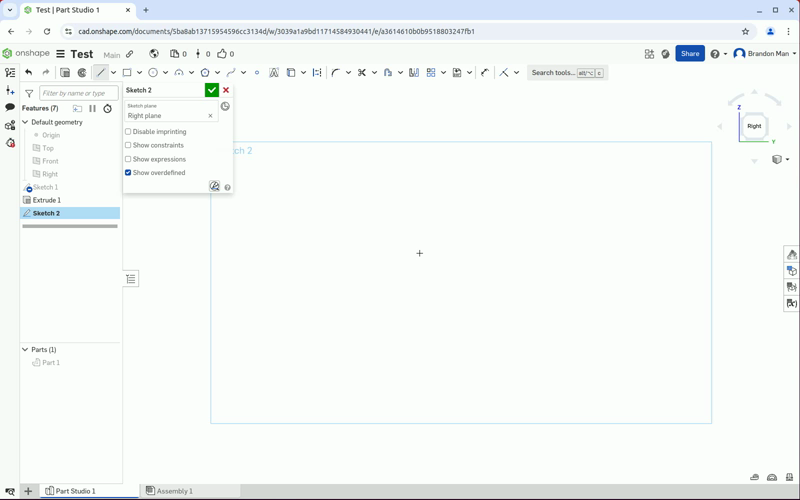
key_up(shift)
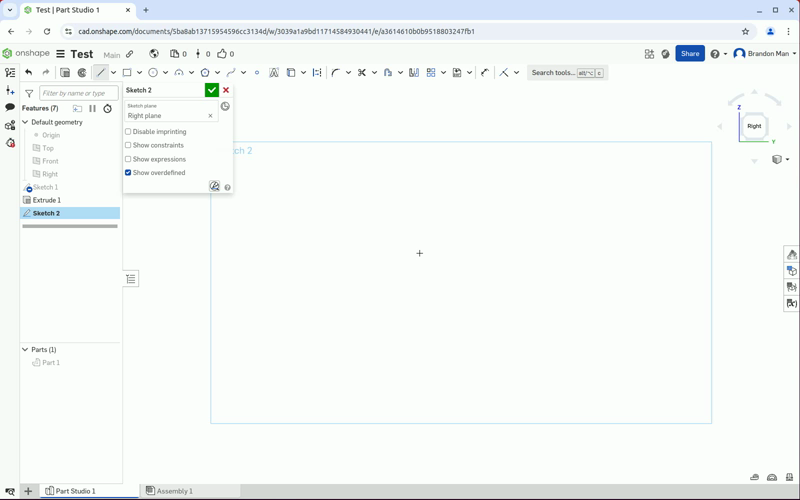
key_down(shift)
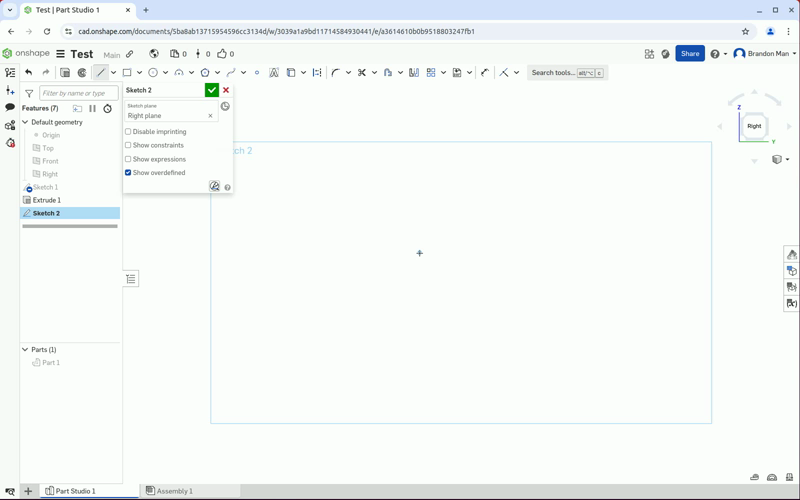
mouse_move(449, 252)
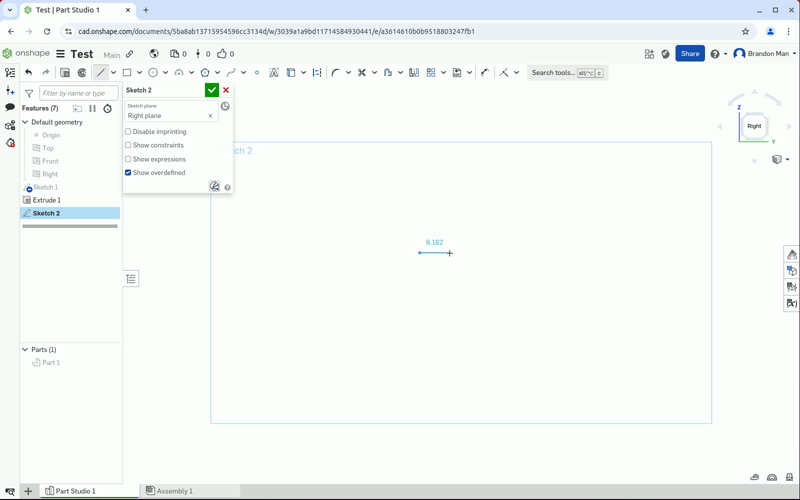
mouse_move(430, 252)
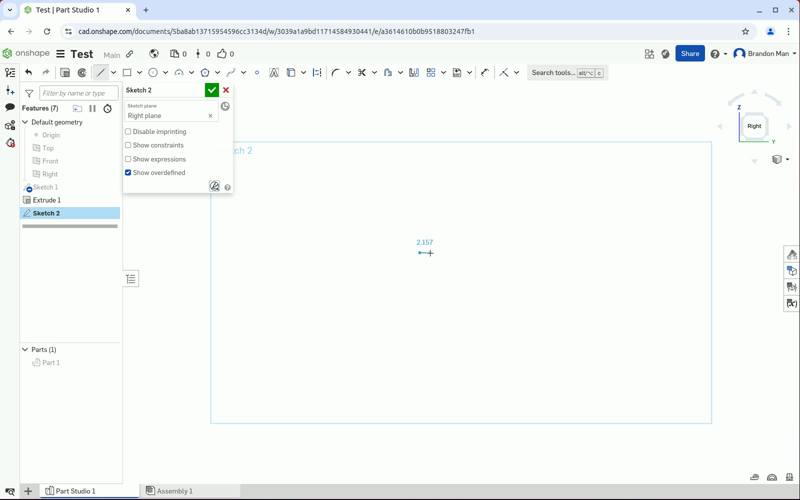
click(430, 252)
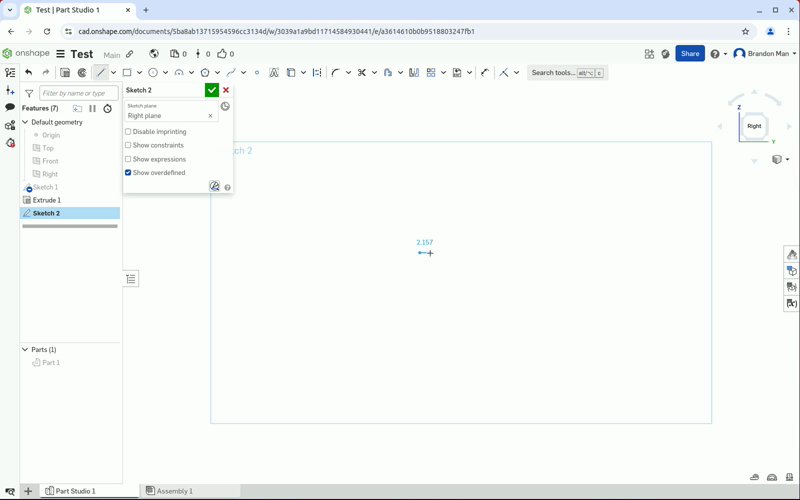
key_up(shift)
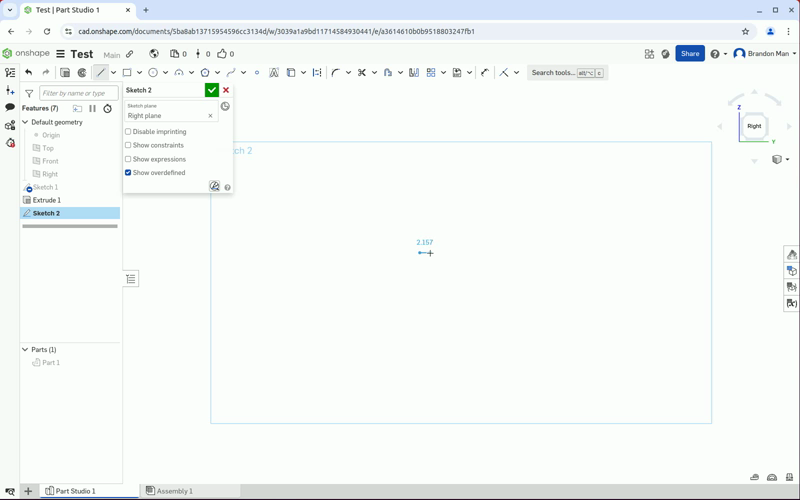
key_down(shift)
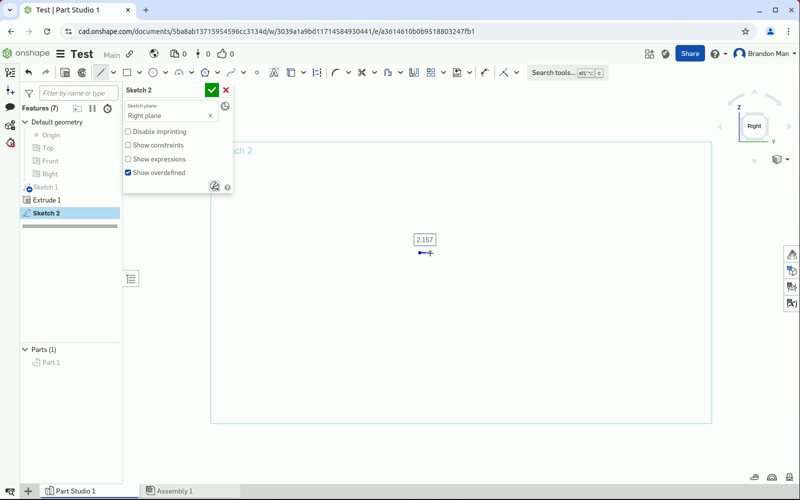
mouse_move(460, 252)
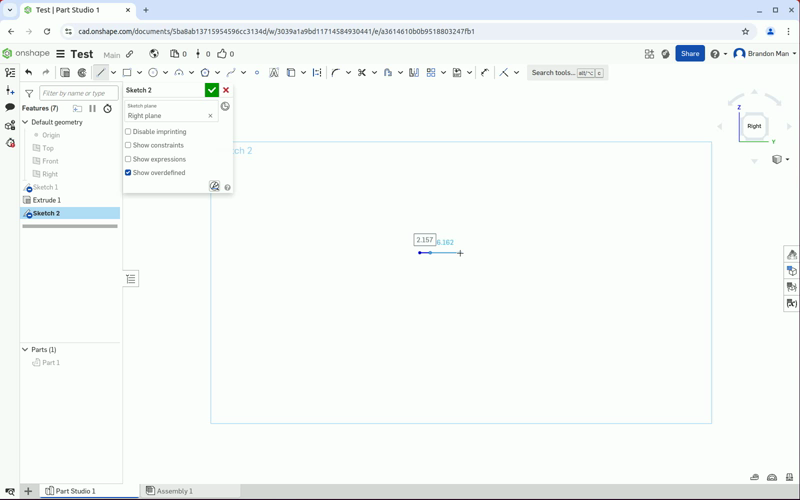
mouse_move(430, 224)
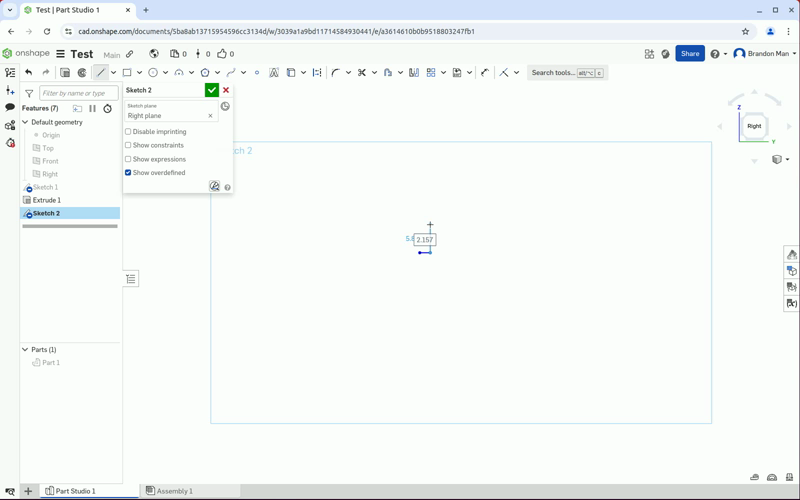
click(430, 224)
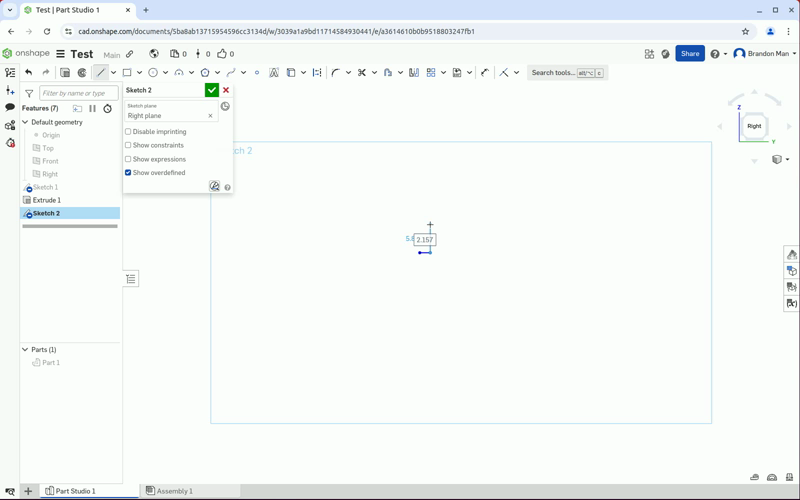
key_up(shift)
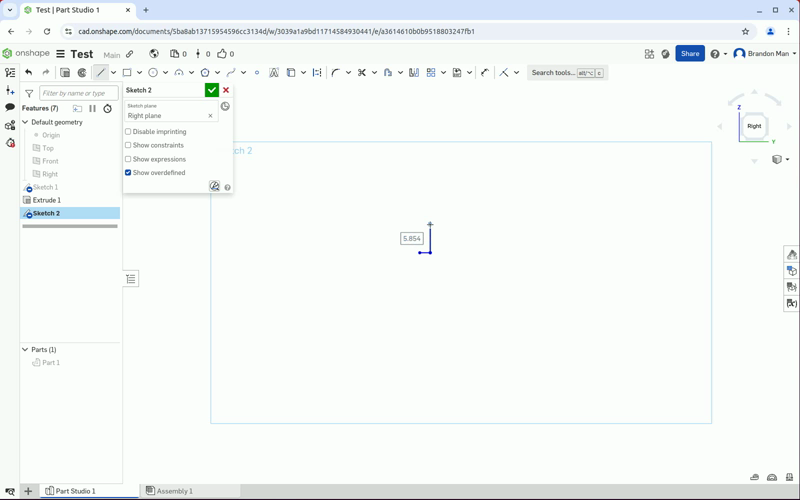
key_down(shift)
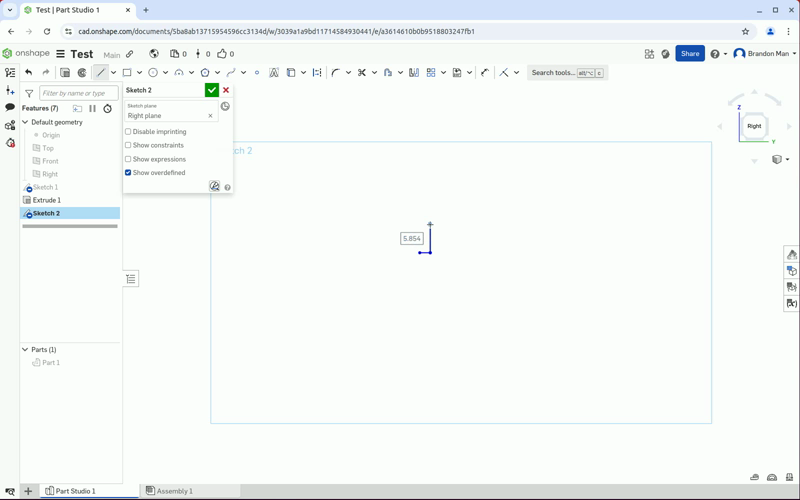
mouse_move(460, 224)
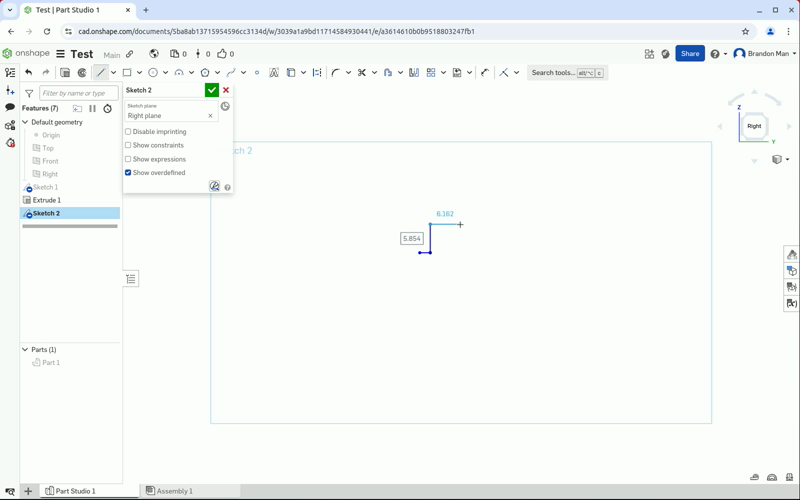
mouse_move(461, 224)
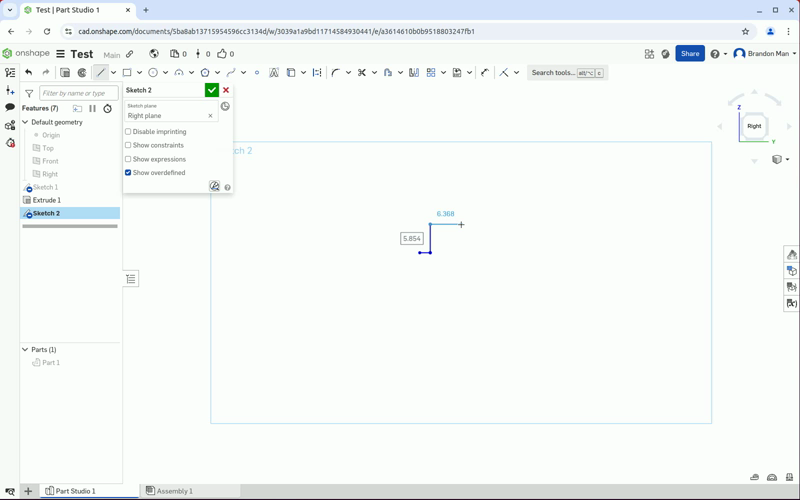
click(461, 224)
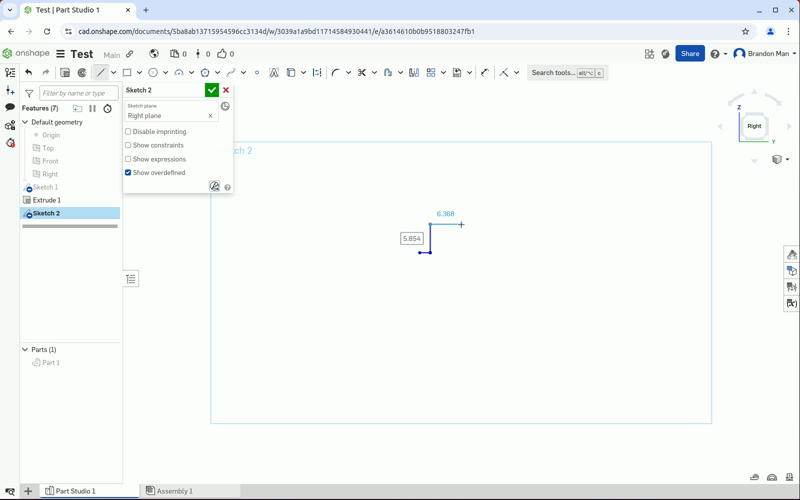
key_up(shift)
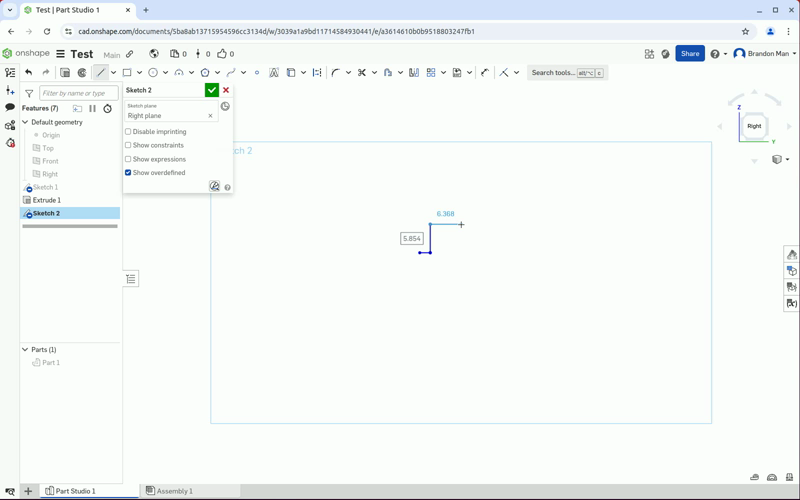
key_down(shift)
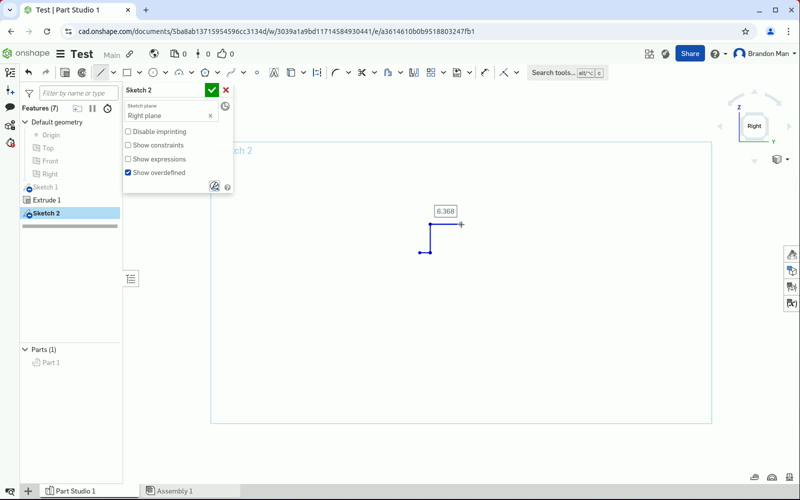
mouse_move(491, 224)
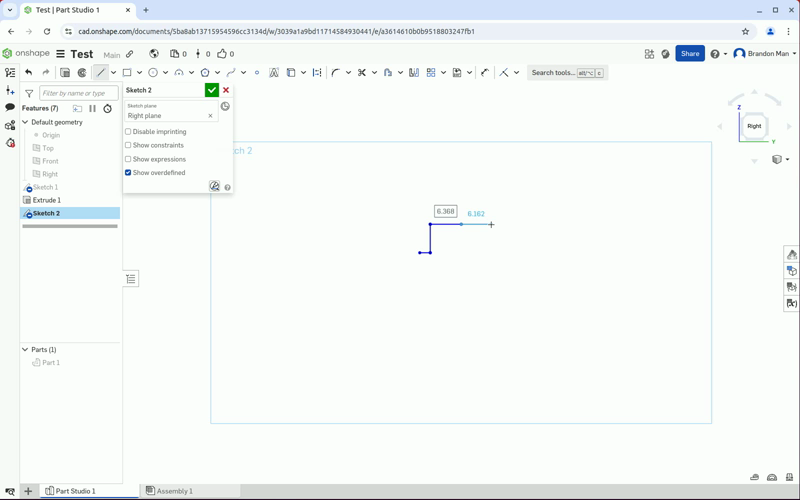
mouse_move(461, 252)
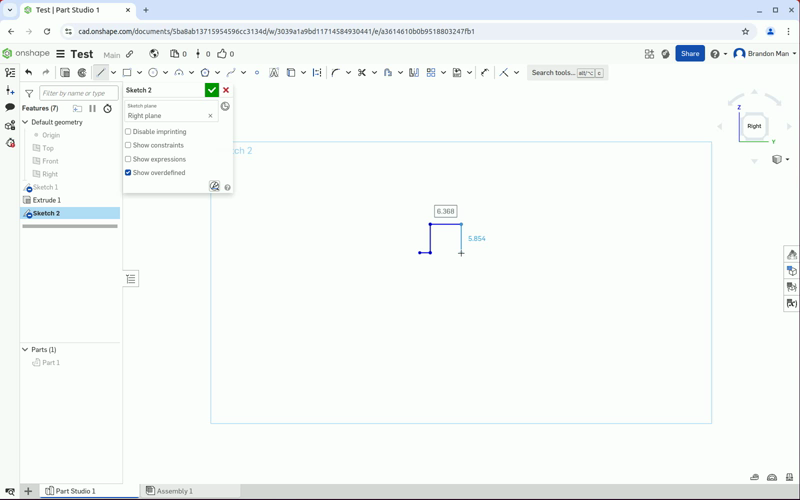
click(461, 252)
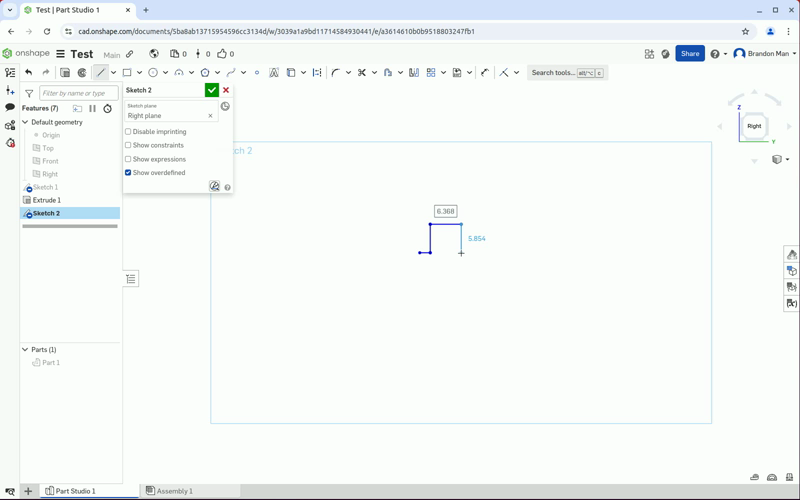
key_up(shift)
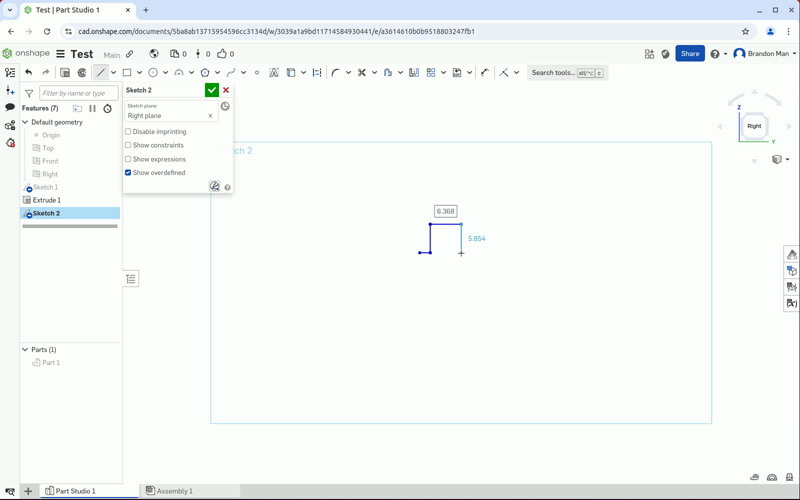
key(esc)
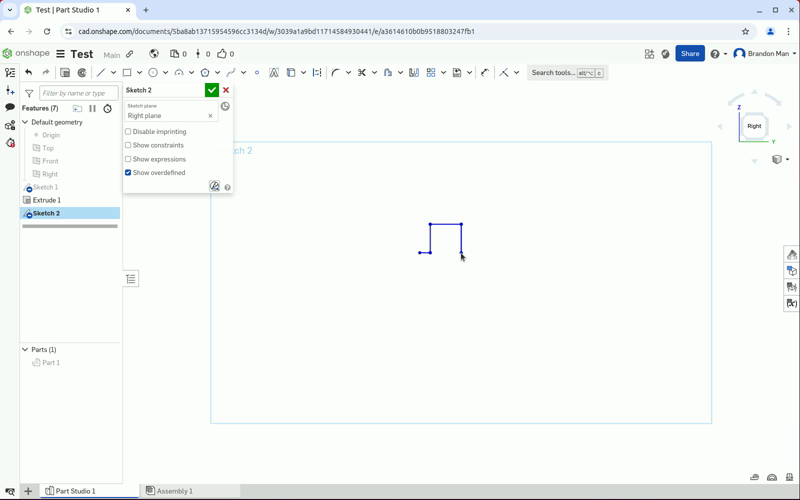
key(a)
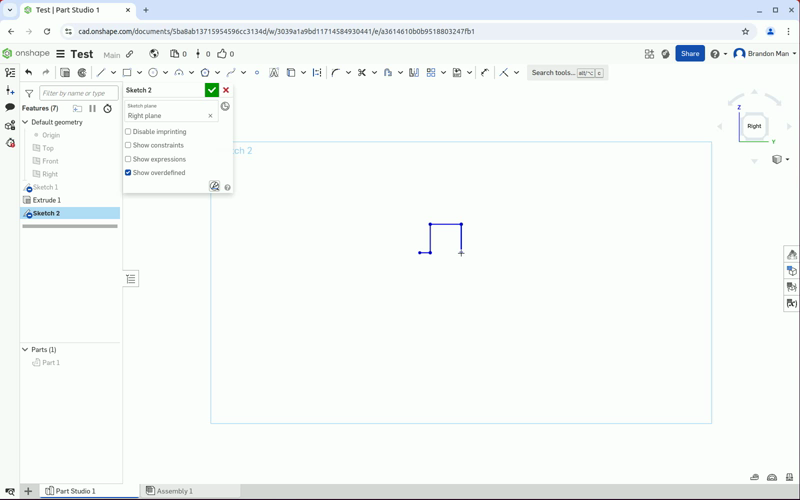
mouse_move(461, 252)
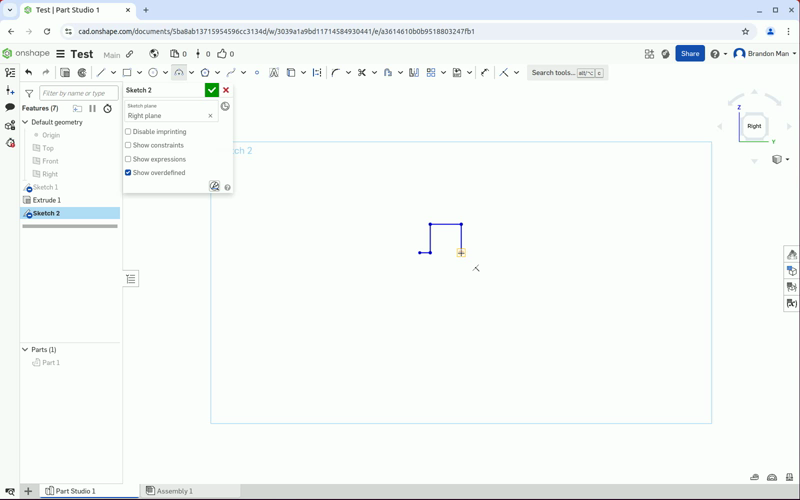
click(461, 252)
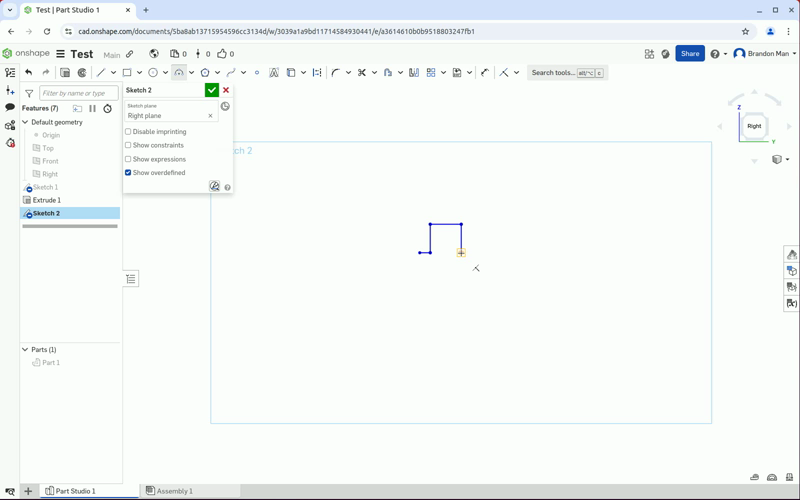
key_down(shift)
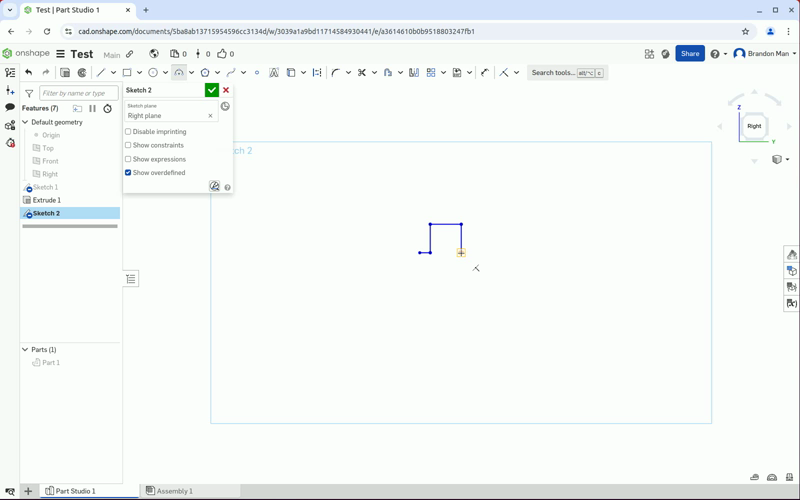
mouse_move(471, 239)
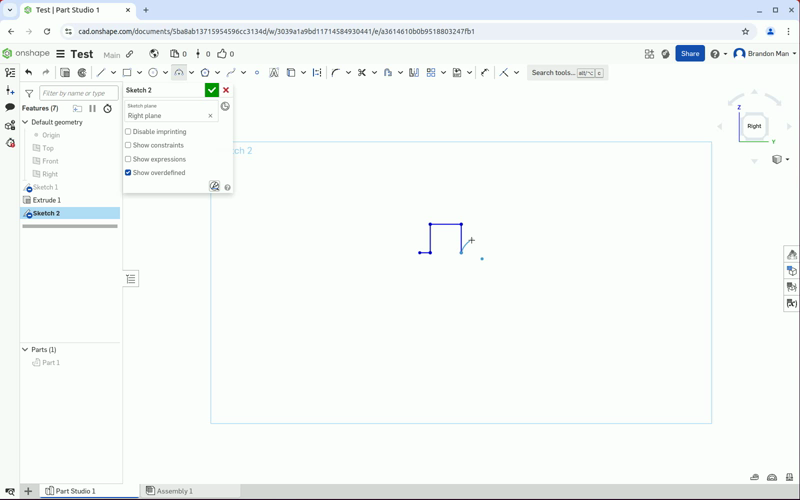
click(471, 239)
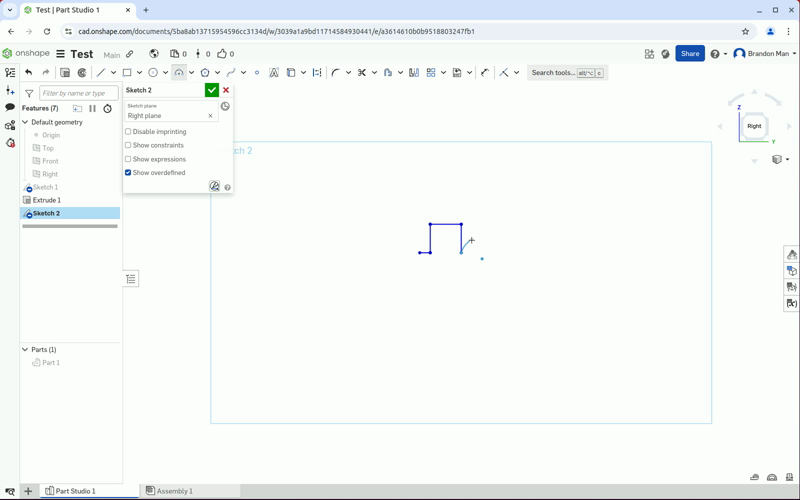
mouse_move(468, 248)
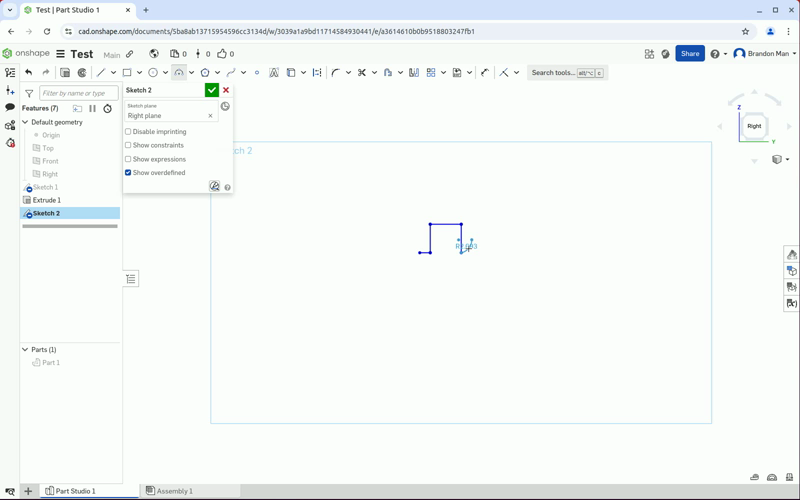
click(468, 248)
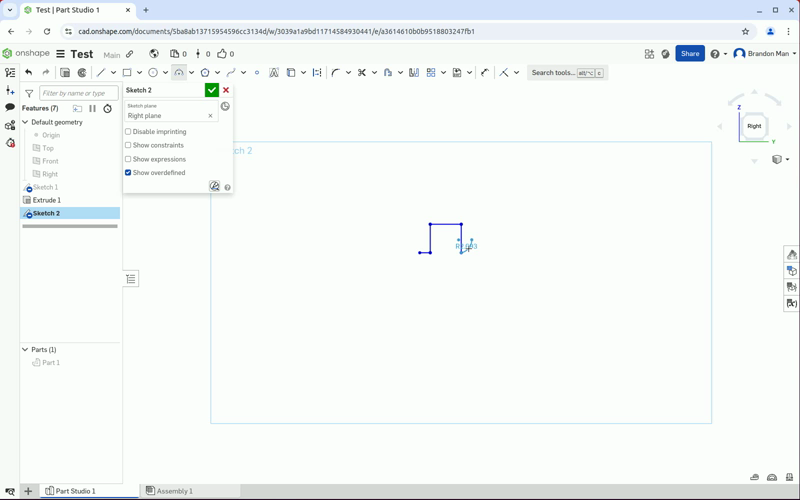
key_up(shift)
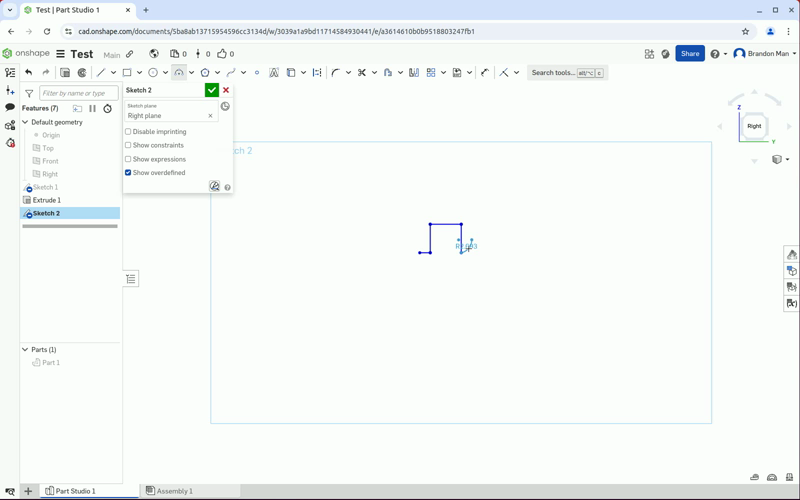
key(esc)
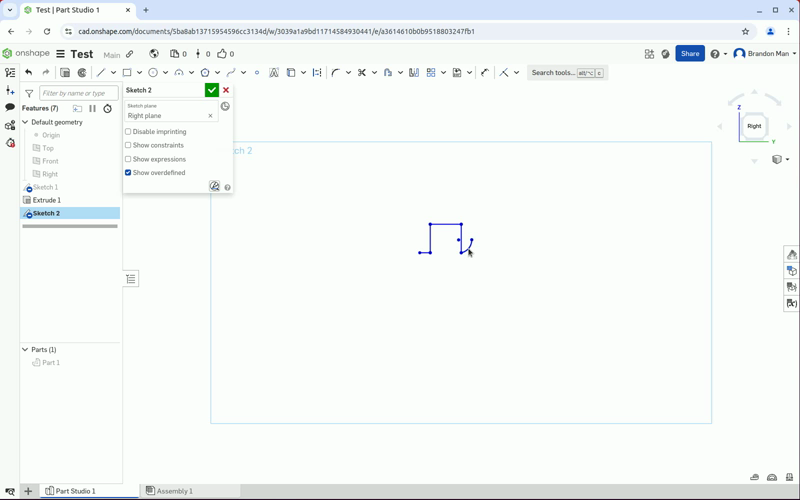
key(l)
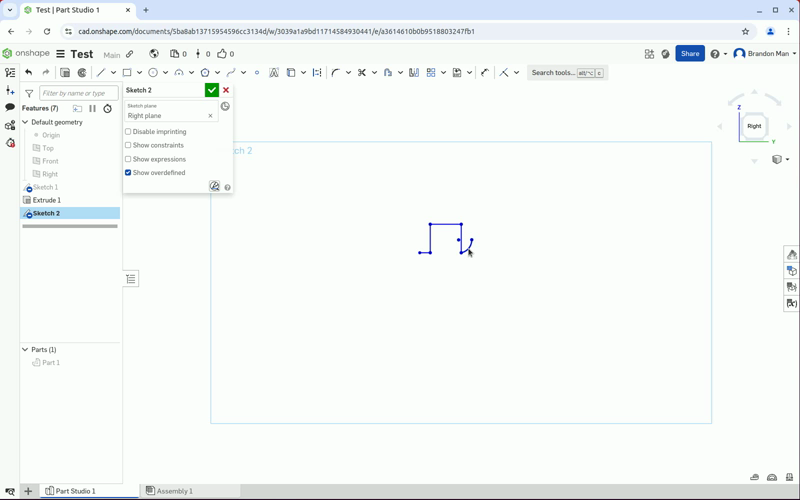
mouse_move(471, 239)
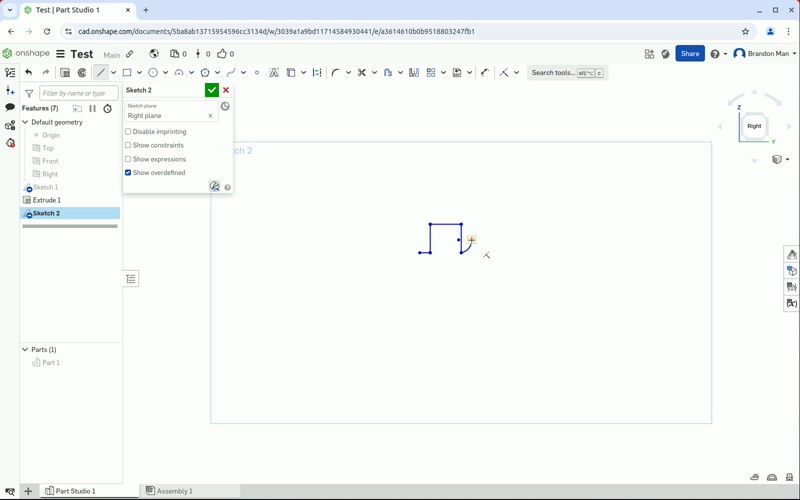
click(471, 239)
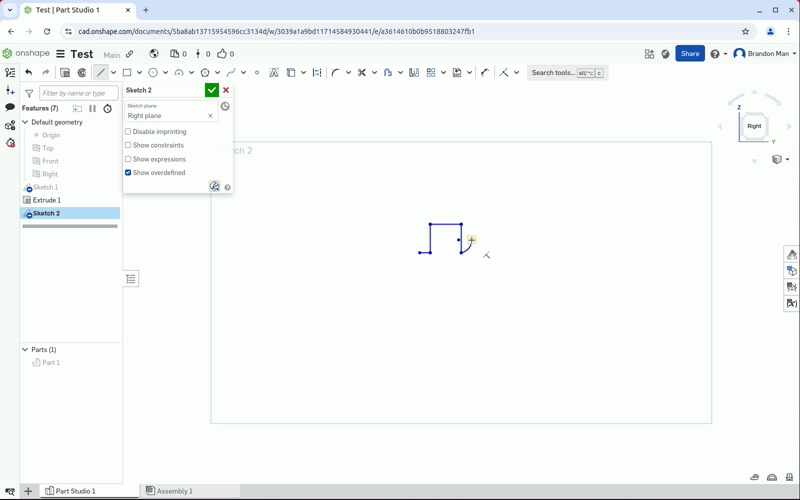
key_down(shift)
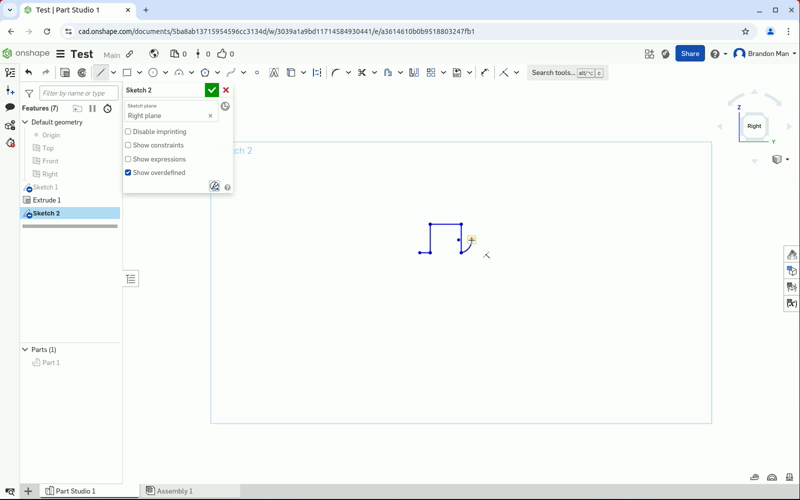
mouse_move(501, 239)
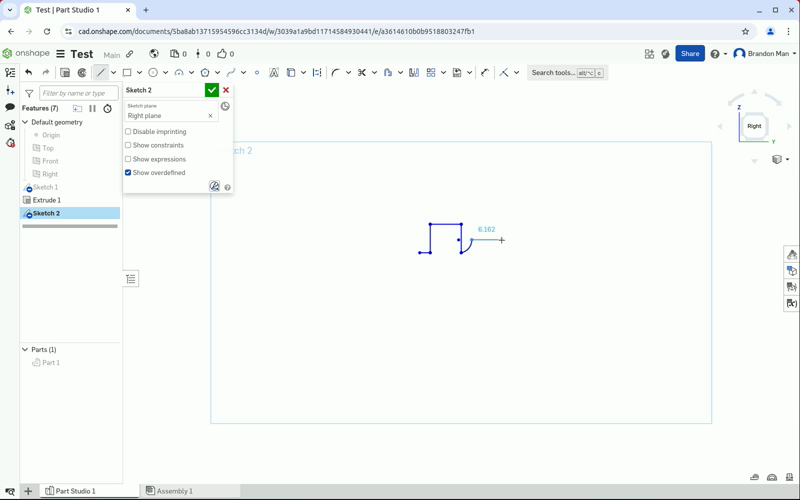
mouse_move(471, 227)
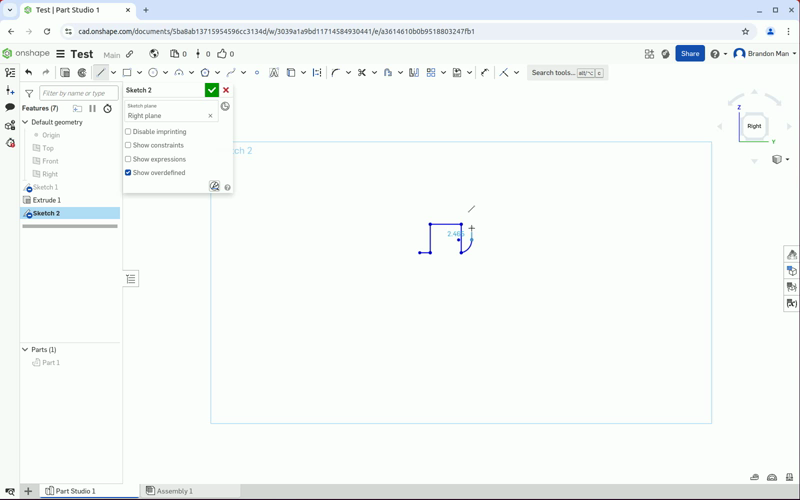
click(471, 227)
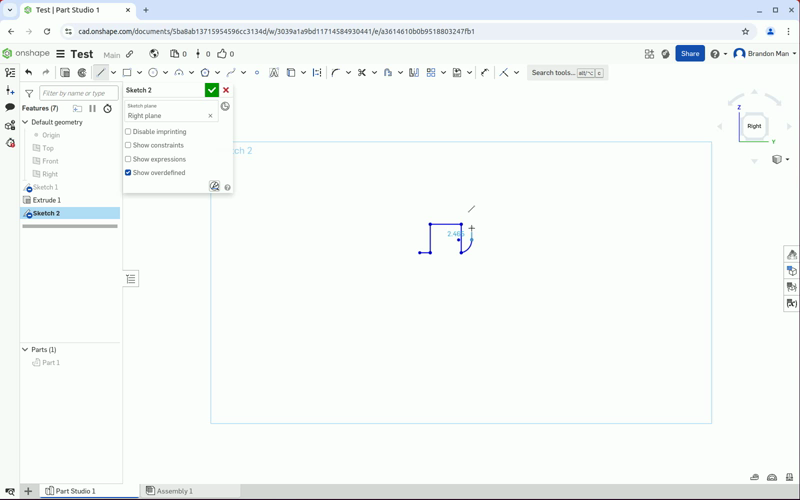
key_up(shift)
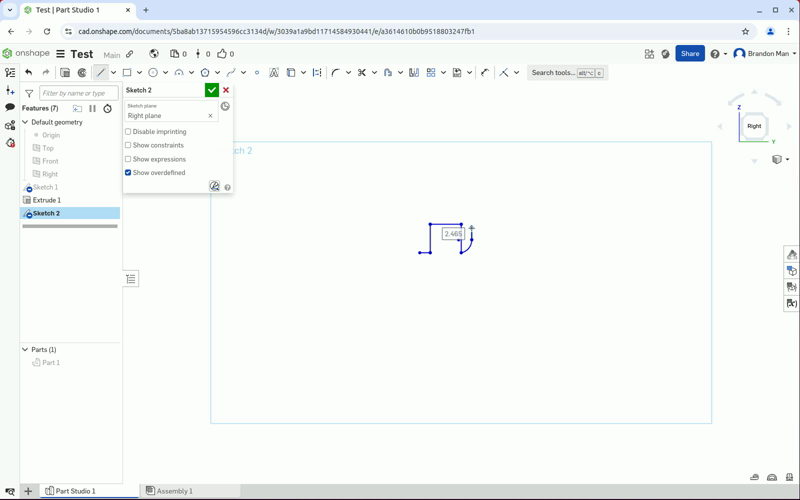
key(esc)
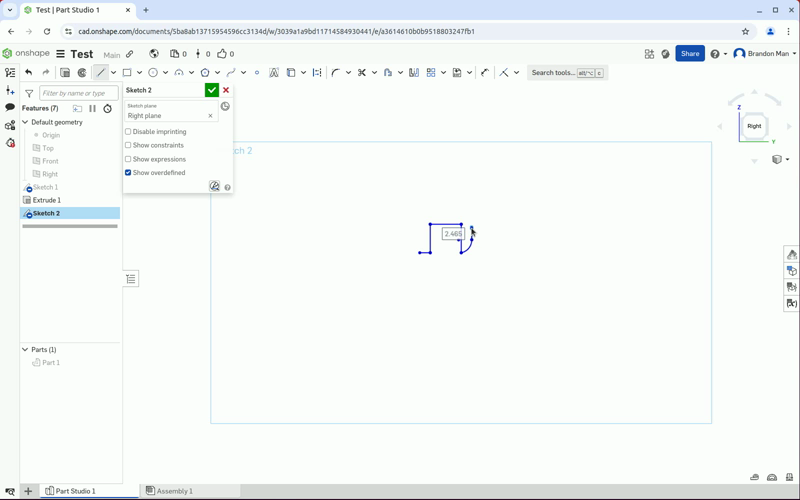
key(a)
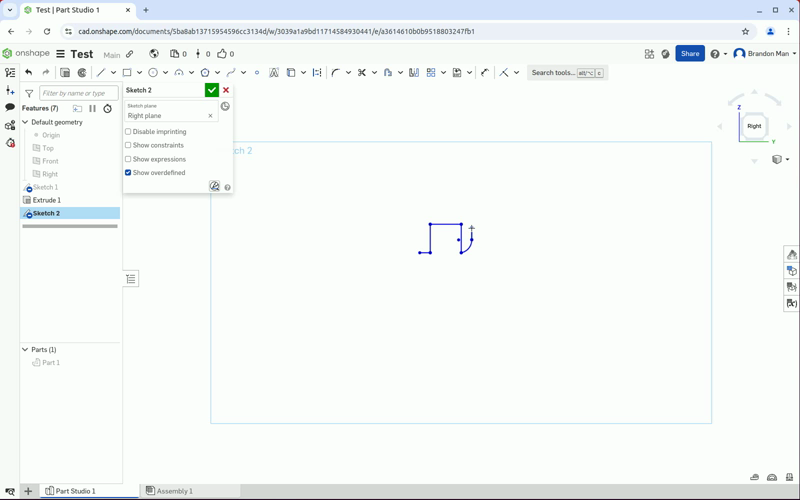
mouse_move(471, 227)
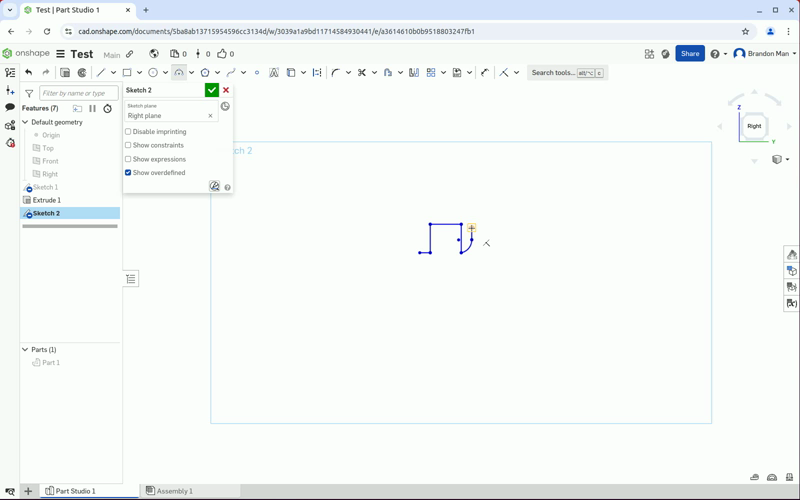
click(471, 227)
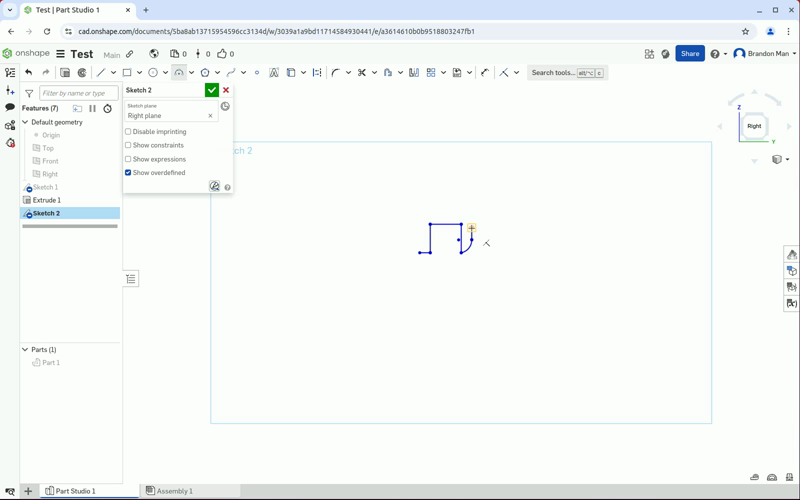
key_down(shift)
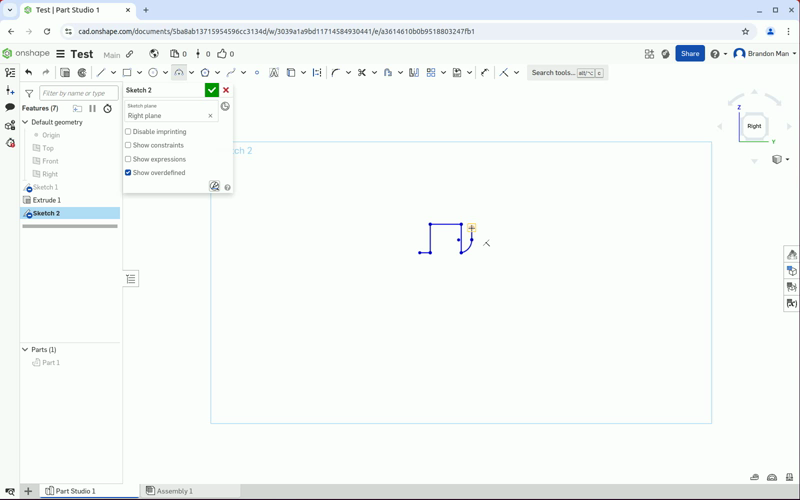
mouse_move(458, 213)
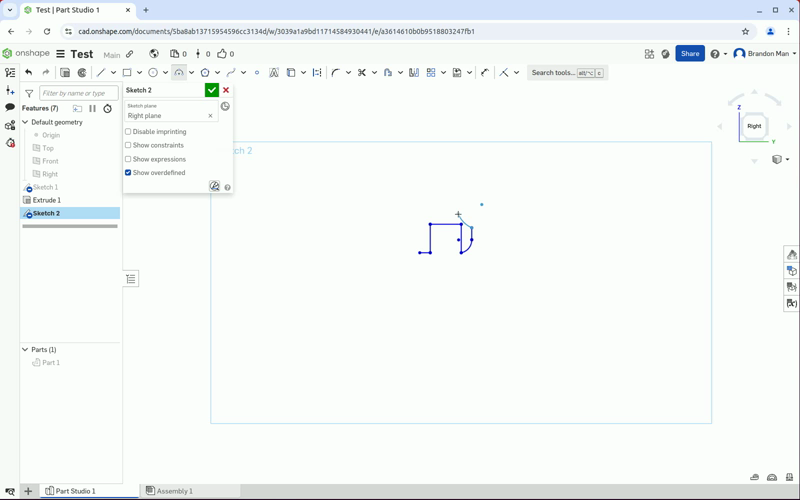
click(458, 213)
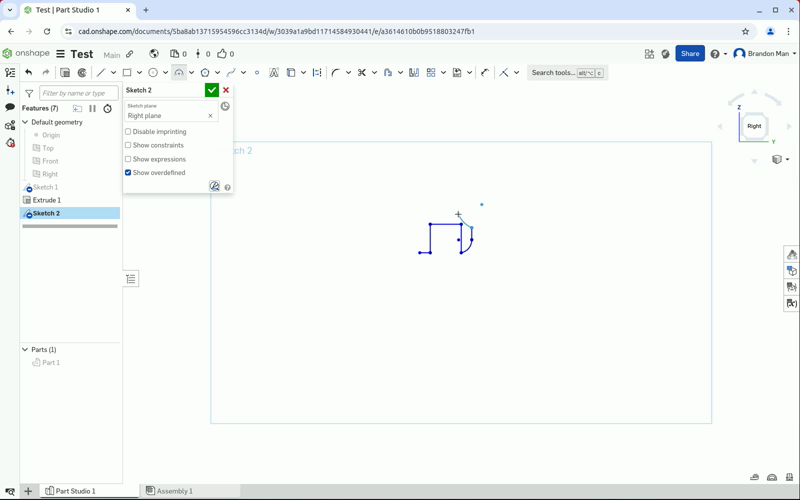
mouse_move(467, 218)
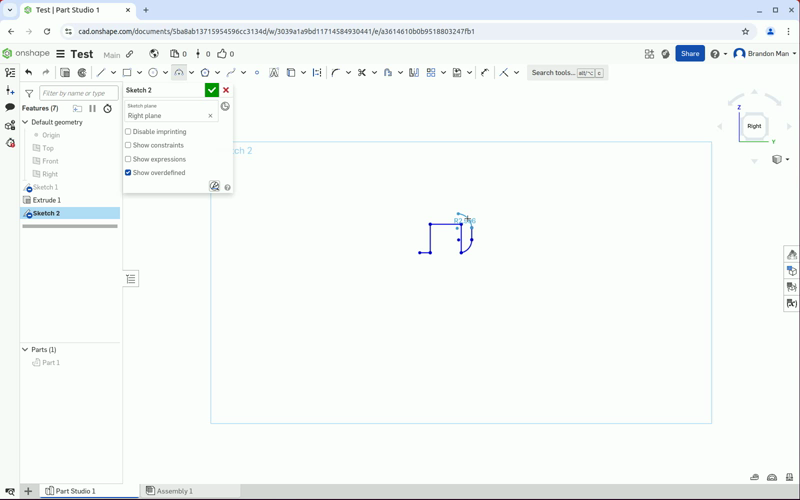
click(467, 218)
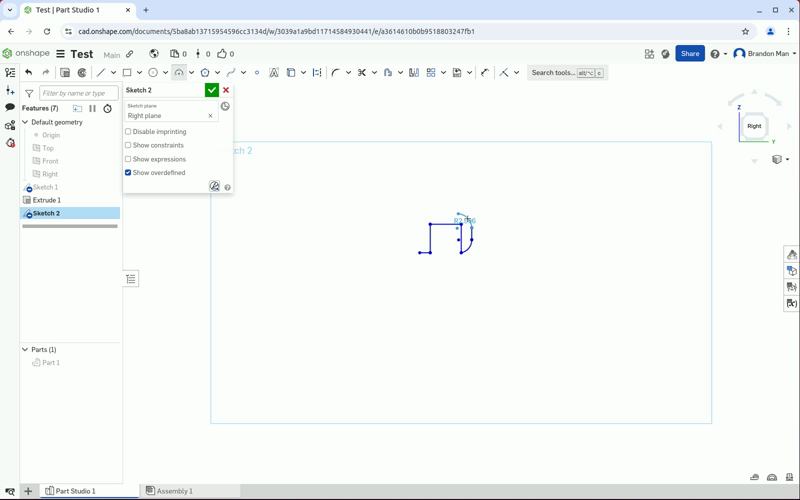
key_up(shift)
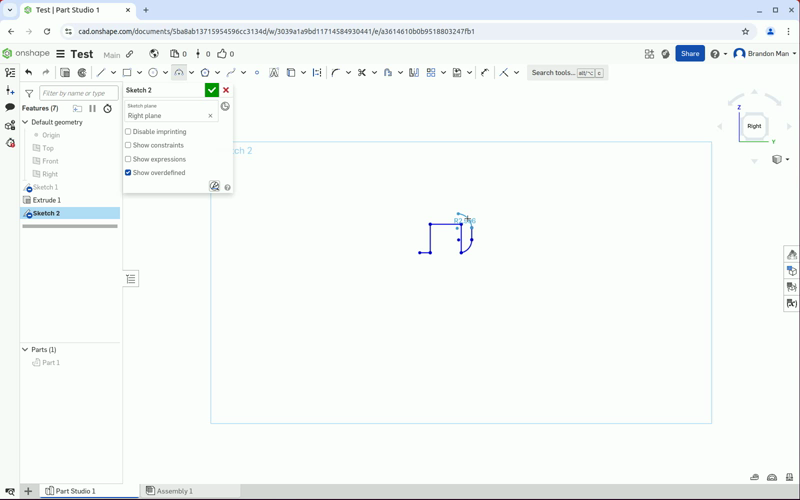
key(esc)
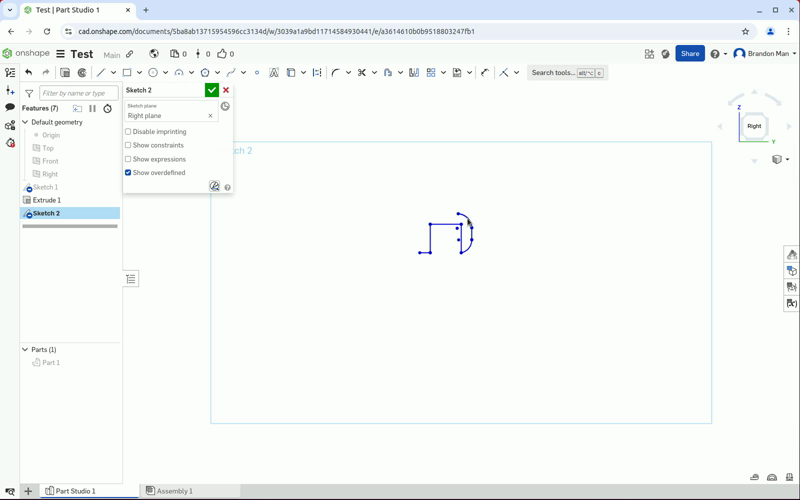
key(l)
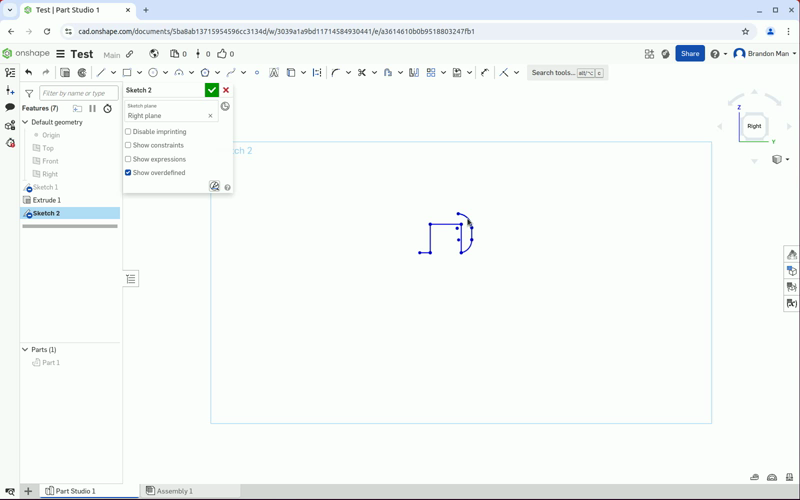
mouse_move(458, 213)
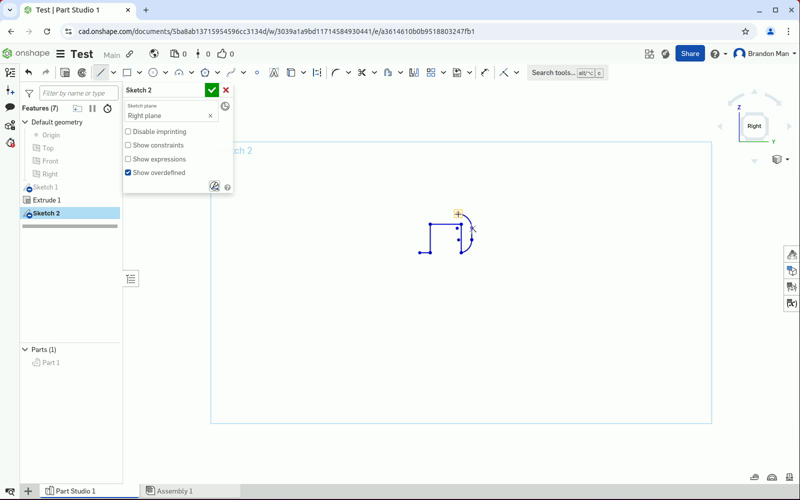
click(458, 213)
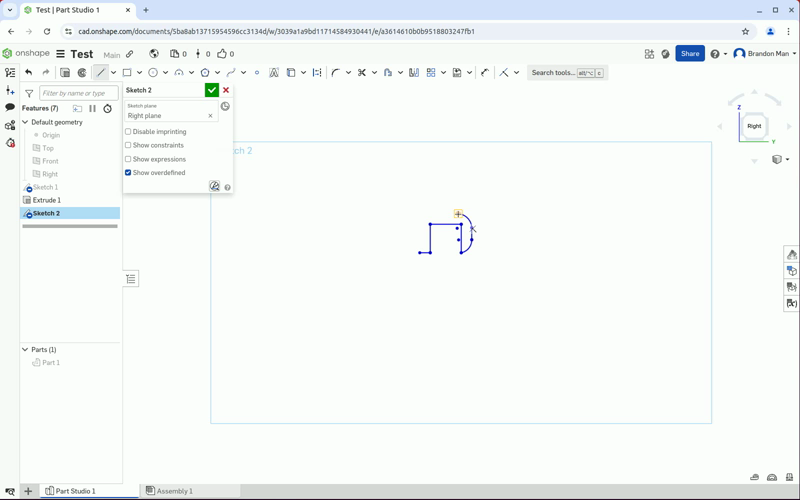
key_down(shift)
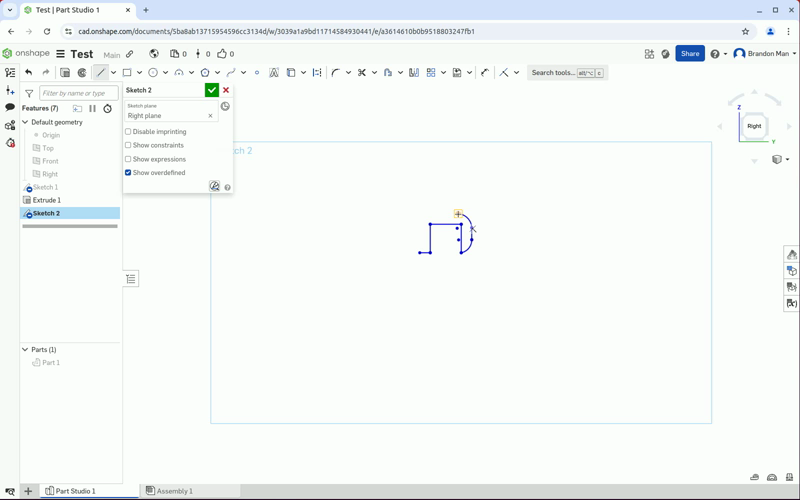
mouse_move(488, 213)
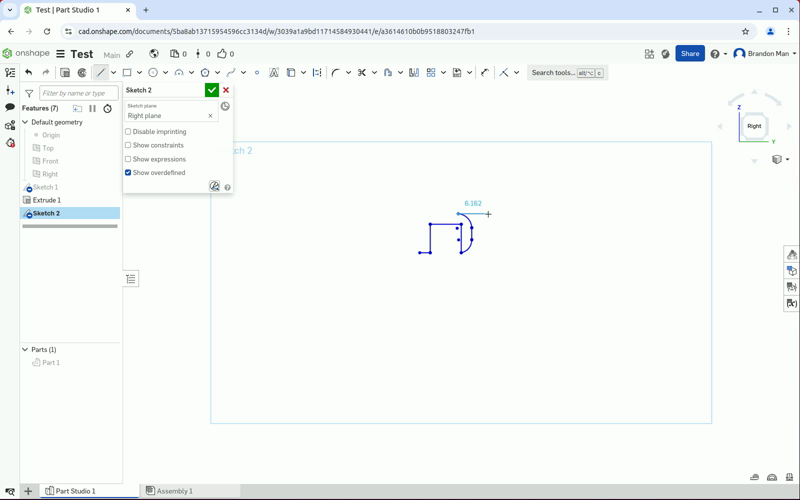
mouse_move(434, 213)
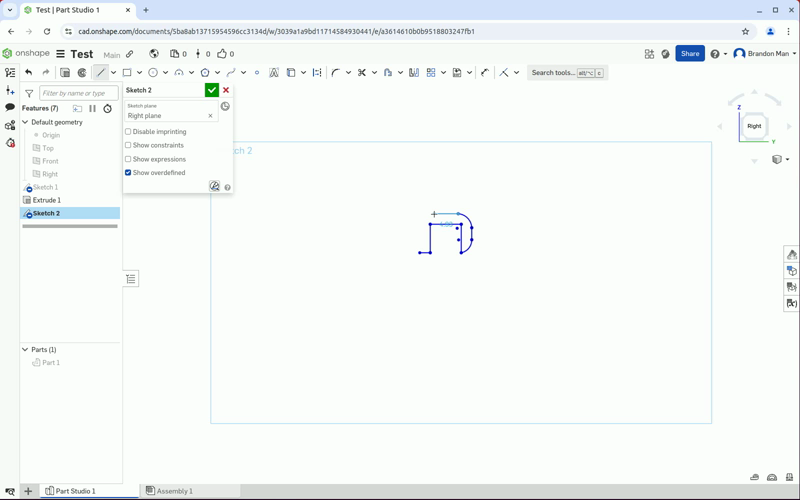
click(434, 213)
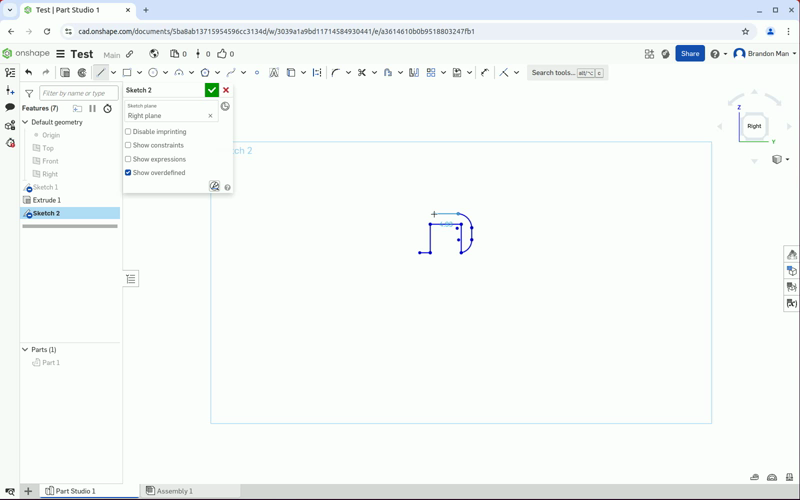
key_up(shift)
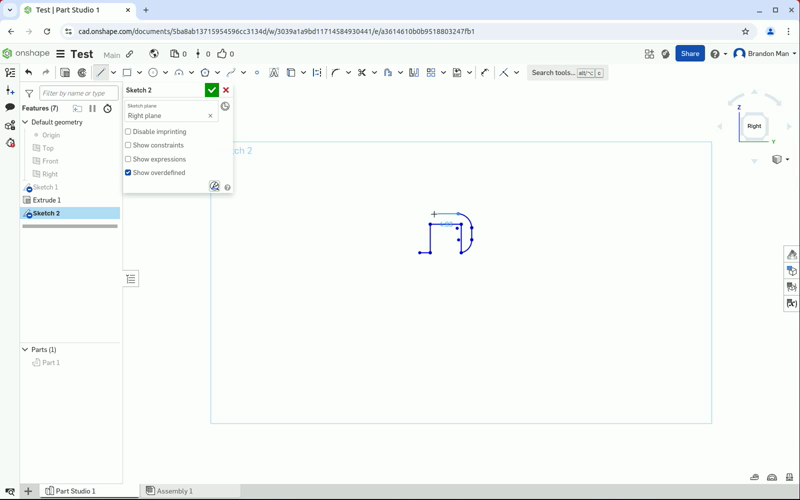
key(esc)
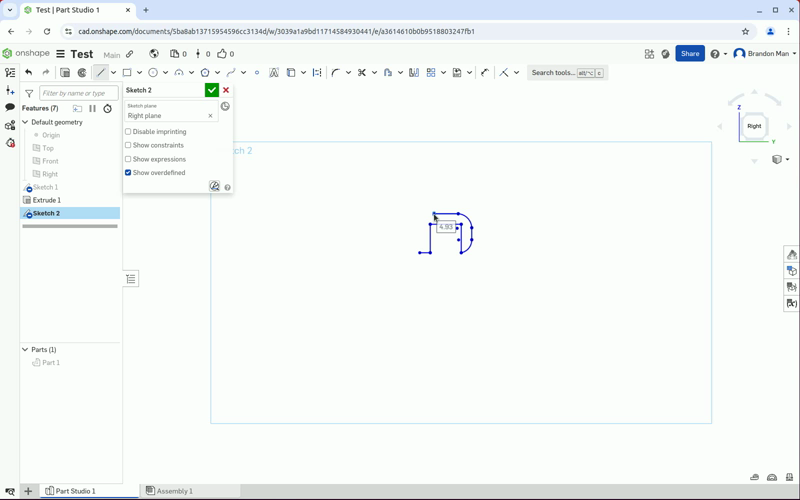
key(a)
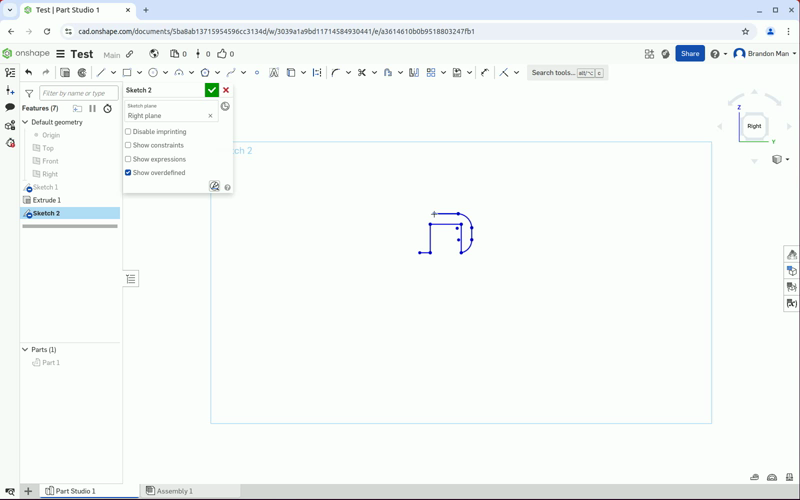
mouse_move(434, 213)
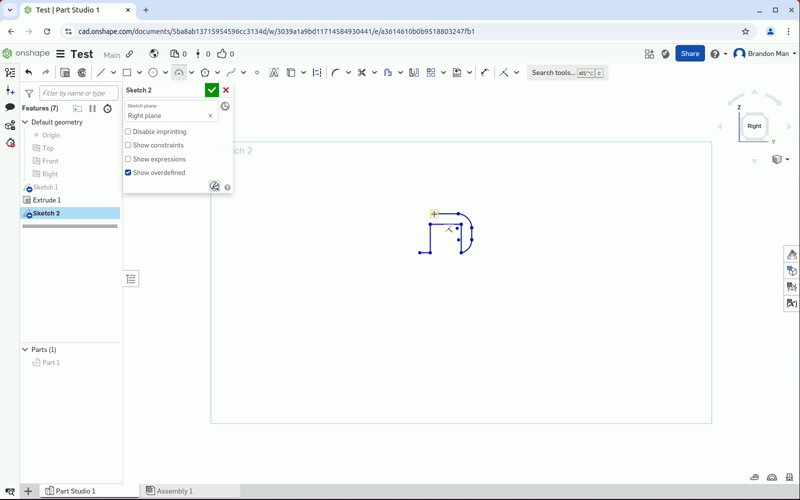
click(434, 213)
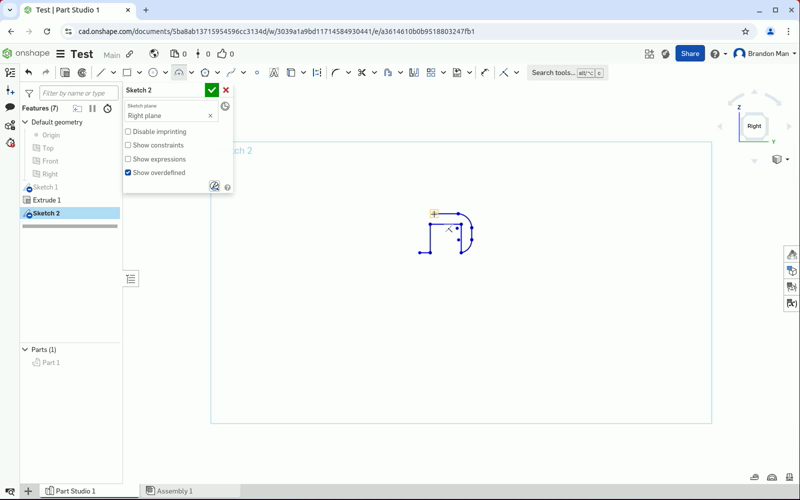
key_down(shift)
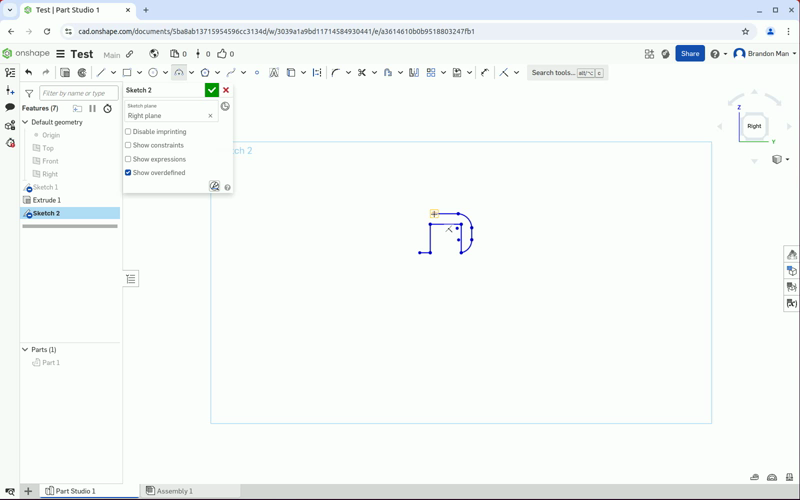
mouse_move(419, 228)
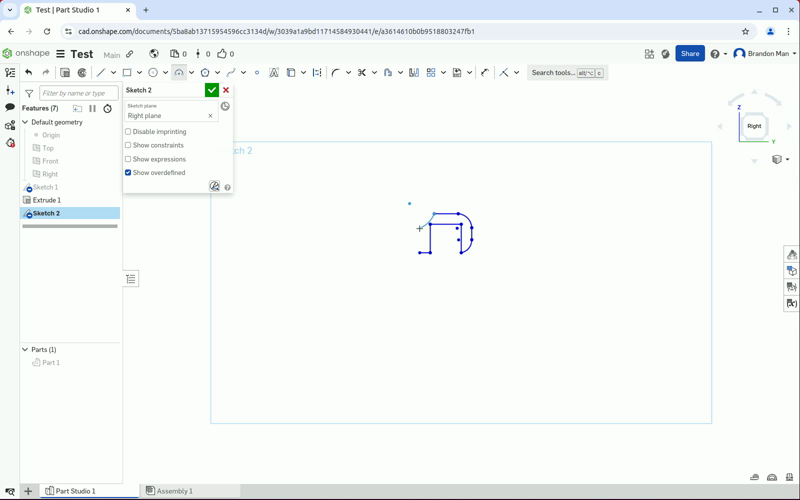
click(419, 228)
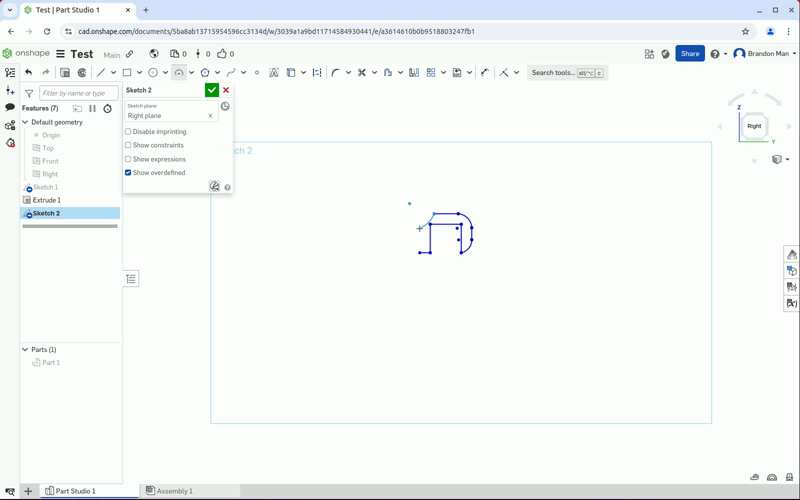
mouse_move(423, 218)
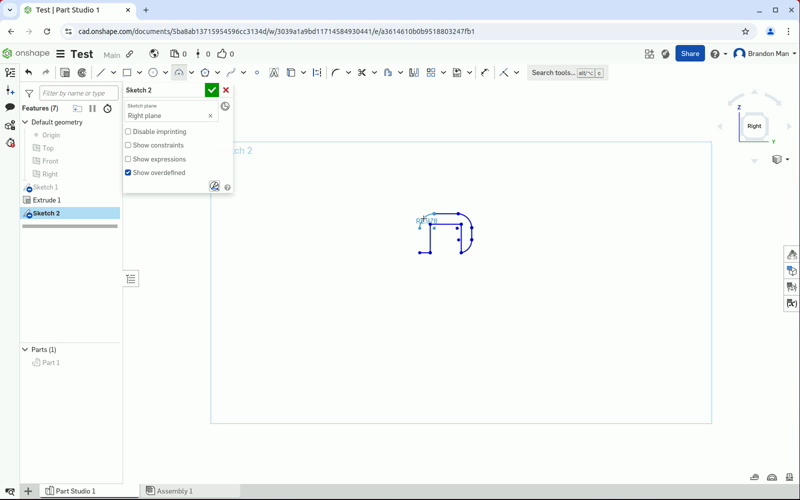
click(423, 218)
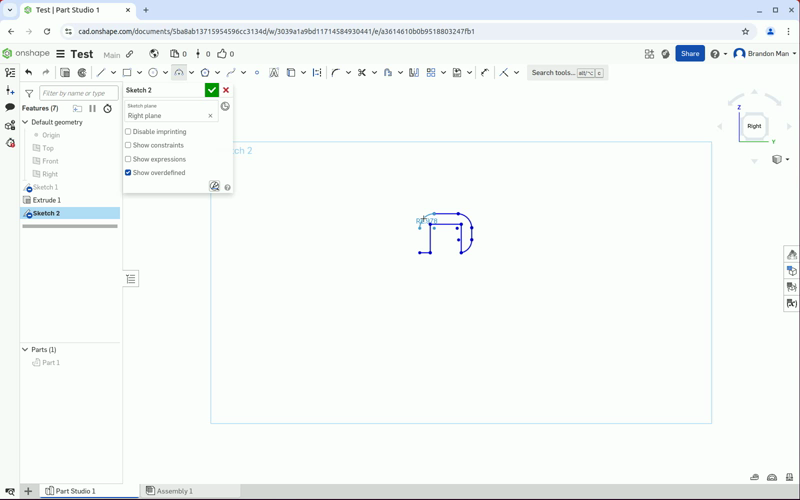
key_up(shift)
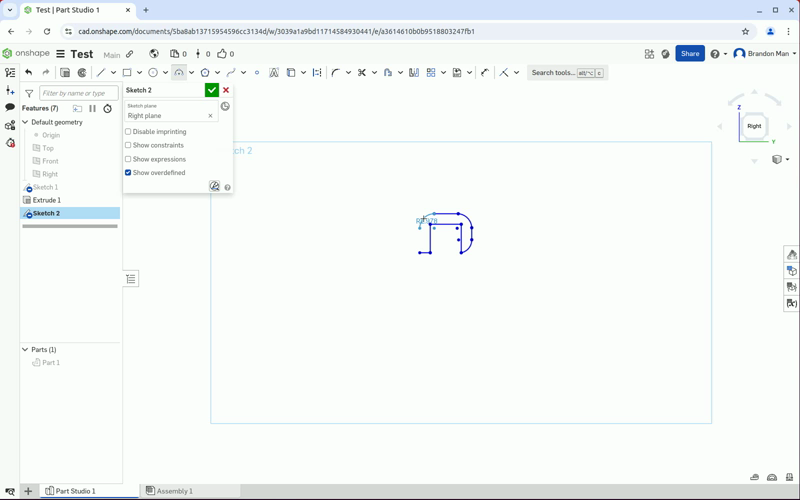
key(esc)
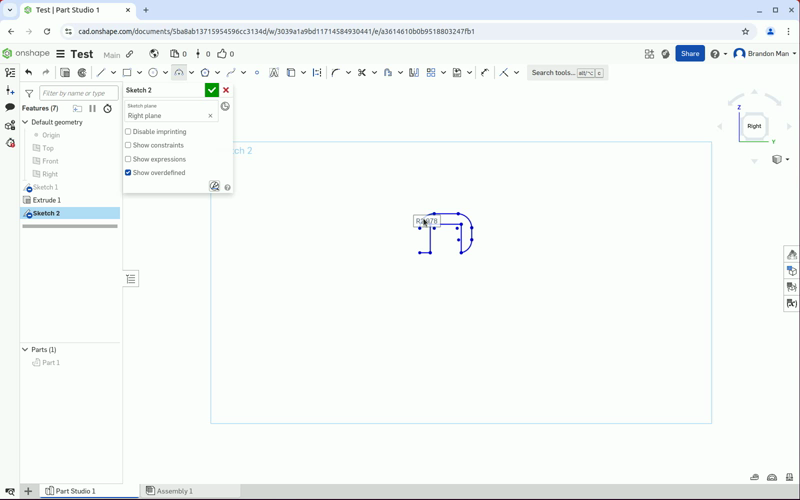
key(l)
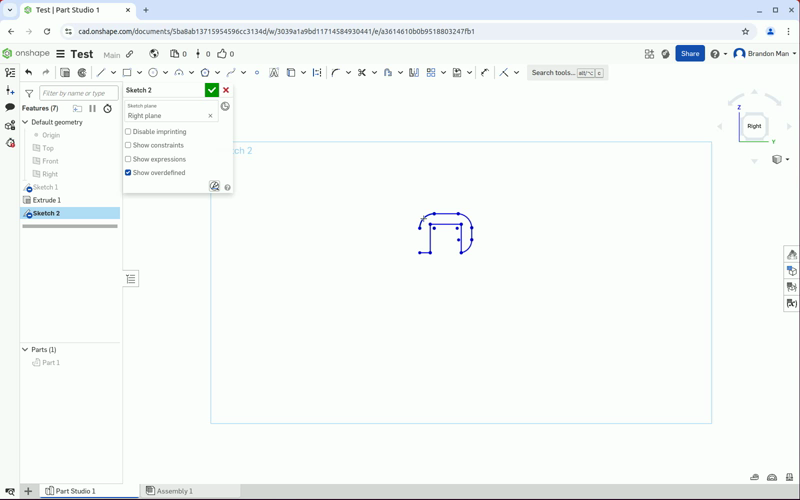
mouse_move(419, 228)
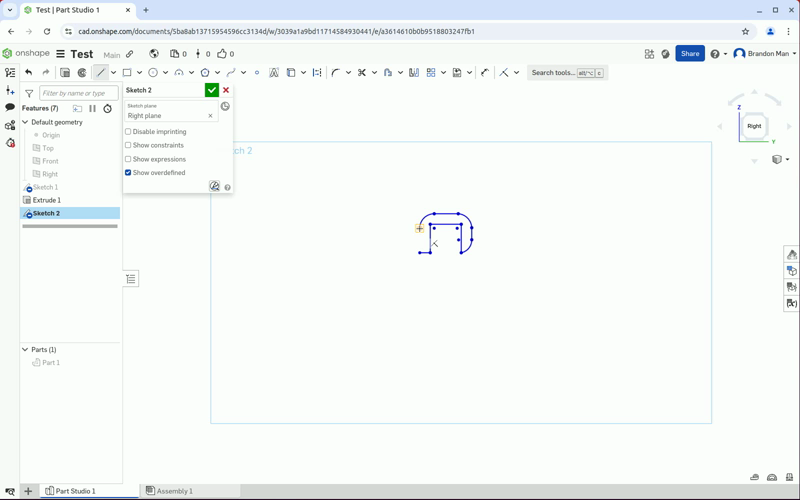
click(419, 228)
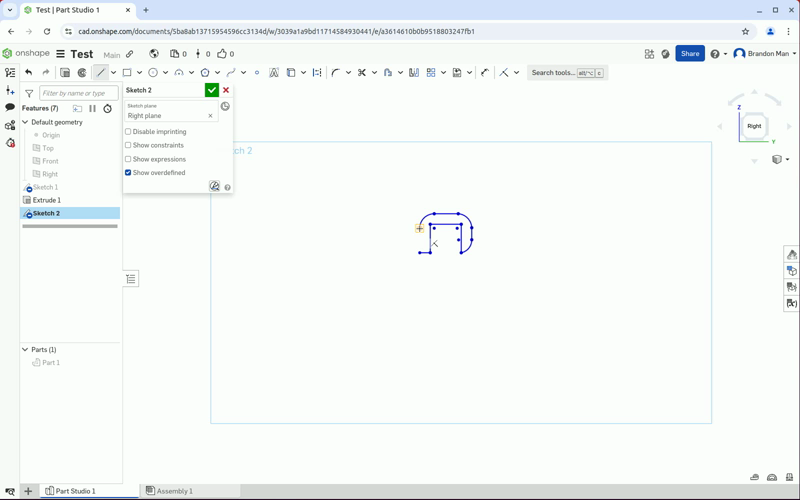
mouse_move(449, 228)
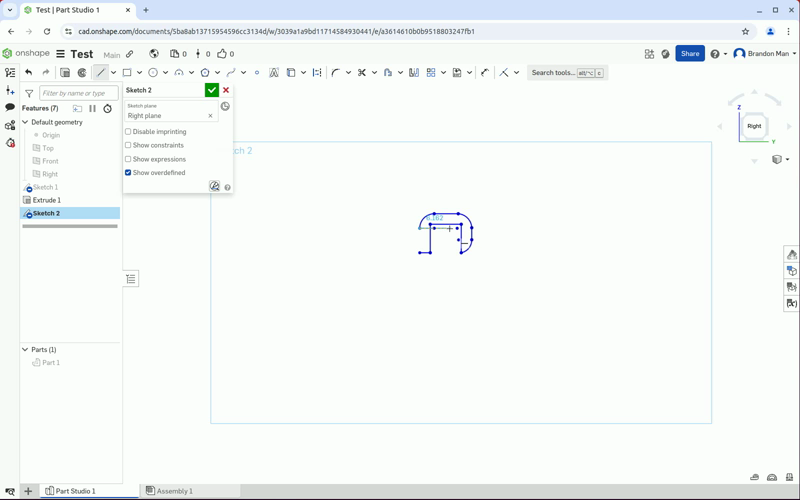
key_down(shift)
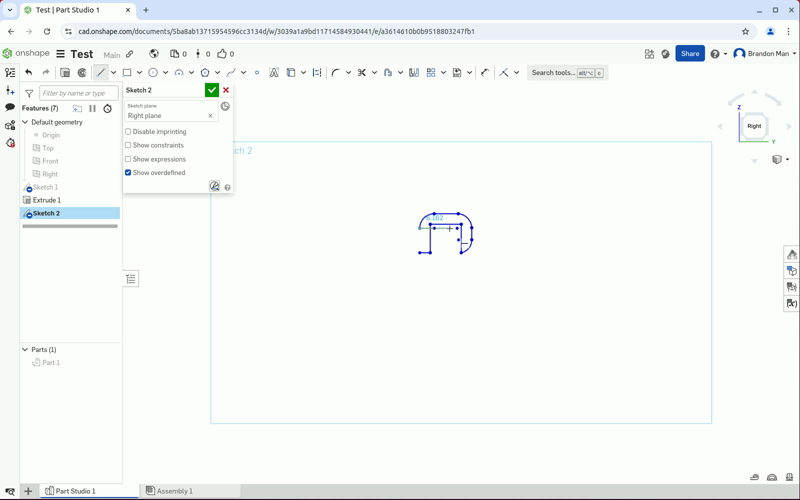
mouse_move(419, 252)
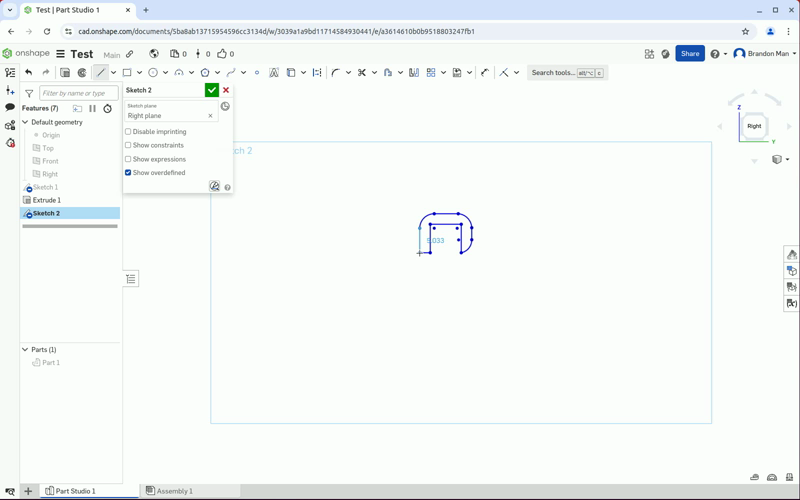
key_up(shift)
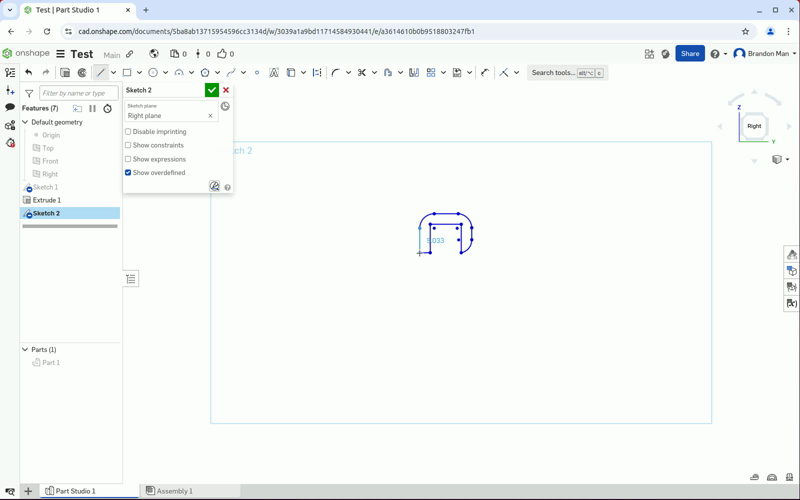
click(419, 252)
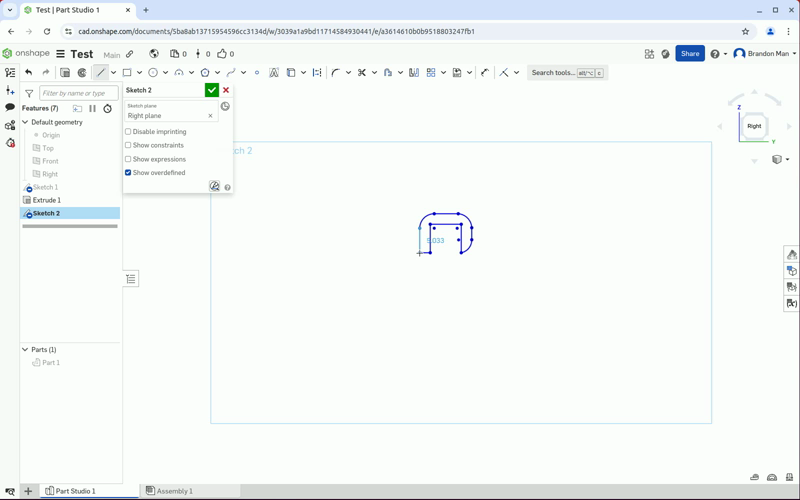
key(esc)
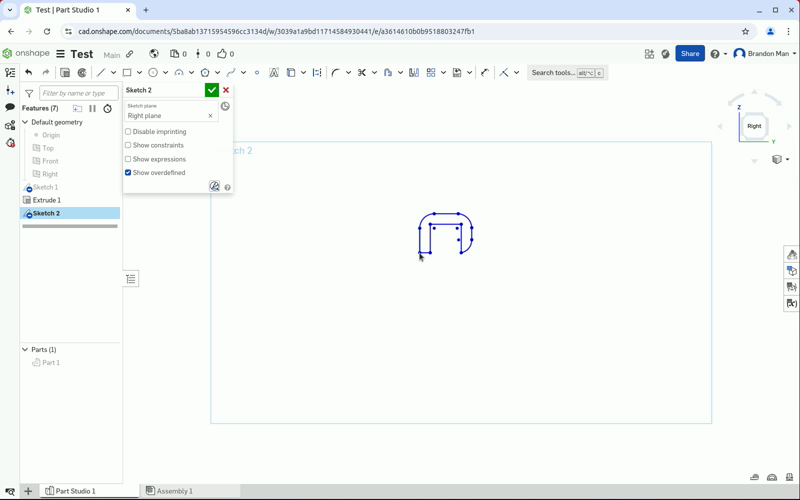
mouse_move(454, 215)
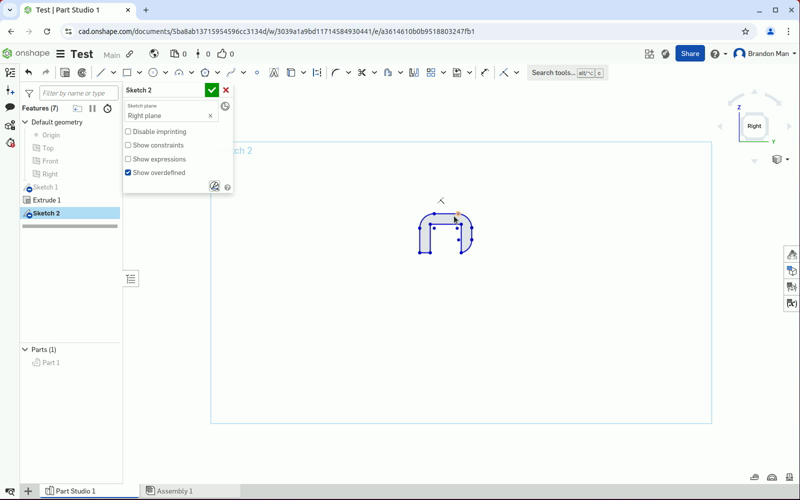
scroll(6)
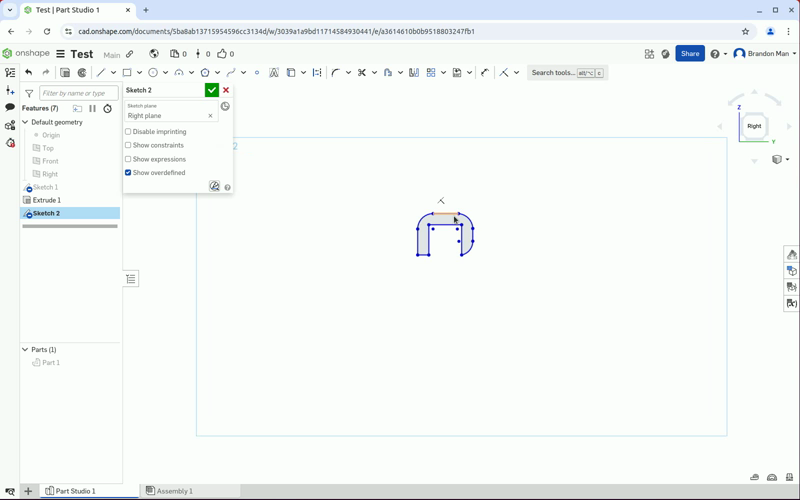
scroll(6)
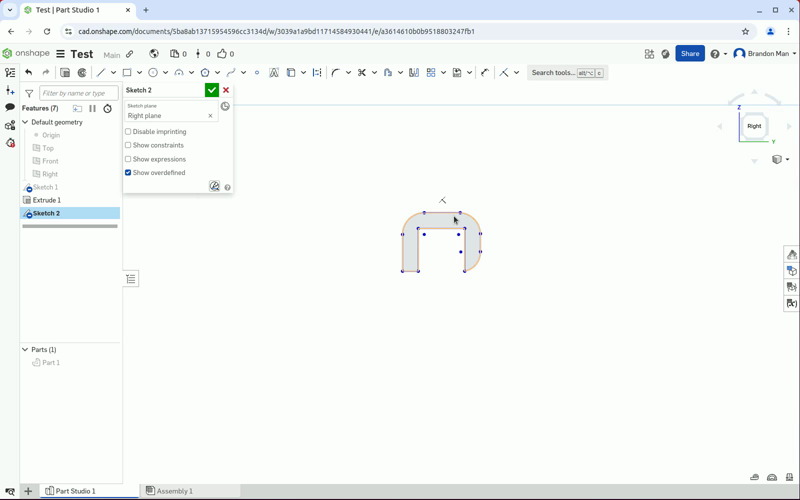
scroll(6)
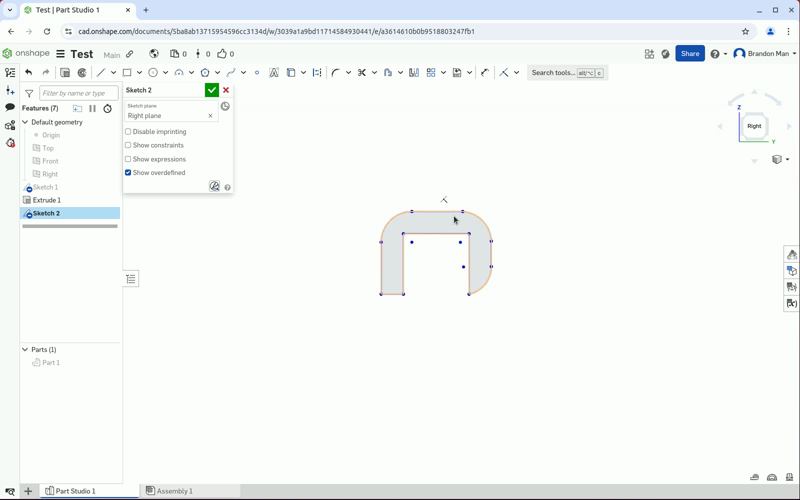
scroll(6)
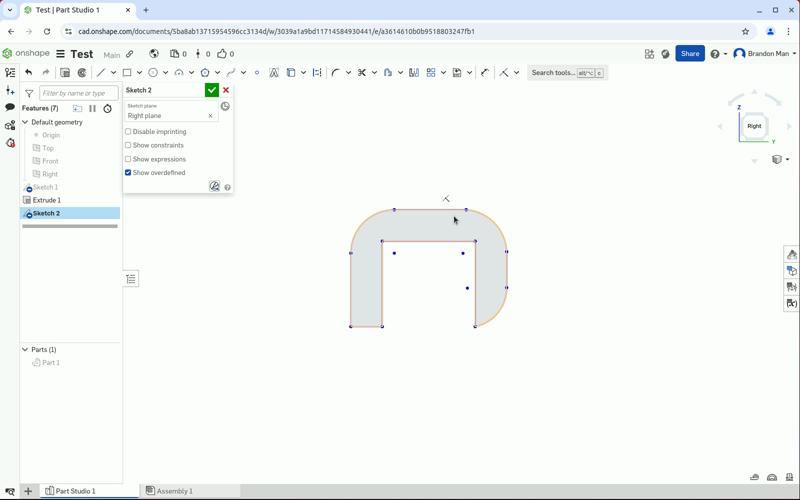
scroll(6)
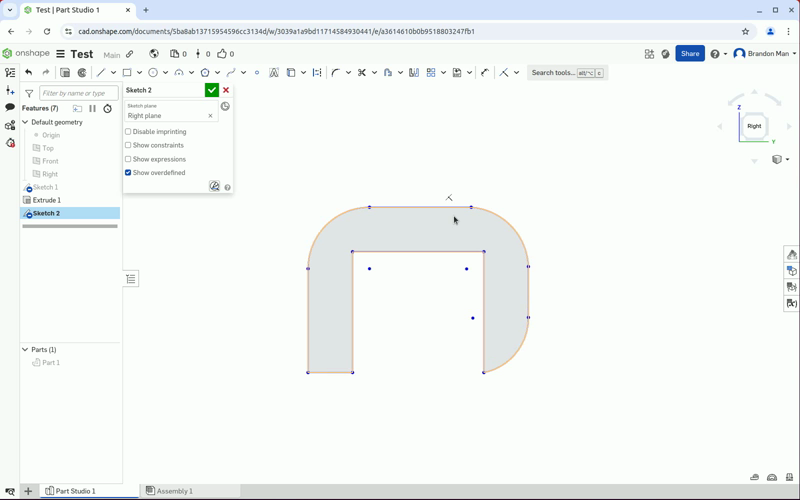
scroll(6)
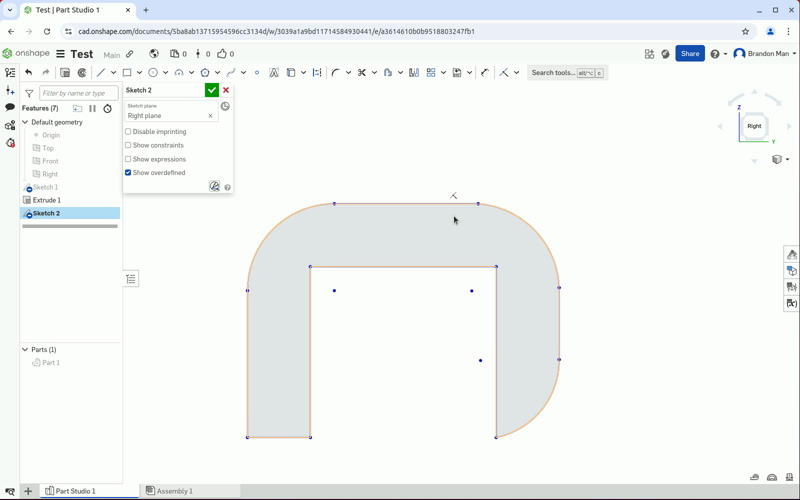
scroll(6)
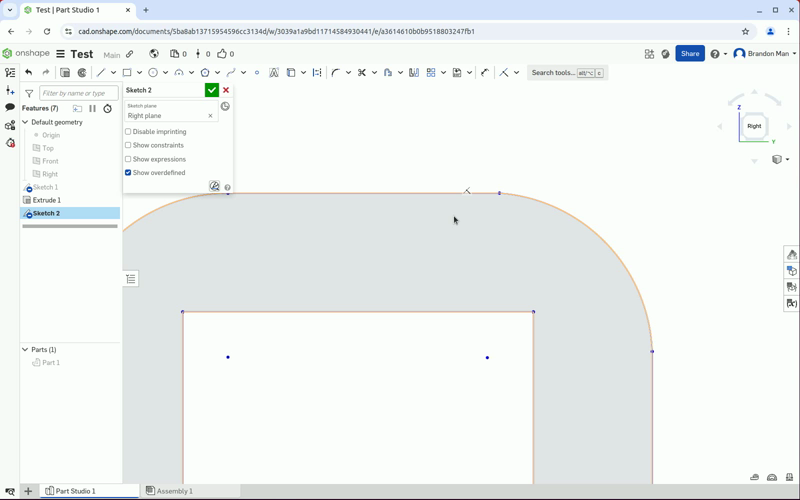
click(454, 215)
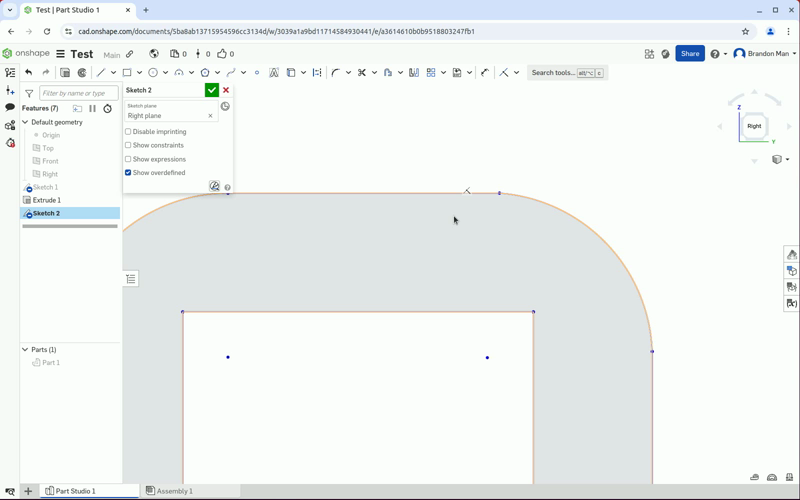
scroll(-6)
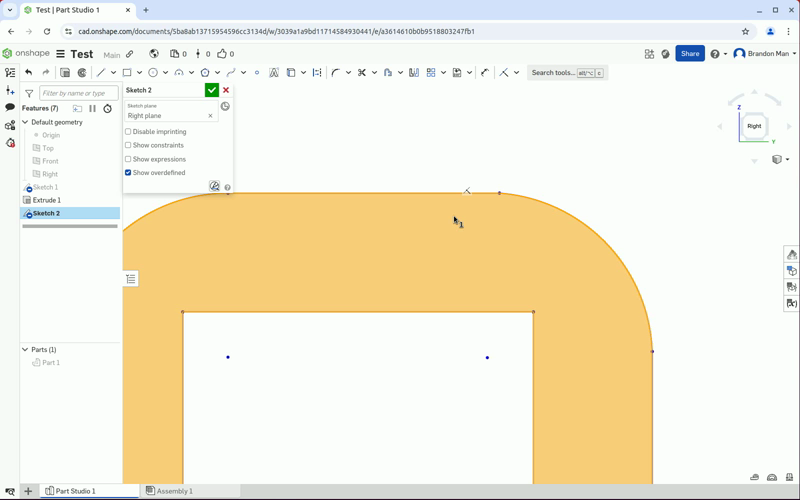
scroll(-6)
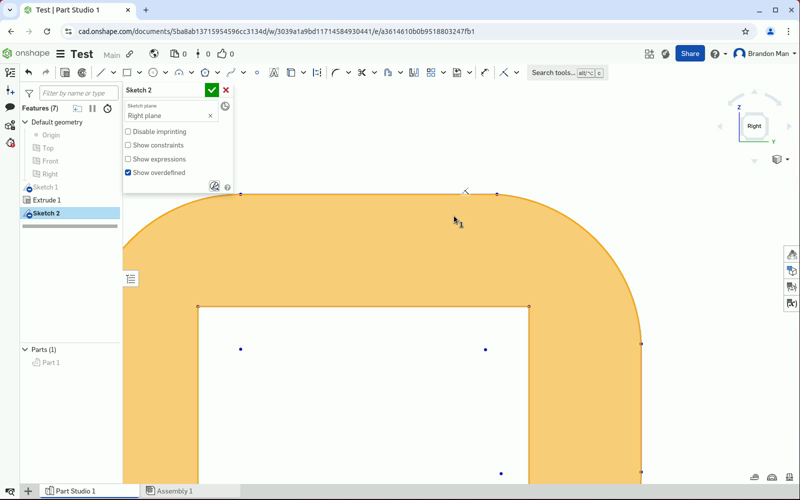
scroll(-6)
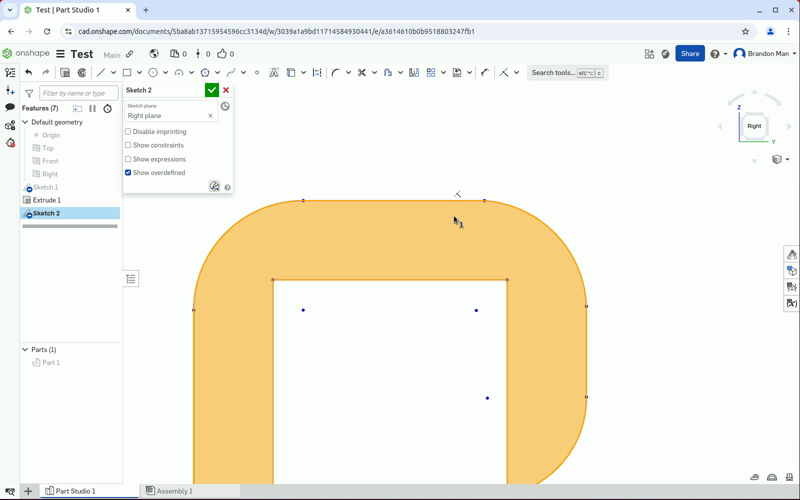
scroll(-6)
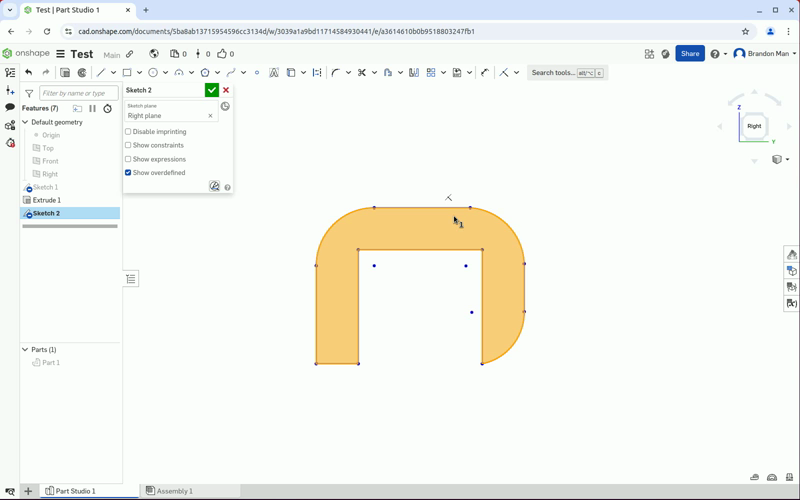
scroll(-6)
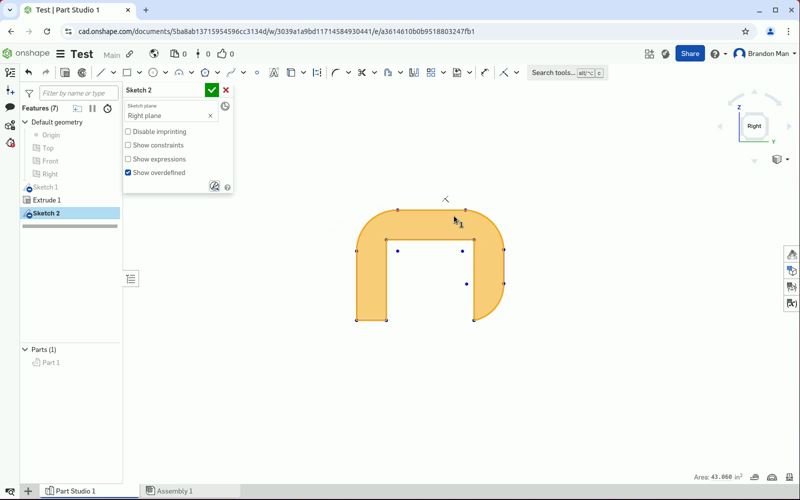
scroll(-6)
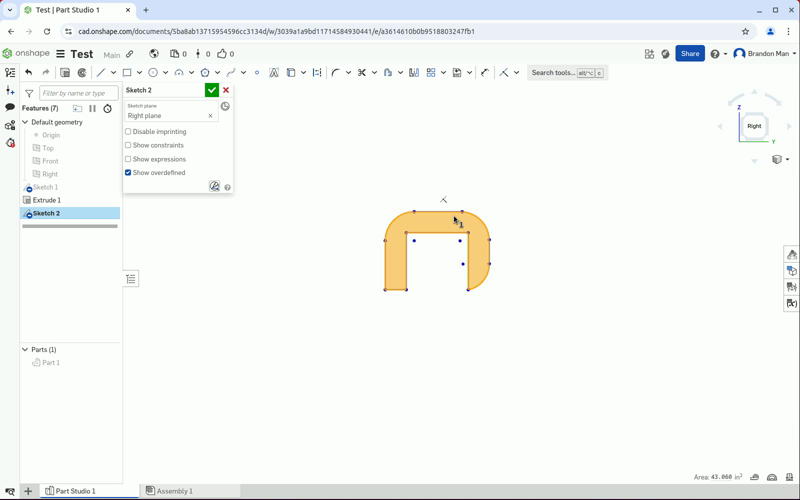
scroll(-6)
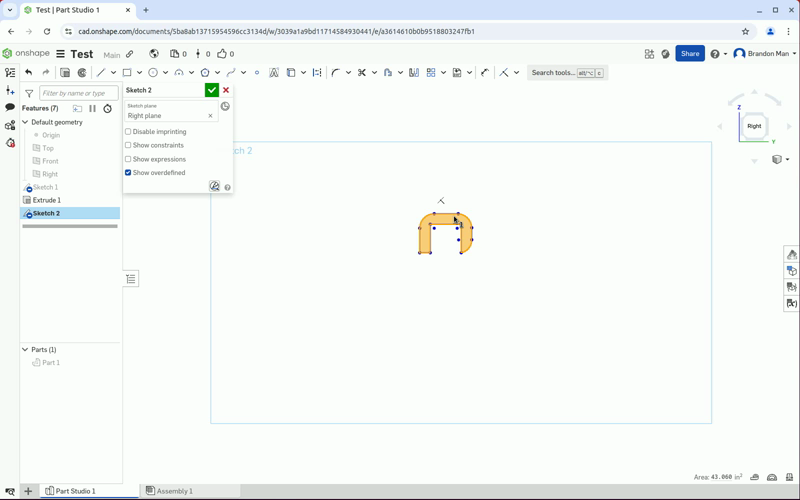
mouse_move(73, 352)
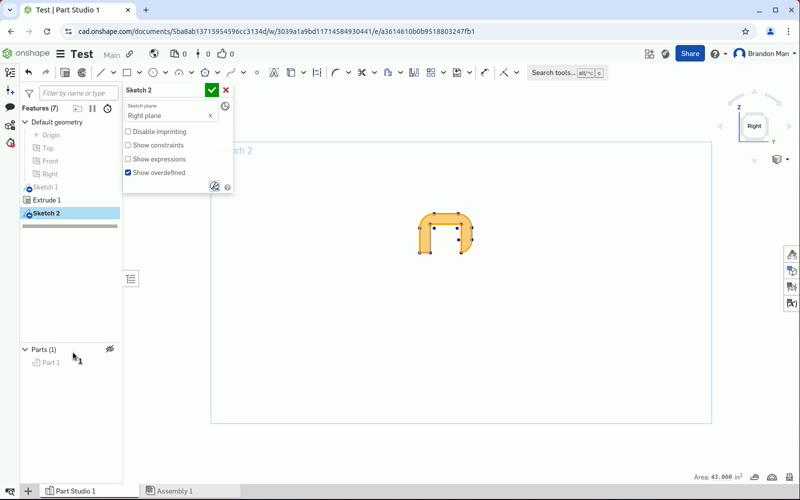
key(shift+y)
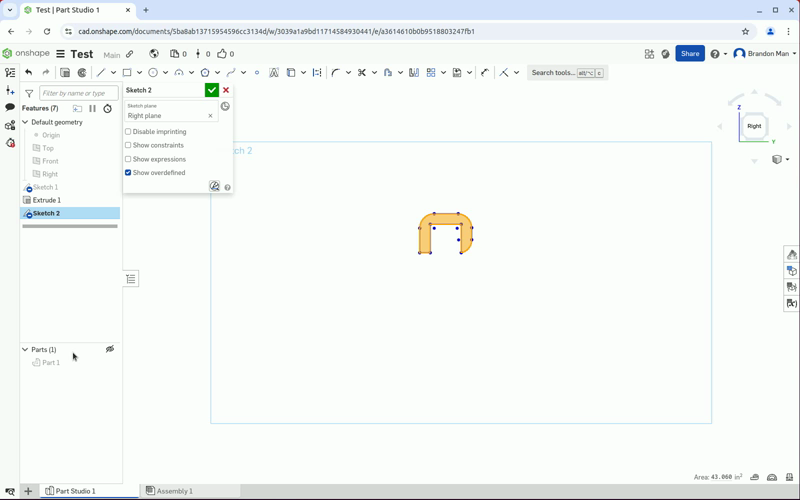
key(shift+e)
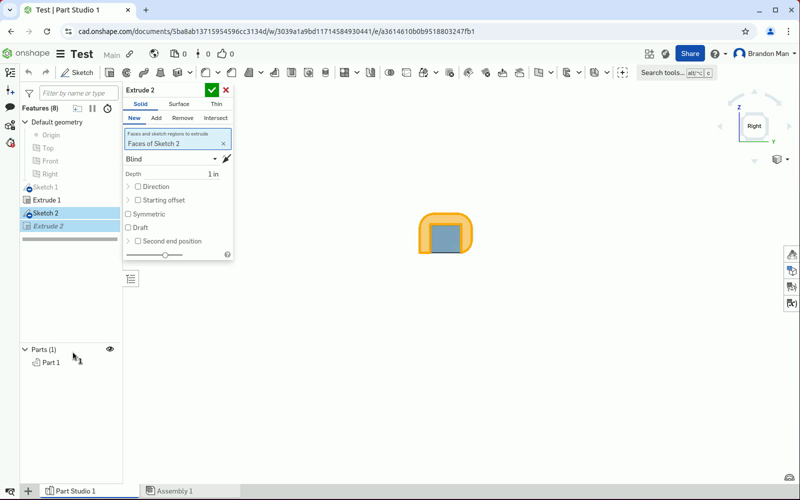
mouse_move(143, 106)
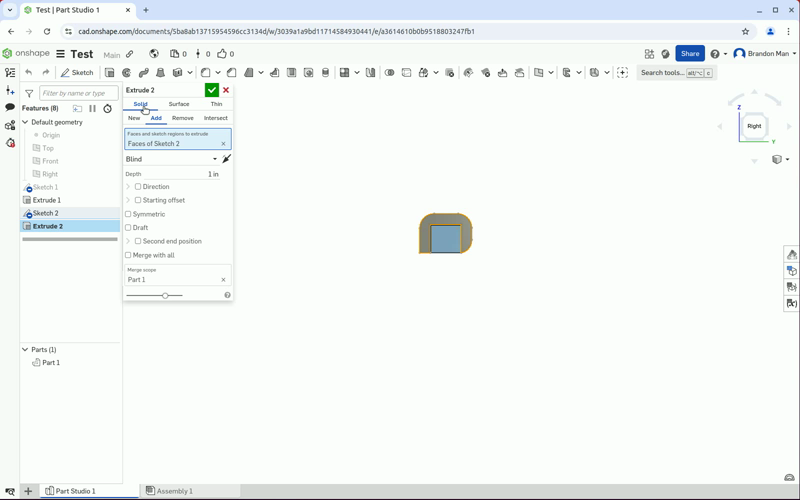
click(143, 106)
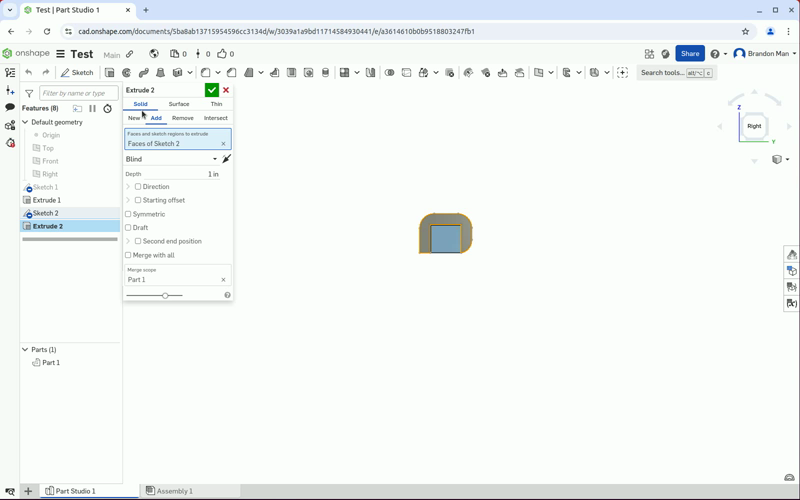
mouse_move(137, 120)
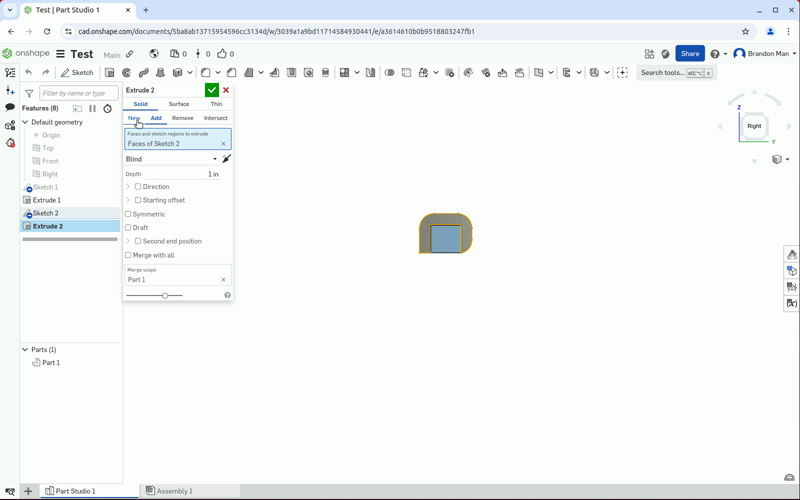
click(137, 120)
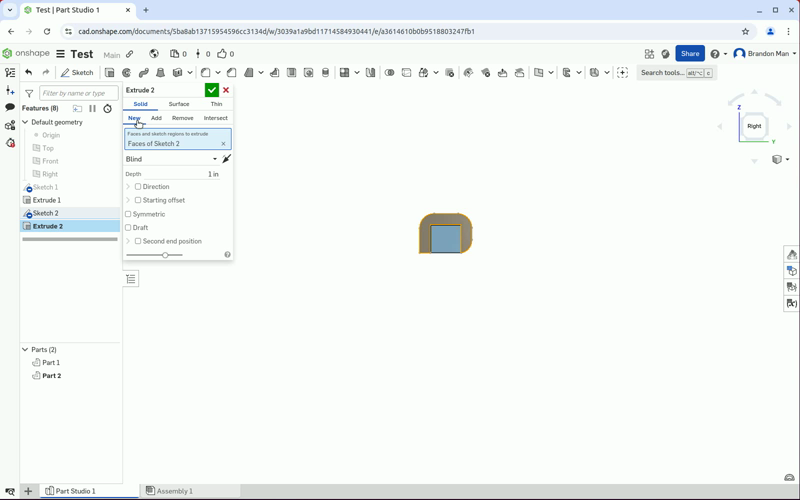
key(tab, 4)
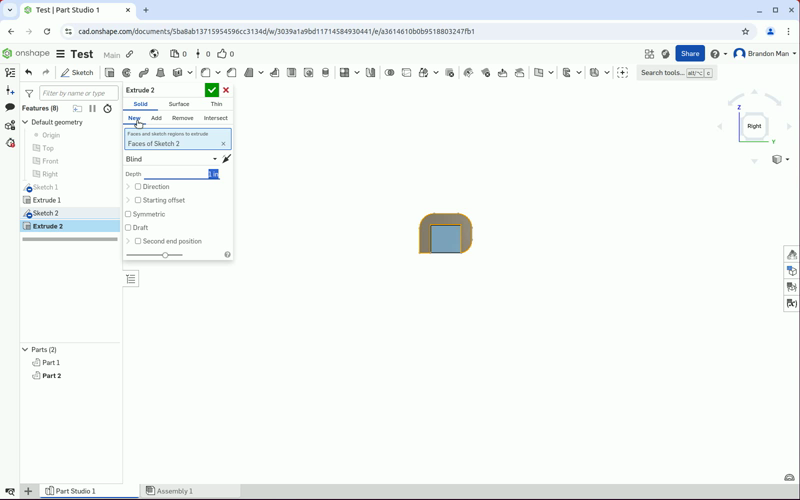
text(4.574)
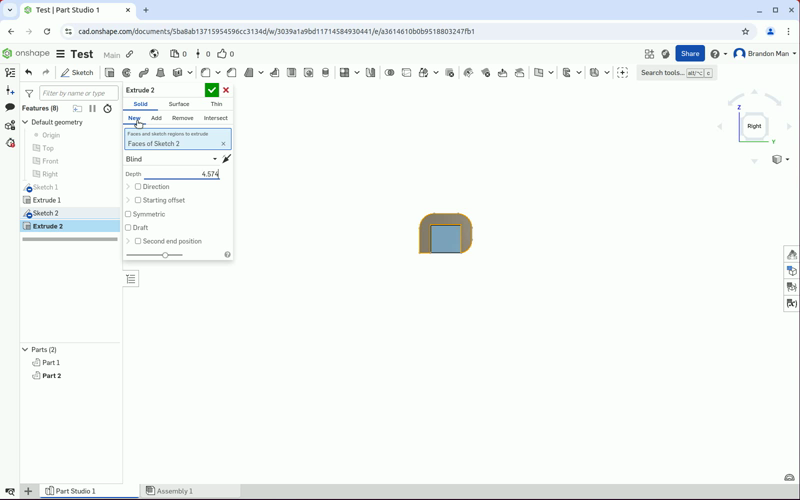
key(enter)
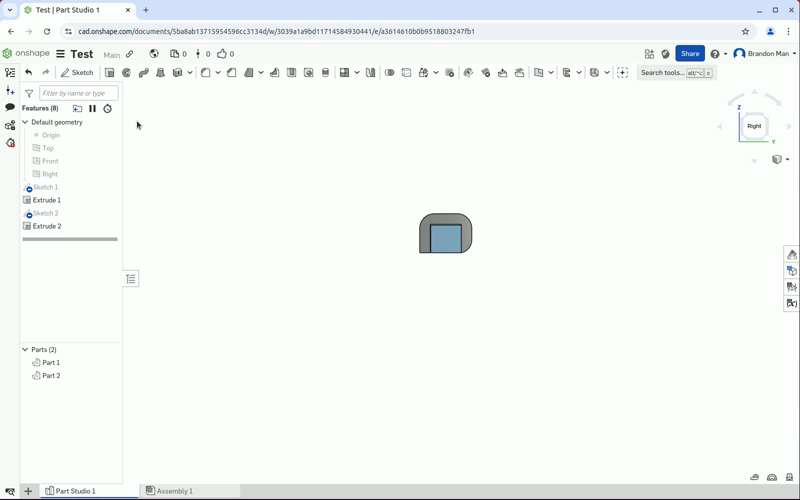
key(shift+h)
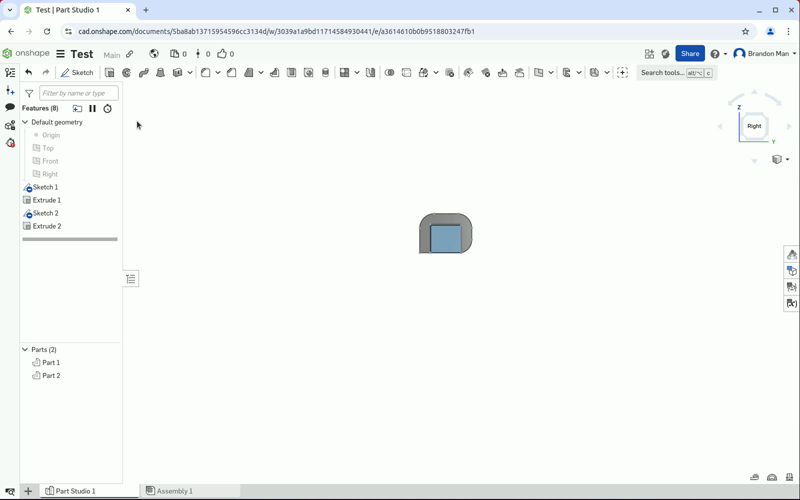
key(shift+h)
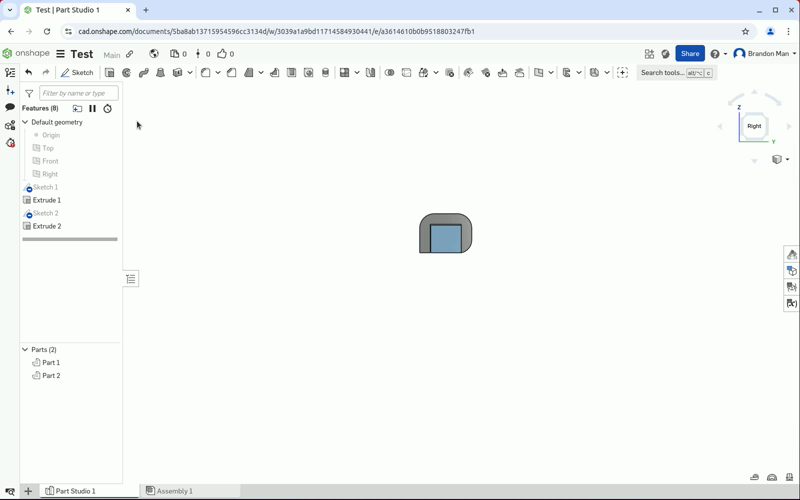
mouse_move(73, 189)
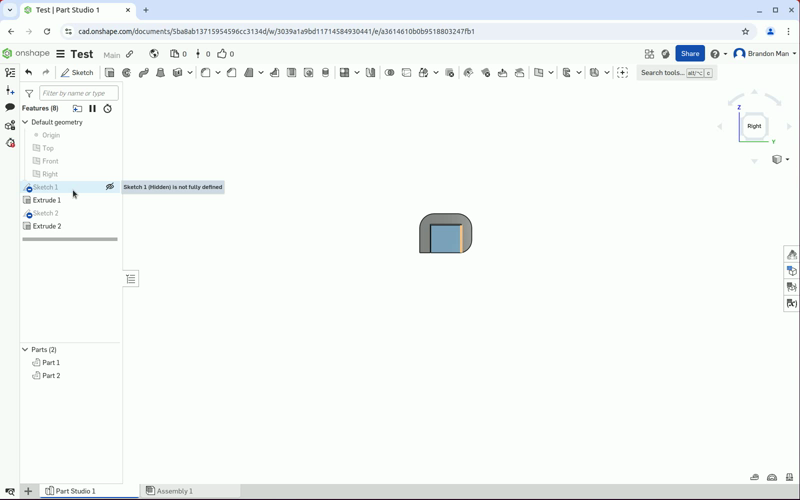
click(73, 189)
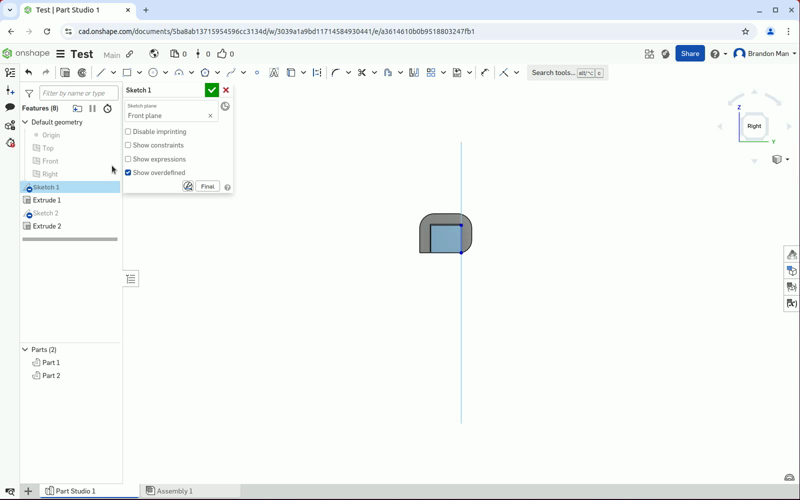
mouse_move(229, 92)
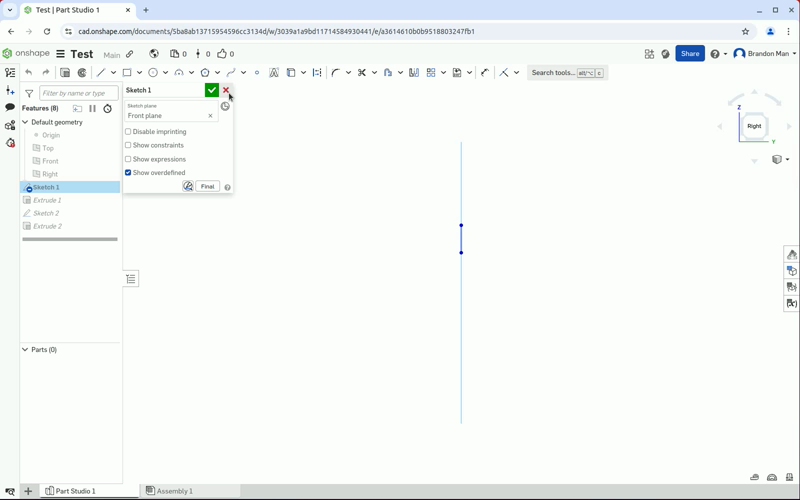
click(229, 92)
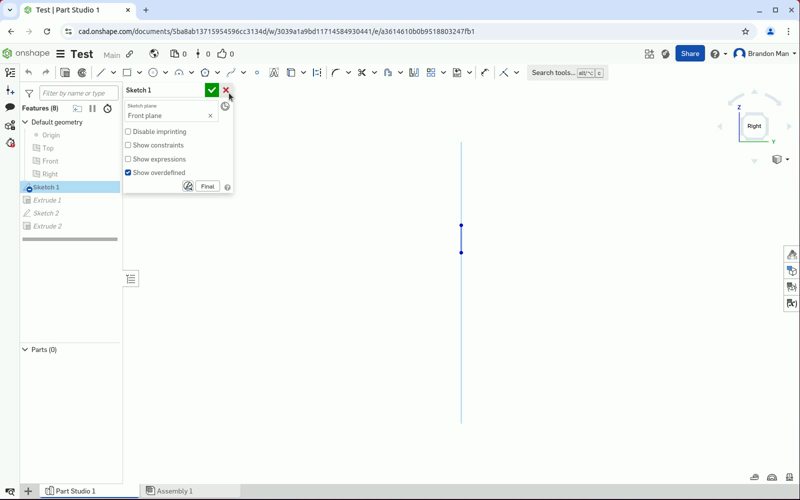
key(shift+s)
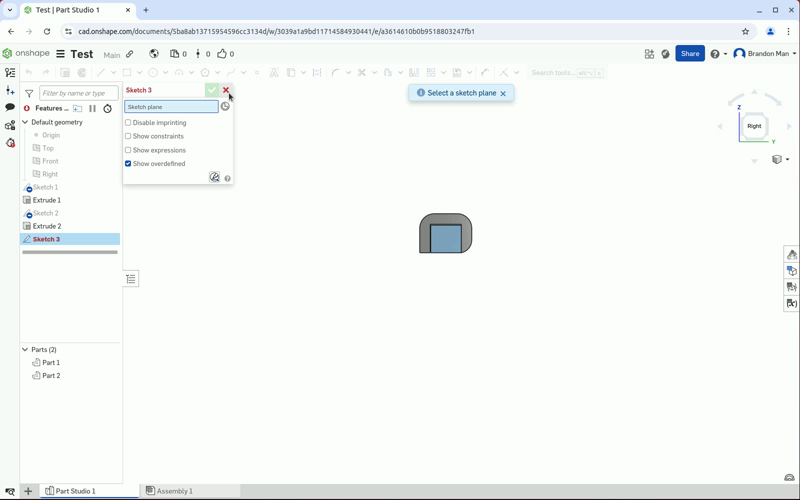
mouse_move(73, 176)
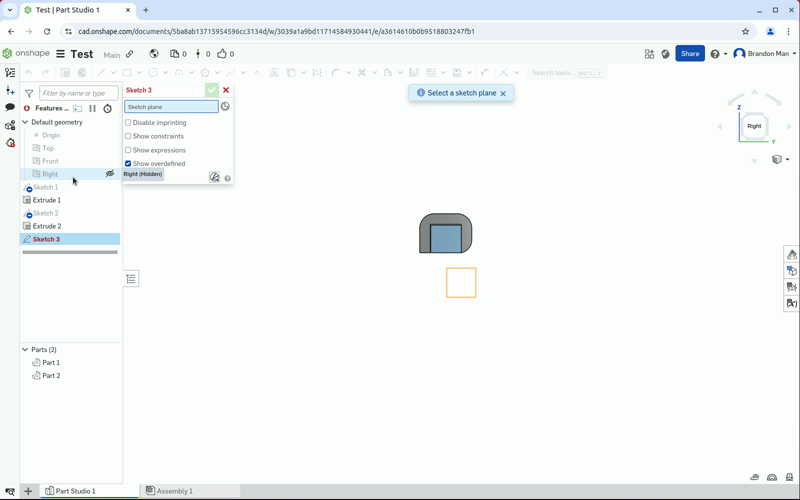
click(73, 176)
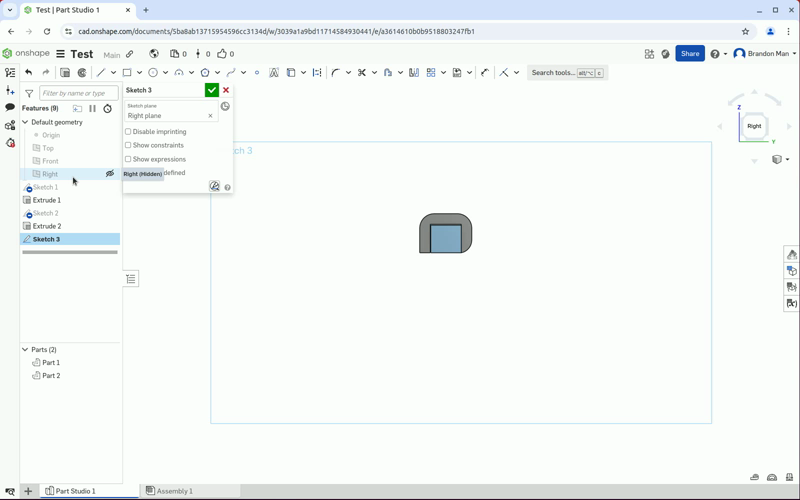
mouse_move(73, 352)
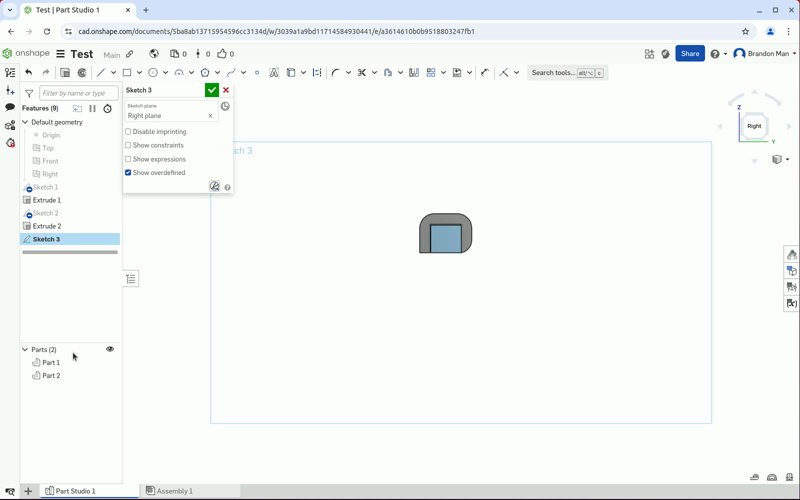
key(y)
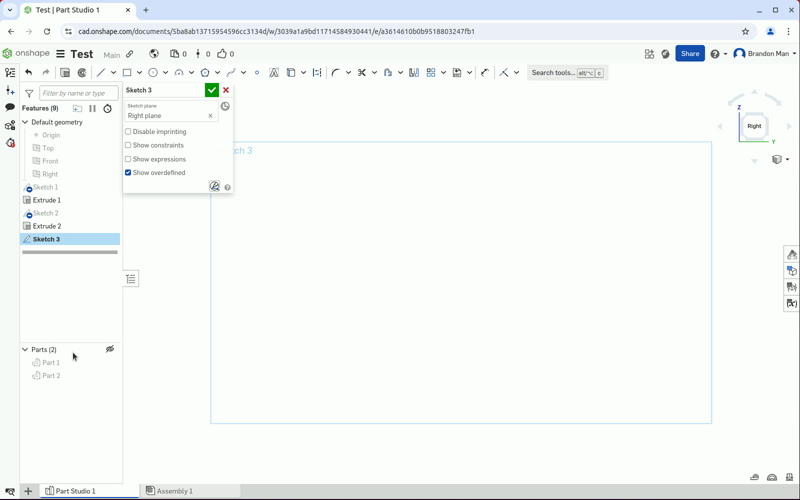
key(l)
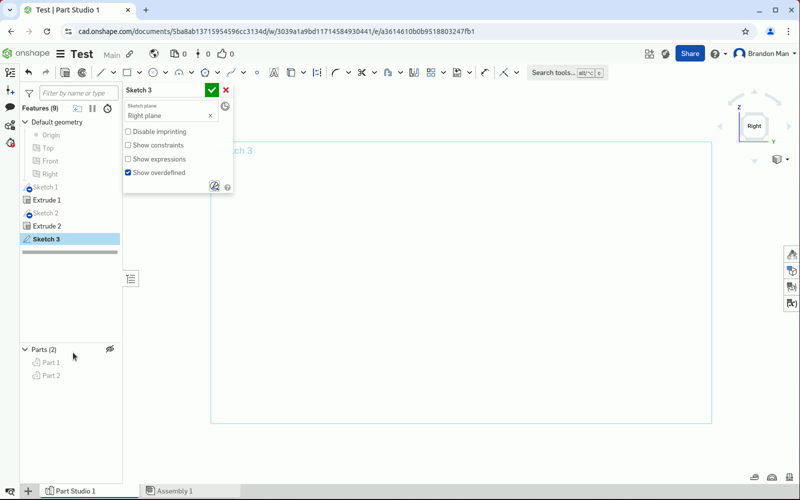
key_down(shift)
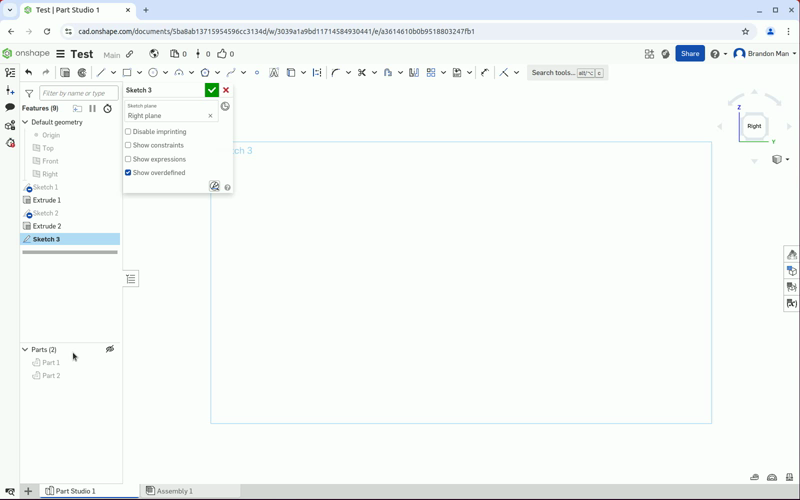
mouse_move(419, 282)
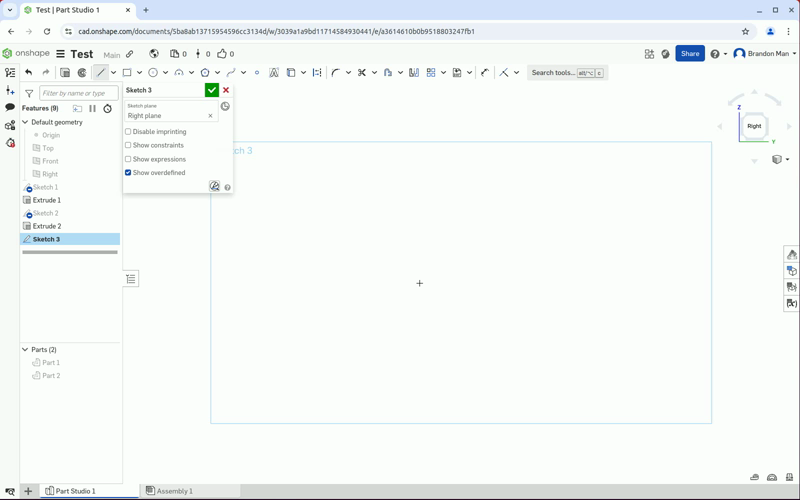
click(419, 282)
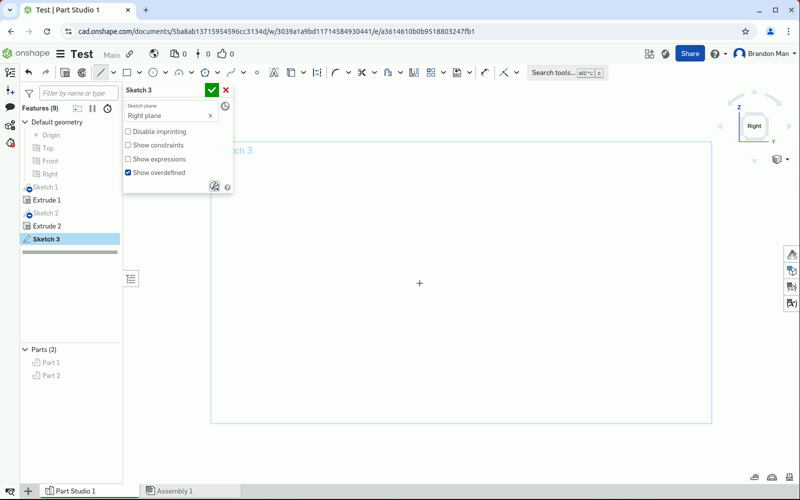
key_up(shift)
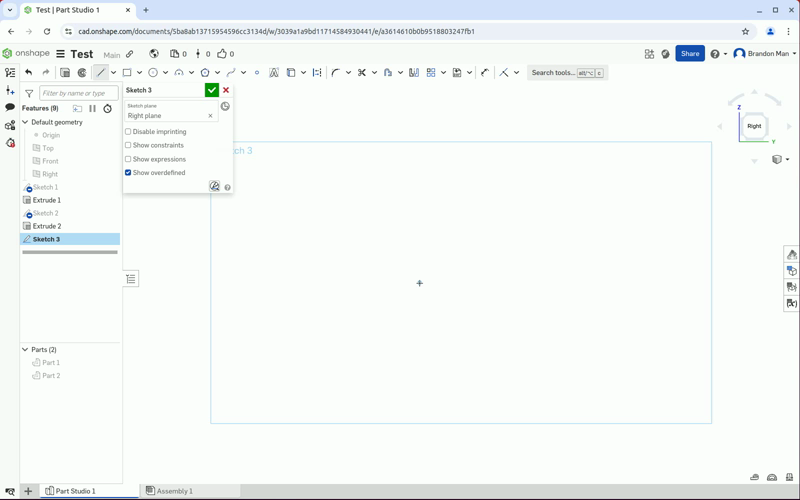
key_down(shift)
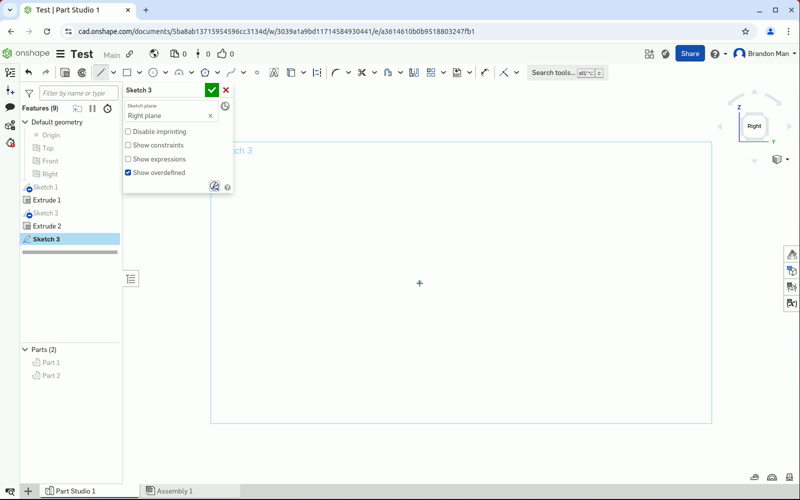
mouse_move(449, 282)
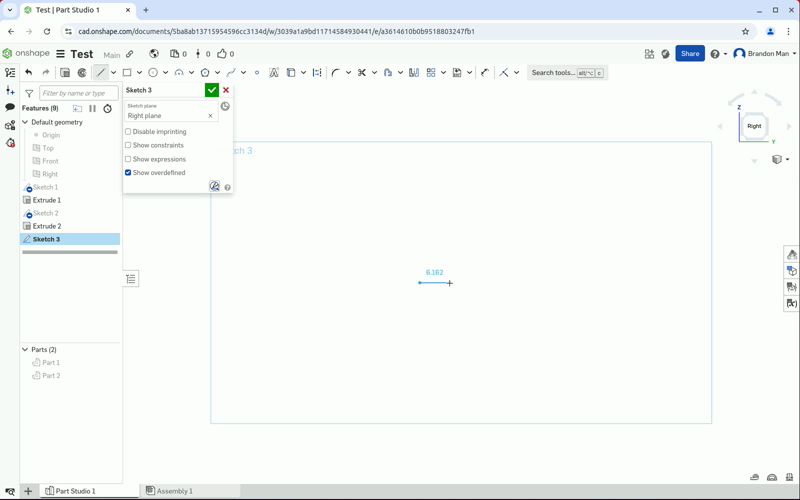
mouse_move(430, 282)
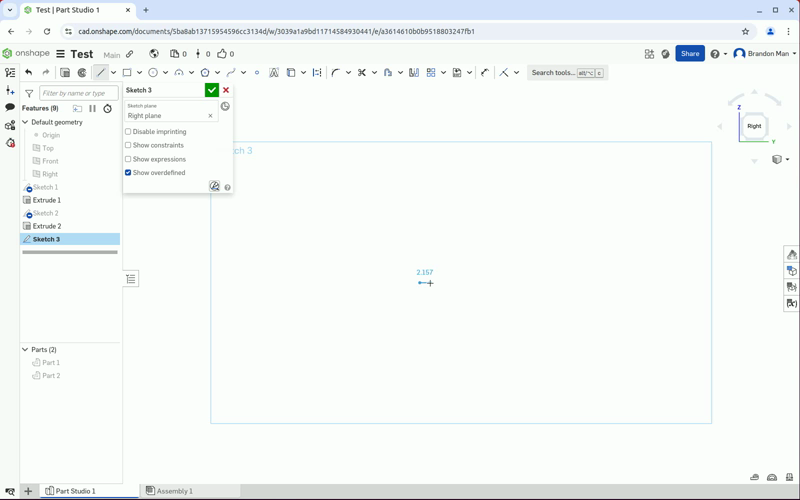
click(430, 282)
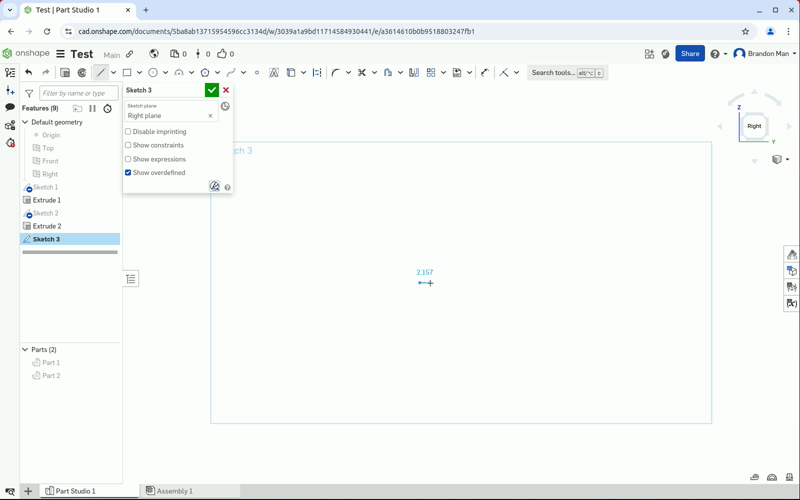
key_up(shift)
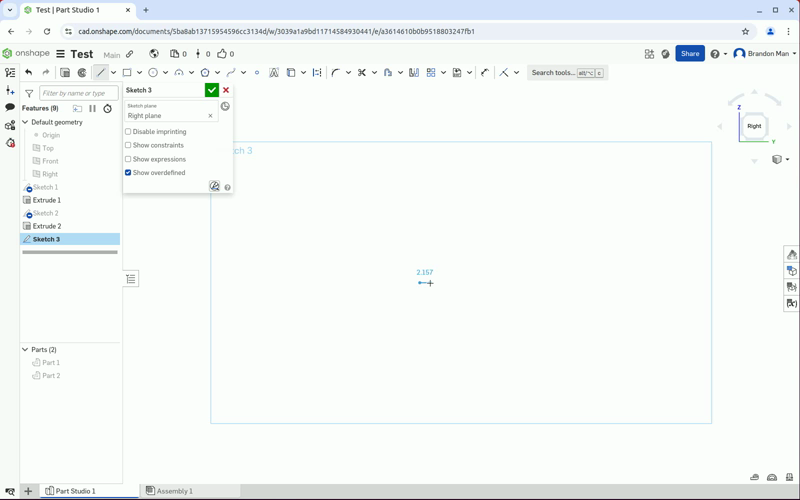
key_down(shift)
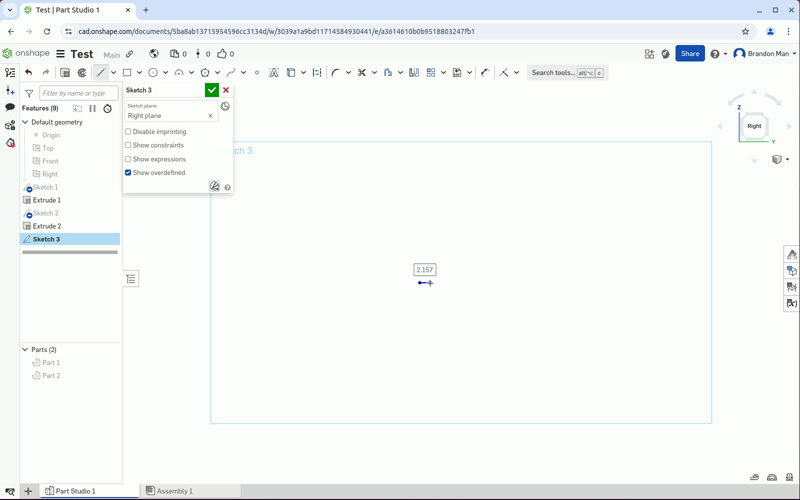
mouse_move(460, 282)
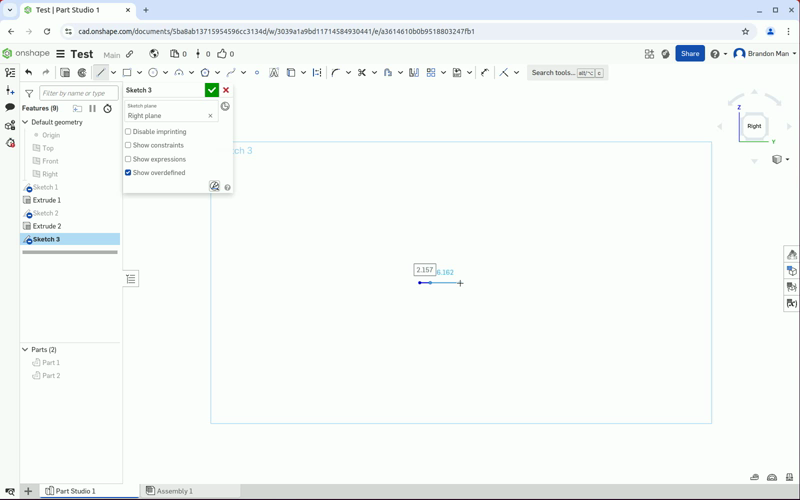
mouse_move(430, 251)
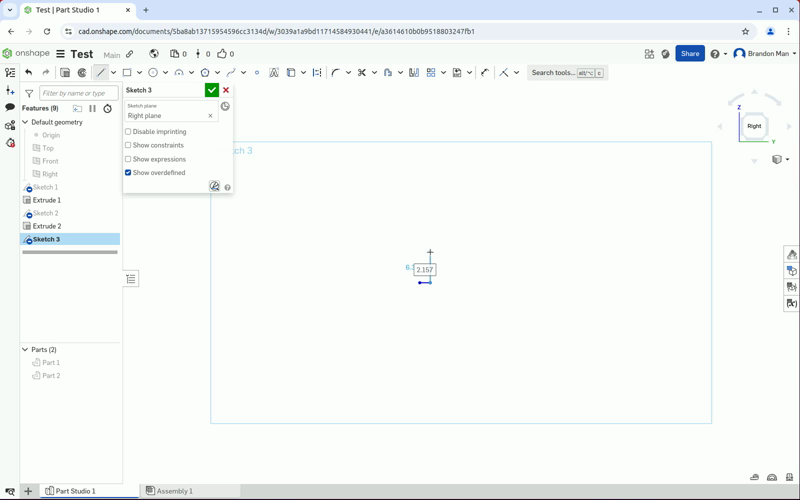
click(430, 251)
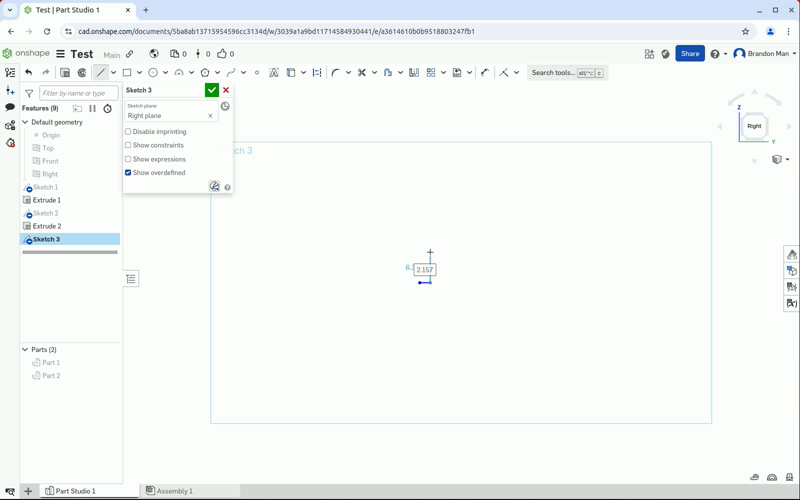
key_up(shift)
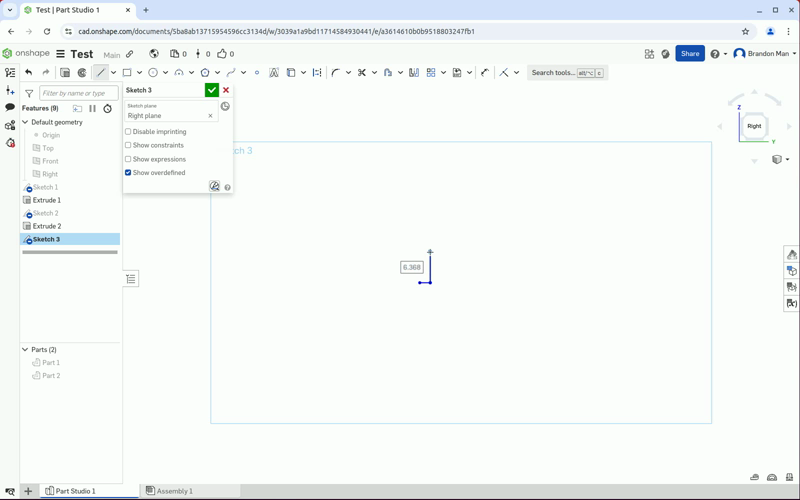
key_down(shift)
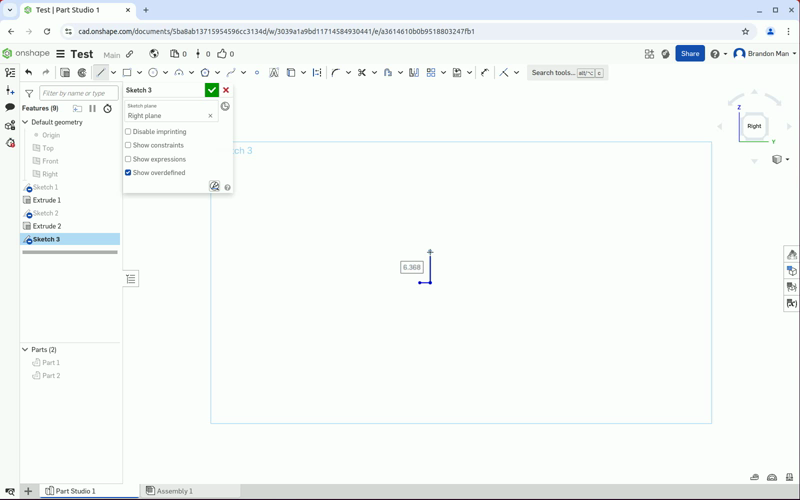
mouse_move(460, 251)
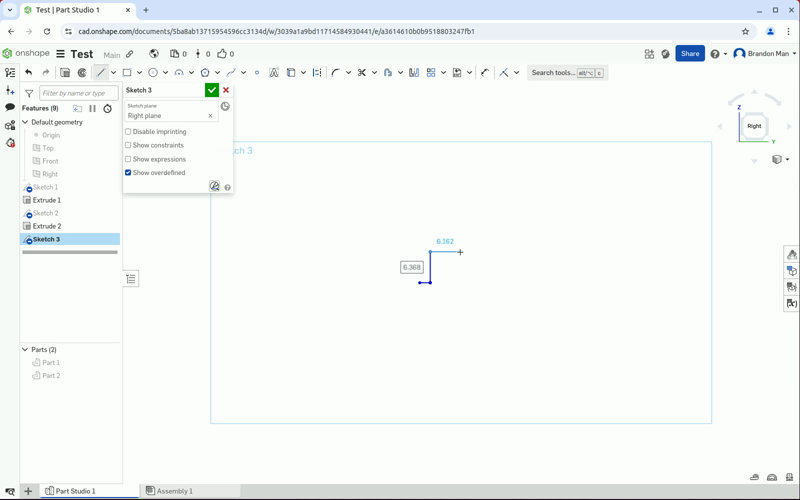
mouse_move(419, 251)
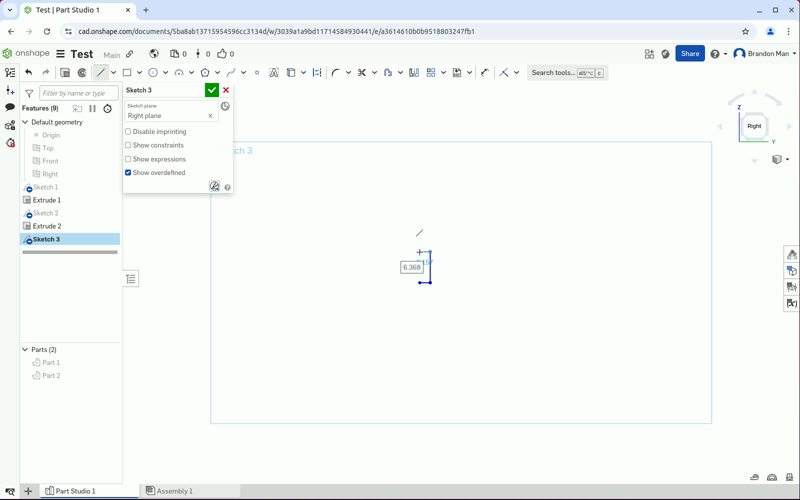
click(419, 251)
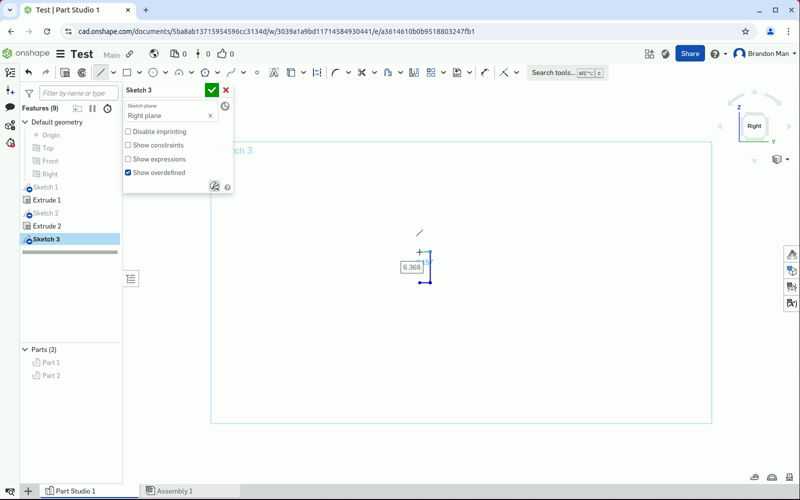
key_up(shift)
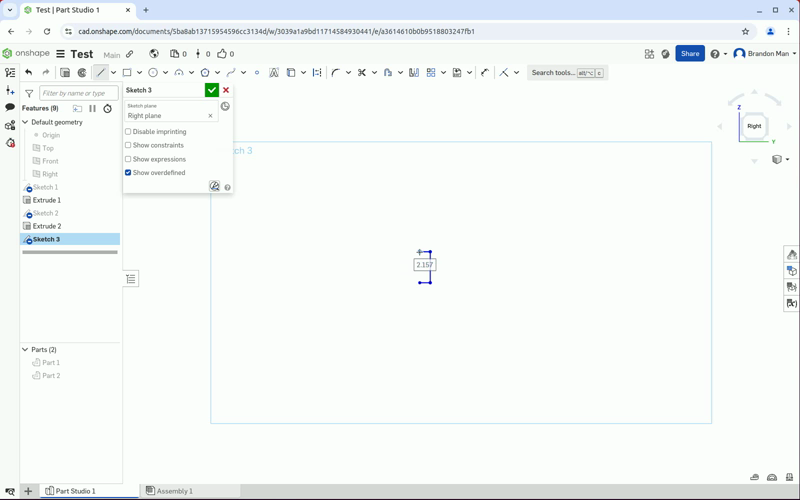
key_down(shift)
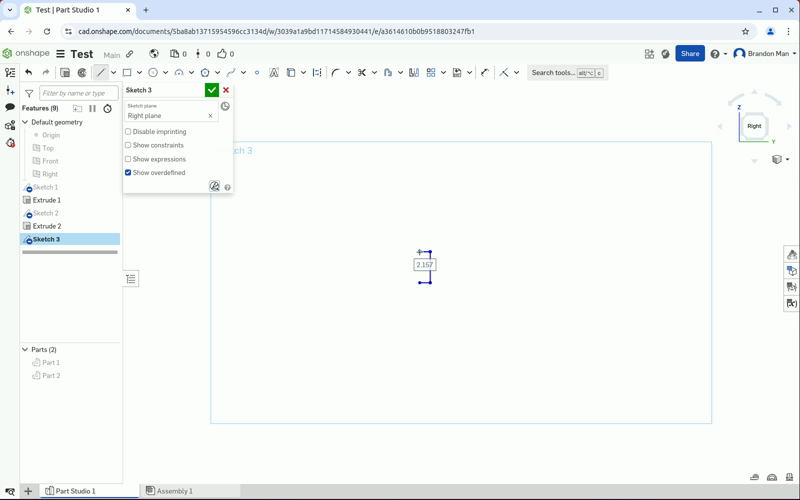
mouse_move(449, 251)
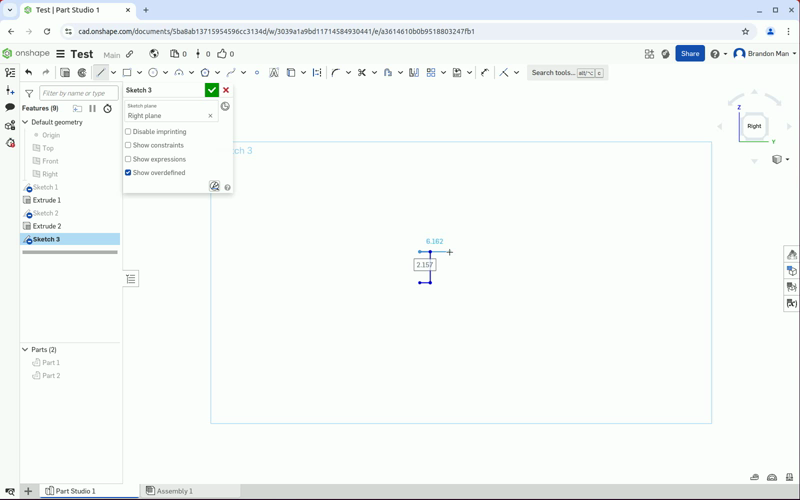
mouse_move(419, 267)
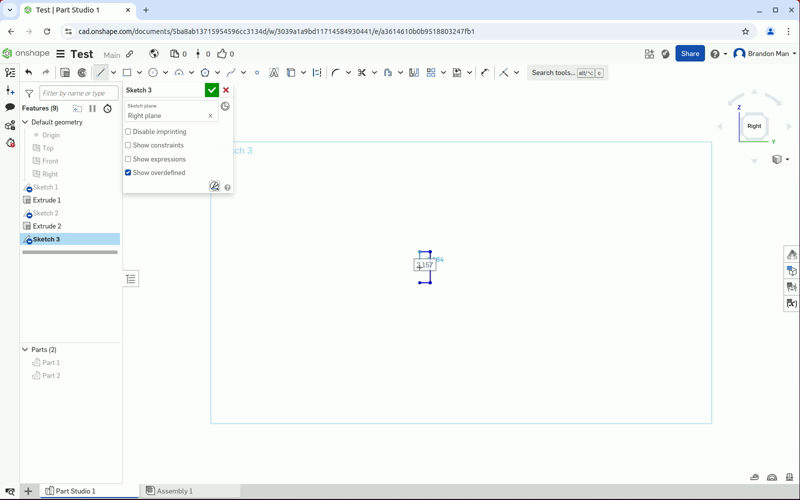
click(419, 267)
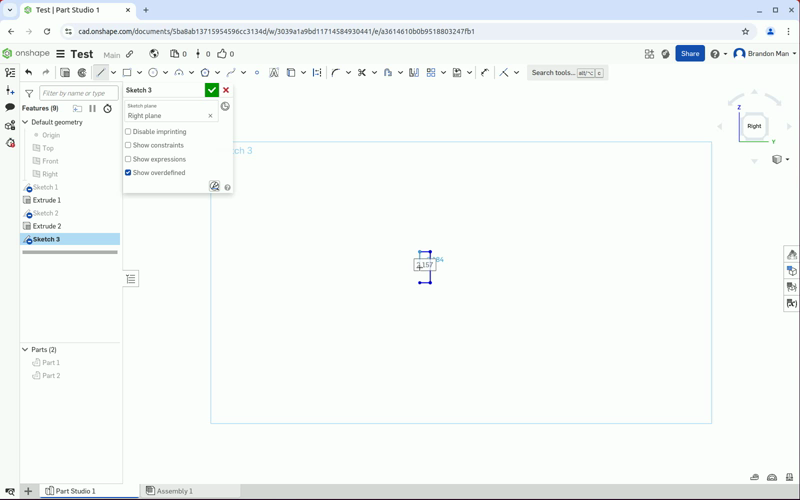
key_up(shift)
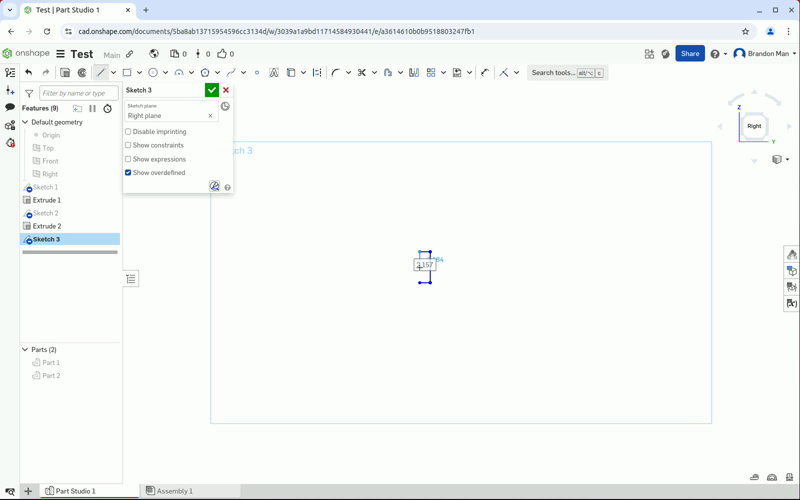
mouse_move(449, 267)
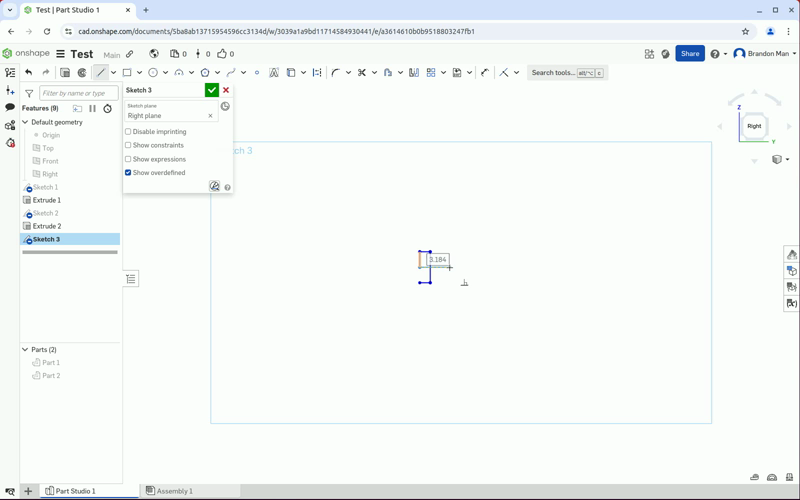
key_down(shift)
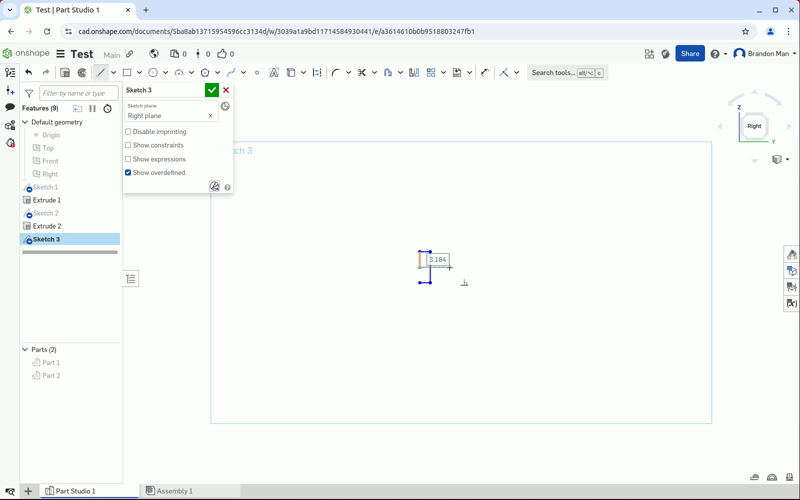
mouse_move(419, 282)
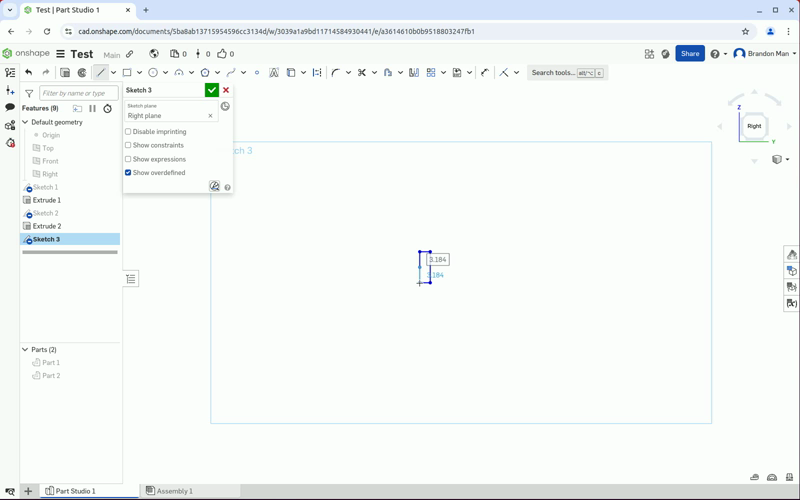
key_up(shift)
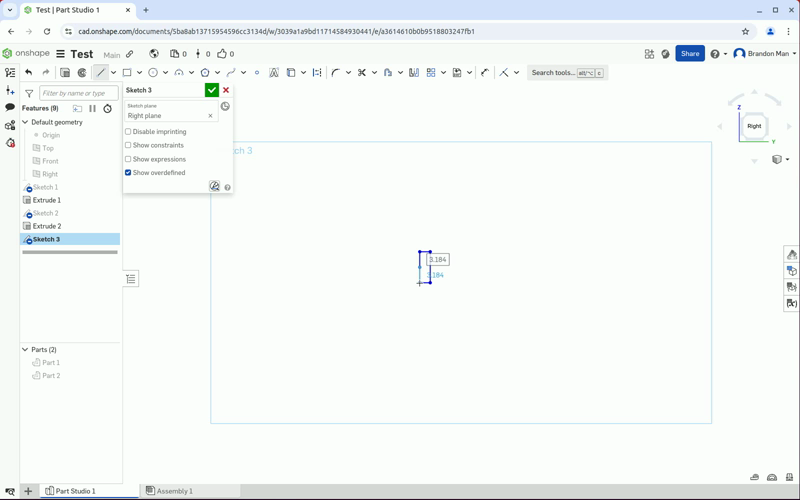
click(419, 282)
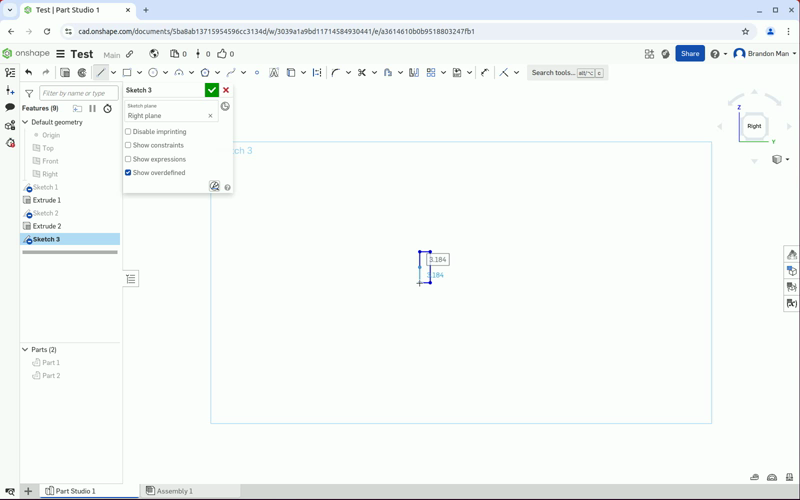
key(esc)
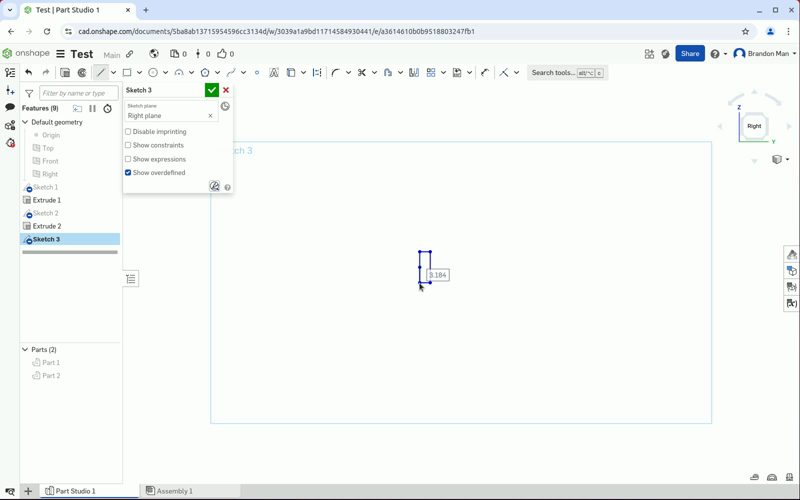
mouse_move(425, 270)
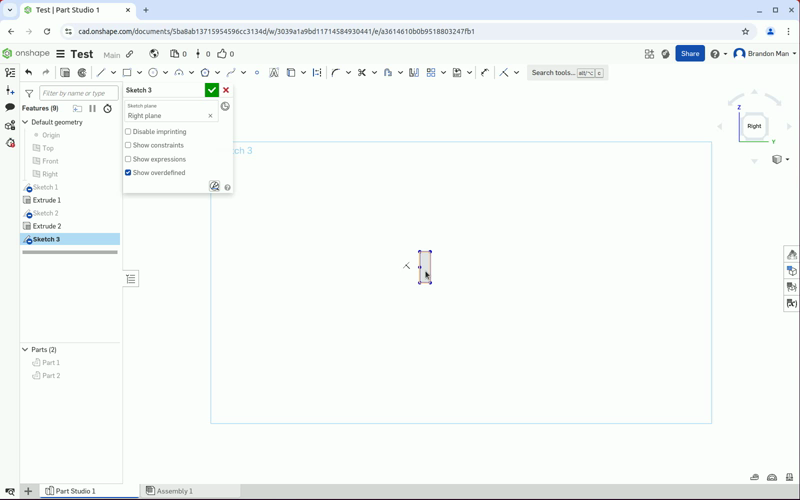
scroll(6)
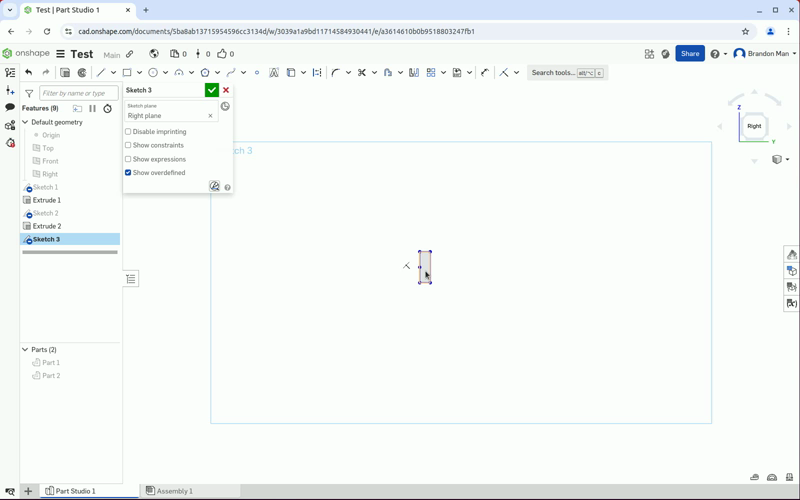
scroll(6)
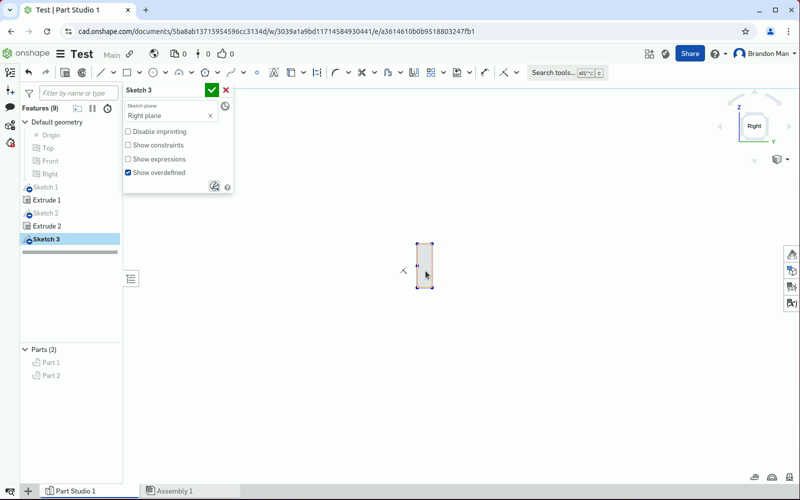
scroll(6)
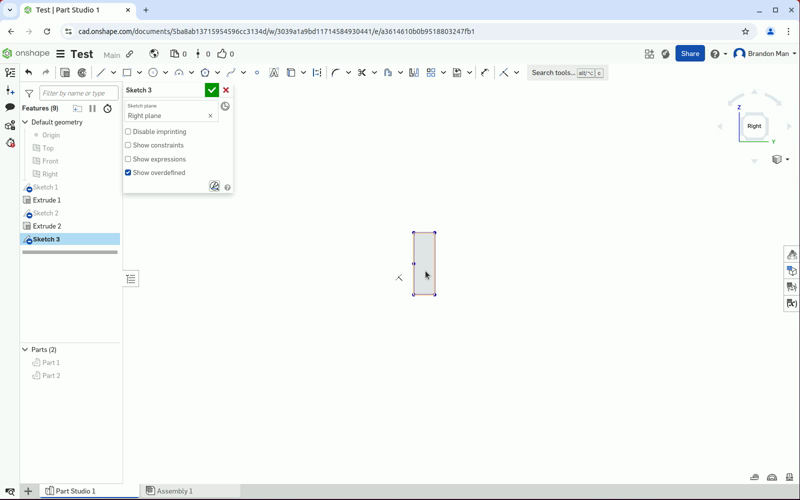
scroll(6)
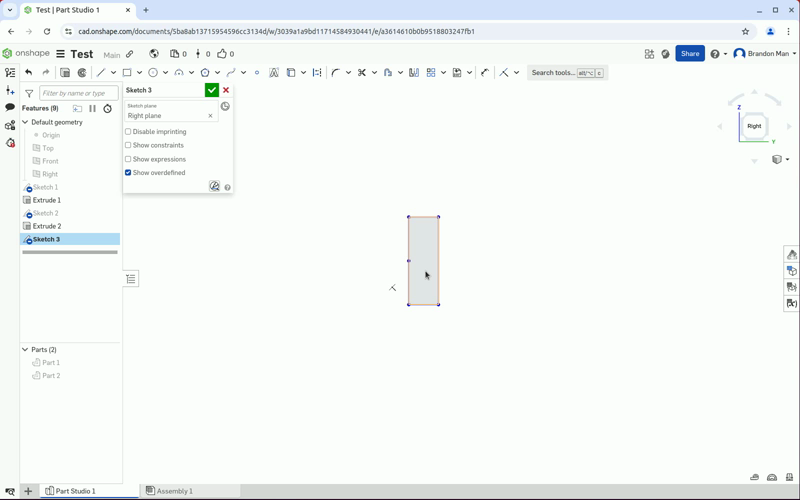
scroll(6)
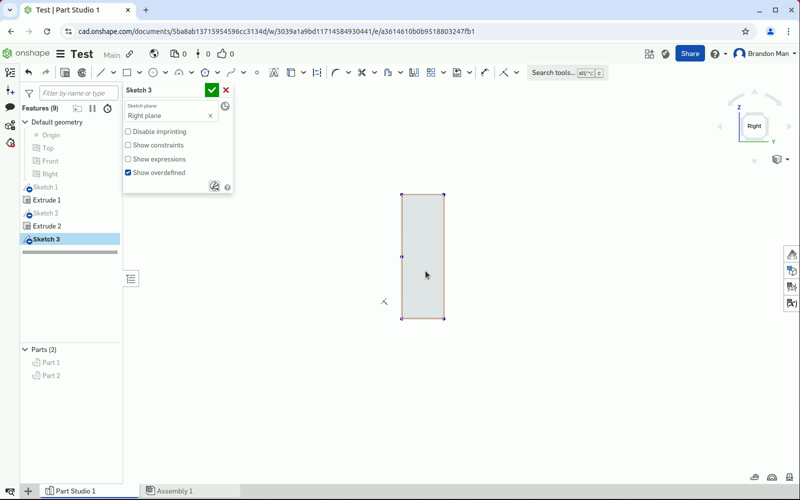
scroll(6)
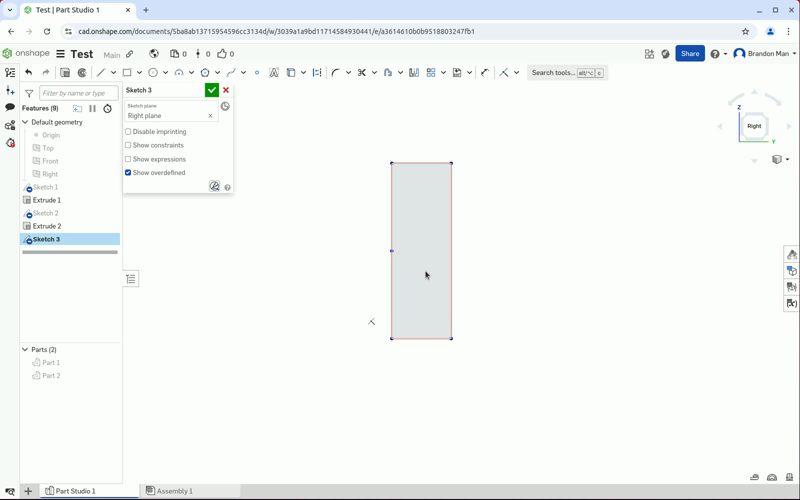
scroll(6)
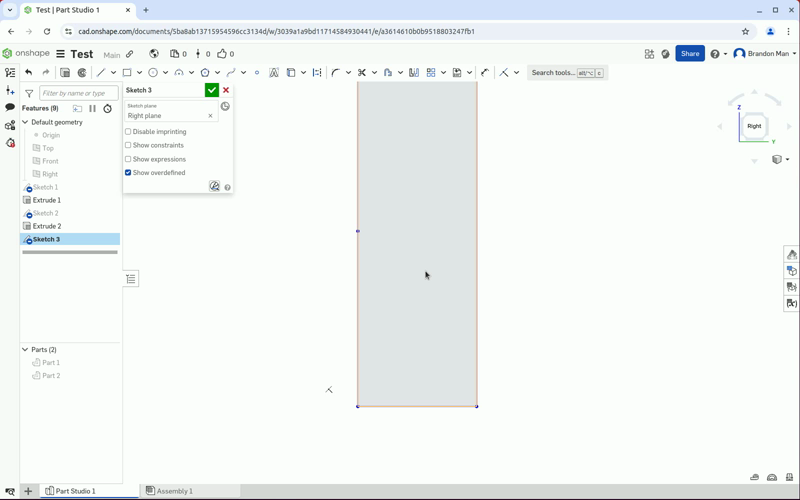
click(425, 270)
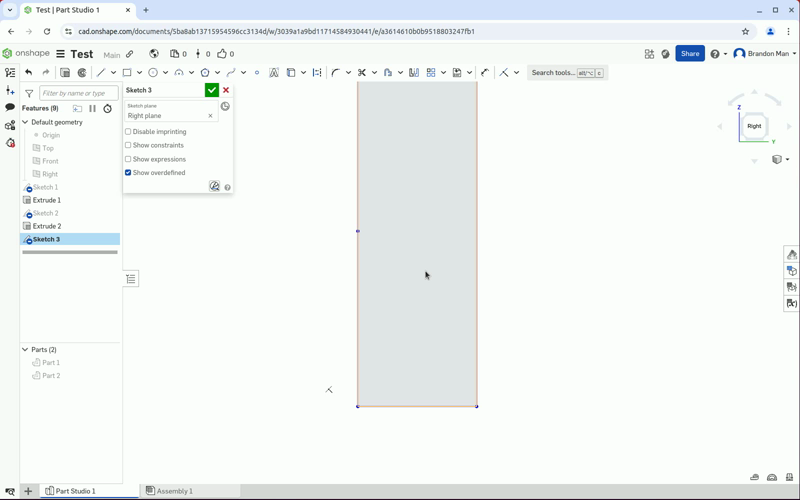
scroll(-6)
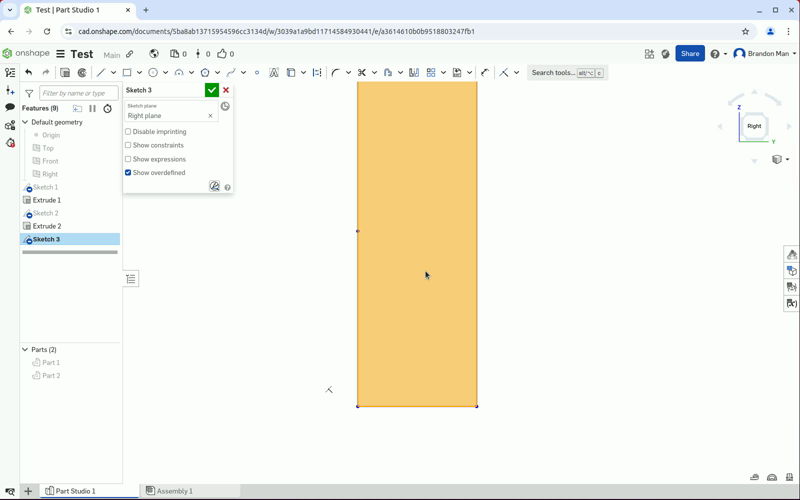
scroll(-6)
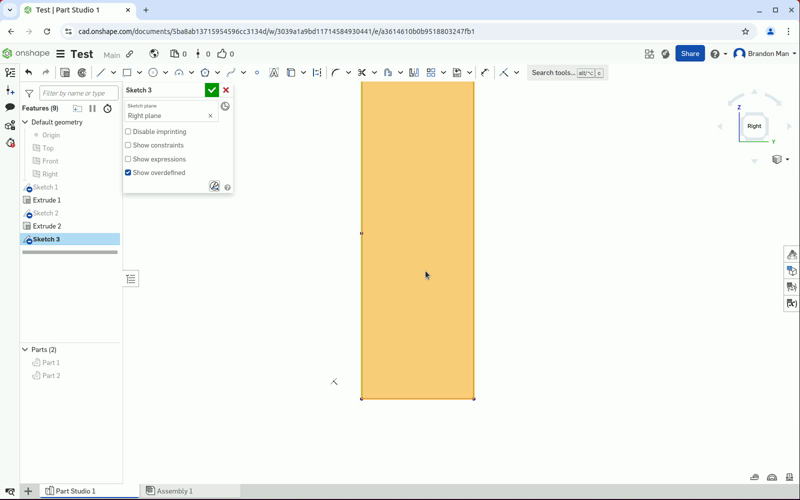
scroll(-6)
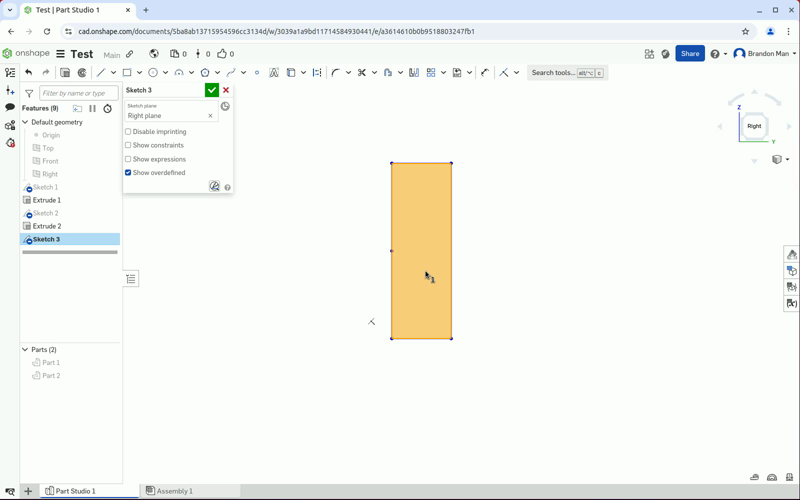
scroll(-6)
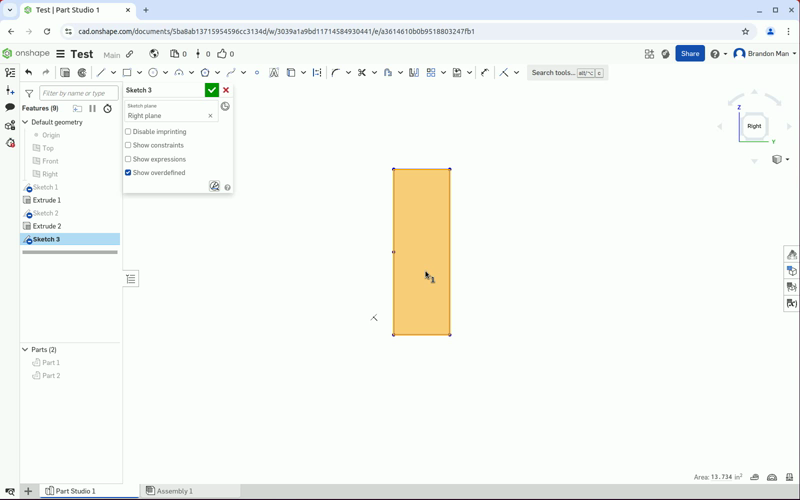
scroll(-6)
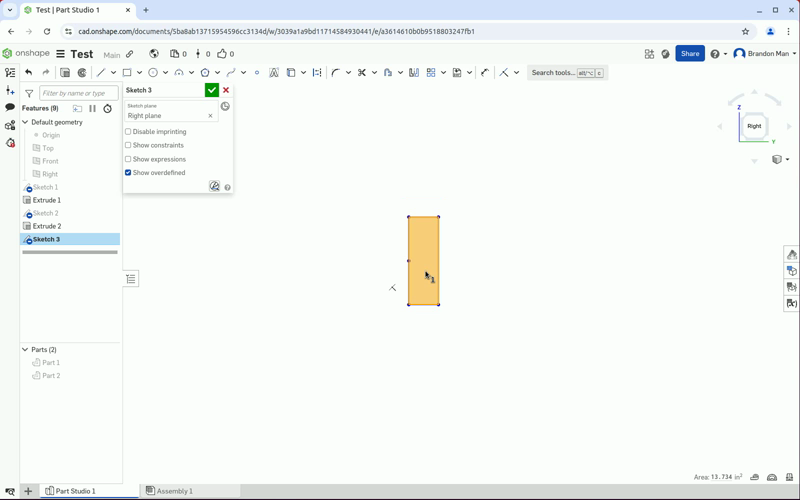
scroll(-6)
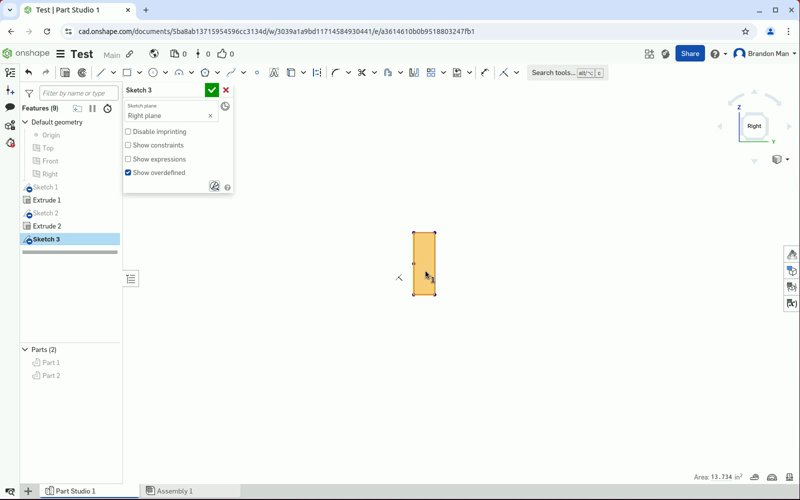
scroll(-6)
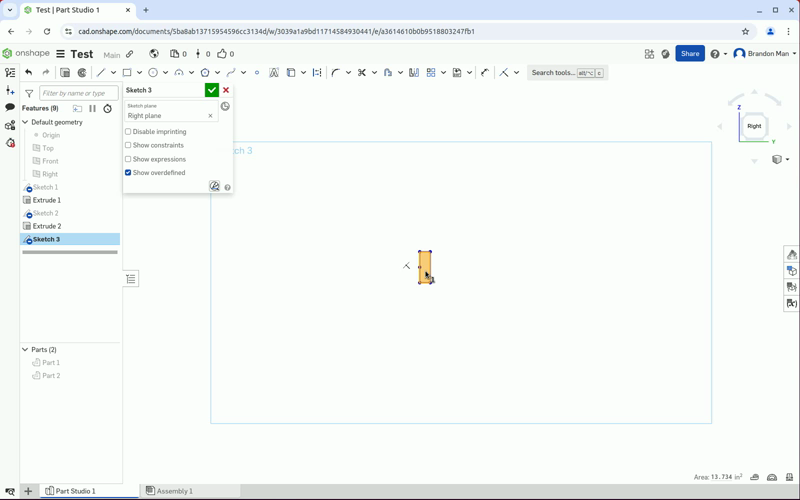
mouse_move(73, 352)
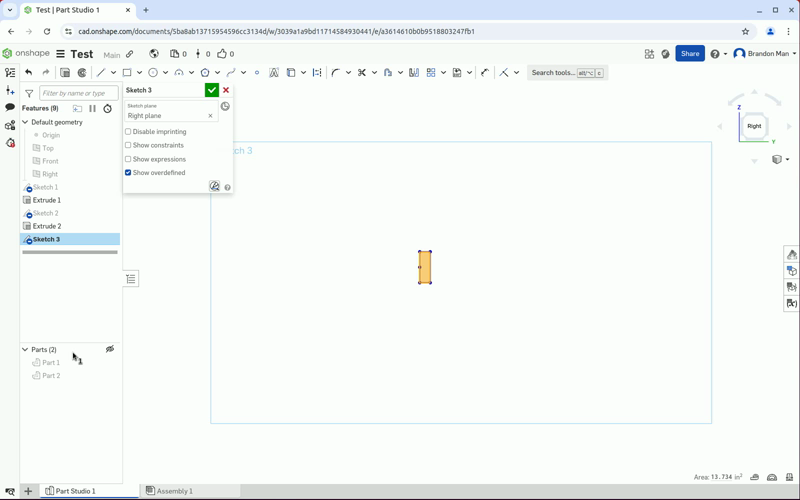
key(shift+y)
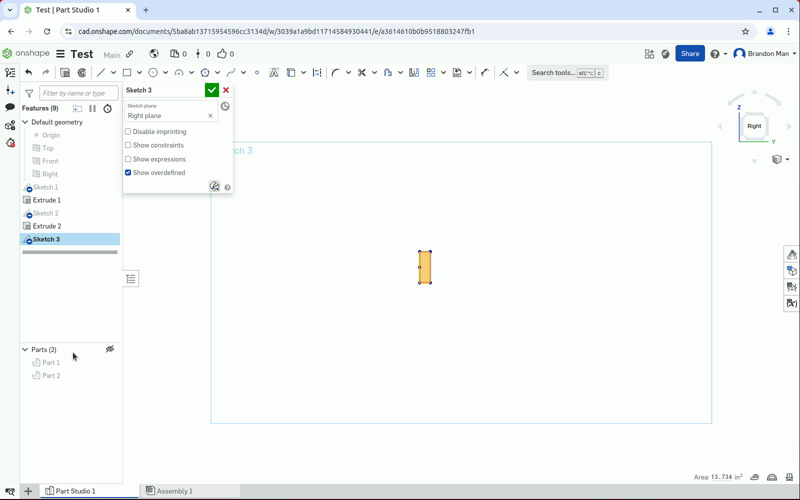
key(shift+e)
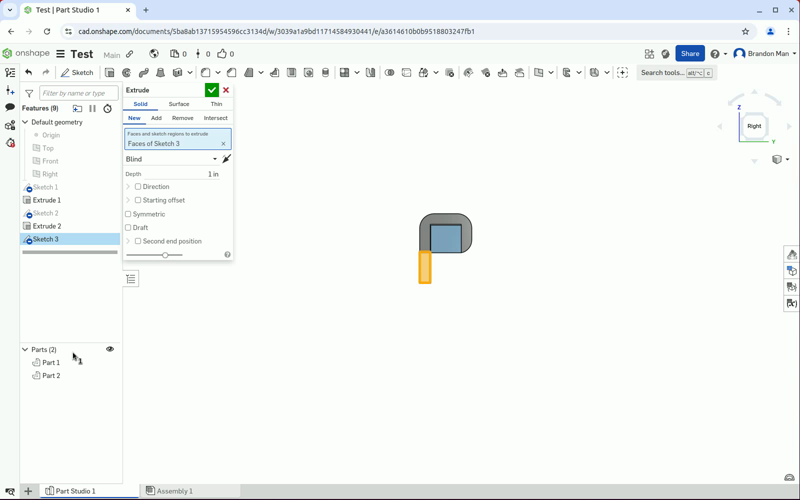
mouse_move(143, 106)
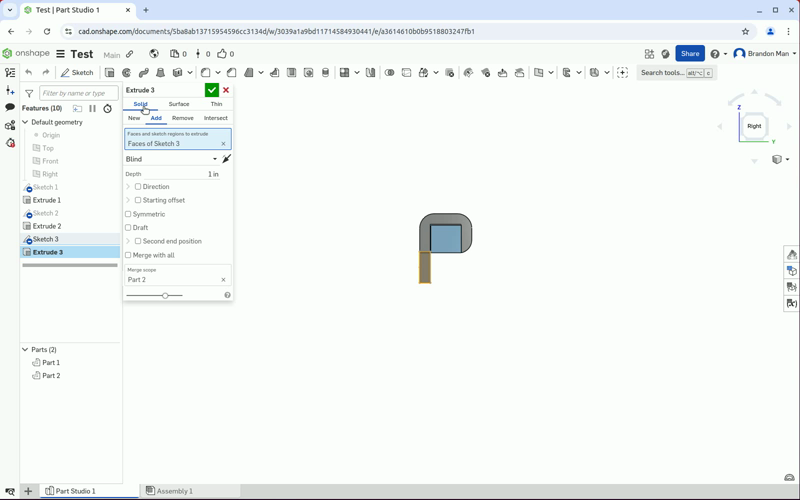
click(143, 106)
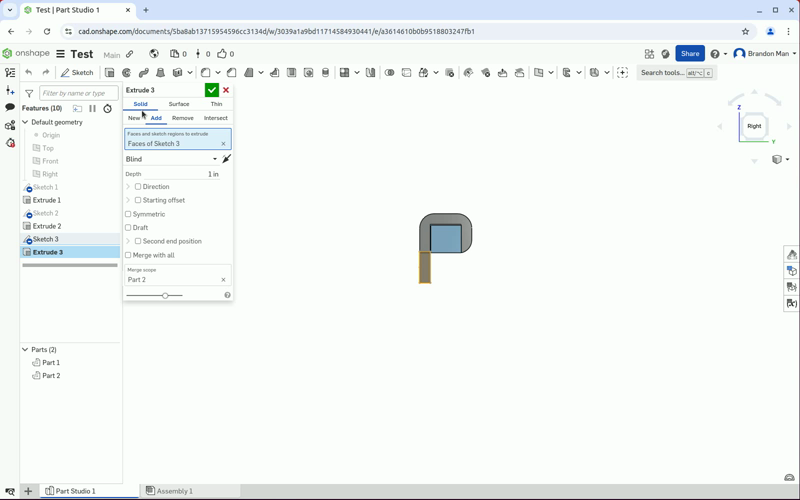
mouse_move(137, 120)
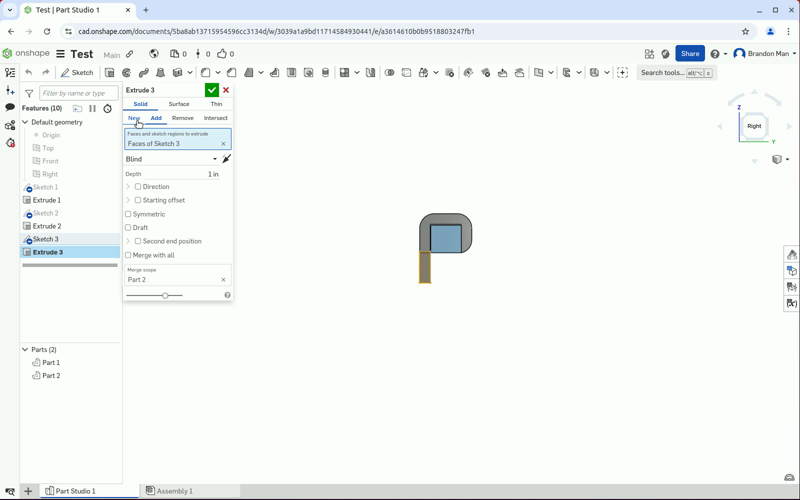
click(137, 120)
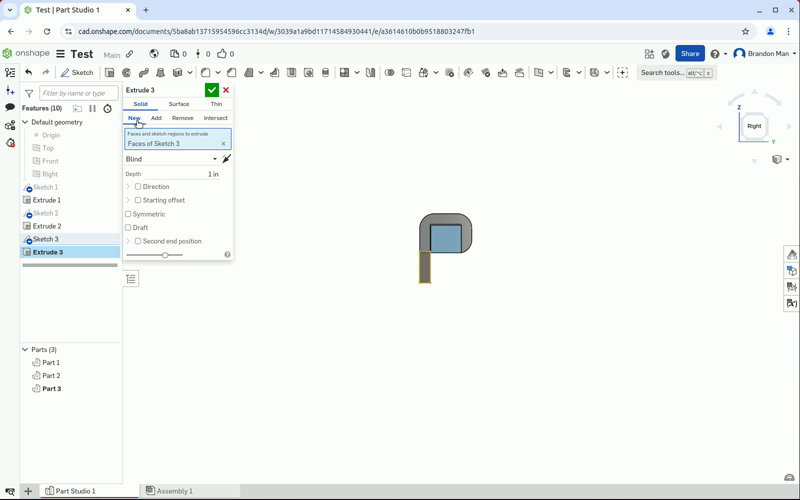
key(tab, 4)
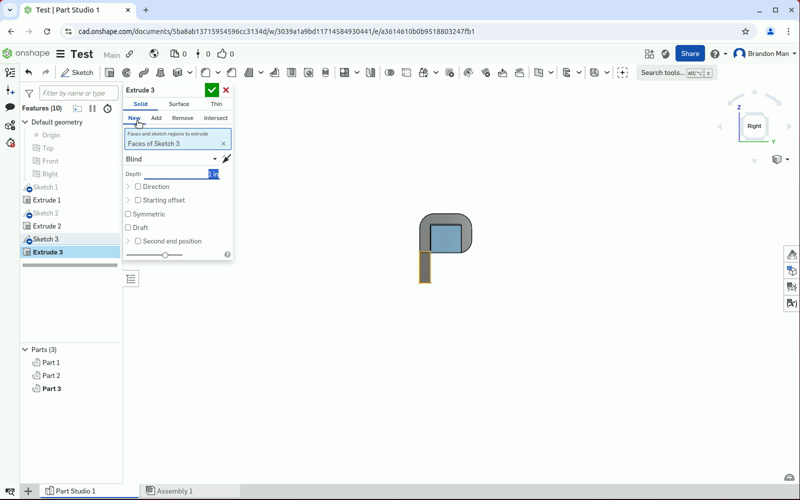
text(4.574)
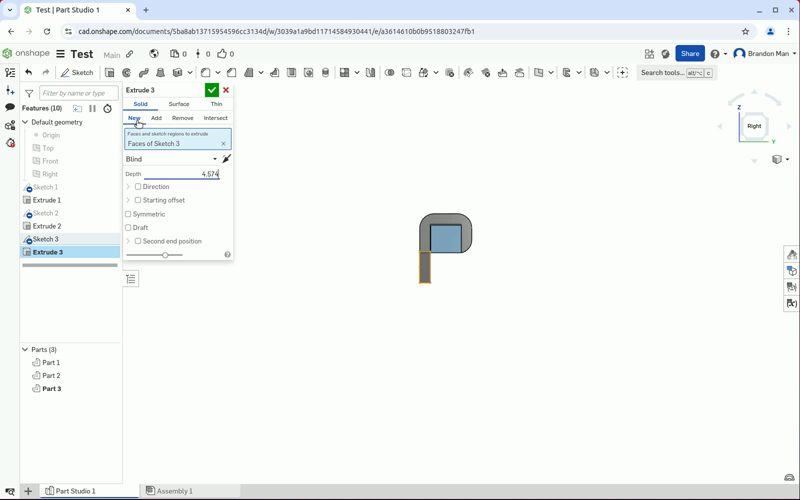
key(enter)
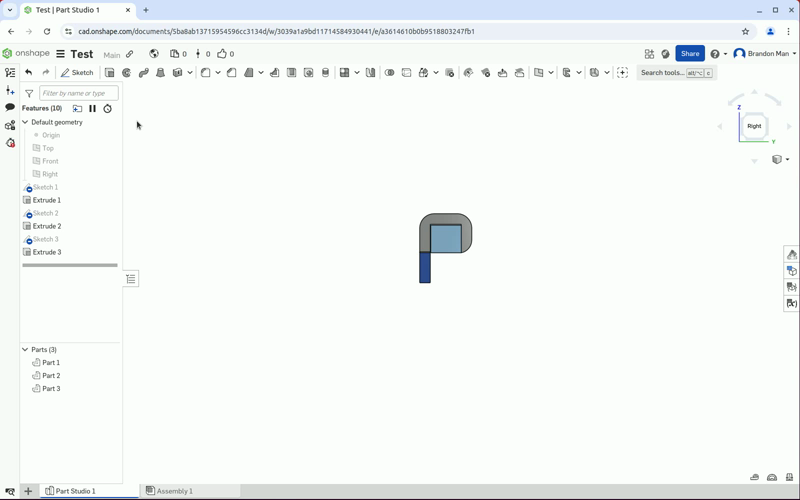
key(shift+h)
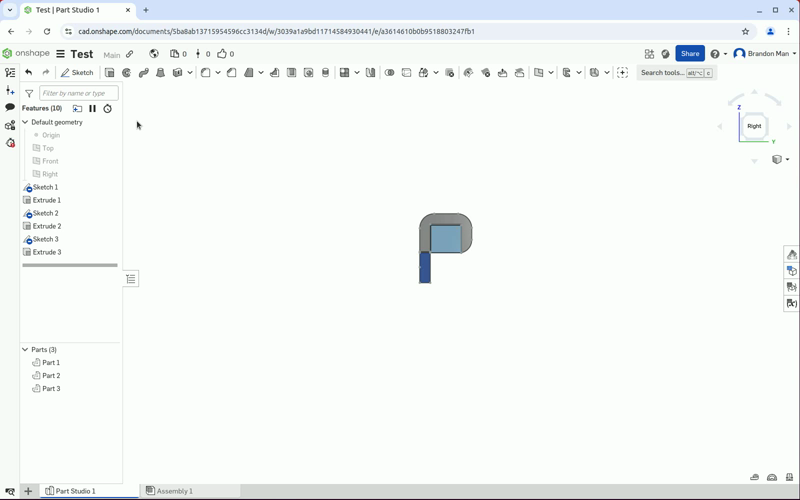
key(shift+h)
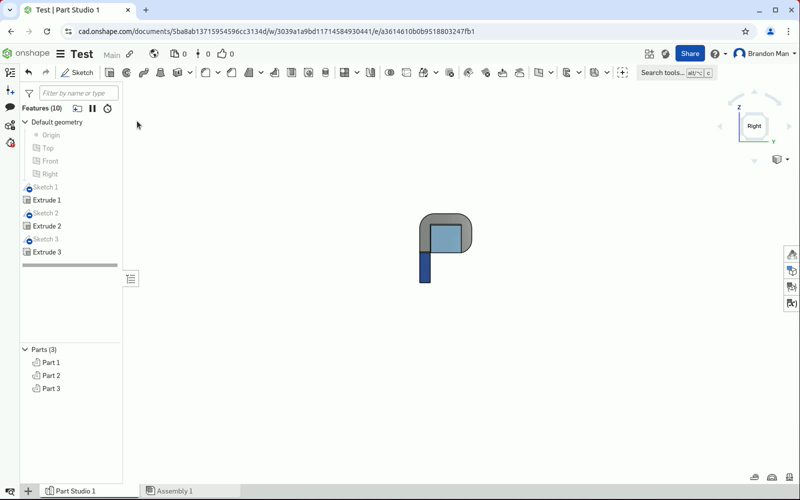
mouse_move(73, 189)
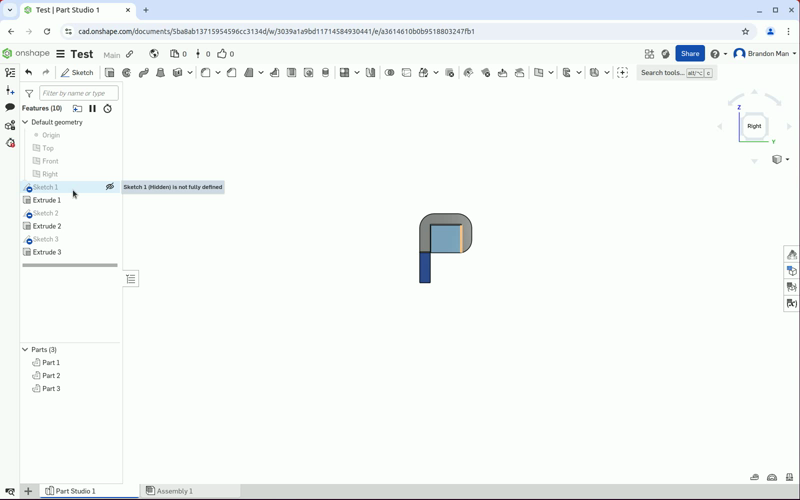
click(73, 189)
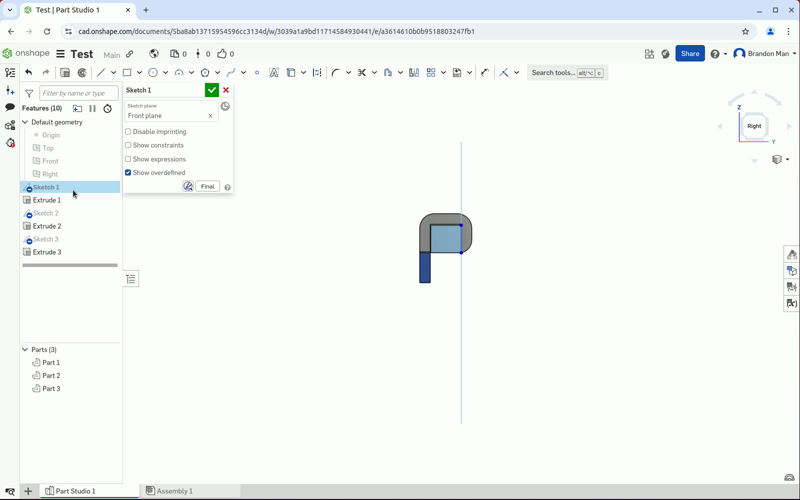
mouse_move(229, 92)
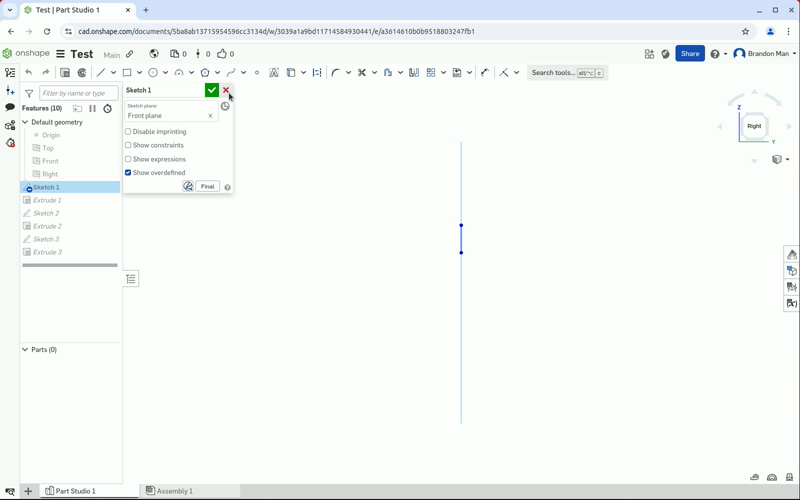
click(229, 92)
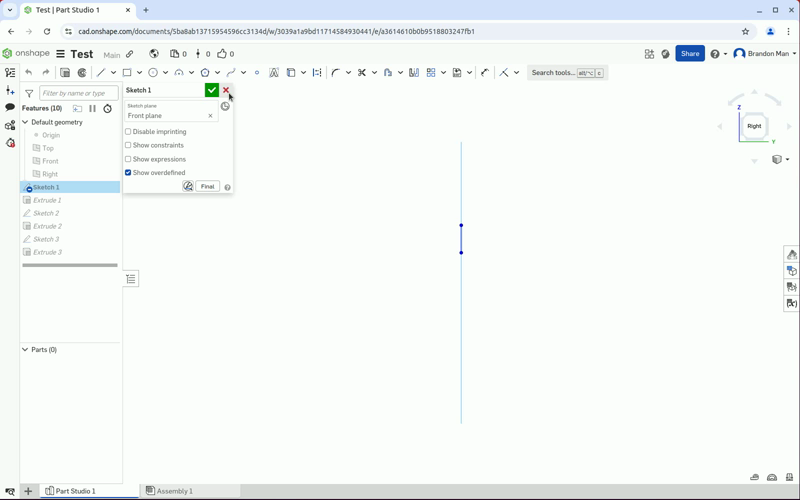
key(shift+s)
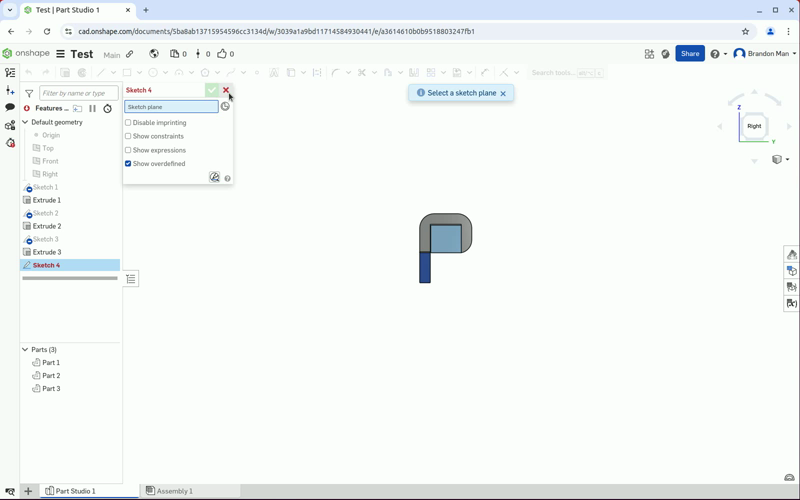
mouse_move(73, 176)
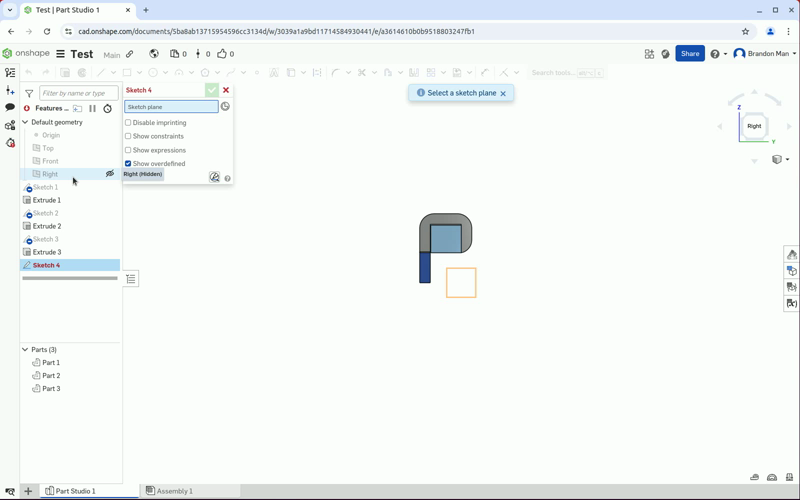
click(73, 176)
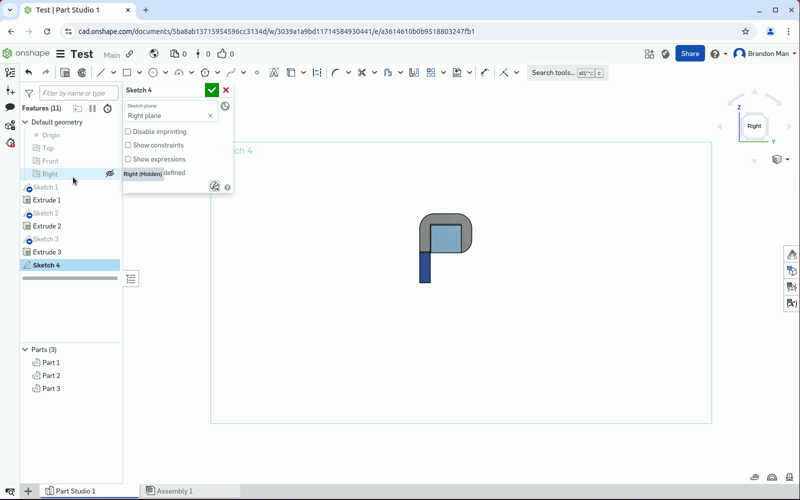
mouse_move(73, 352)
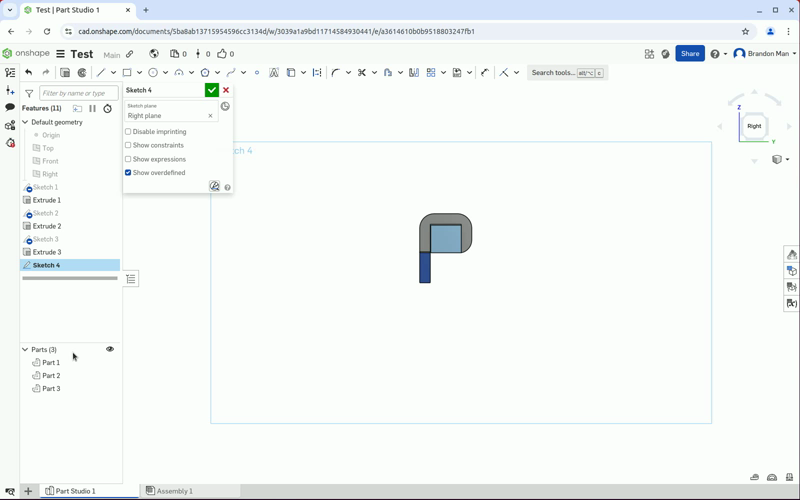
key(y)
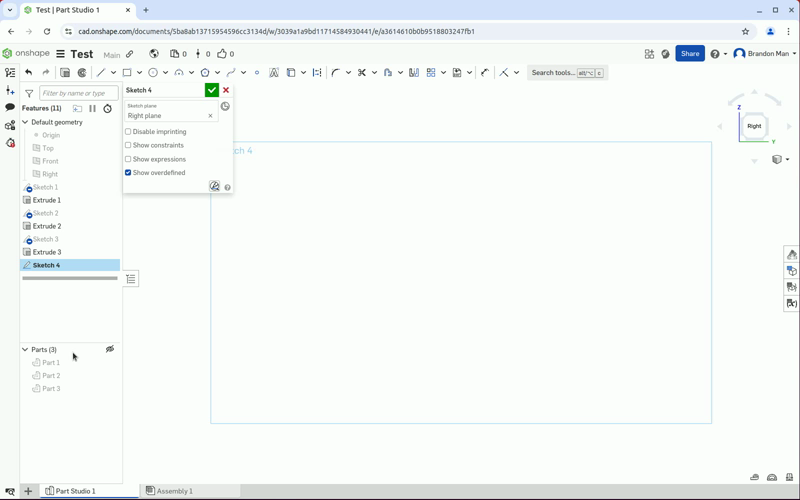
key(a)
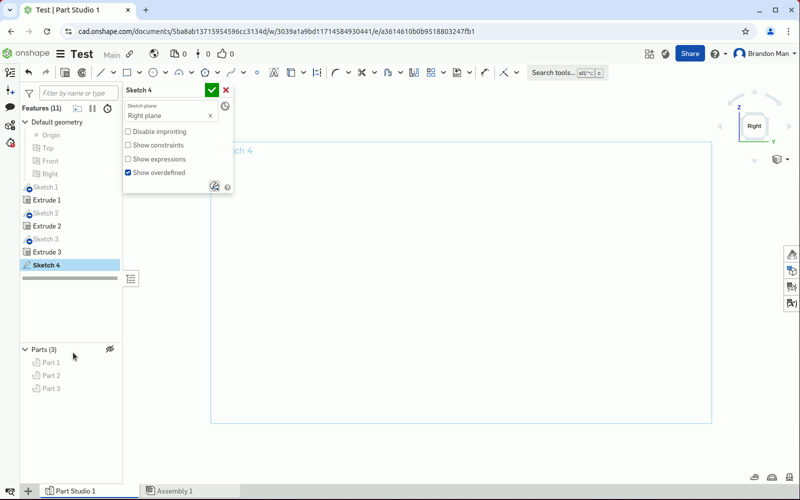
key_down(shift)
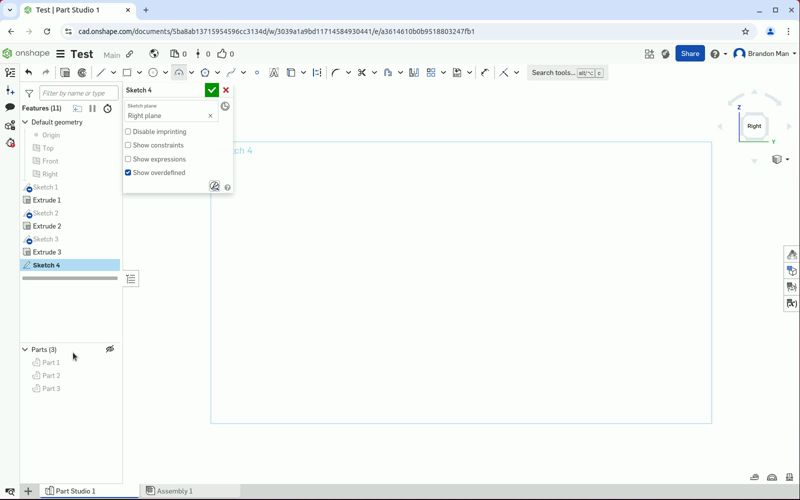
mouse_move(379, 275)
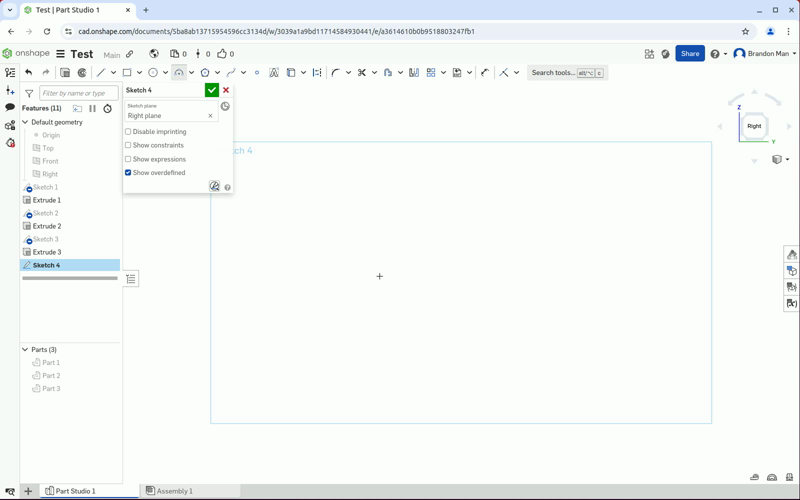
click(379, 275)
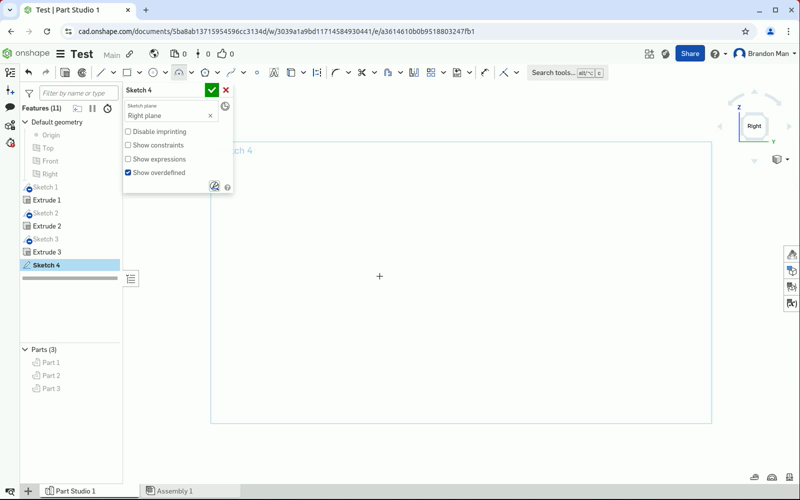
key_up(shift)
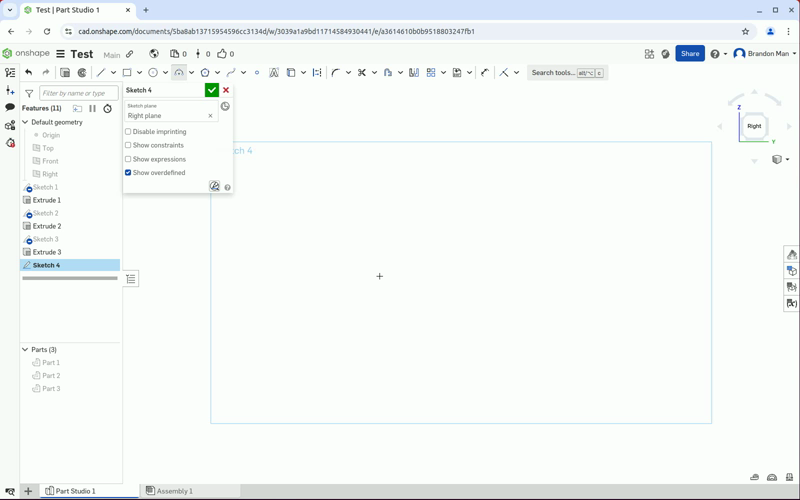
key_down(shift)
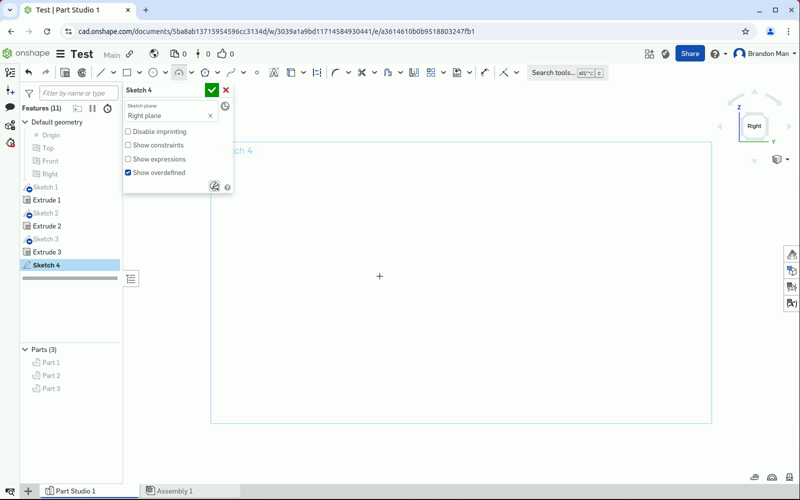
mouse_move(386, 282)
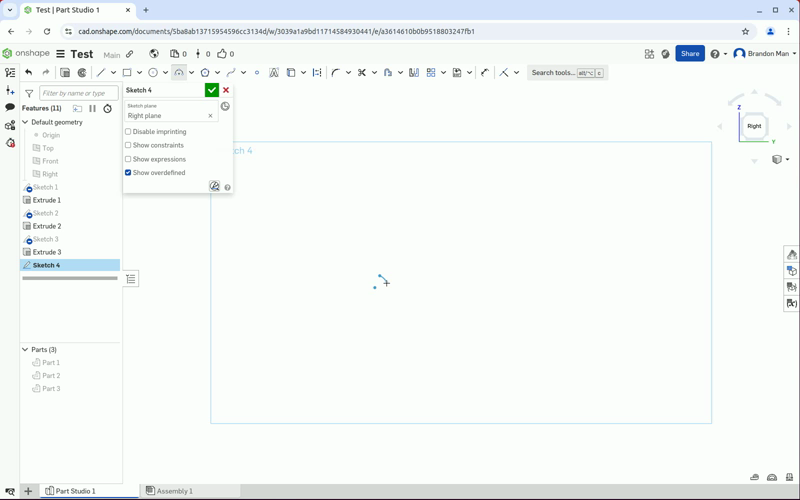
click(386, 282)
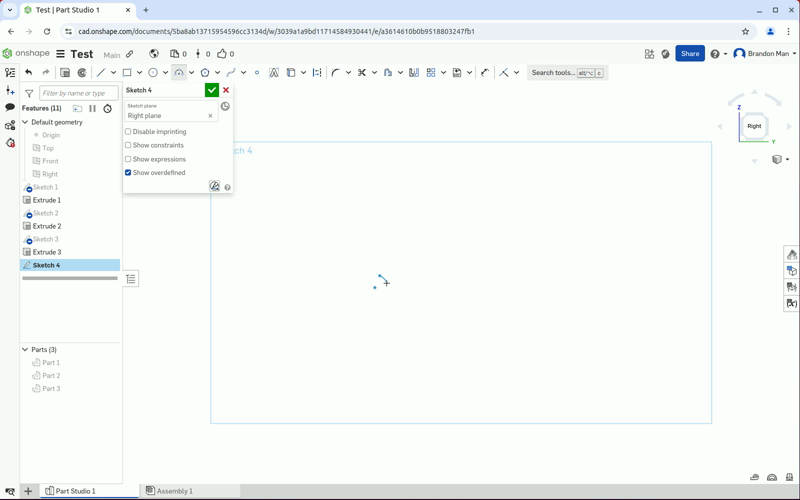
mouse_move(381, 280)
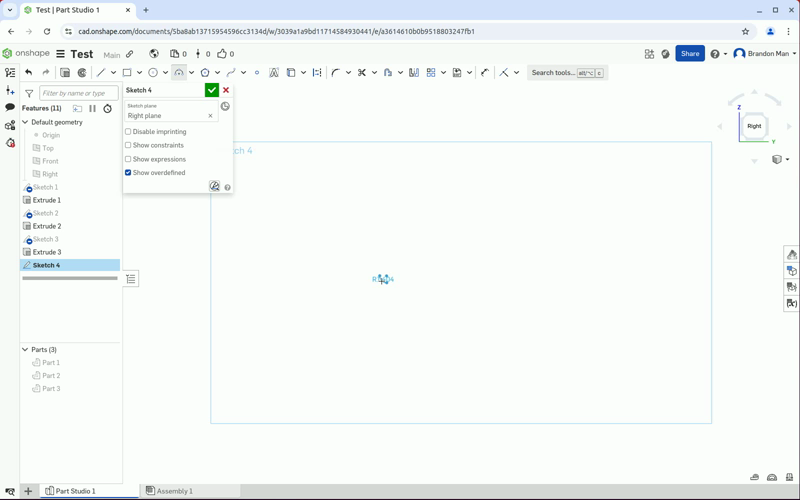
click(381, 280)
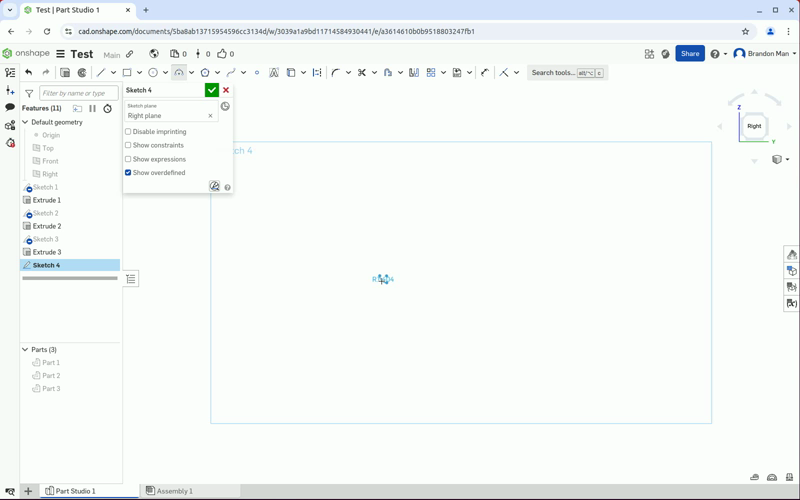
key_up(shift)
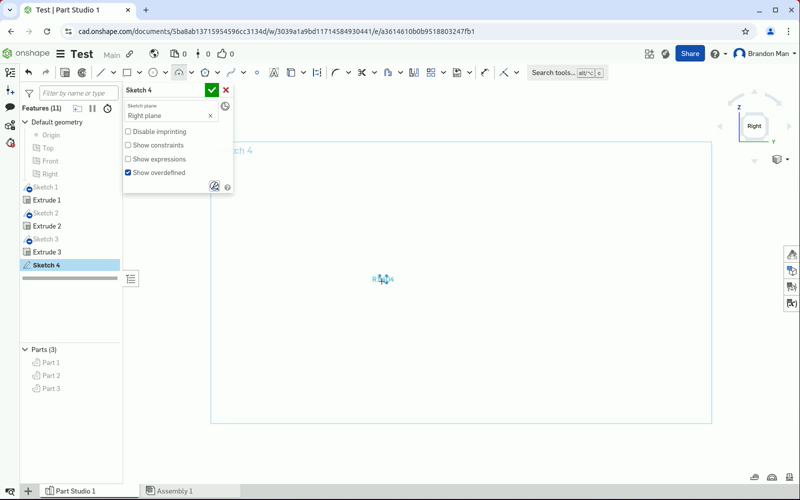
key(esc)
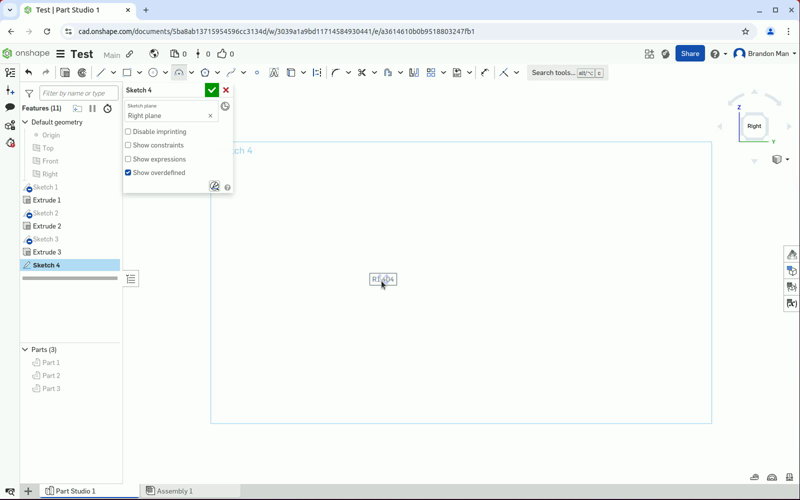
key(l)
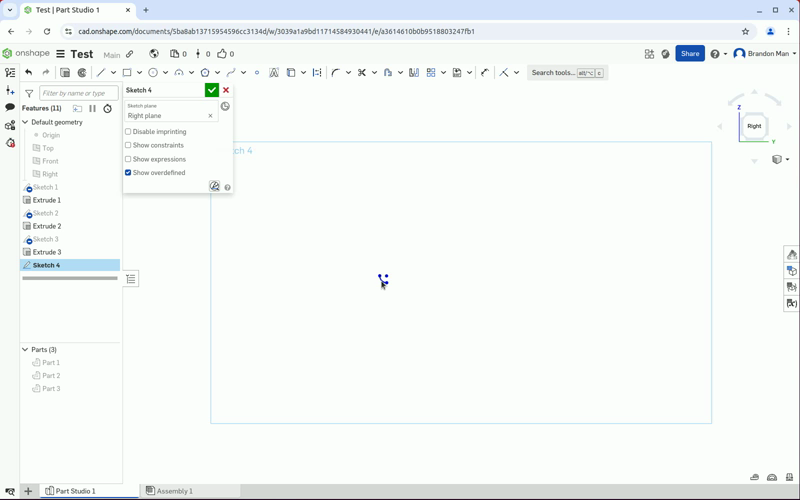
mouse_move(386, 282)
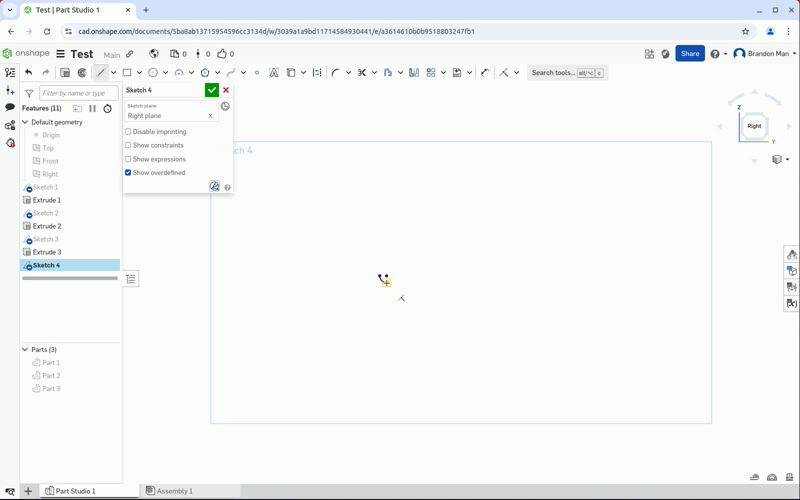
click(386, 282)
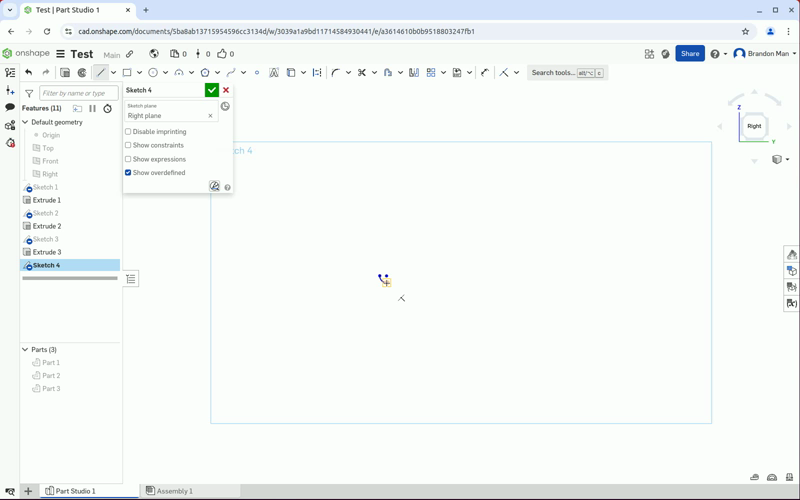
key_down(shift)
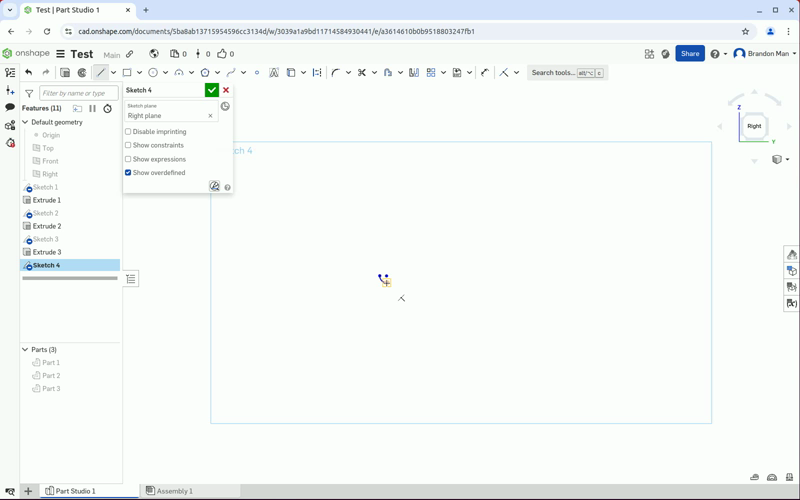
mouse_move(416, 282)
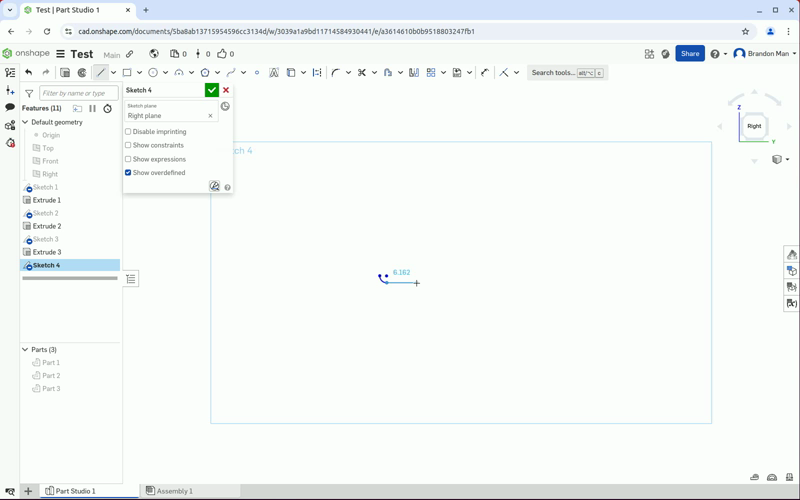
mouse_move(420, 282)
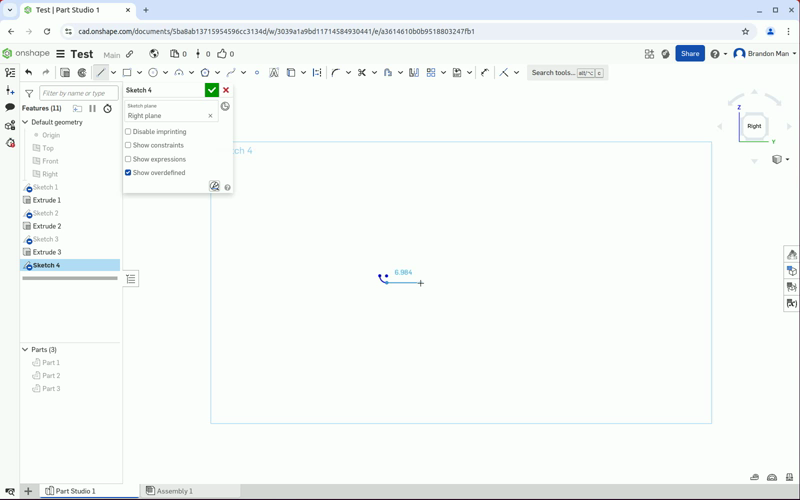
click(420, 282)
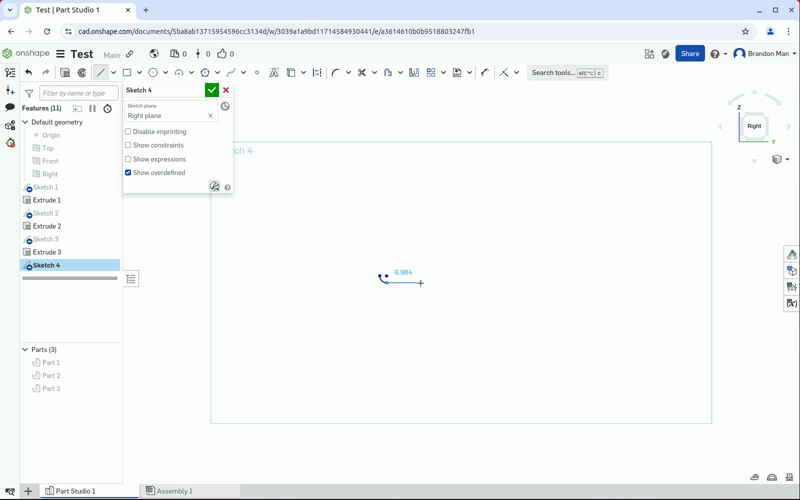
key_up(shift)
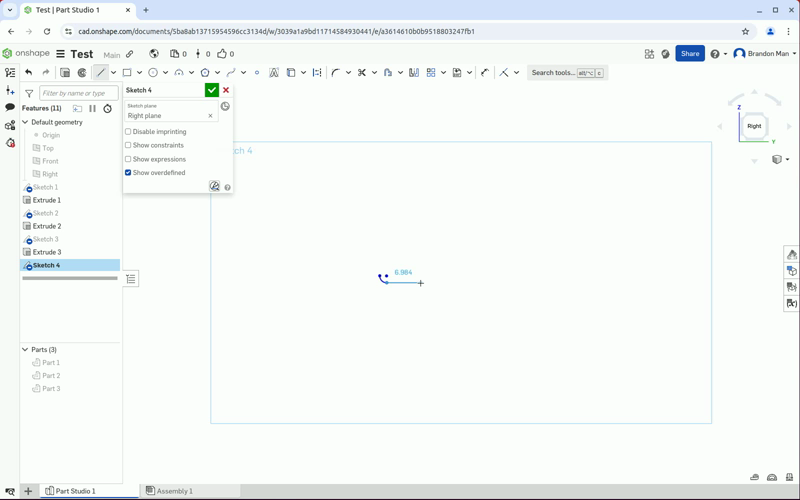
key_down(shift)
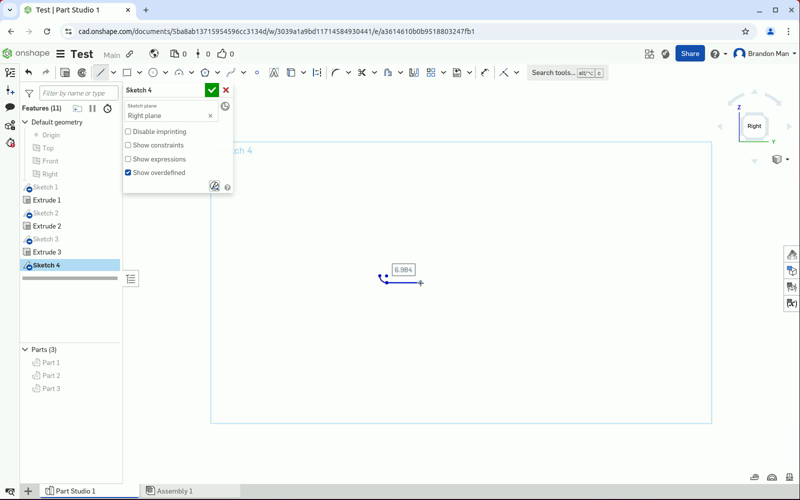
mouse_move(450, 282)
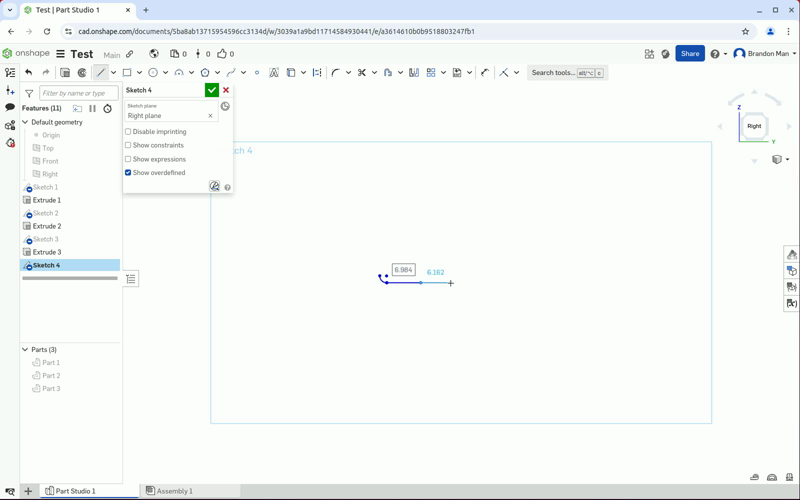
mouse_move(420, 267)
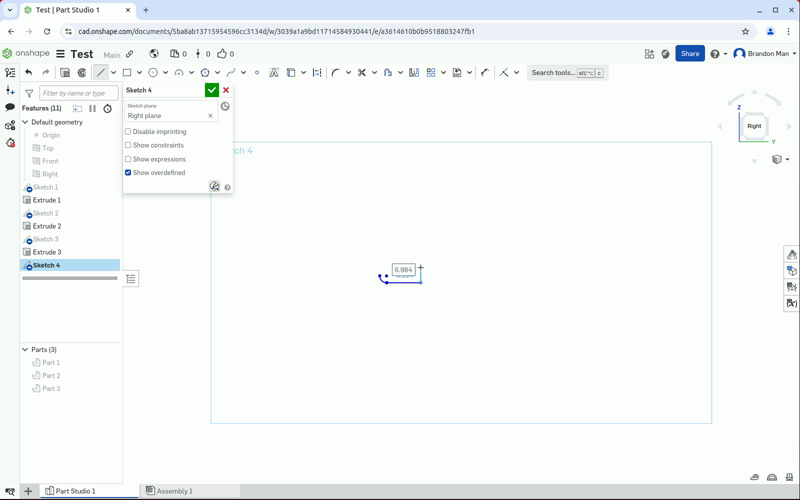
click(420, 267)
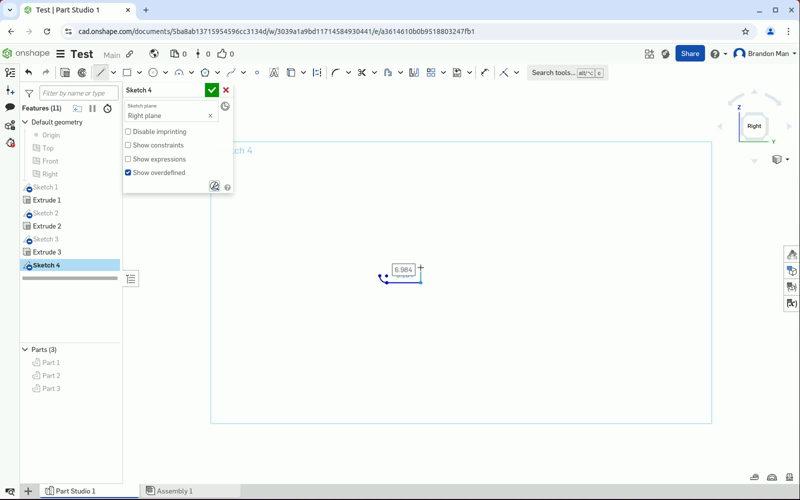
key_up(shift)
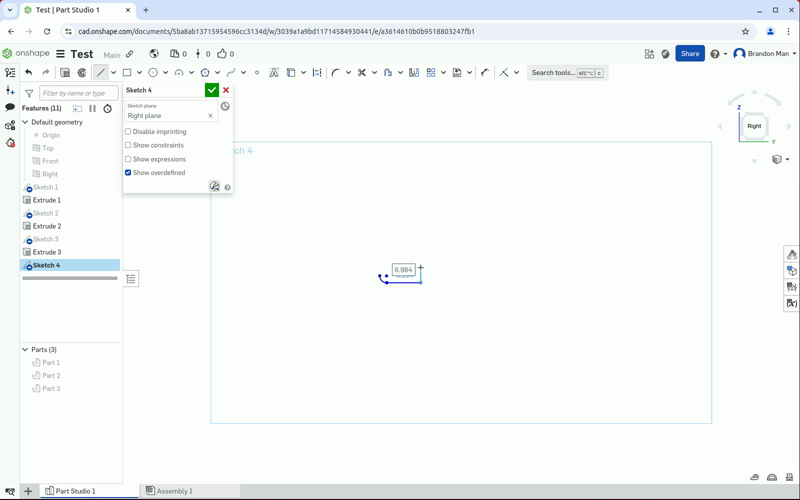
key_down(shift)
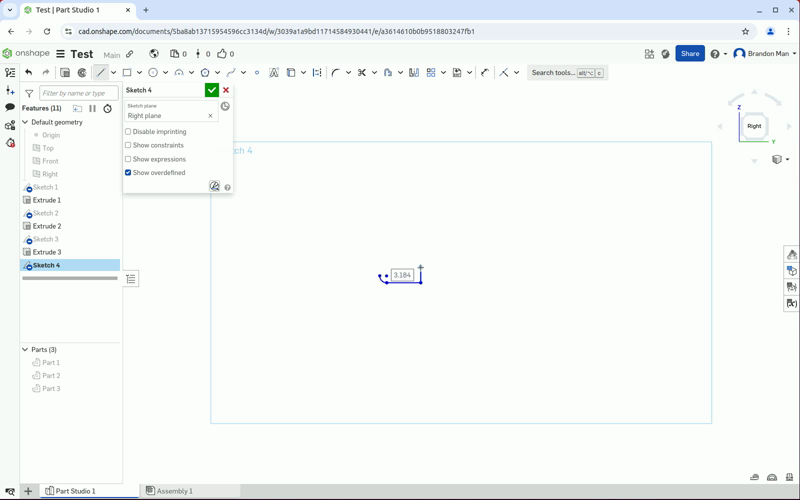
mouse_move(450, 267)
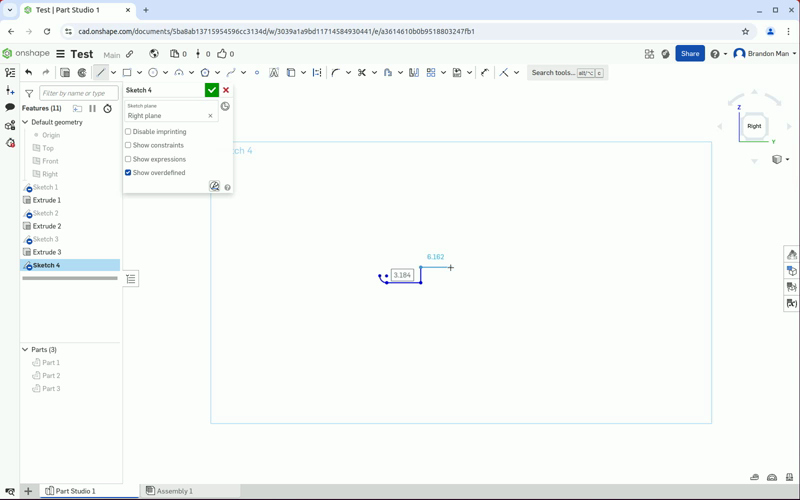
mouse_move(388, 267)
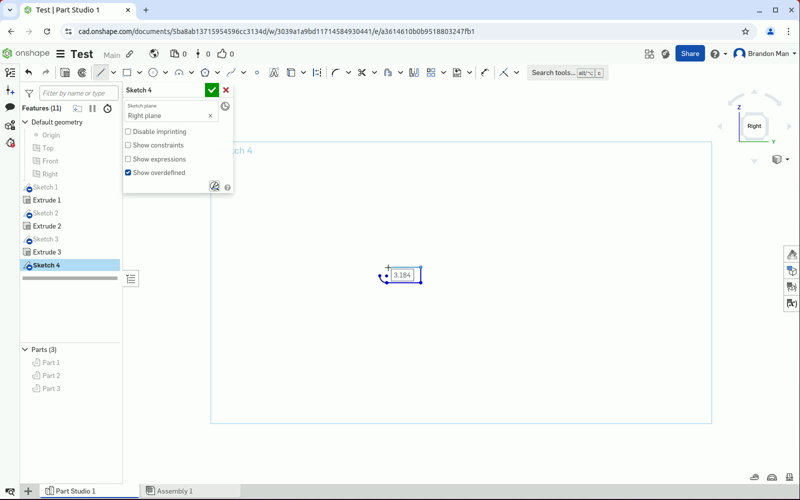
click(388, 267)
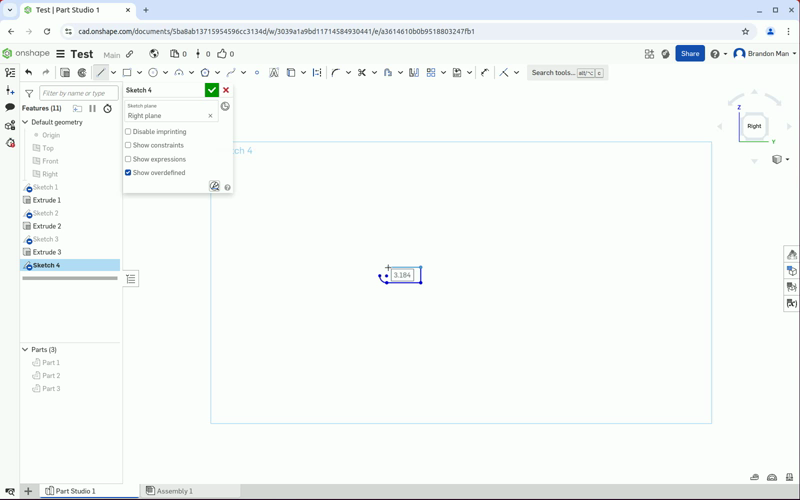
key_up(shift)
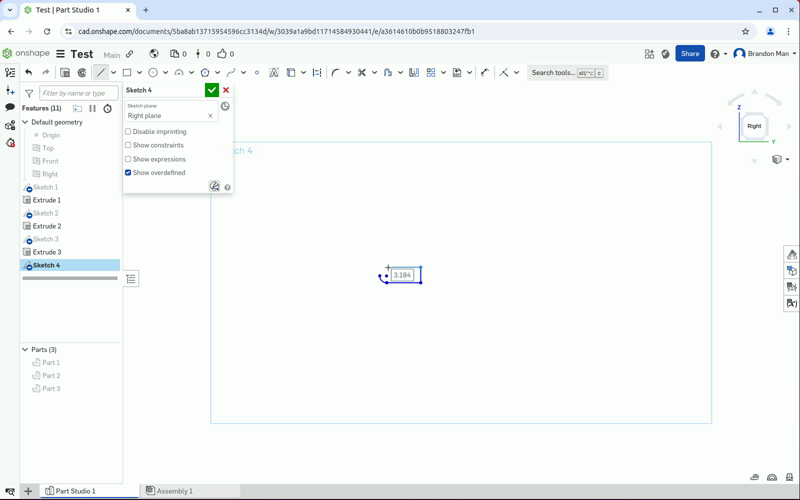
key(esc)
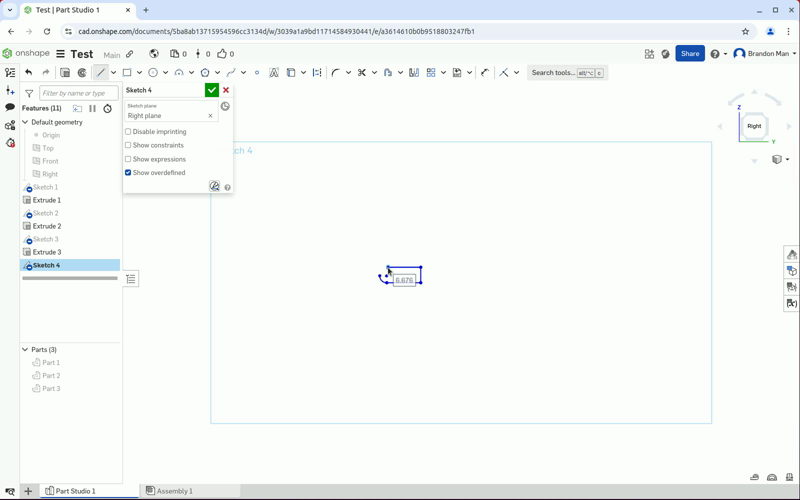
key(a)
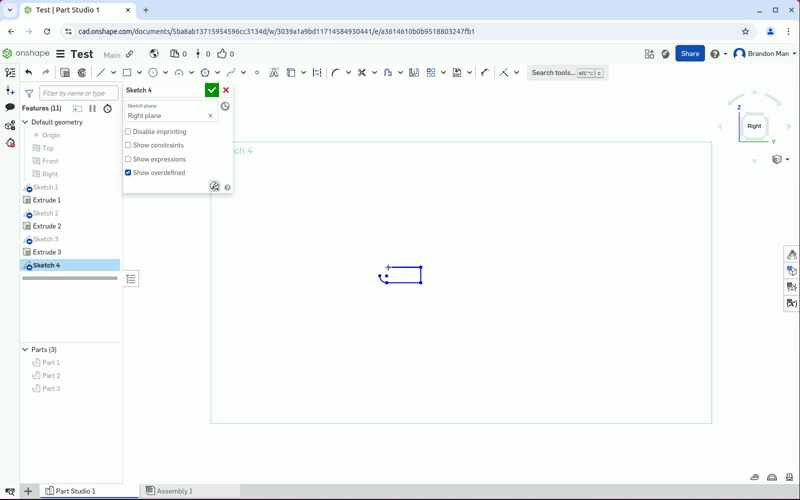
mouse_move(388, 267)
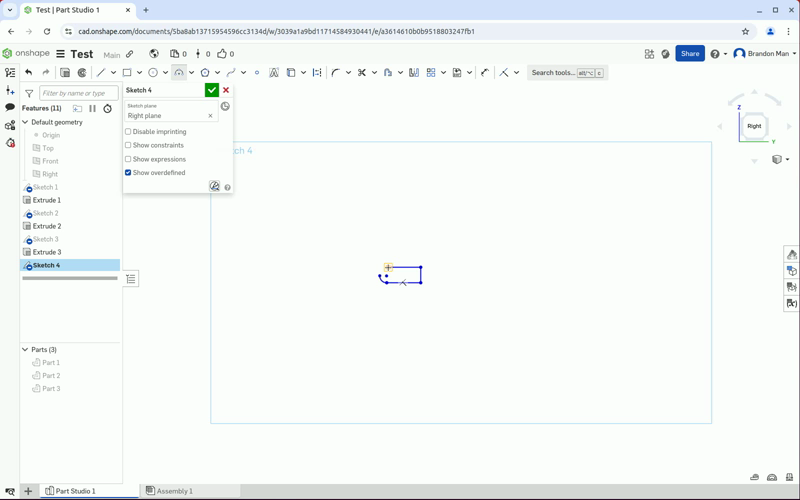
click(388, 267)
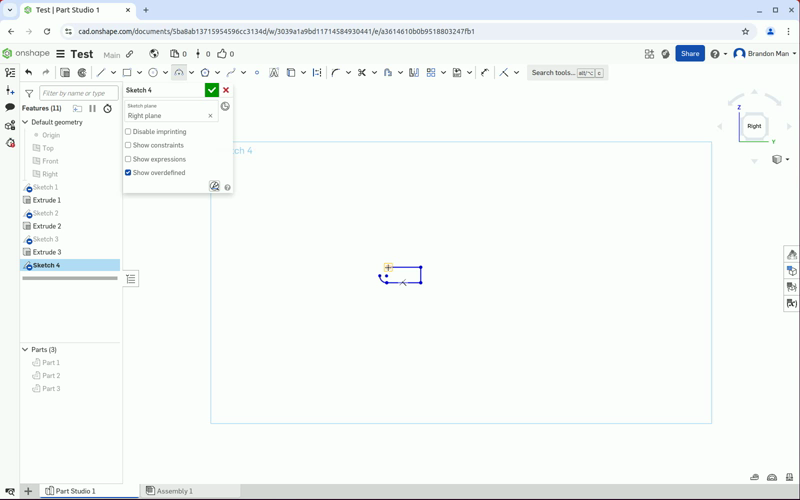
key_down(shift)
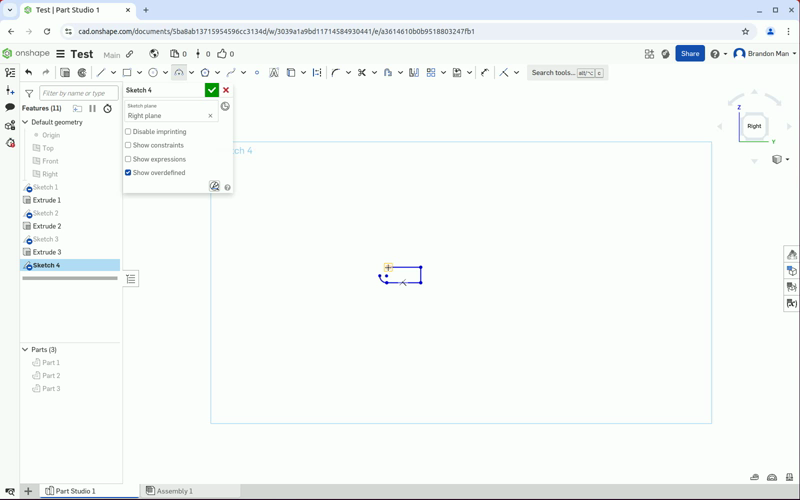
mouse_move(379, 275)
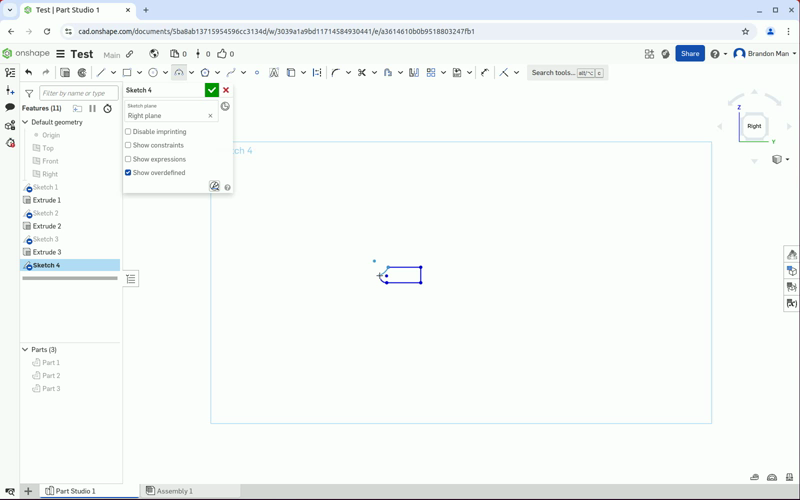
scroll(6)
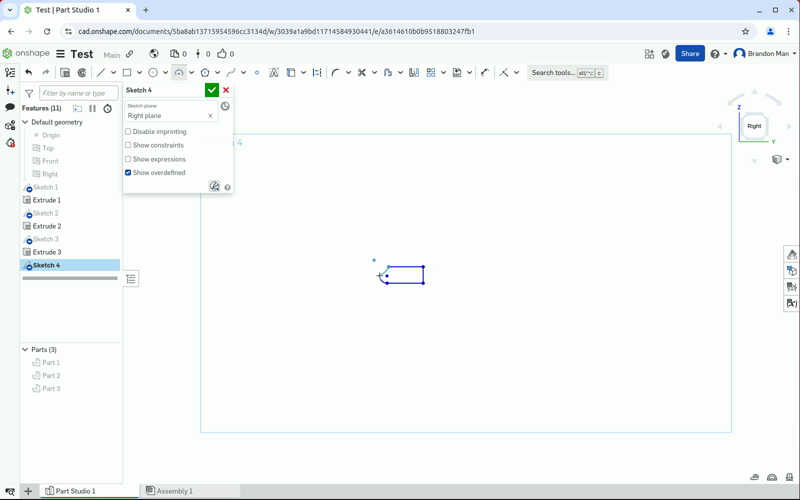
scroll(6)
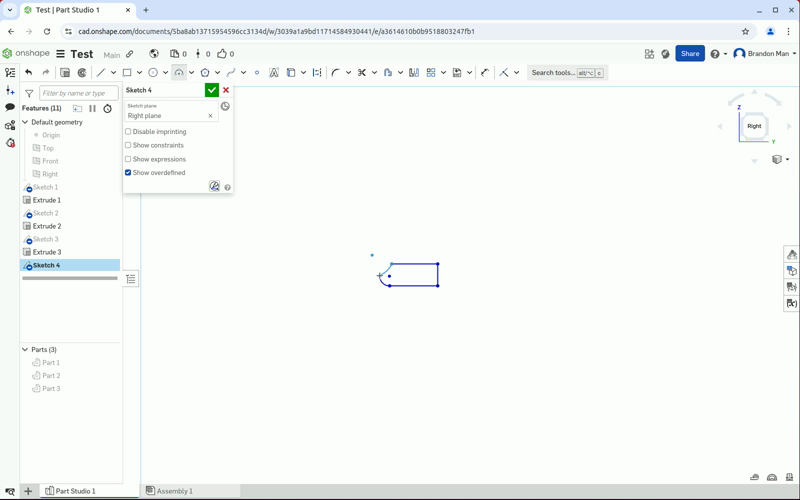
scroll(6)
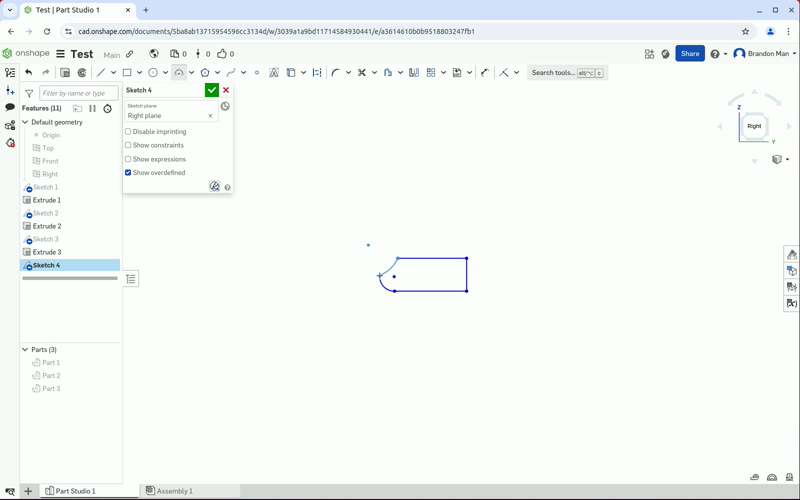
scroll(6)
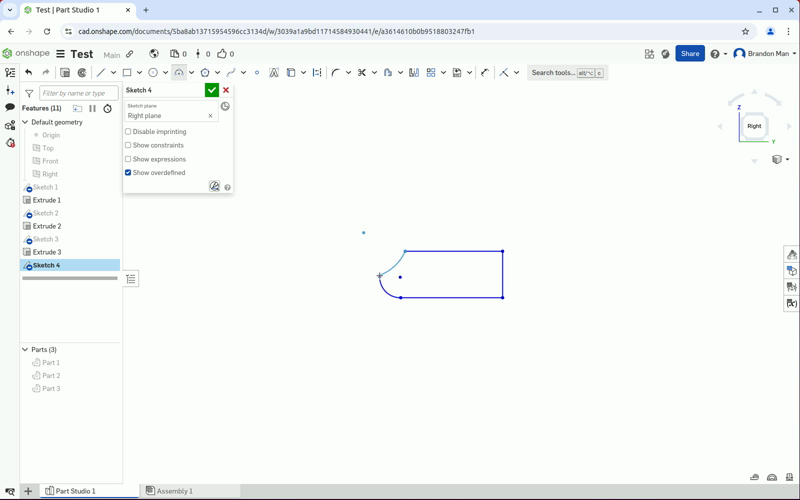
scroll(6)
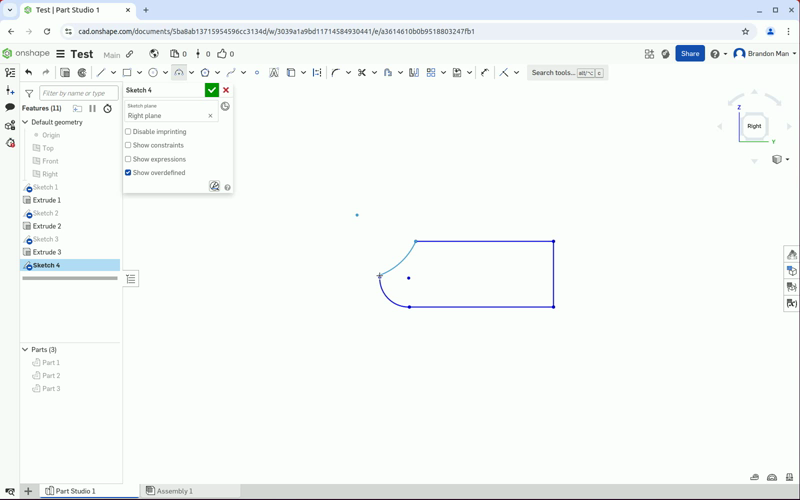
scroll(6)
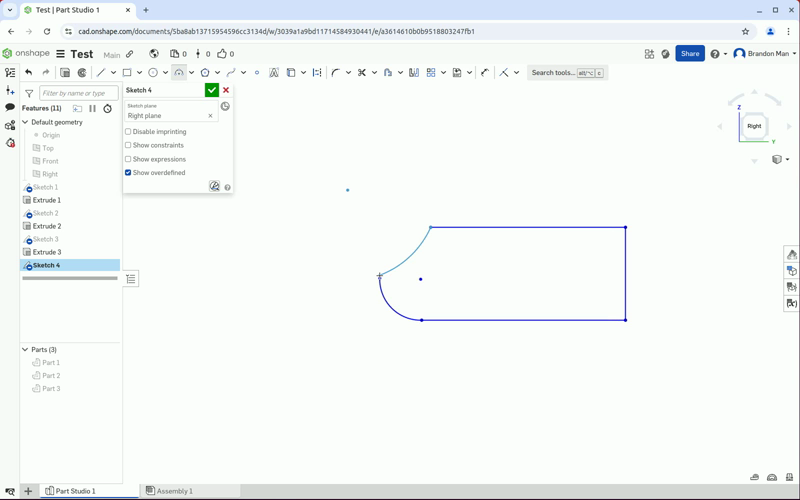
scroll(6)
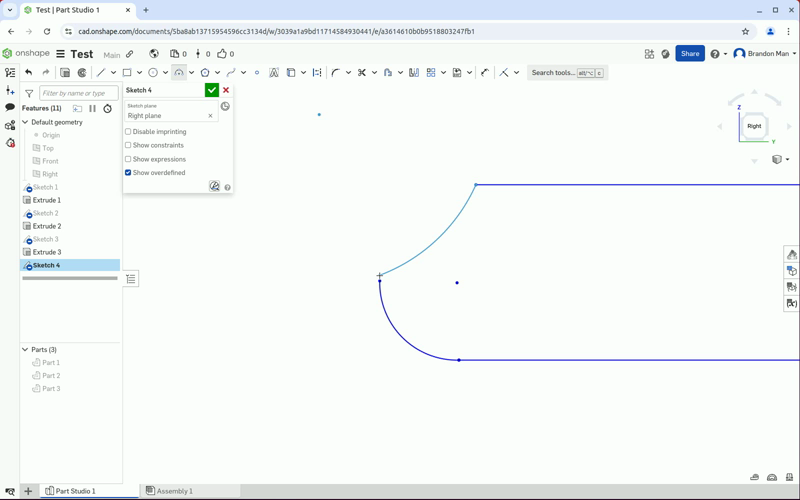
click(379, 275)
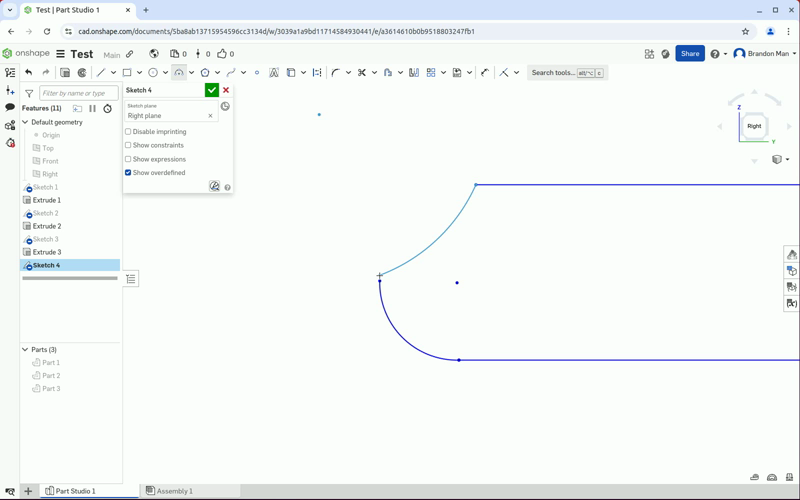
scroll(-6)
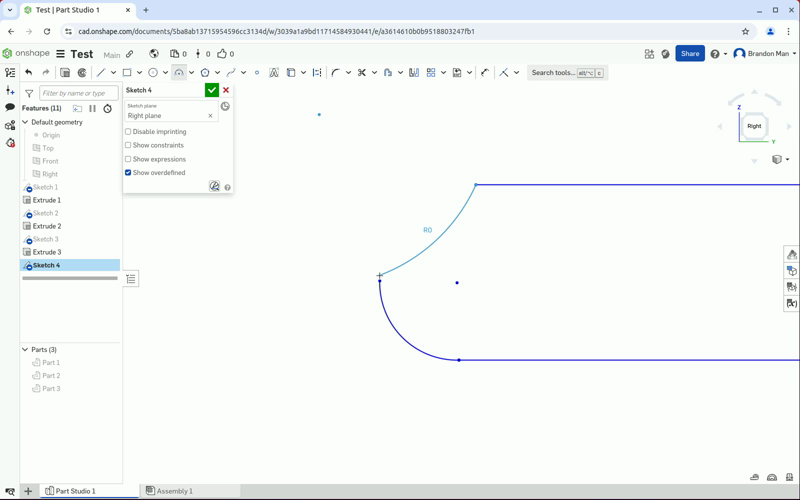
scroll(-6)
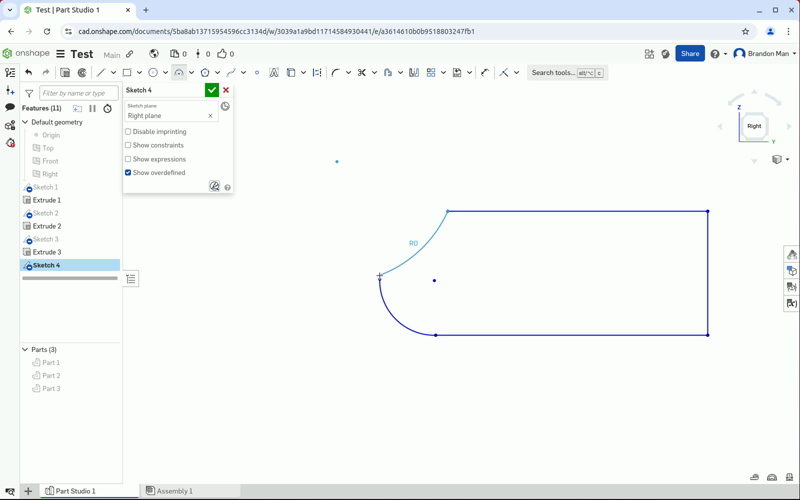
scroll(-6)
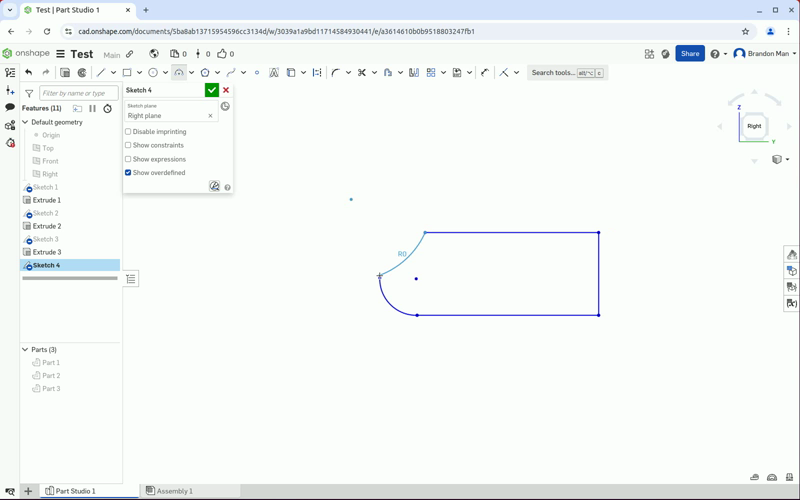
scroll(-6)
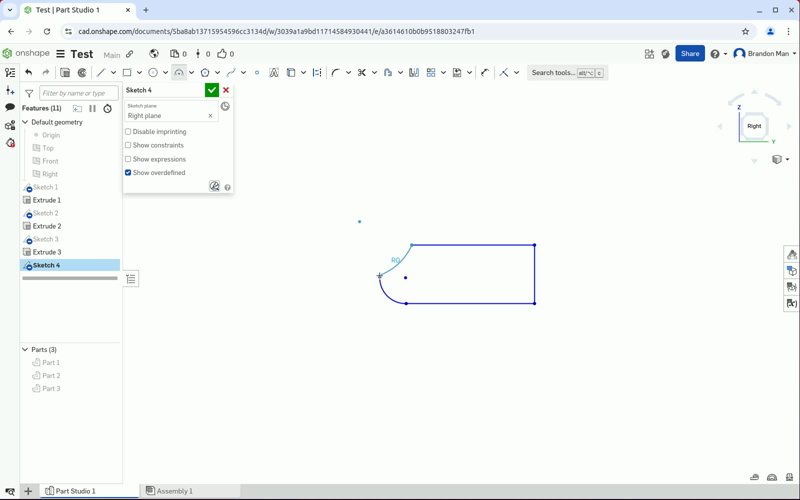
scroll(-6)
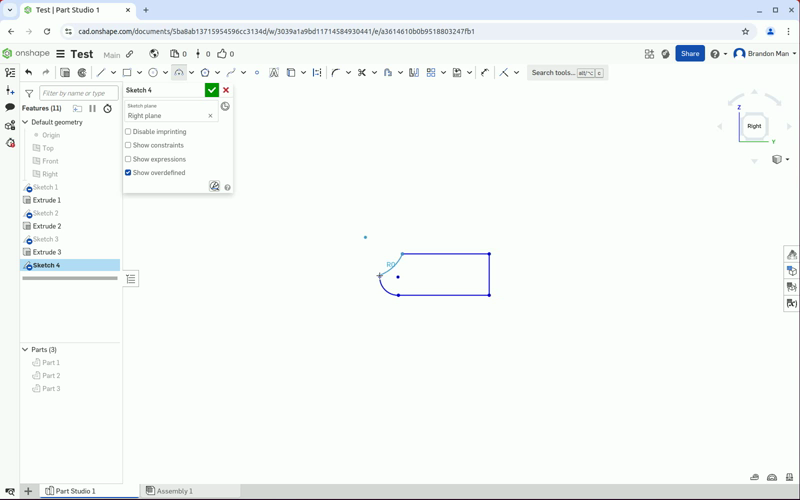
scroll(-6)
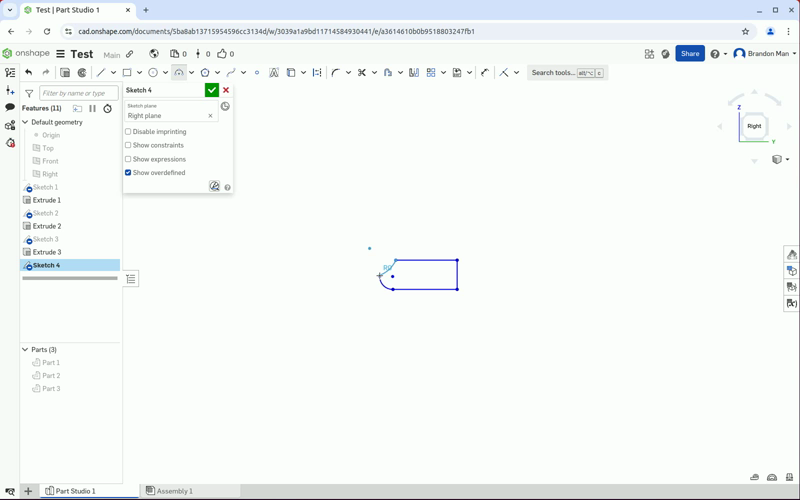
scroll(-6)
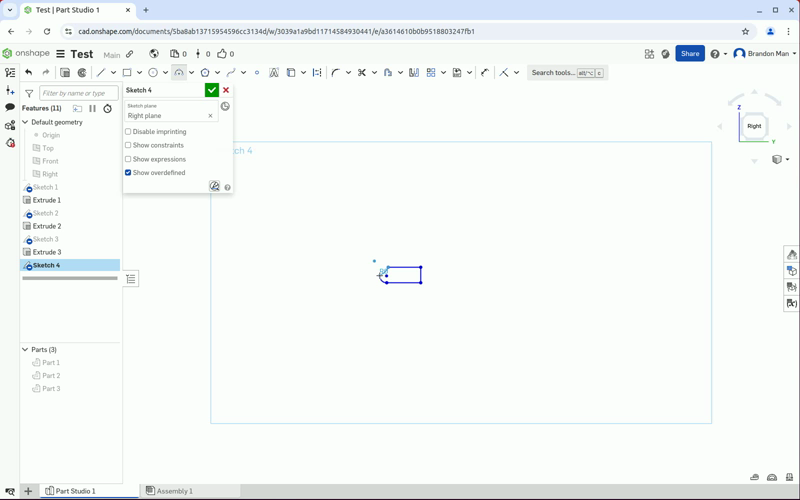
mouse_move(382, 269)
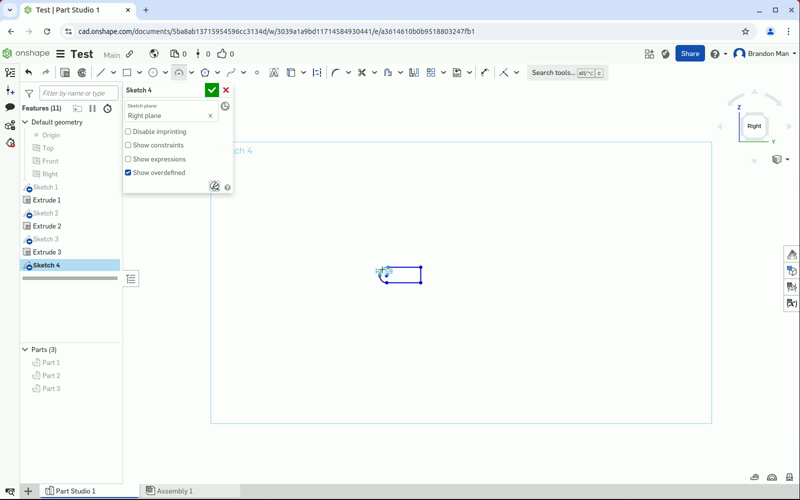
click(382, 269)
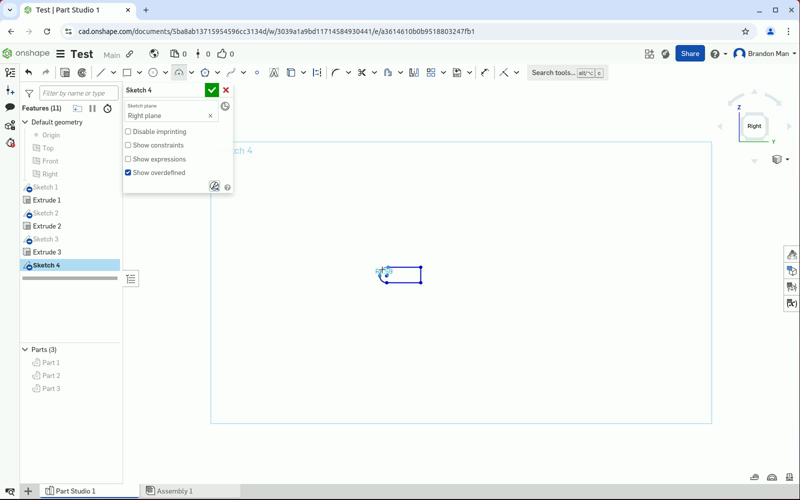
key_up(shift)
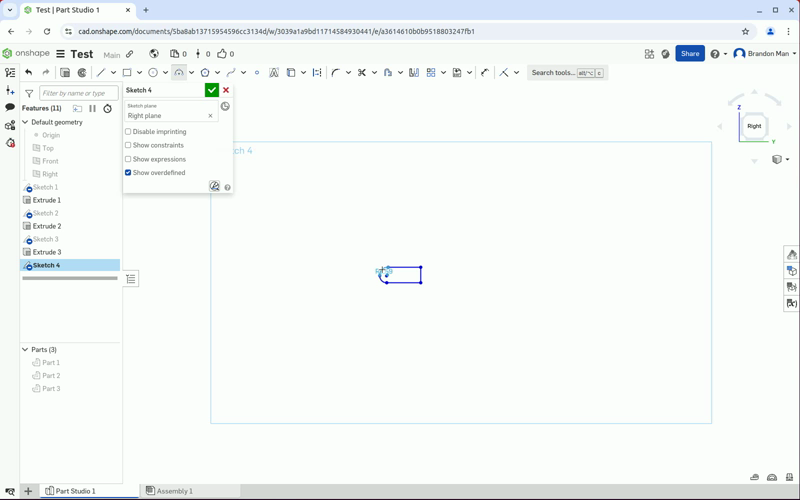
key(esc)
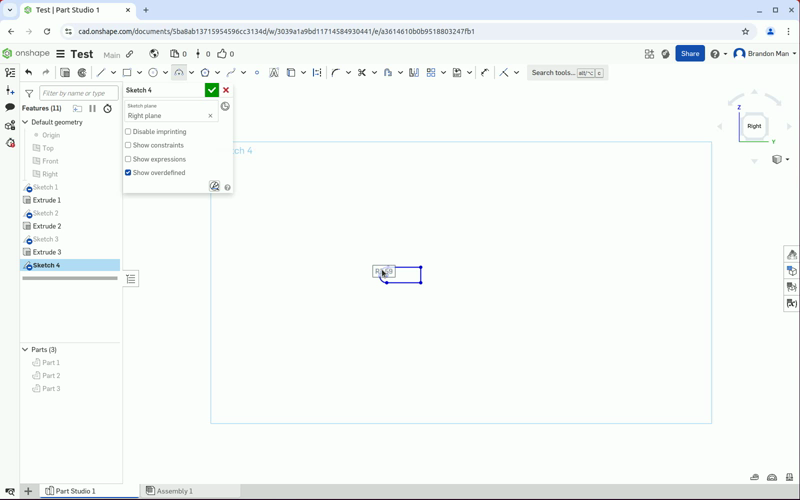
key(l)
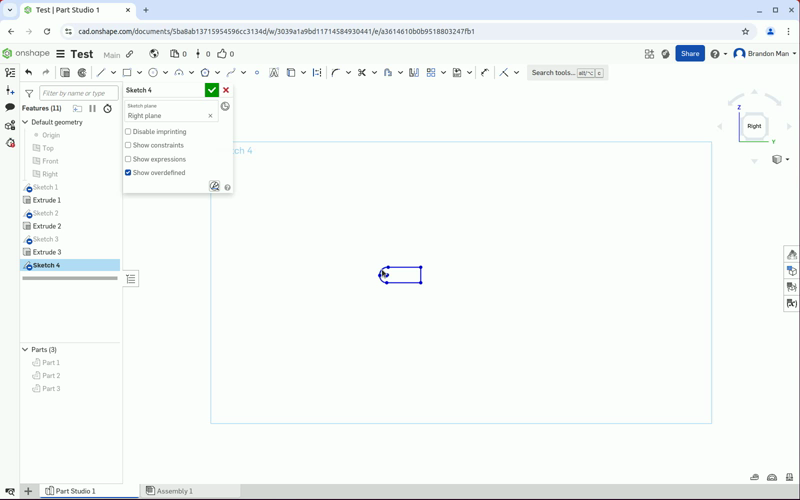
mouse_move(379, 275)
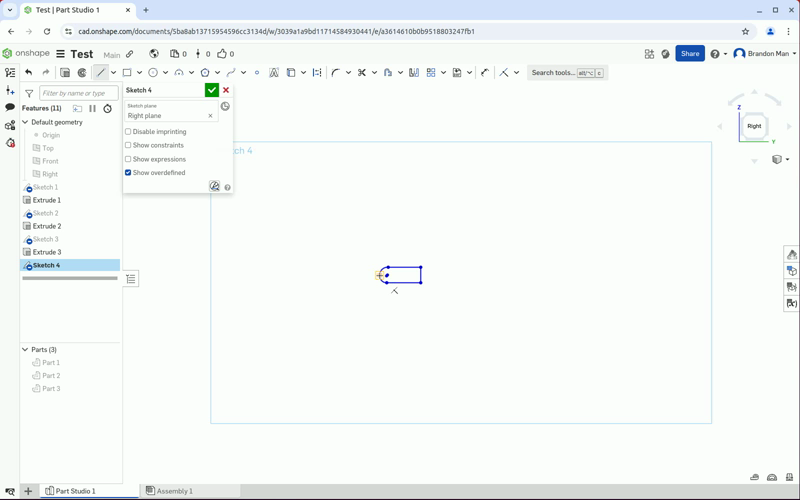
scroll(6)
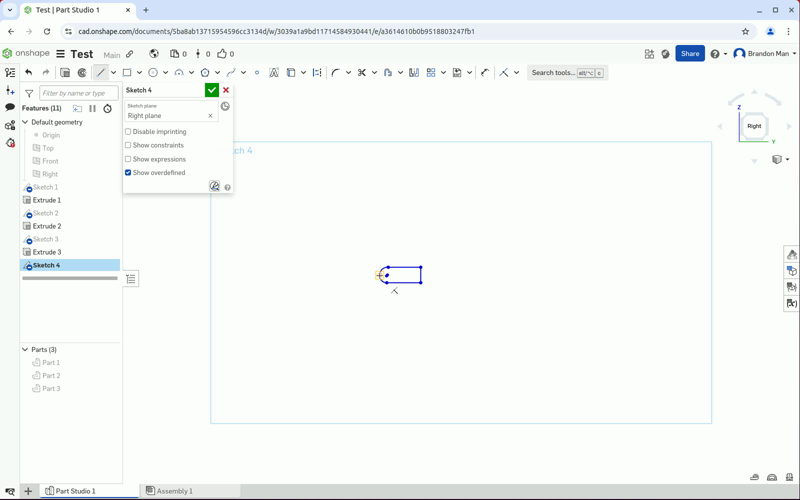
scroll(6)
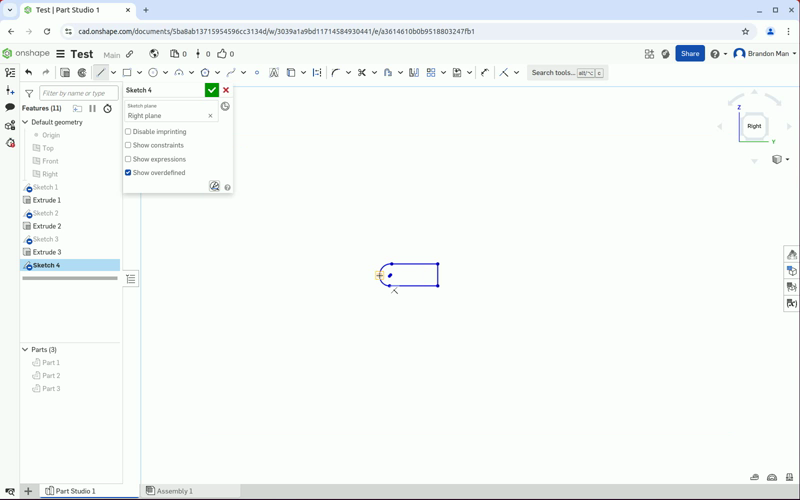
scroll(6)
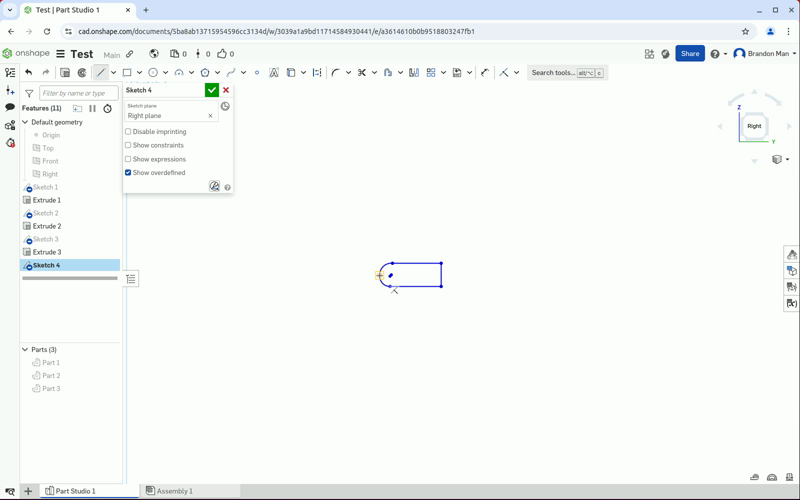
scroll(6)
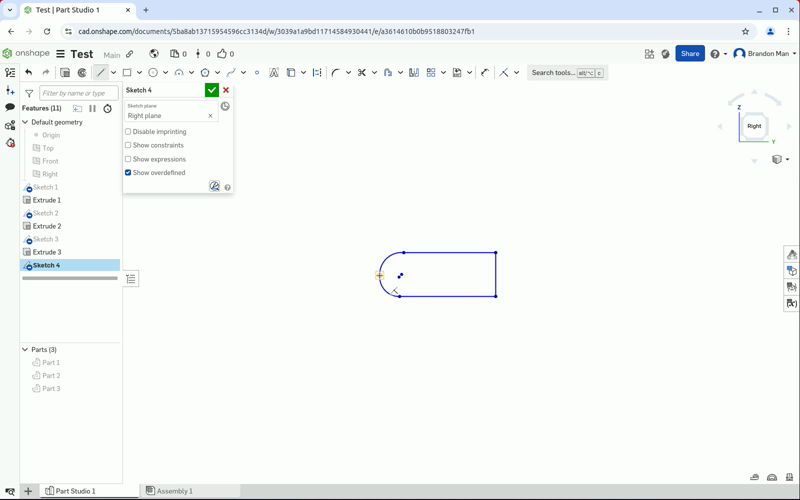
scroll(6)
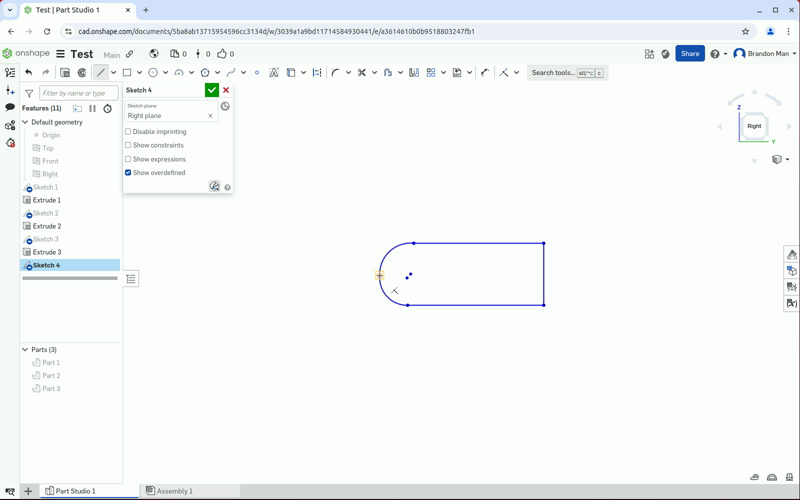
scroll(6)
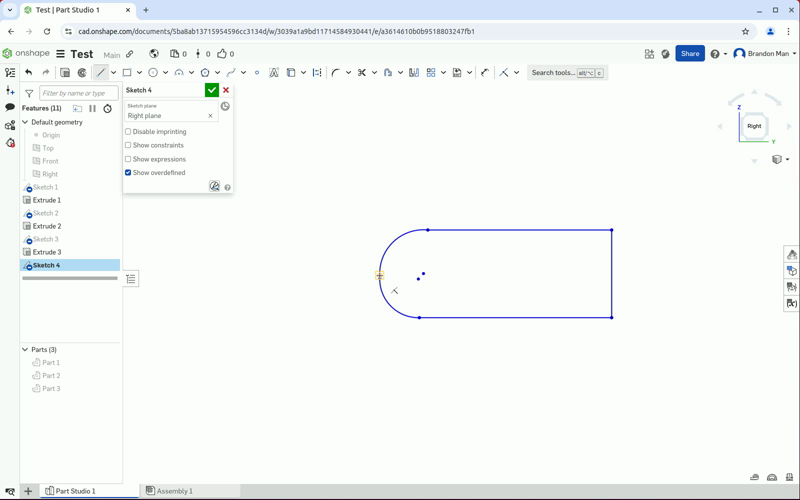
scroll(6)
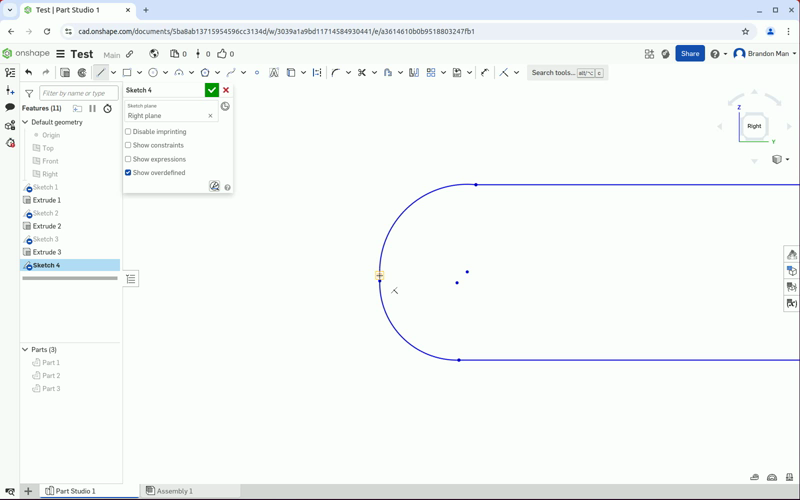
click(379, 275)
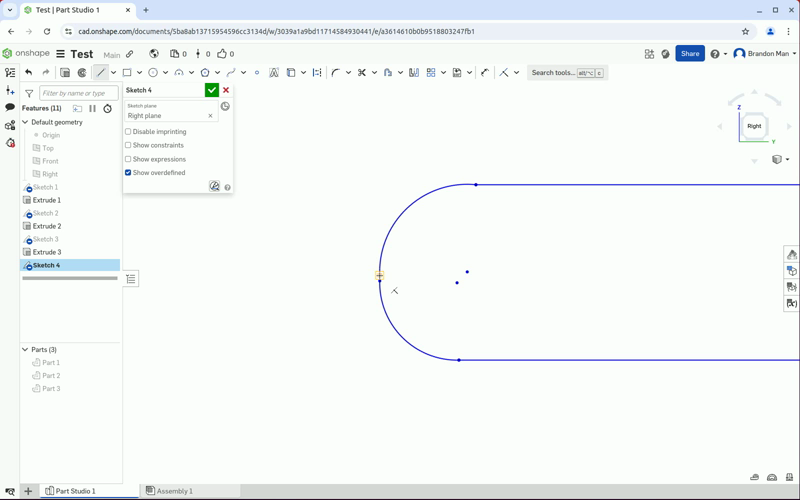
scroll(-6)
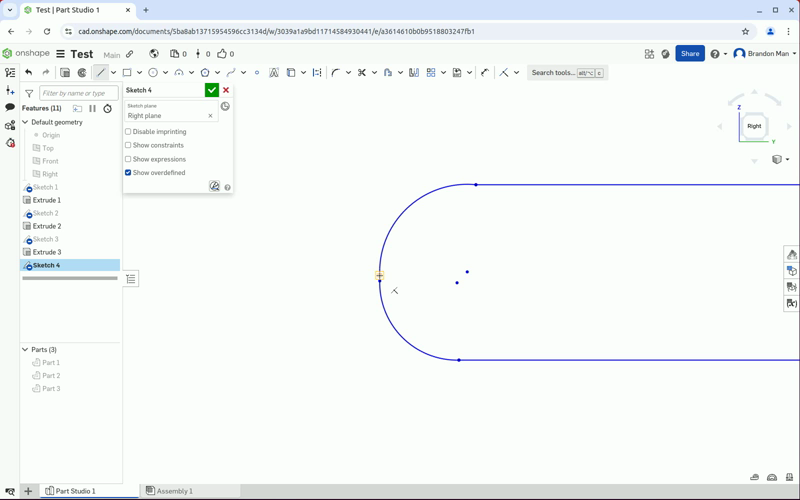
scroll(-6)
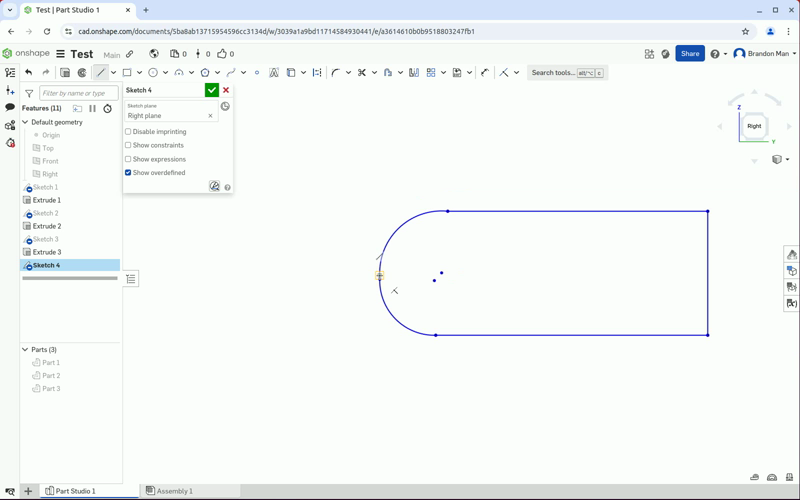
scroll(-6)
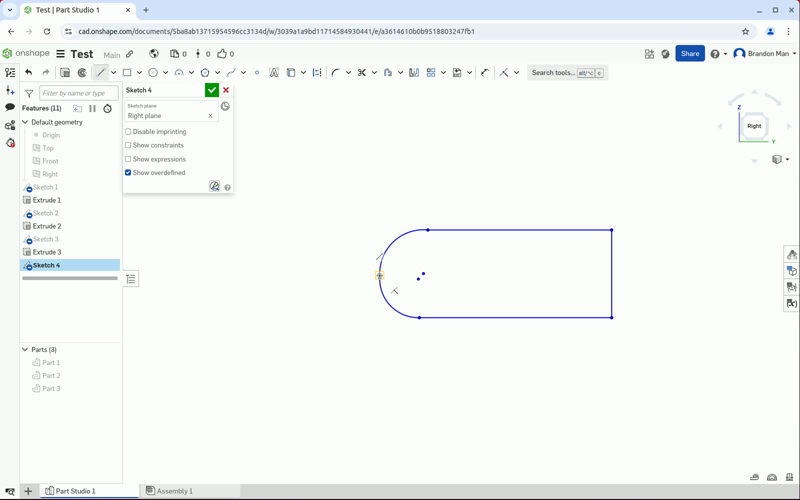
scroll(-6)
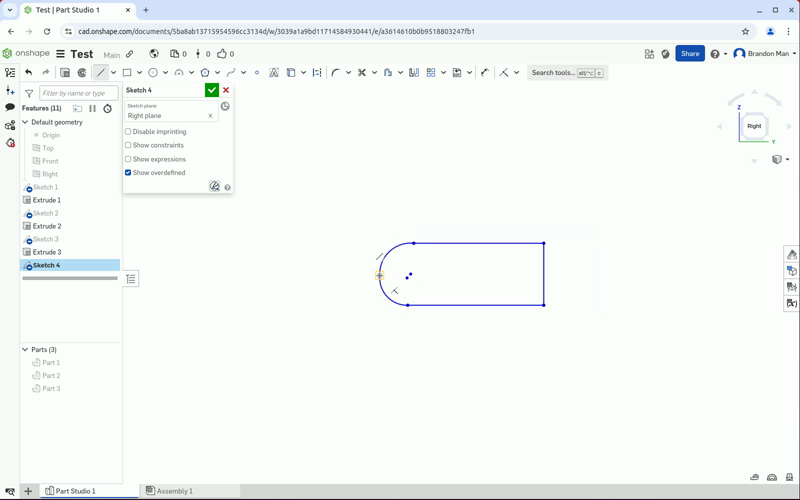
scroll(-6)
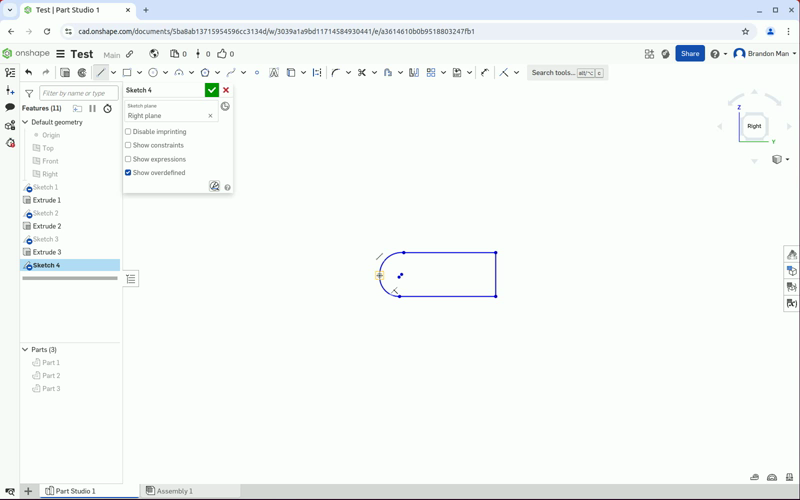
scroll(-6)
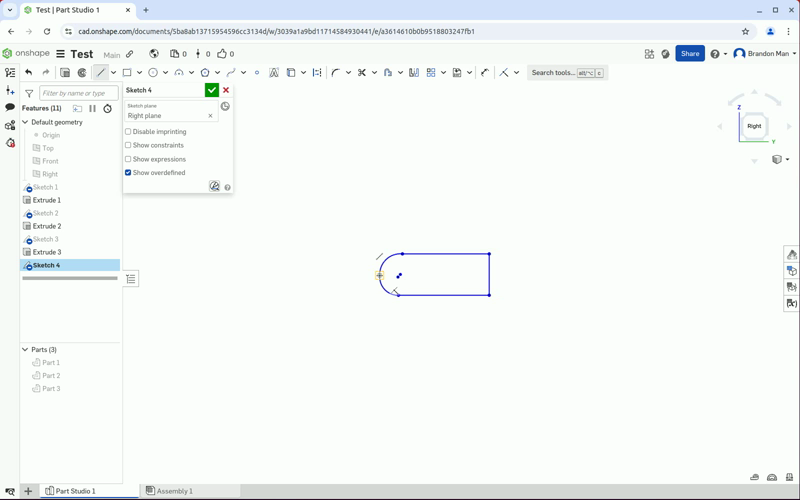
scroll(-6)
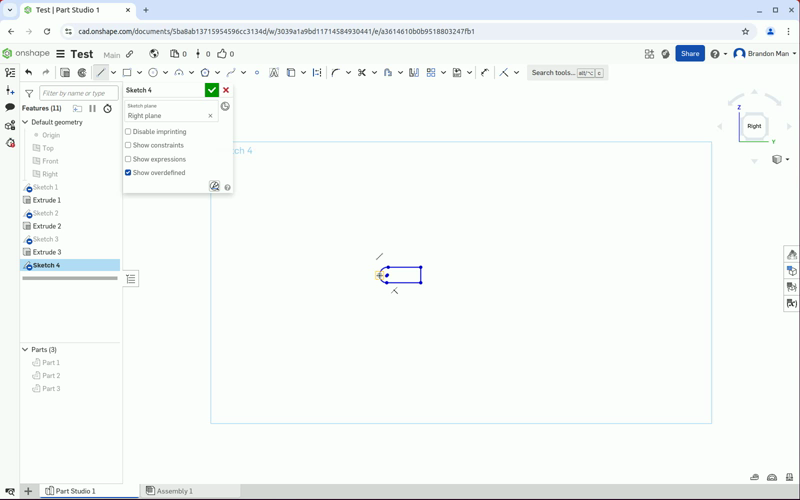
mouse_move(409, 275)
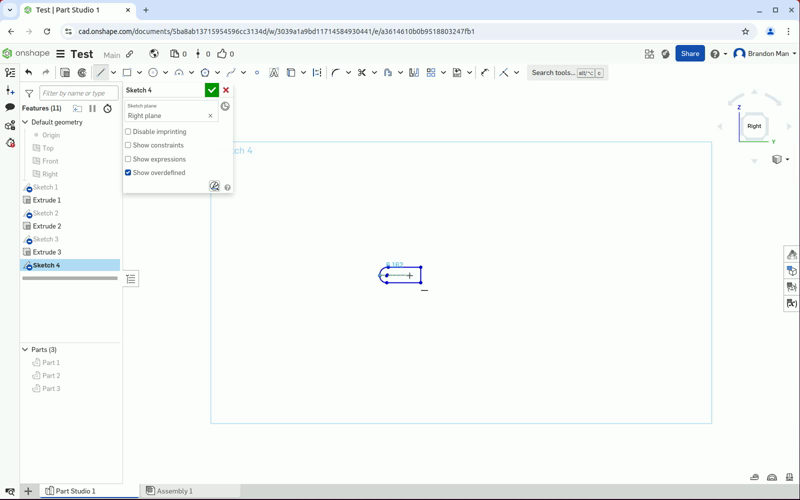
key_down(shift)
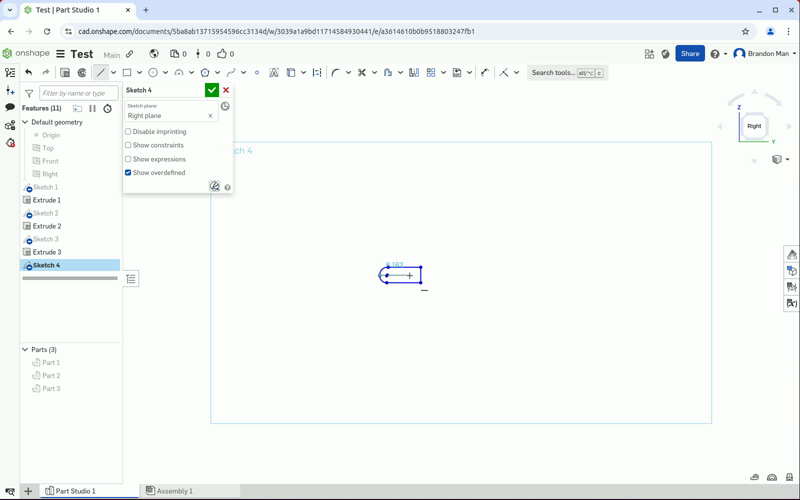
mouse_move(379, 275)
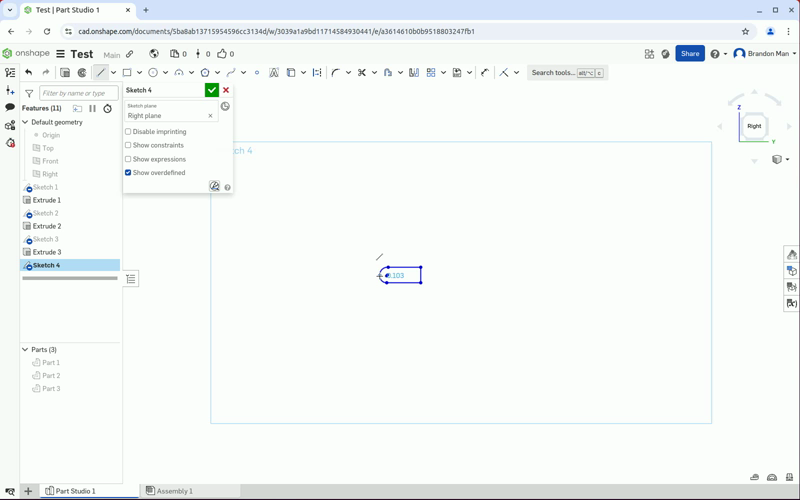
scroll(6)
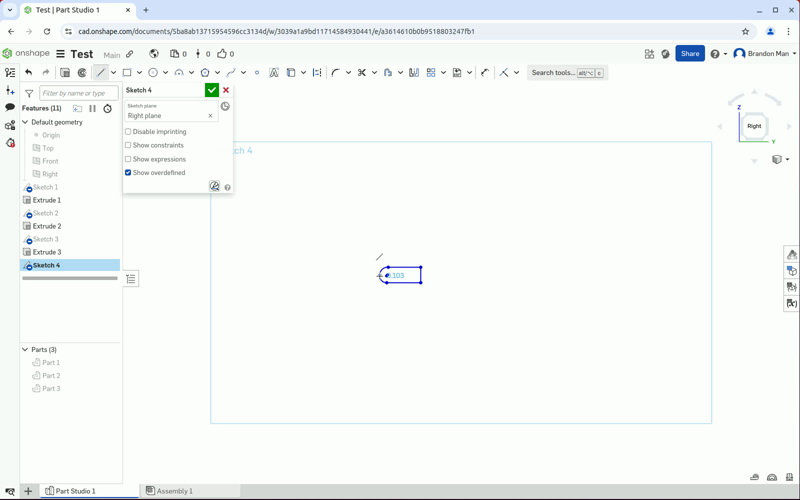
scroll(6)
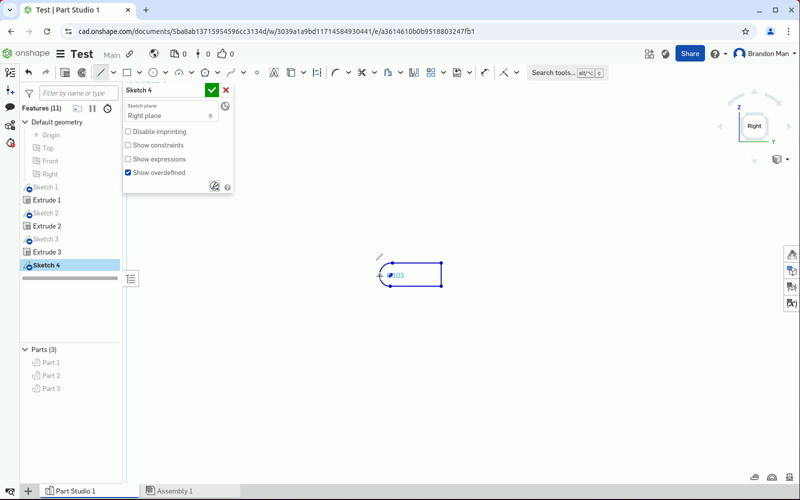
scroll(6)
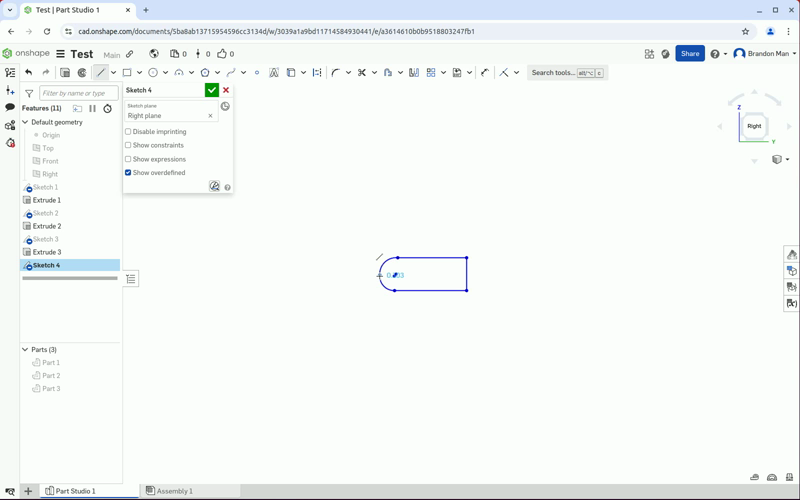
scroll(6)
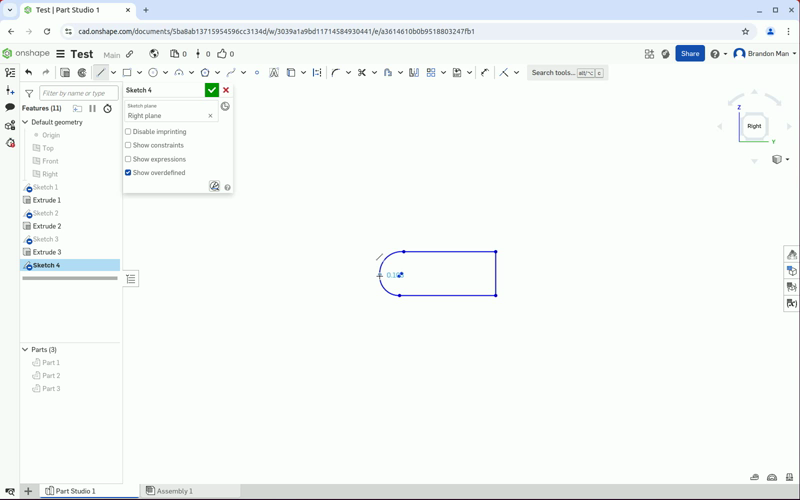
scroll(6)
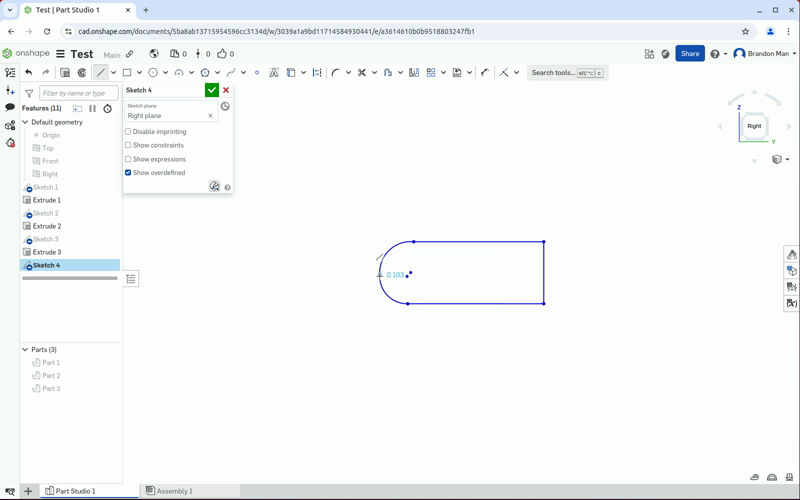
scroll(6)
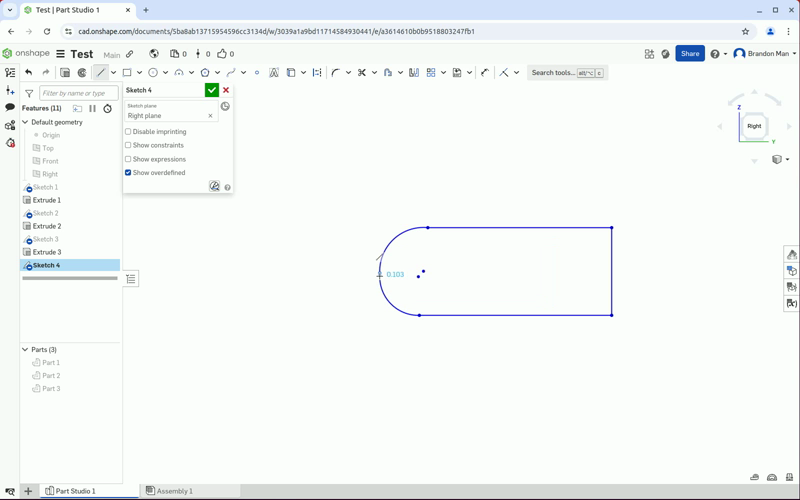
scroll(6)
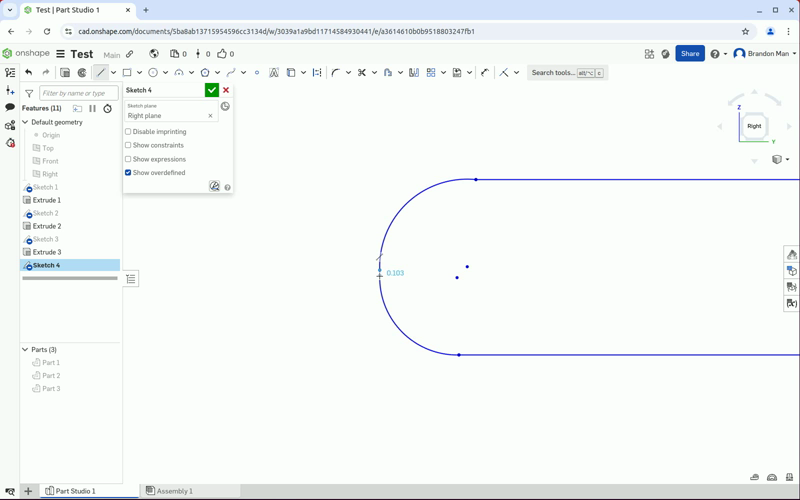
key_up(shift)
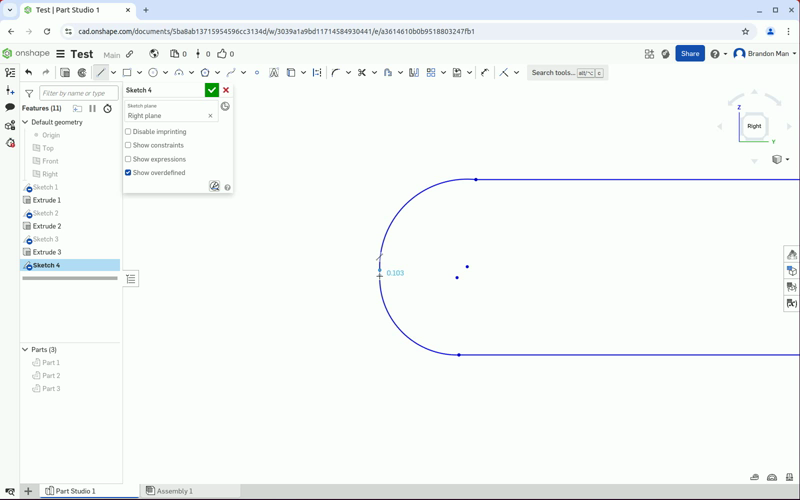
click(379, 275)
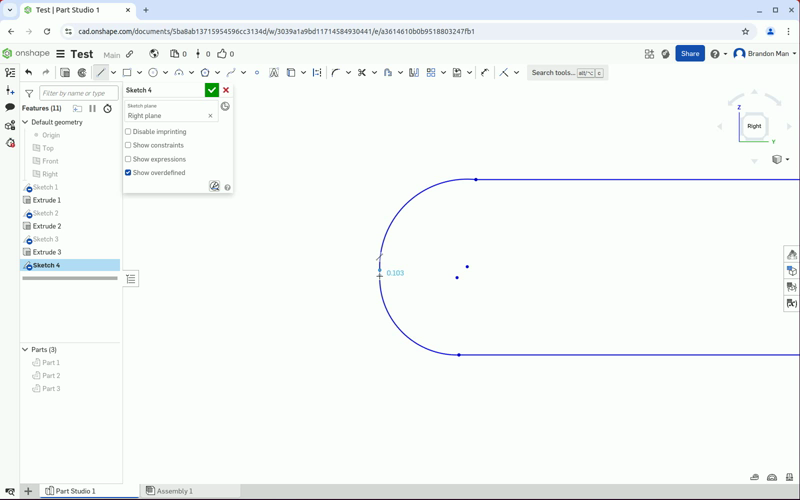
scroll(-6)
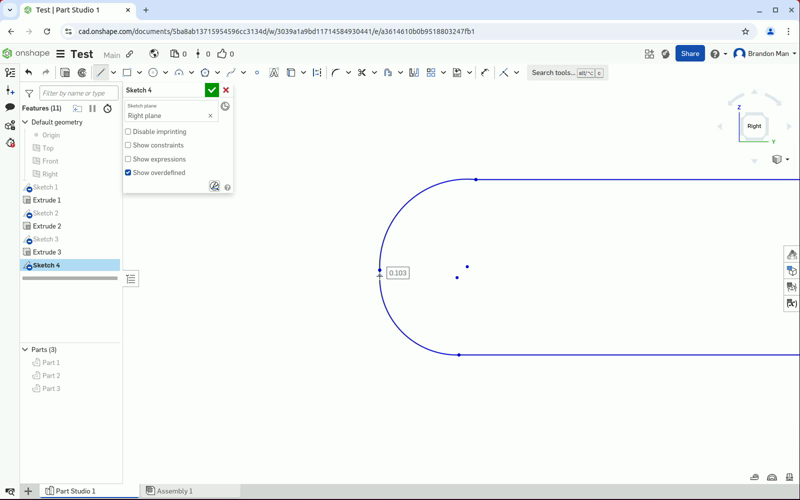
scroll(-6)
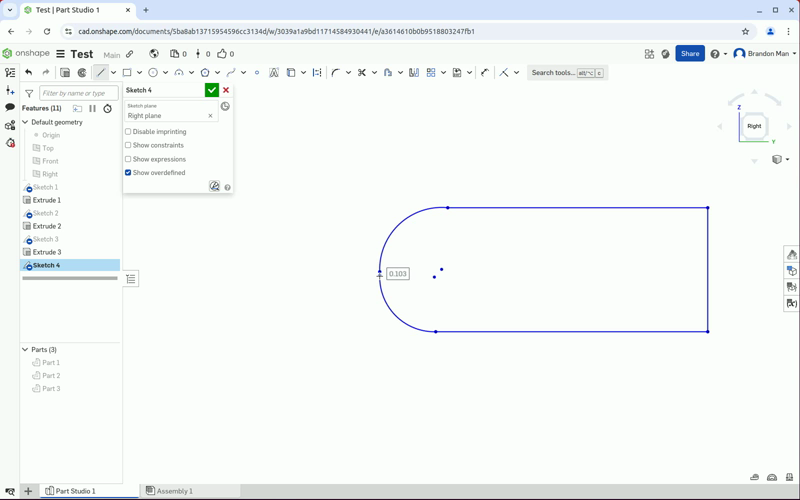
scroll(-6)
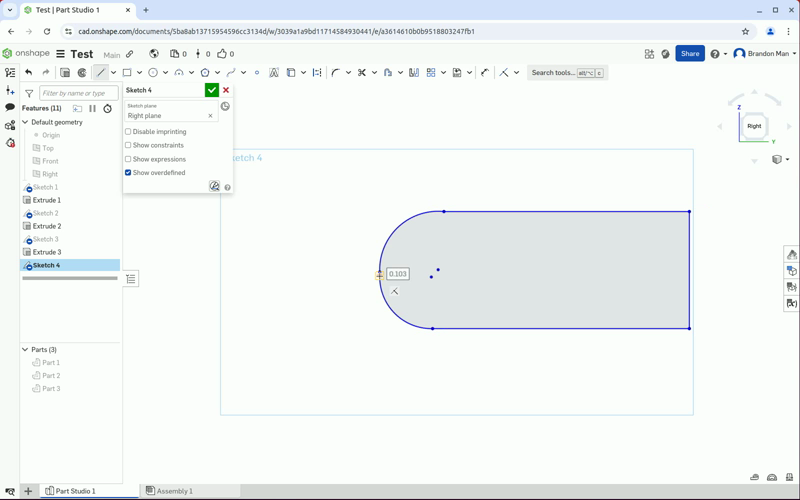
scroll(-6)
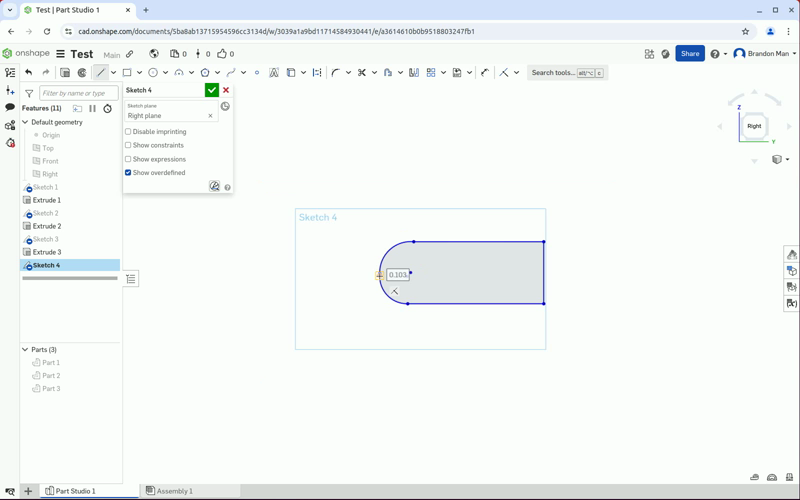
scroll(-6)
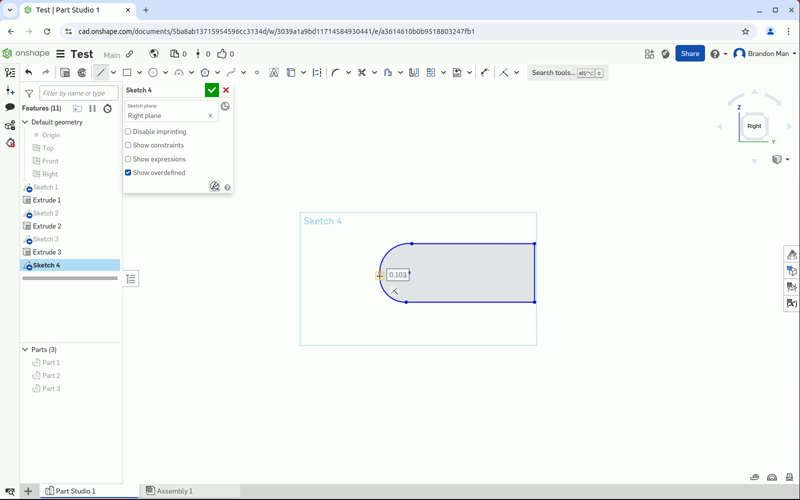
scroll(-6)
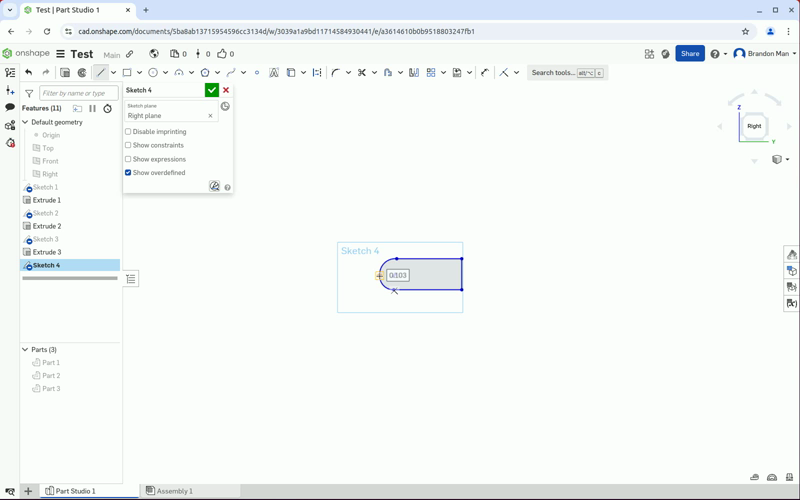
scroll(-6)
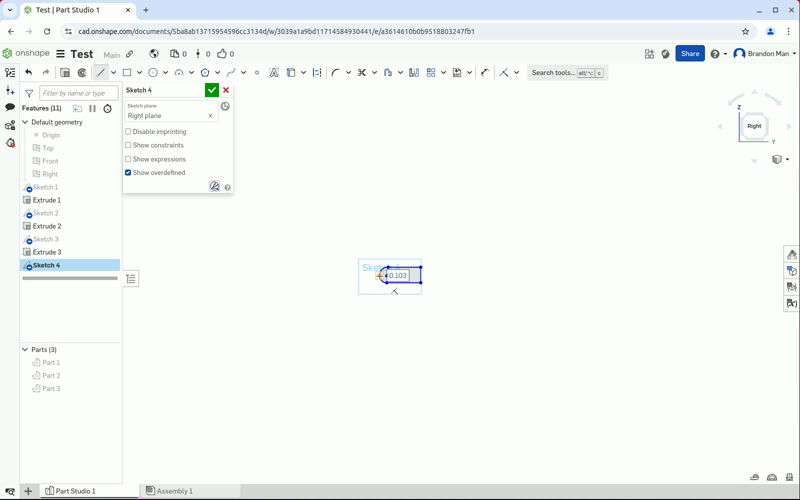
key(esc)
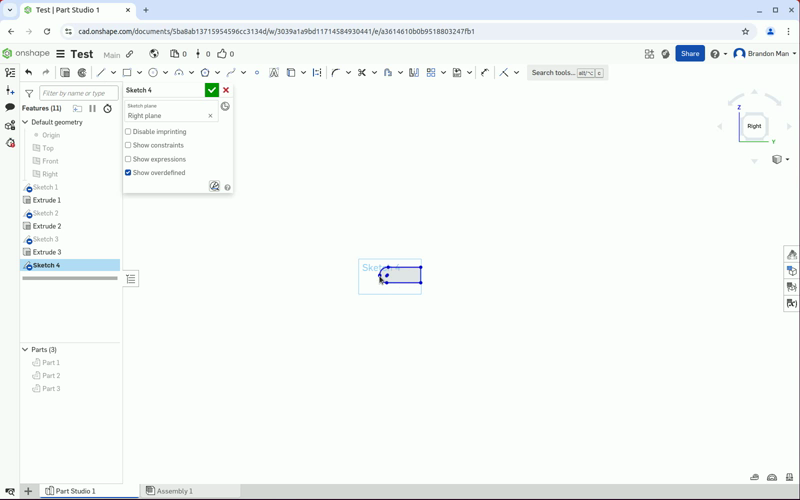
mouse_move(389, 273)
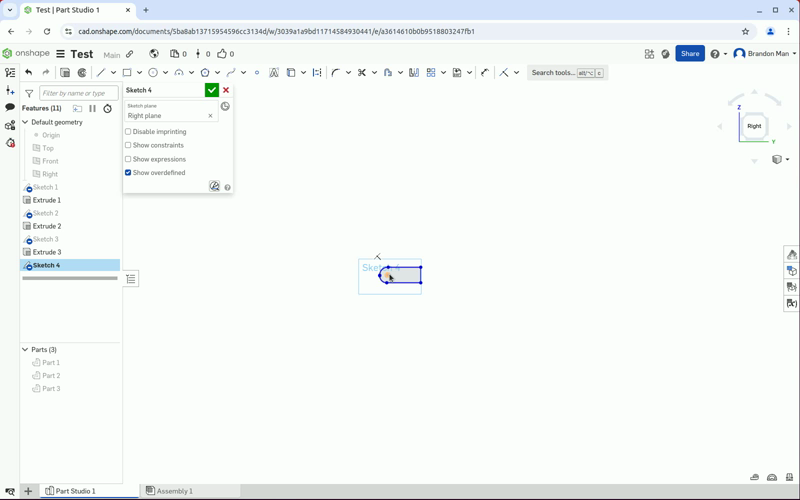
scroll(6)
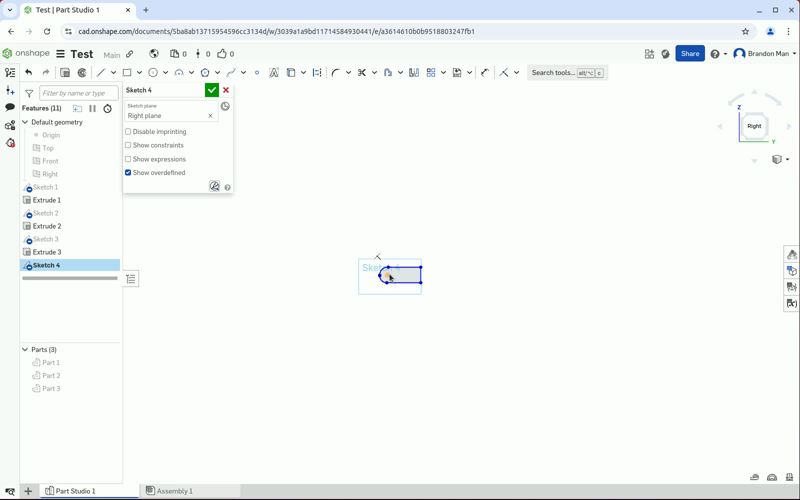
scroll(6)
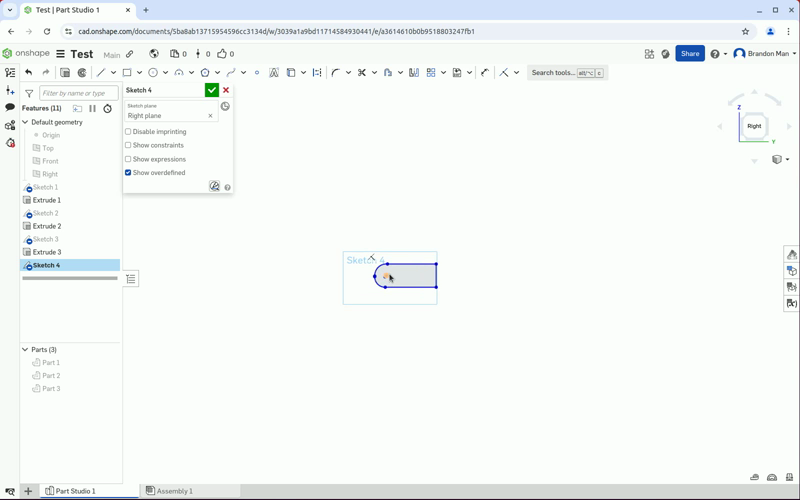
scroll(6)
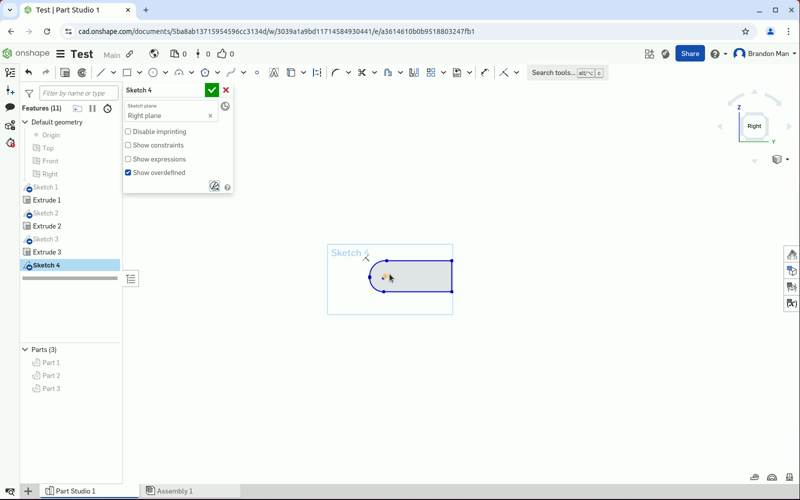
scroll(6)
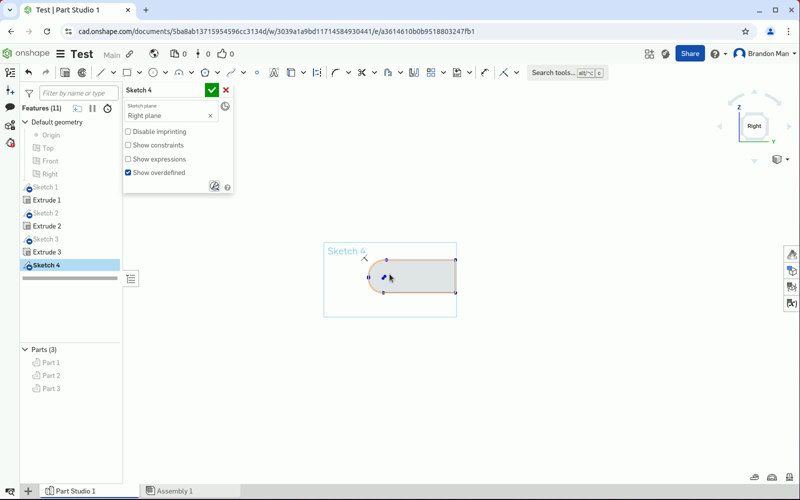
scroll(6)
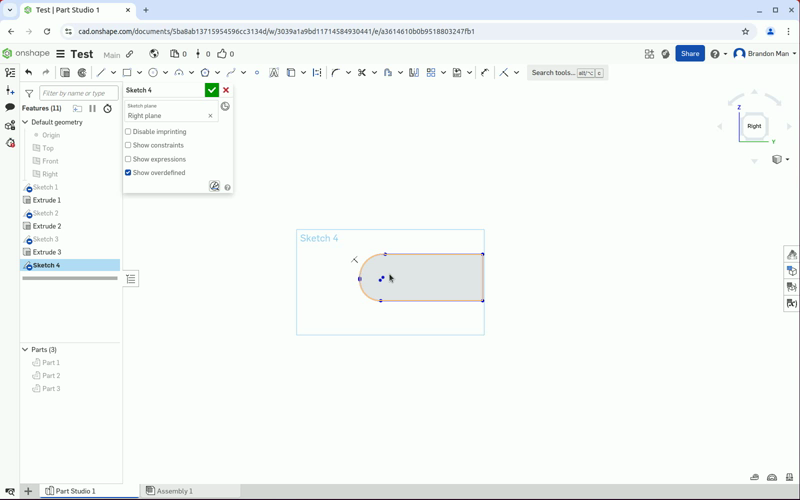
scroll(6)
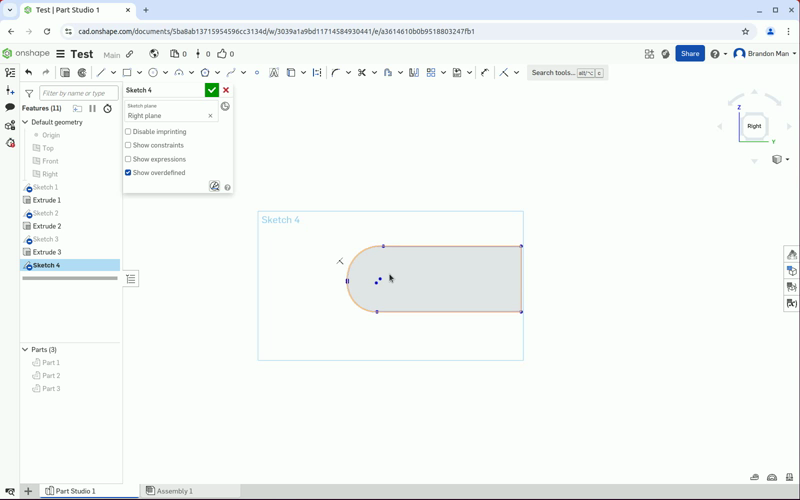
scroll(6)
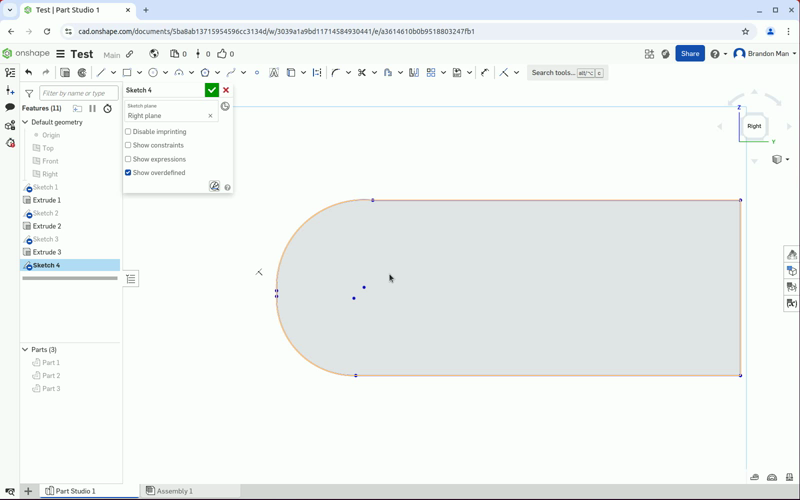
click(389, 273)
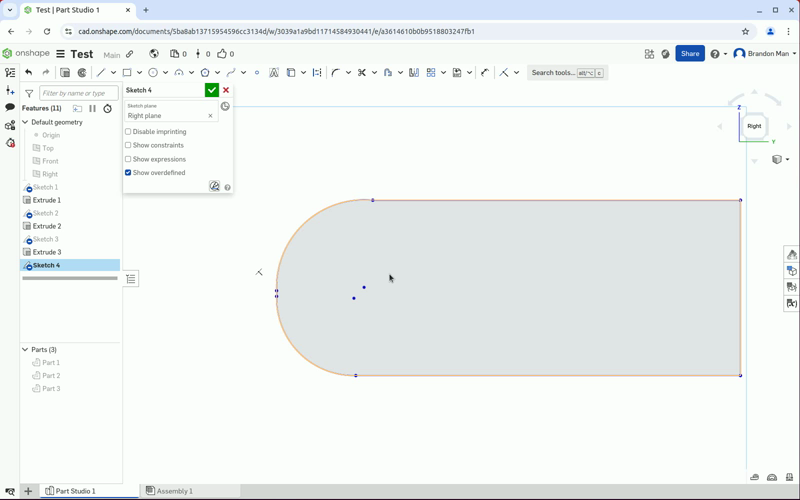
scroll(-6)
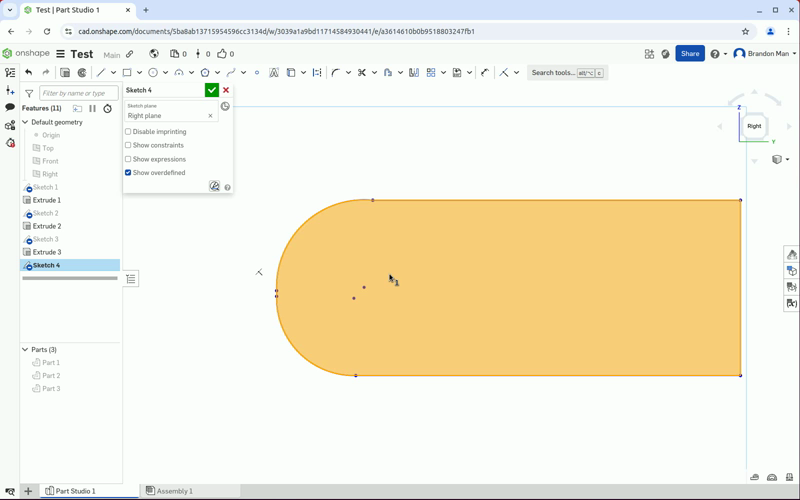
scroll(-6)
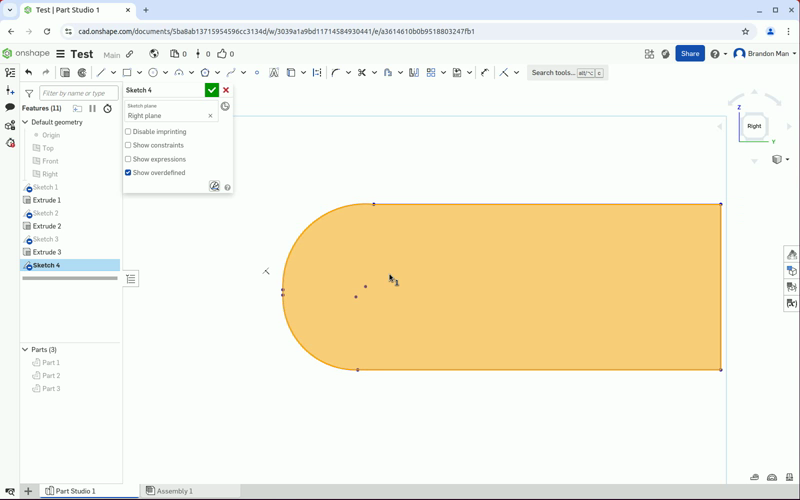
scroll(-6)
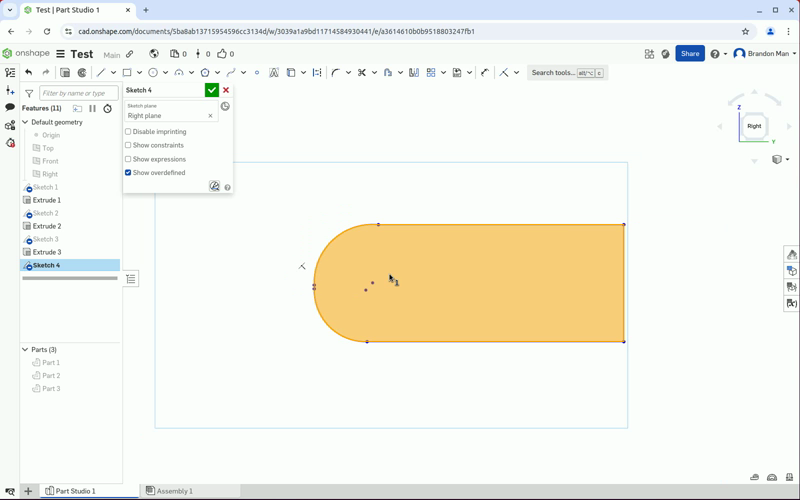
scroll(-6)
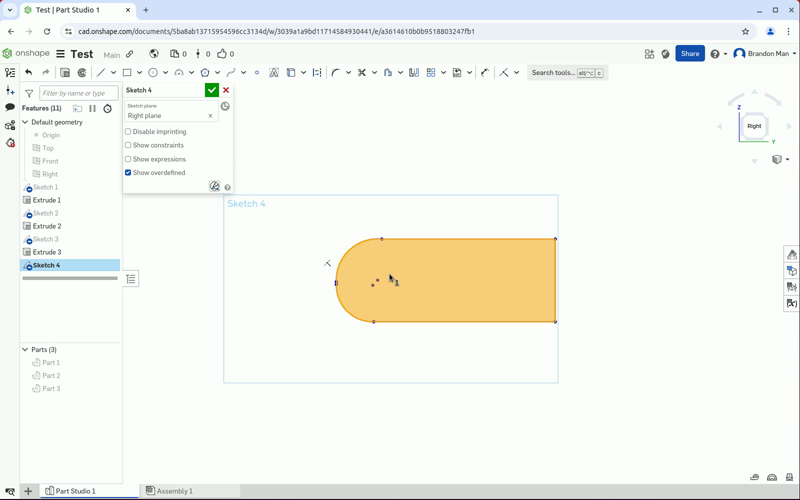
scroll(-6)
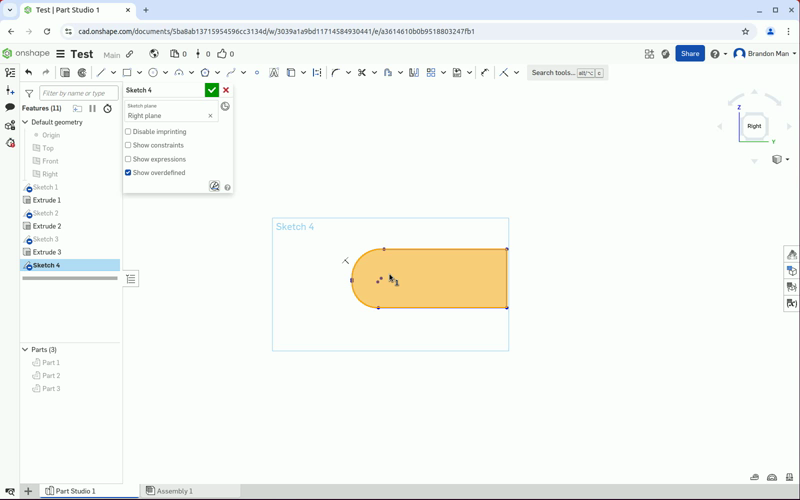
scroll(-6)
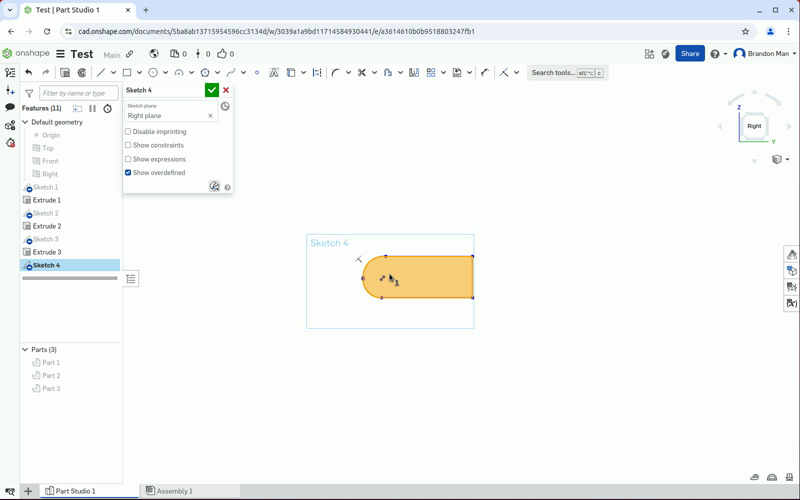
scroll(-6)
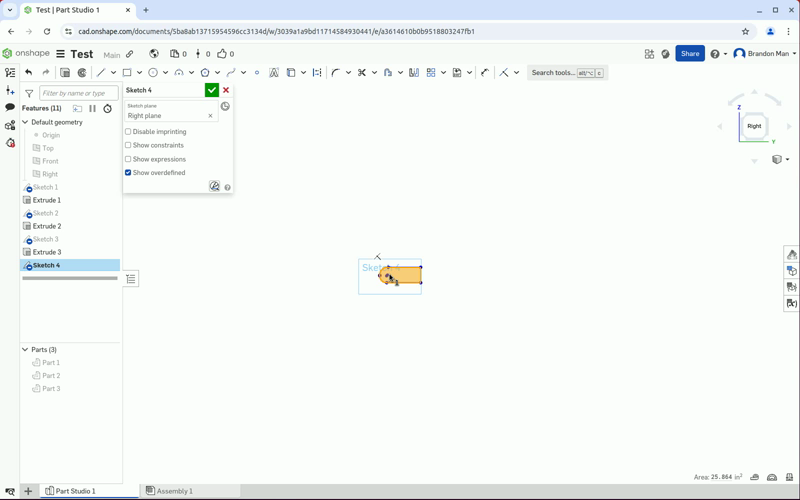
mouse_move(73, 352)
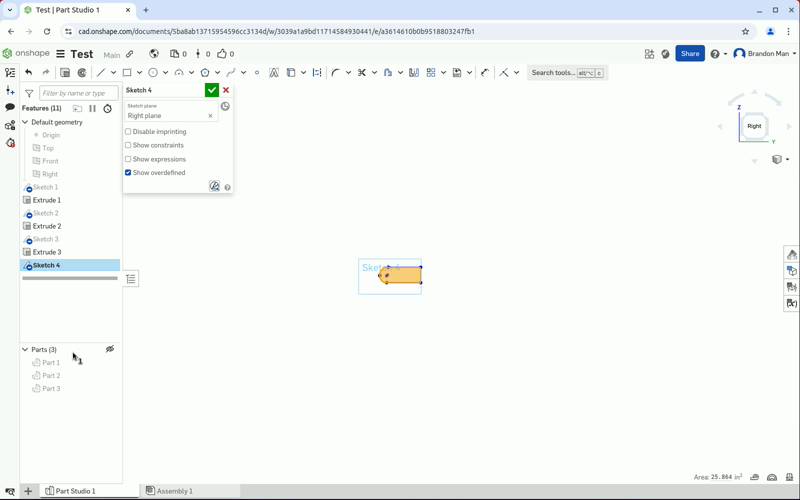
key(shift+y)
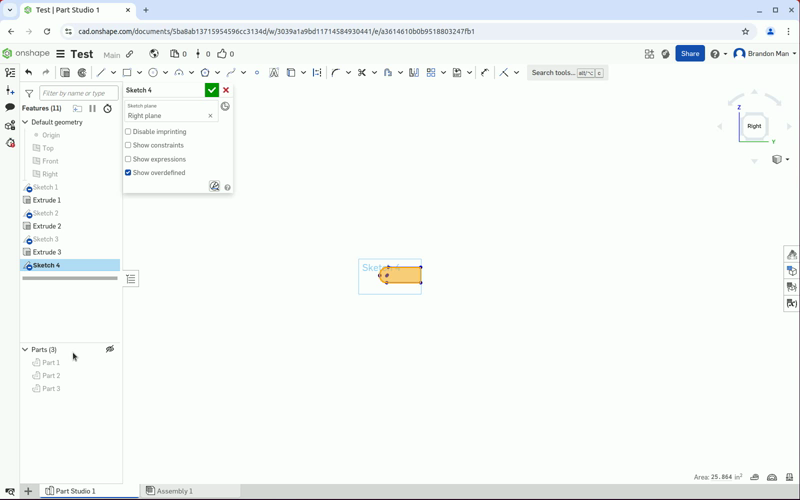
key(shift+e)
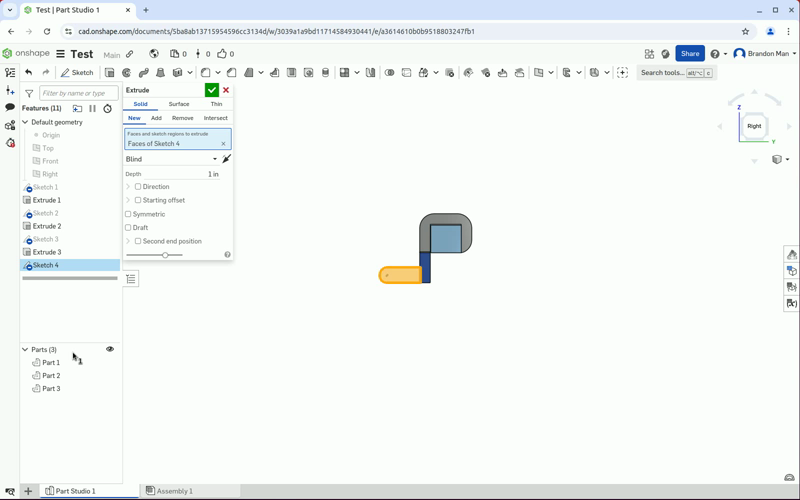
mouse_move(143, 106)
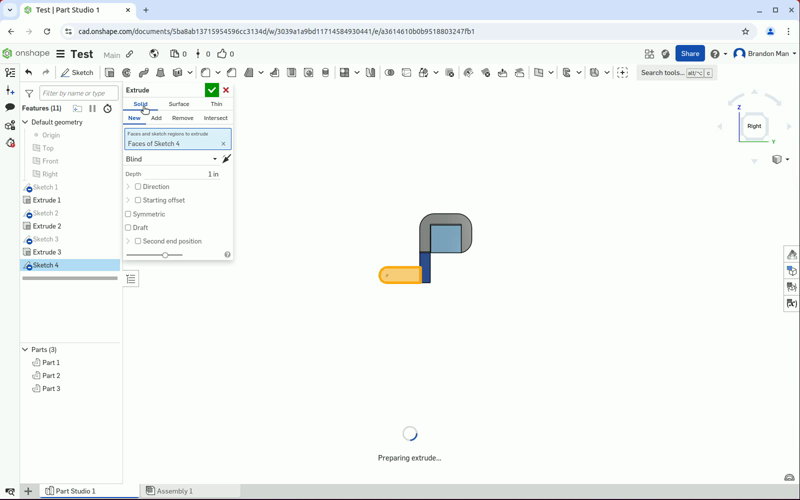
click(143, 106)
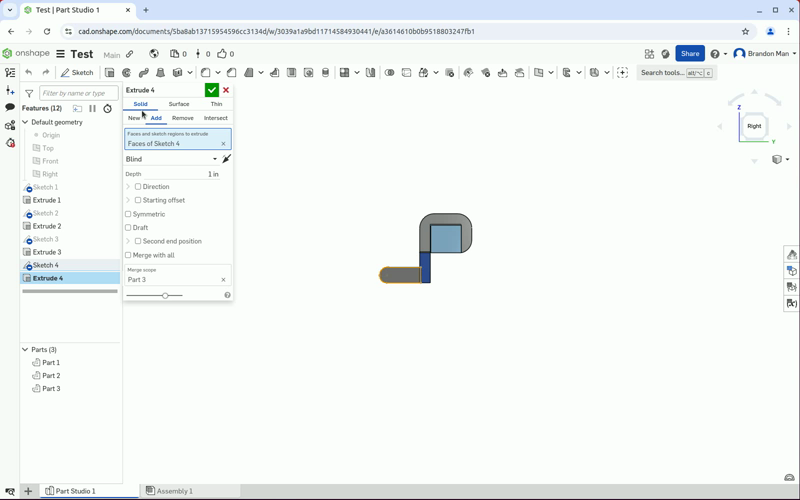
mouse_move(137, 120)
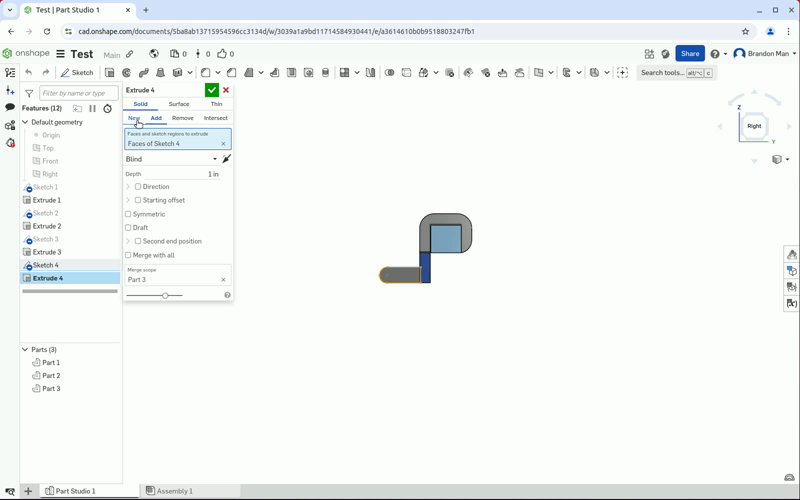
click(137, 120)
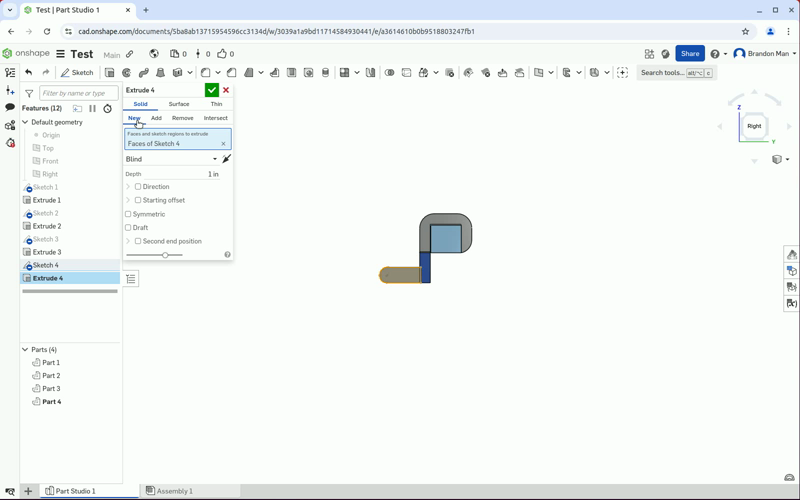
key(tab, 4)
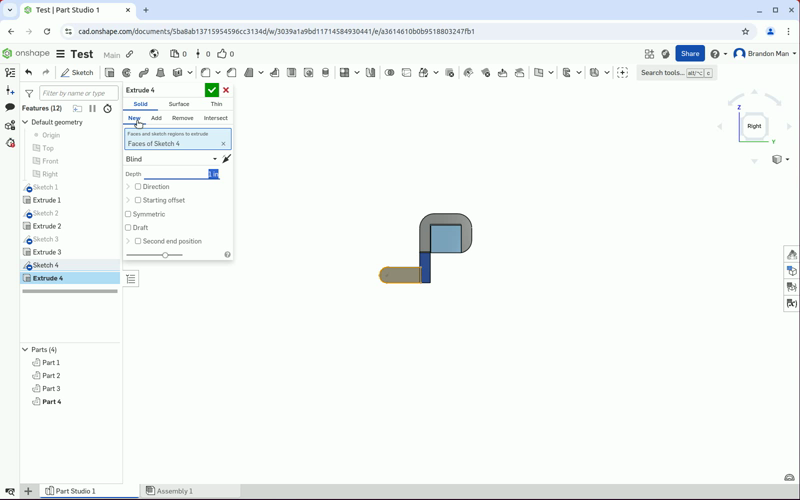
text(4.574)
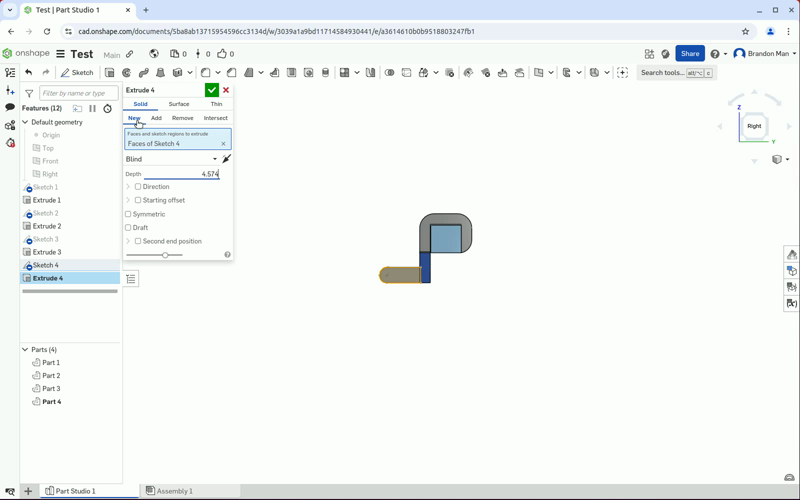
key(enter)
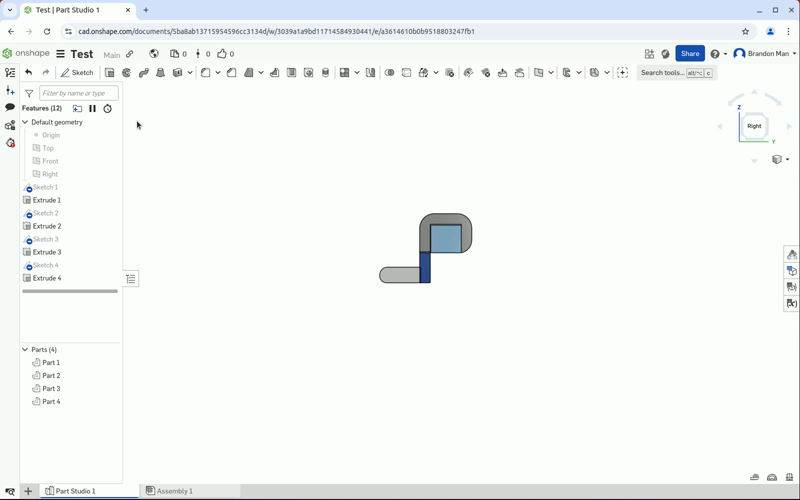
key(shift+h)
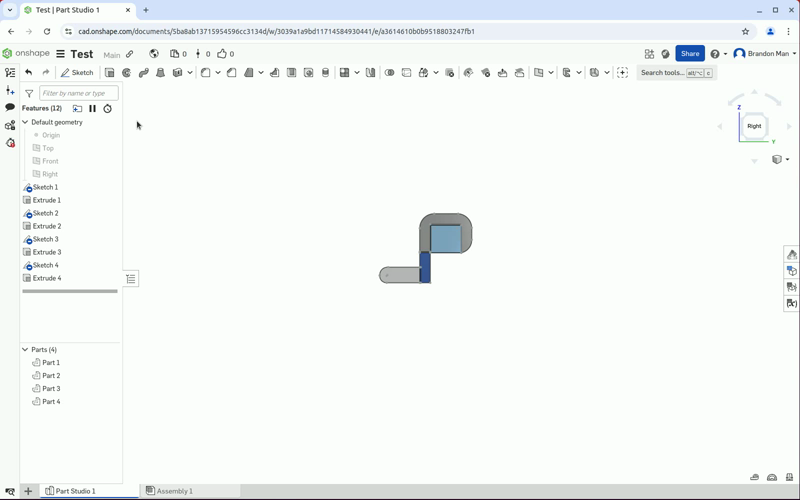
key(shift+h)
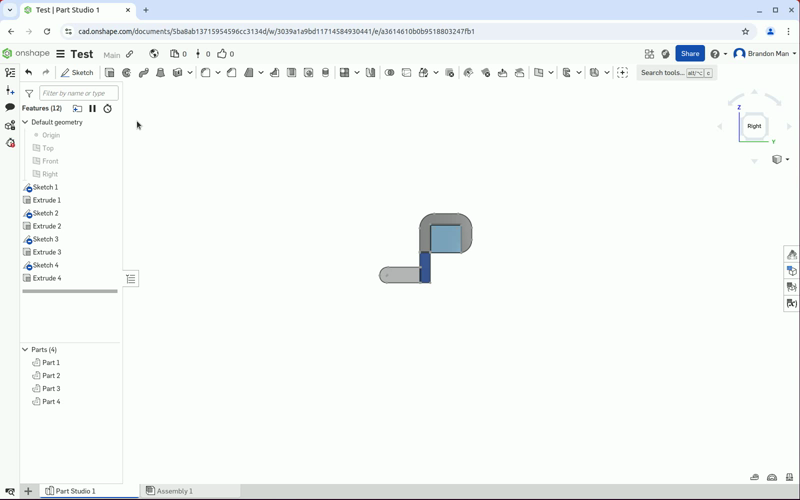
key(shift+7)
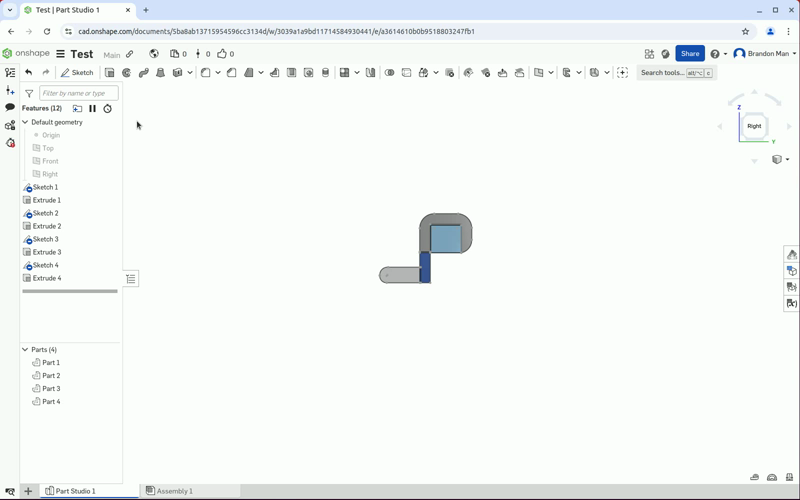
key(right, 2)
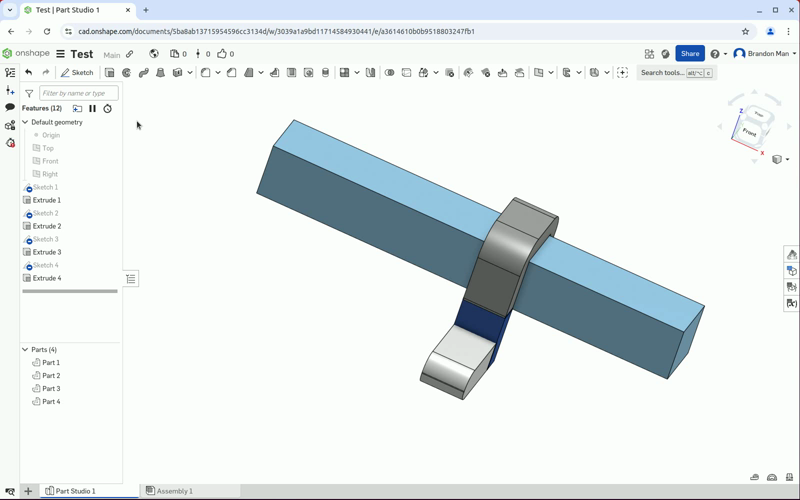
key(down, 2)
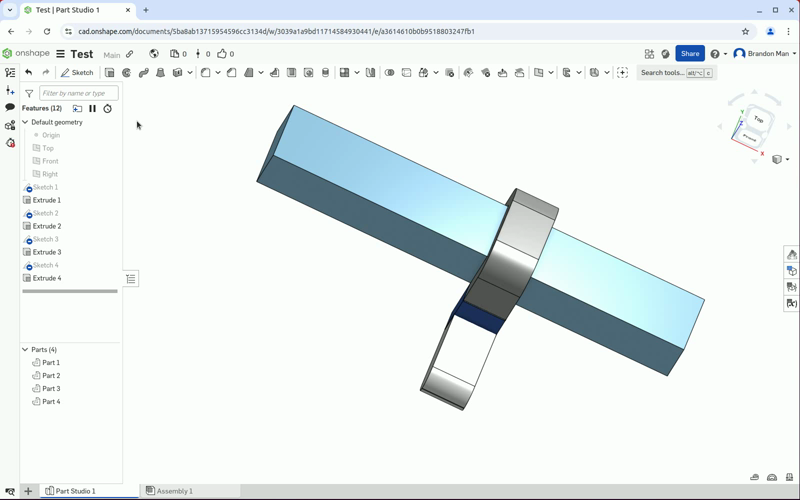
key(up, 2)
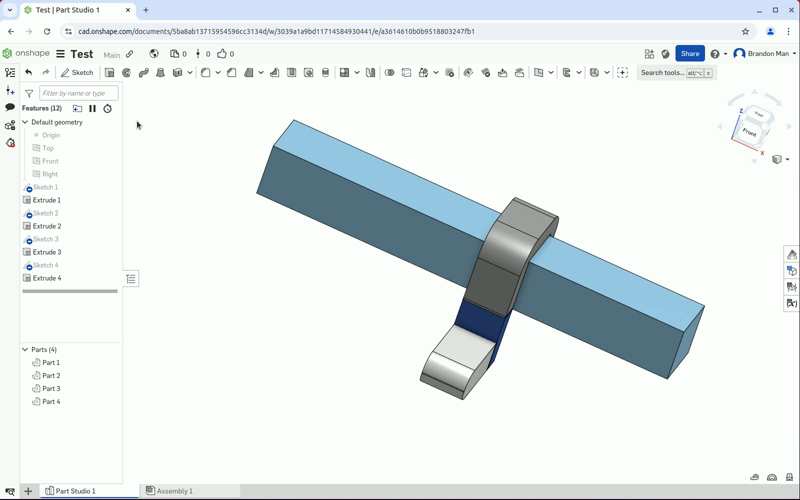
key(left, 2)
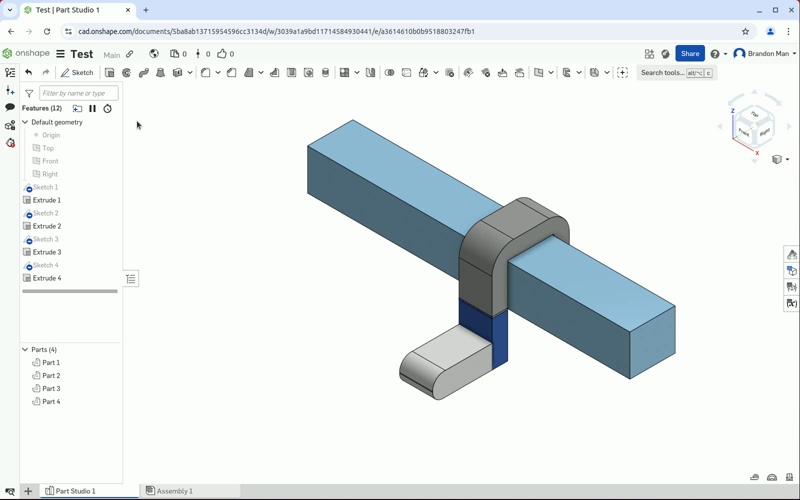
mouse_move(73, 189)
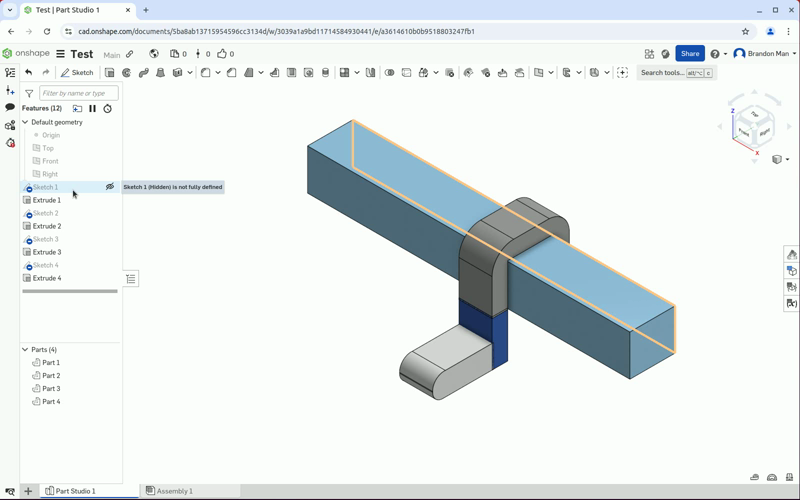
click(73, 189)